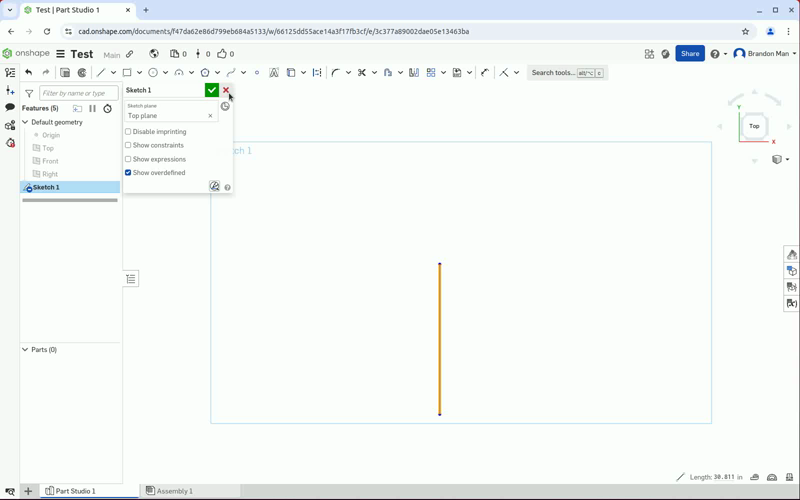
key(shift+h)
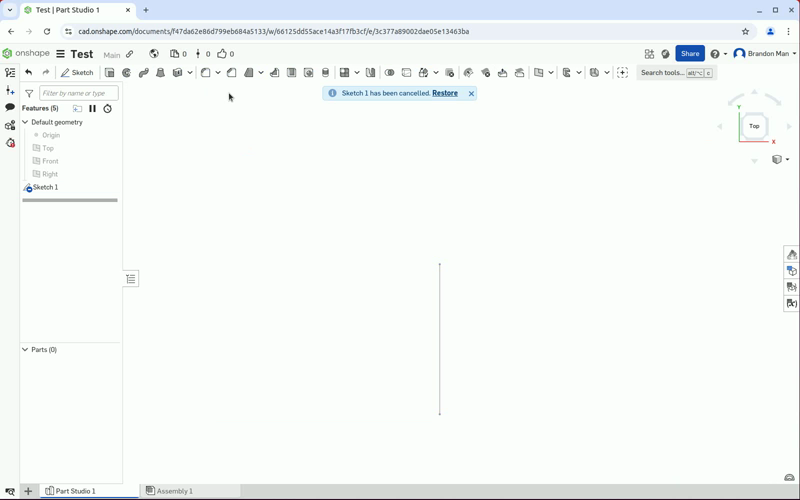
key(shift+s)
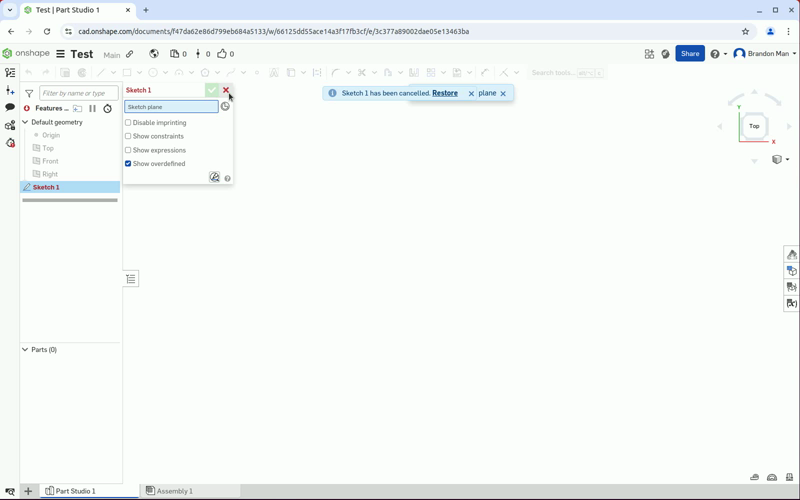
mouse_move(73, 150)
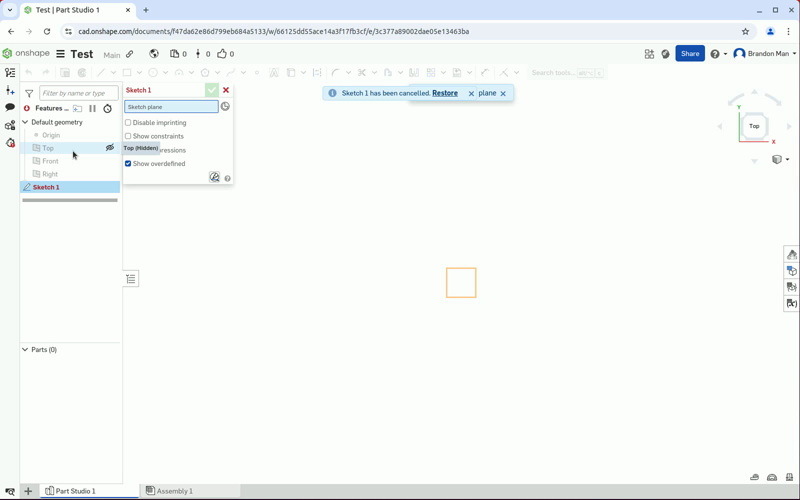
click(73, 150)
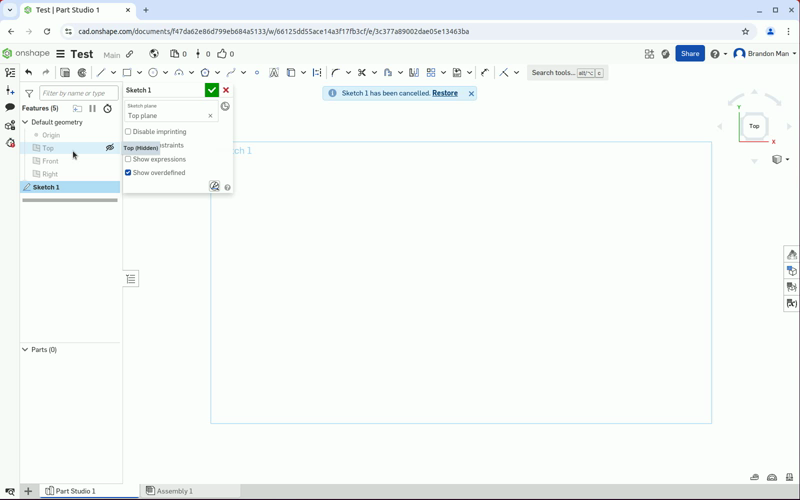
mouse_move(73, 352)
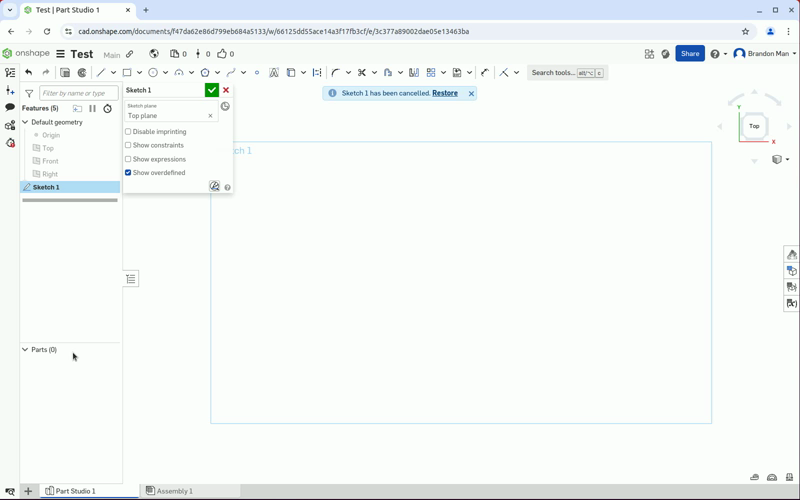
key(y)
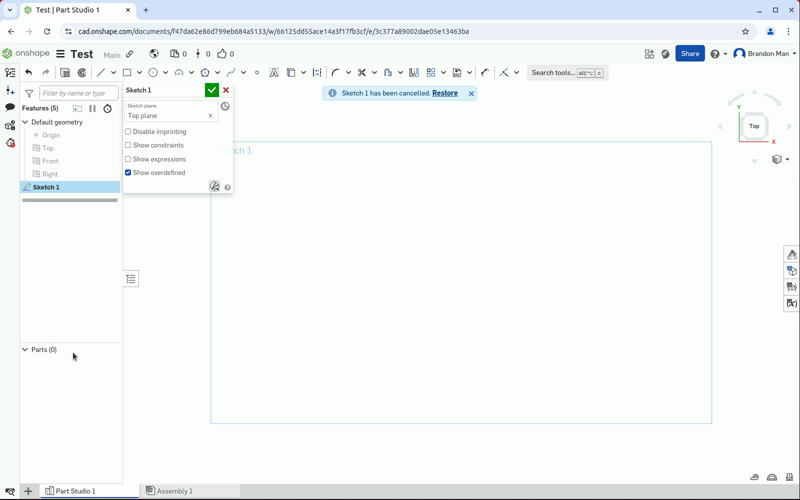
key(c)
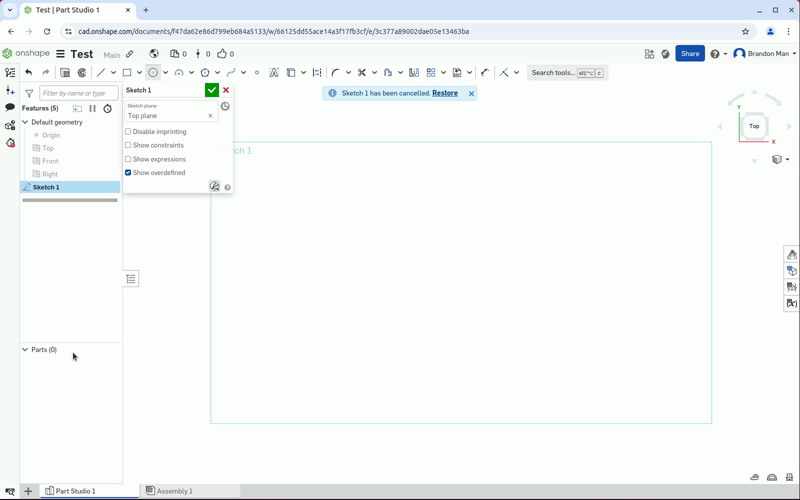
key_down(shift)
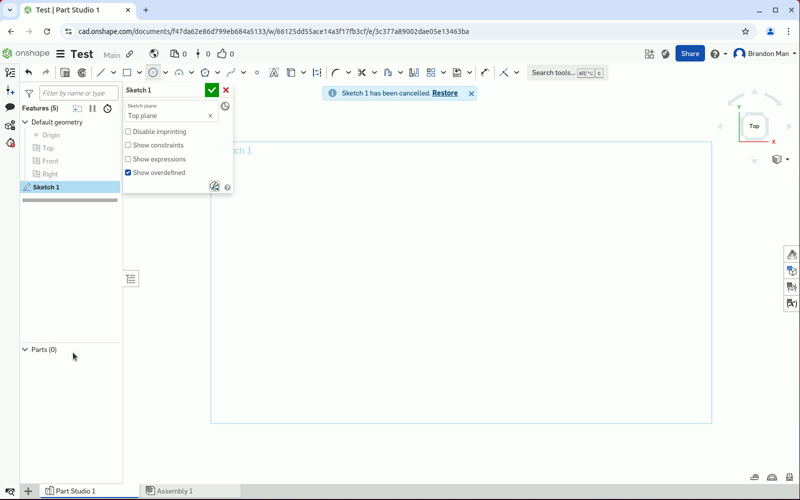
mouse_move(461, 282)
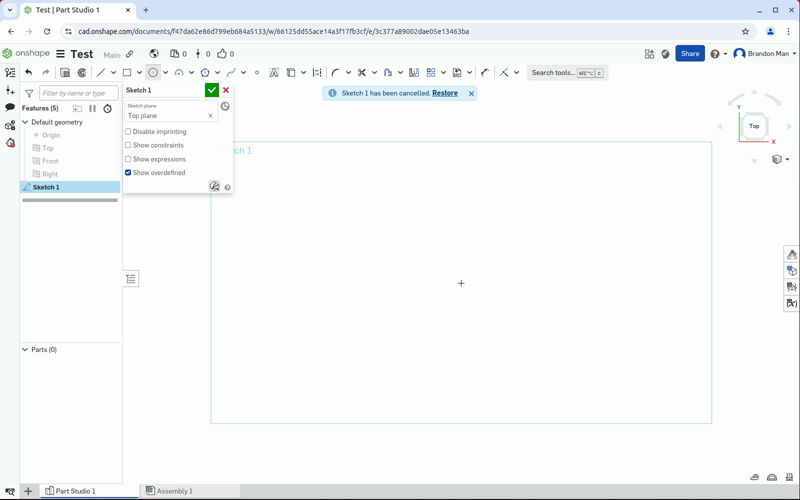
click(461, 282)
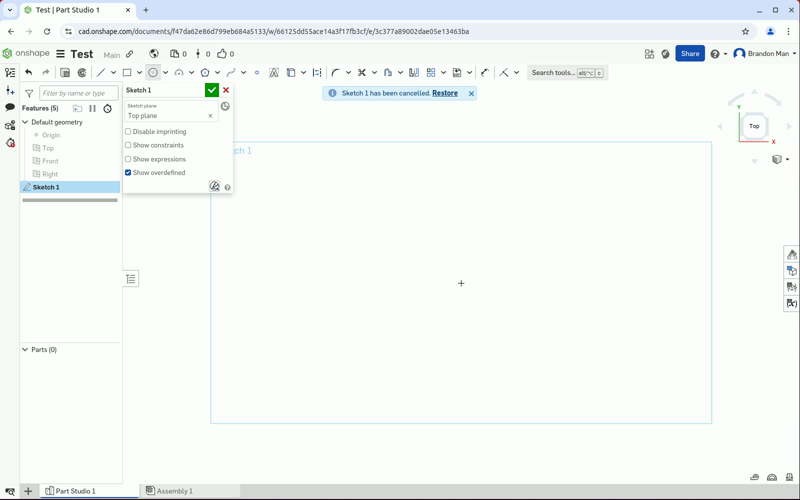
key_up(shift)
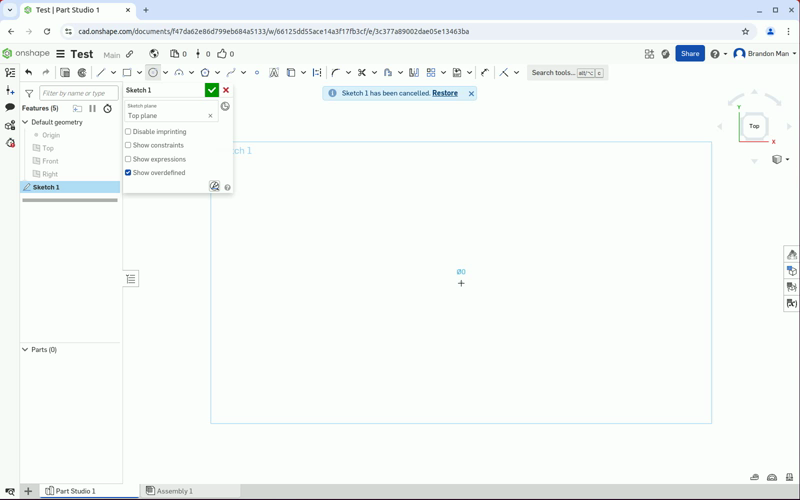
mouse_move(477, 282)
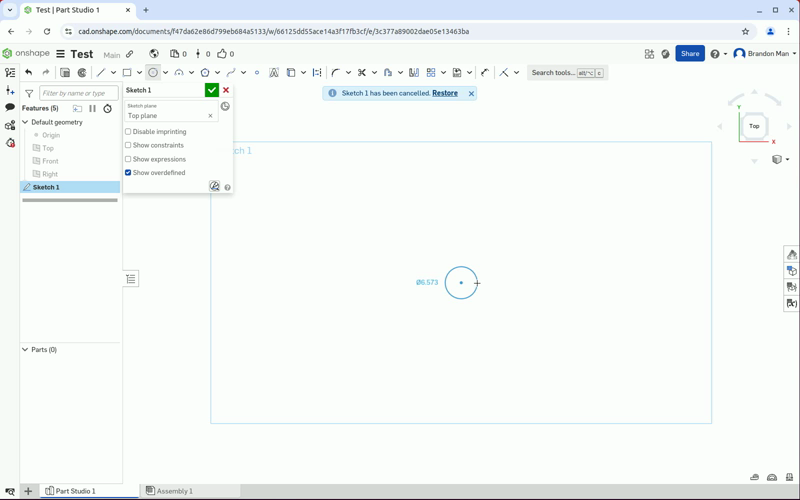
click(477, 282)
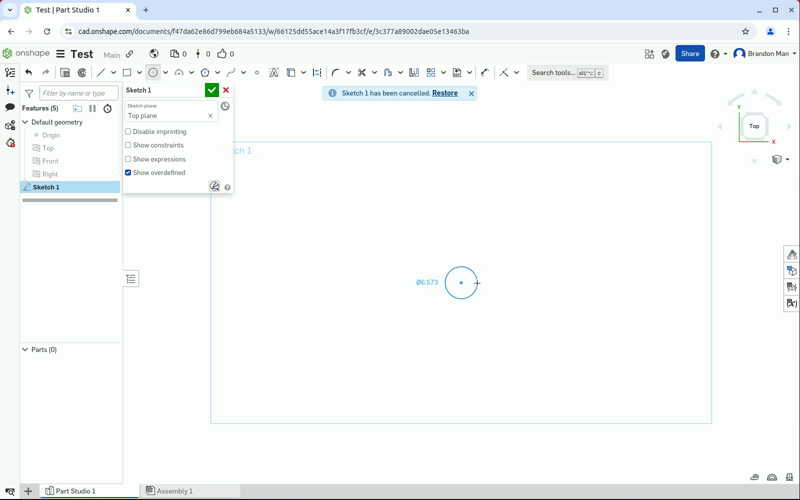
key(esc)
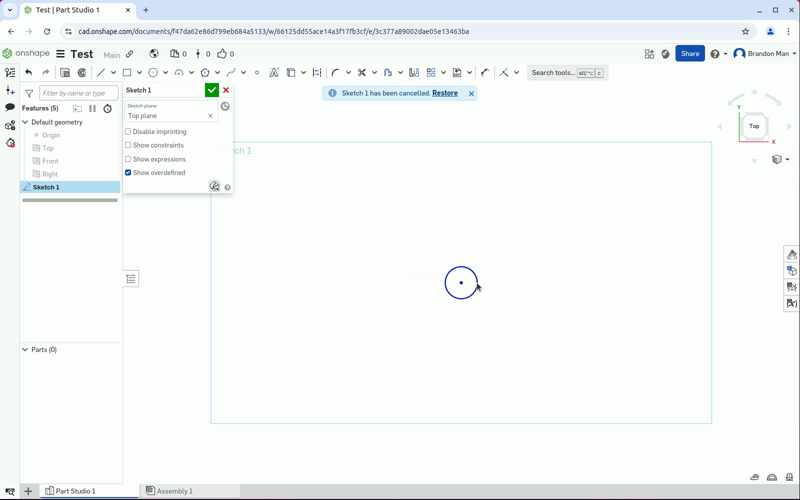
mouse_move(463, 291)
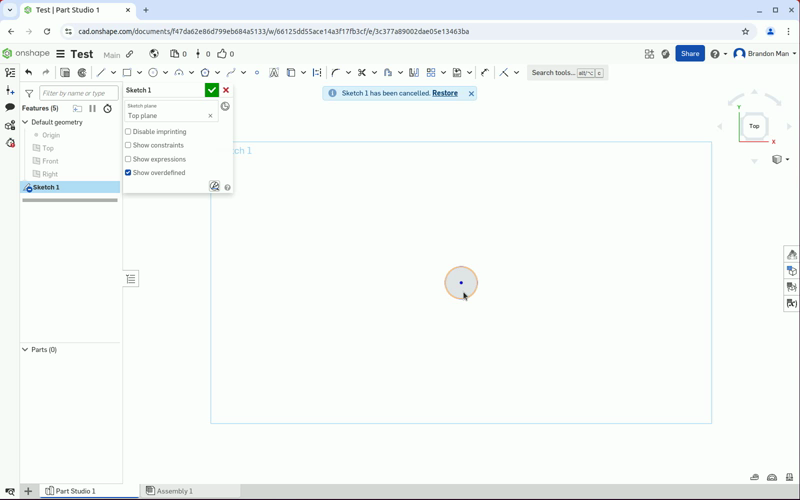
scroll(6)
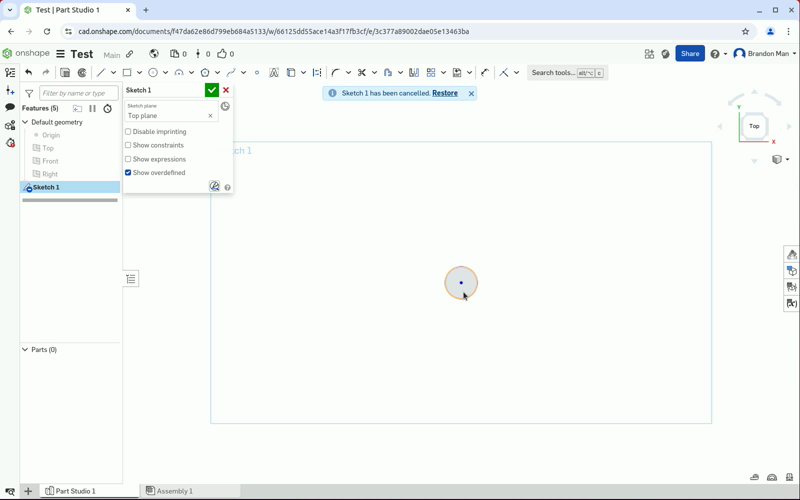
scroll(6)
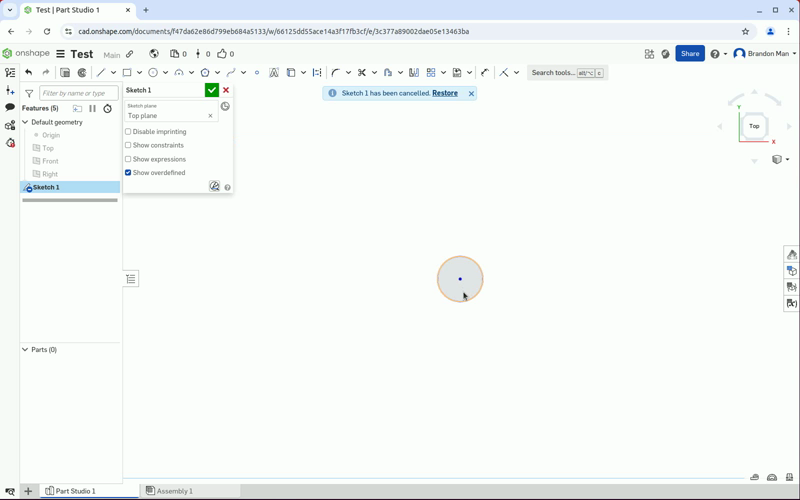
scroll(6)
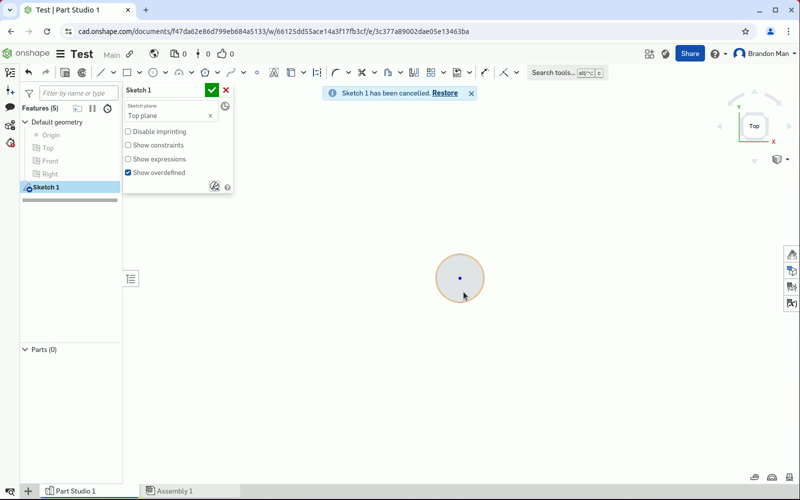
scroll(6)
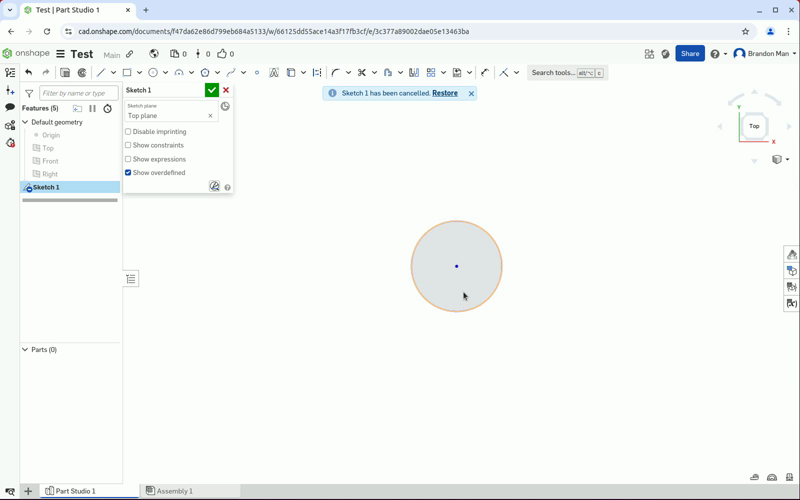
scroll(6)
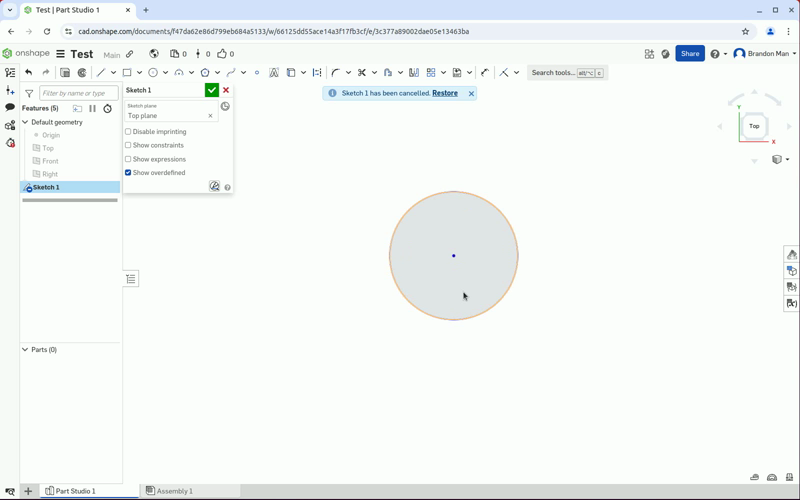
scroll(6)
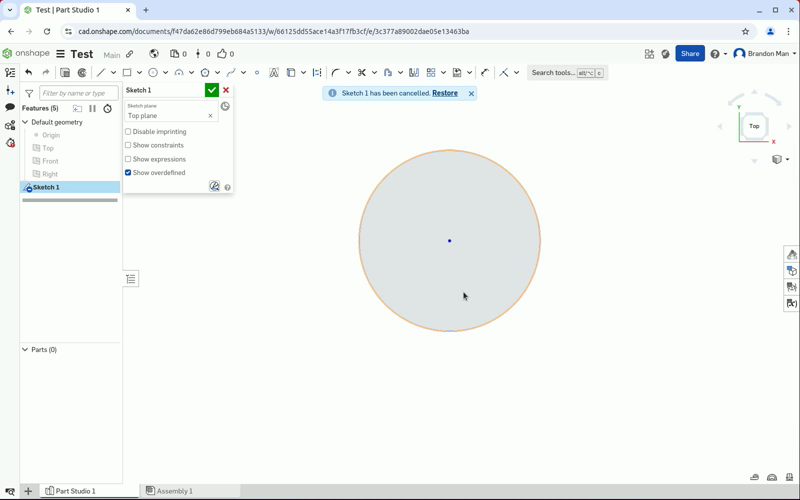
scroll(6)
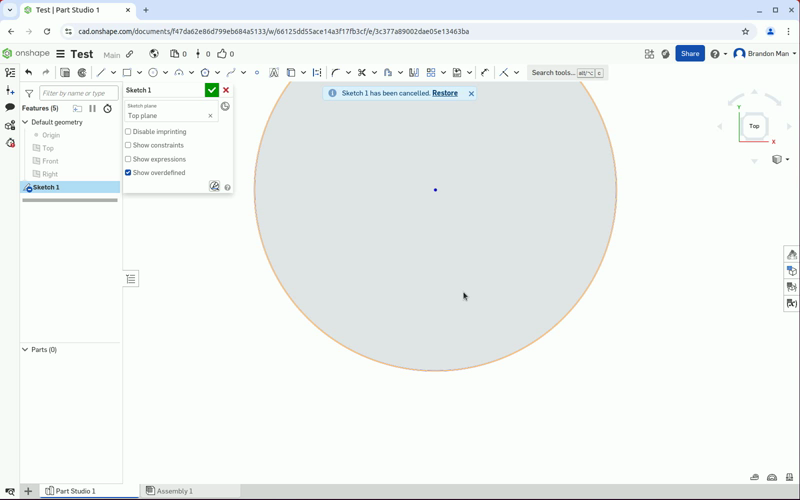
click(463, 291)
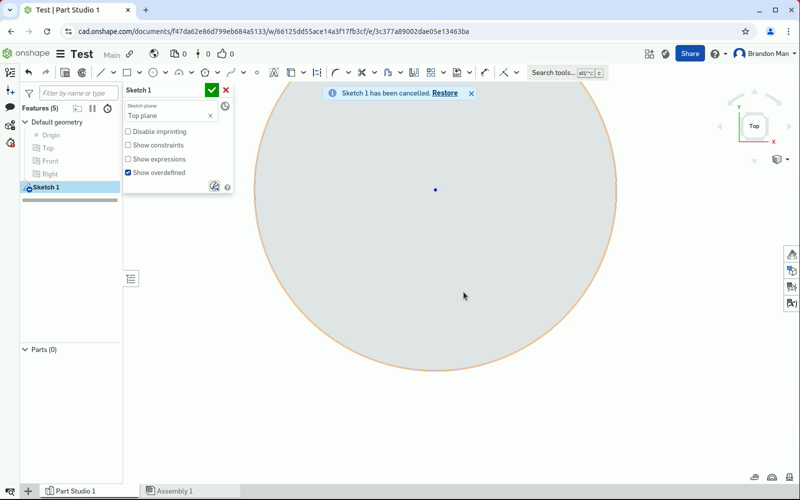
scroll(-6)
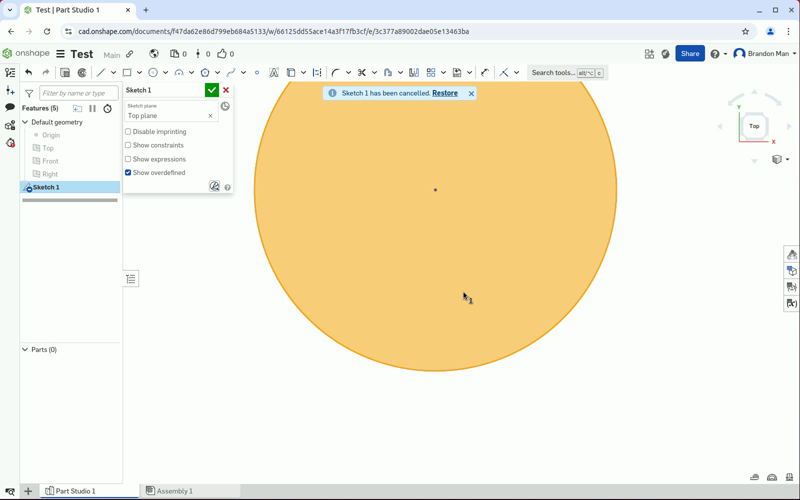
scroll(-6)
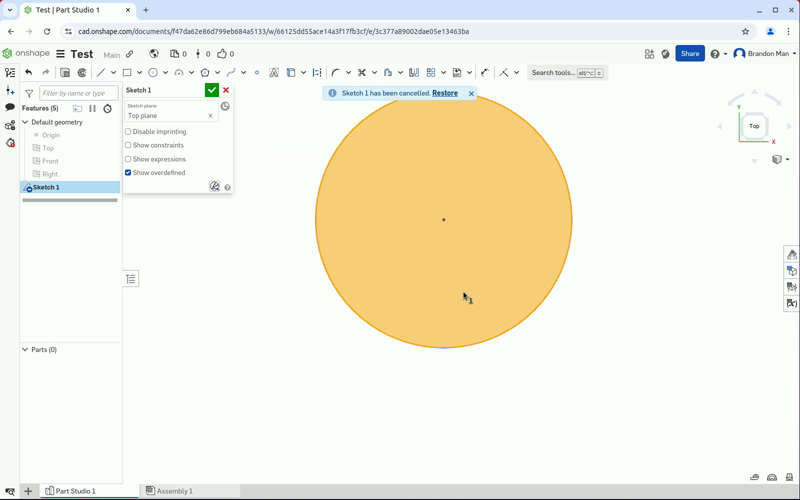
scroll(-6)
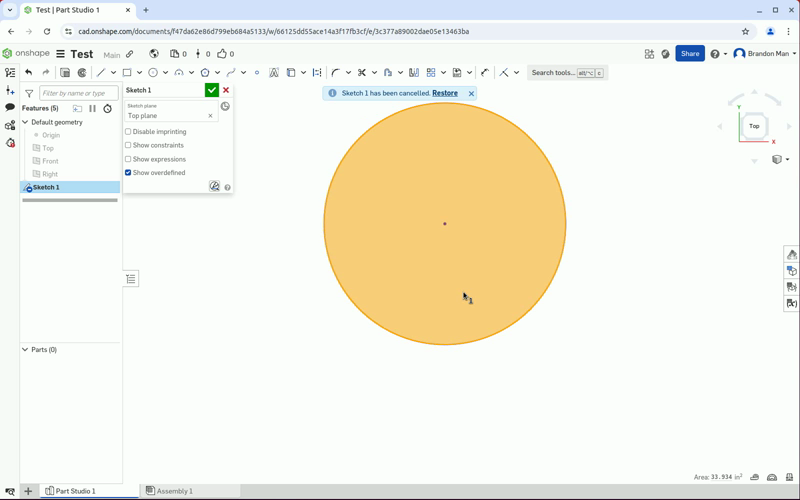
scroll(-6)
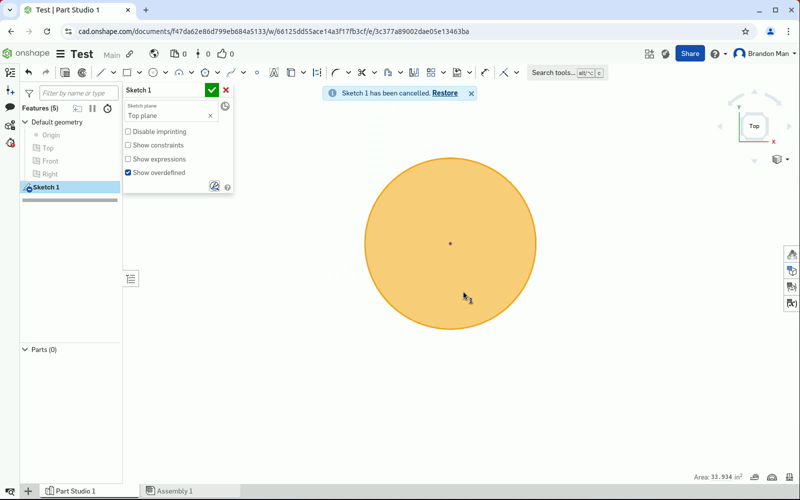
scroll(-6)
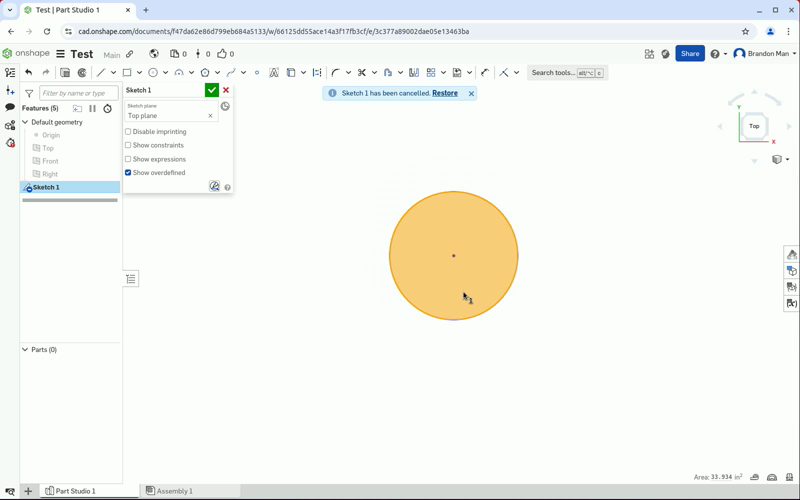
scroll(-6)
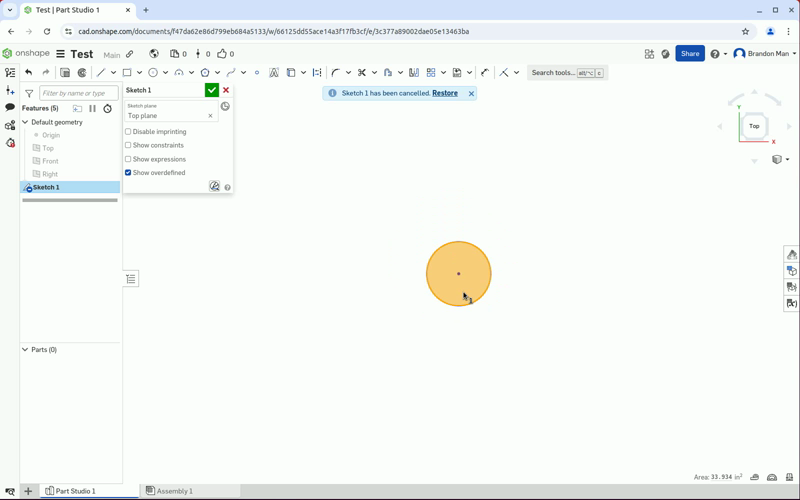
scroll(-6)
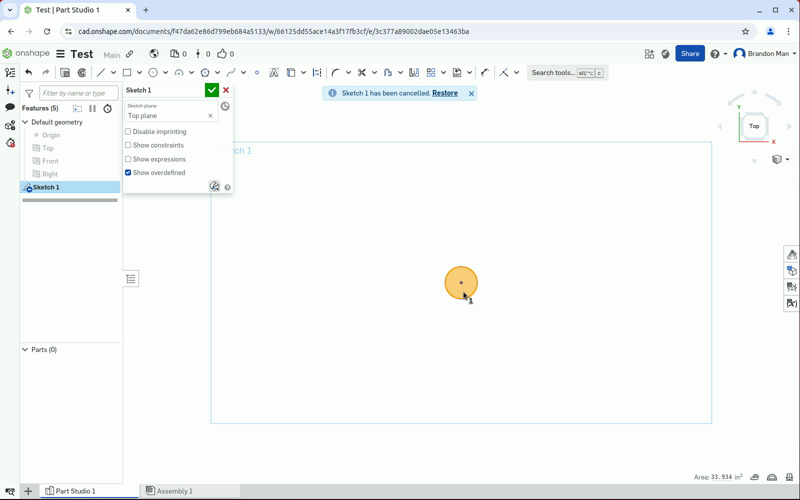
mouse_move(73, 352)
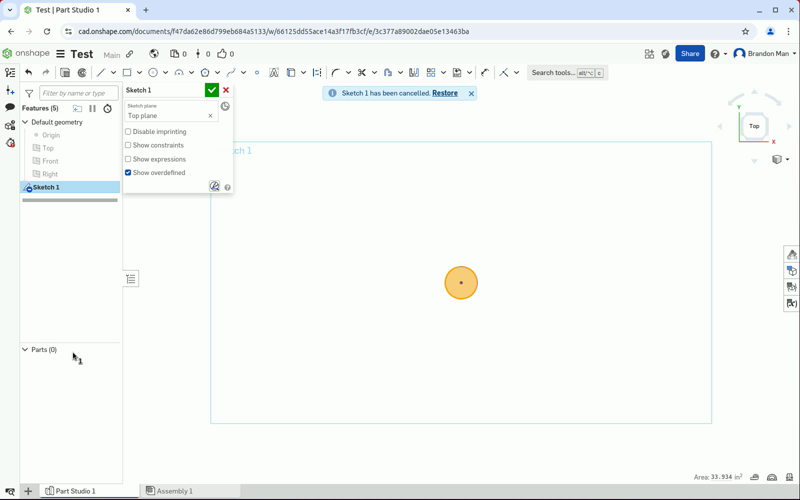
key(shift+y)
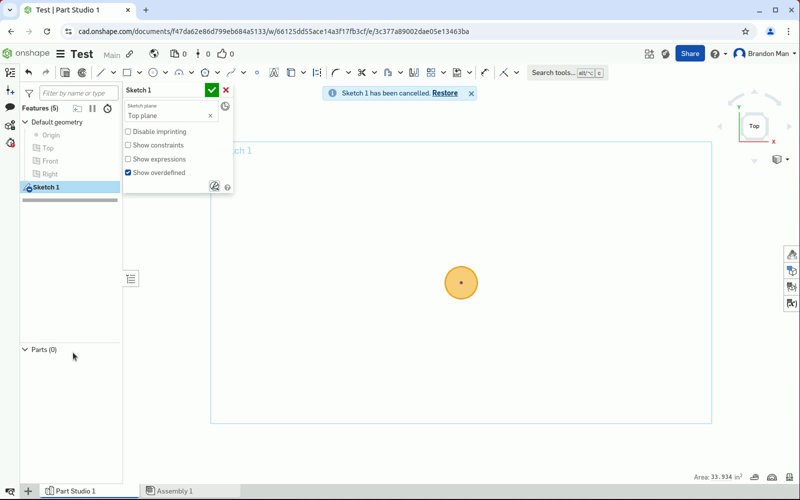
key(shift+e)
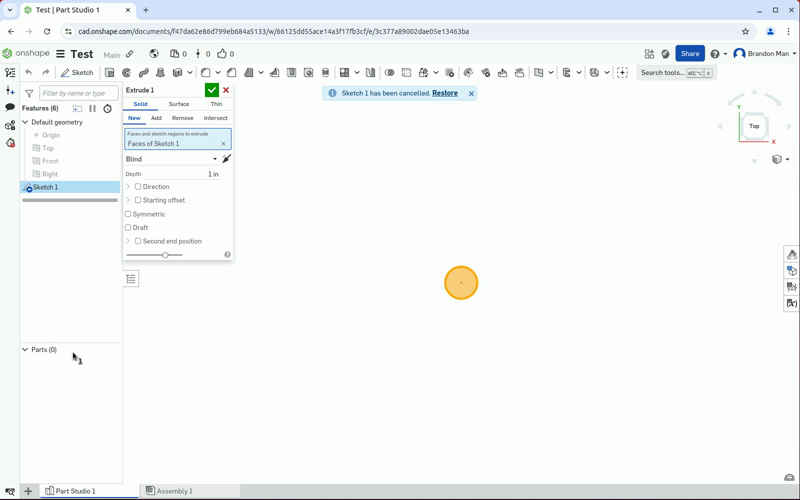
mouse_move(143, 106)
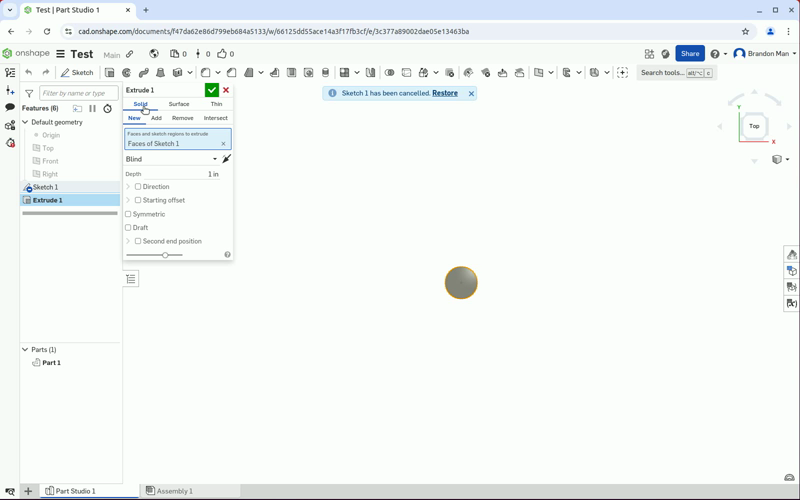
click(143, 106)
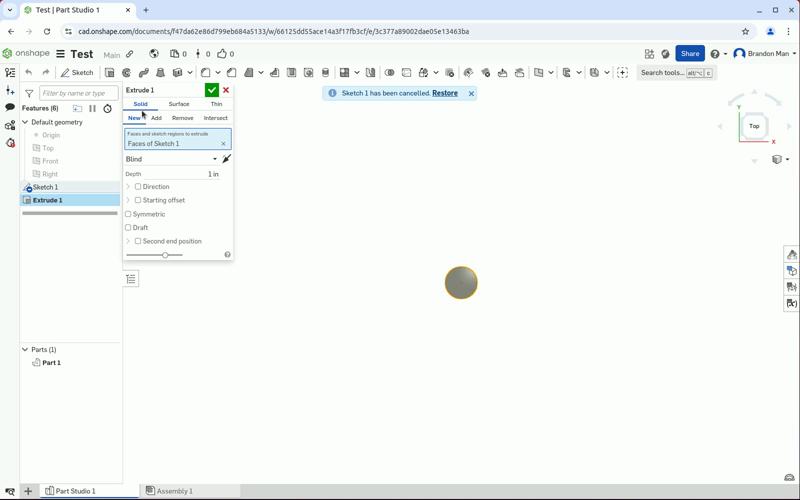
mouse_move(137, 120)
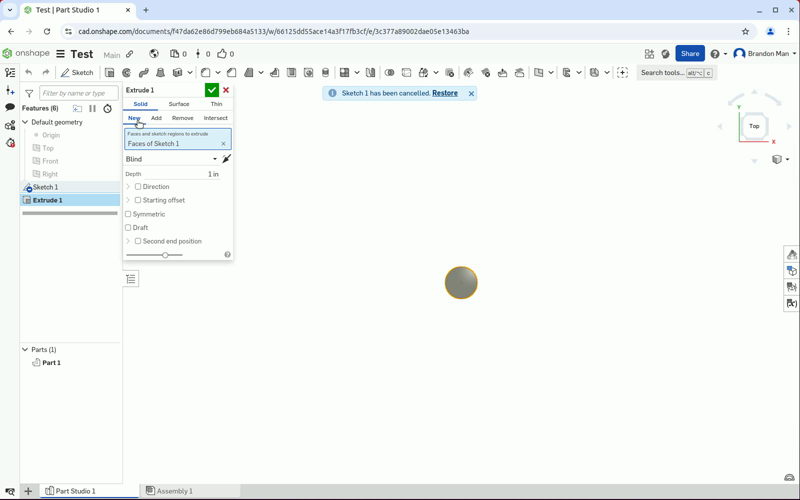
click(137, 120)
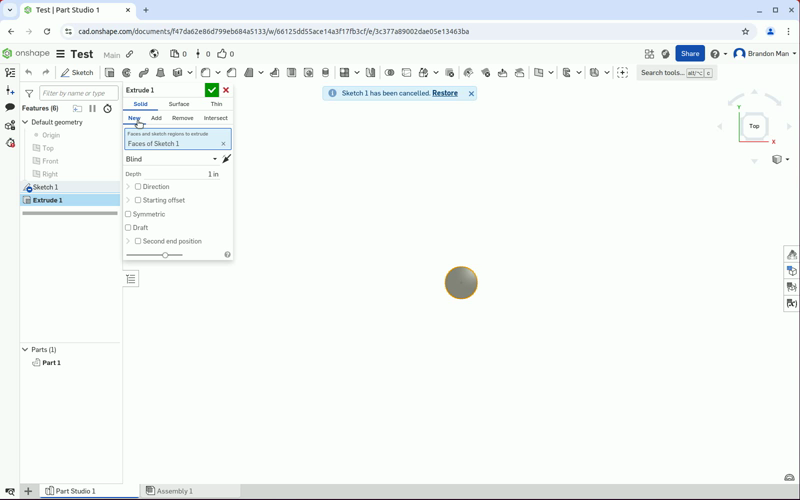
key(tab, 4)
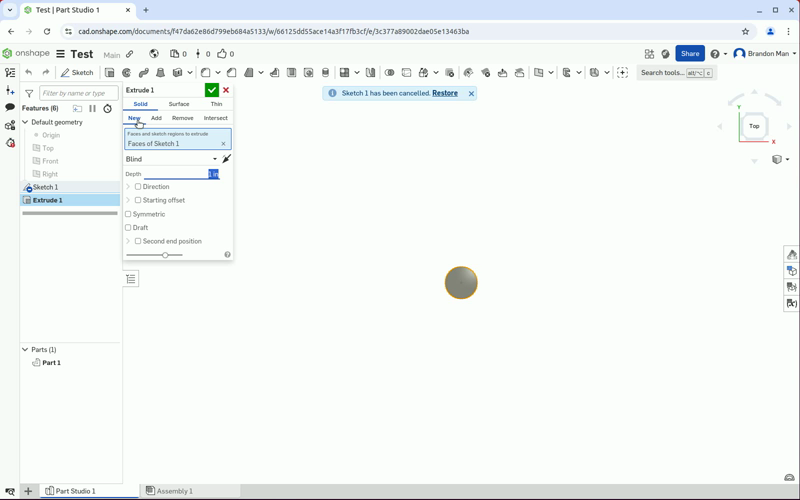
text(6.499)
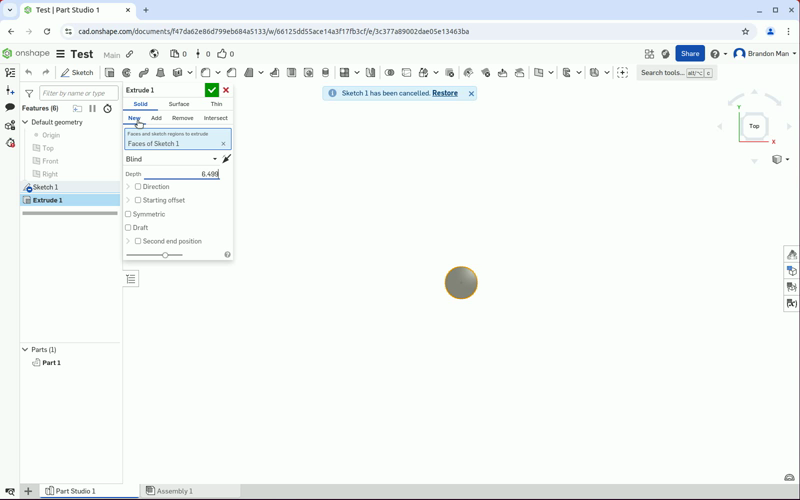
key(enter)
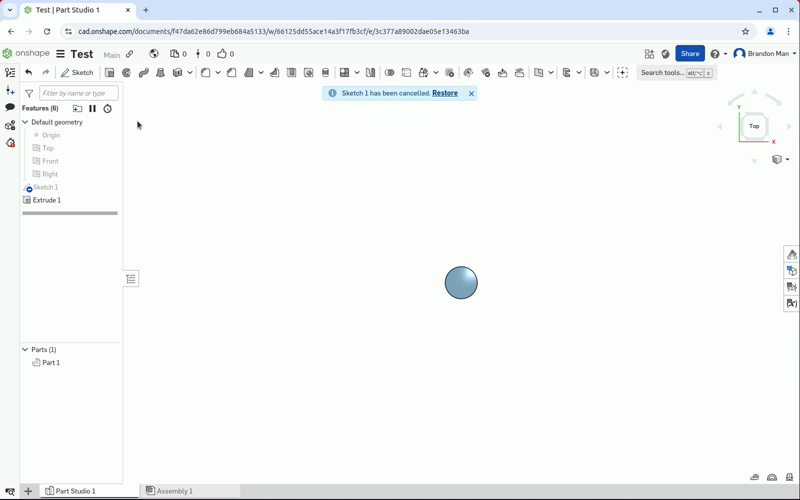
key(shift+h)
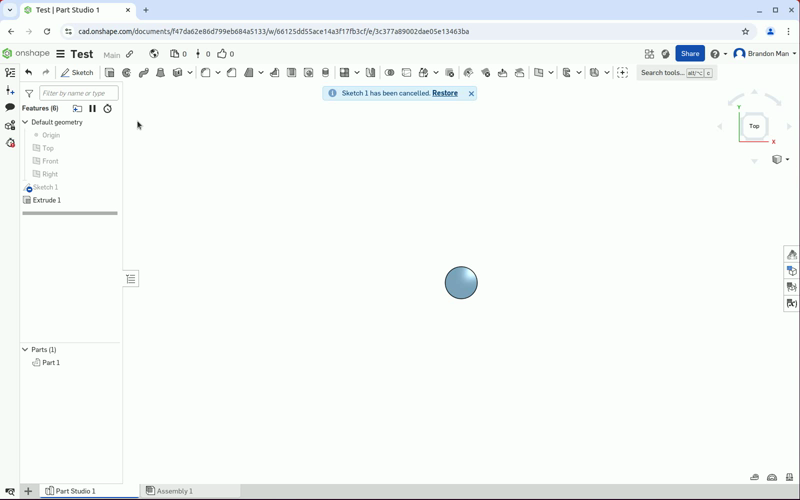
key(shift+h)
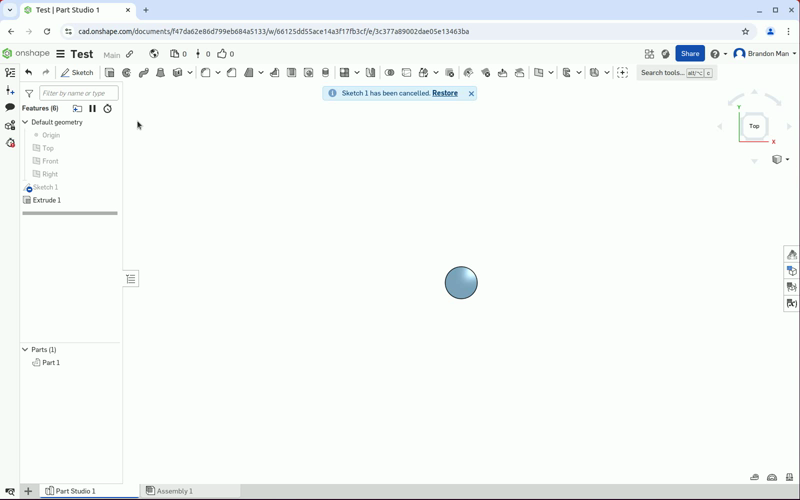
mouse_move(73, 189)
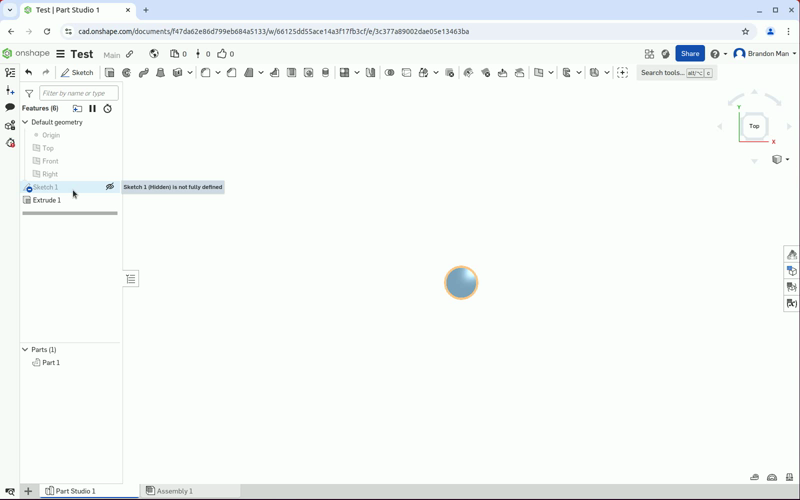
click(73, 189)
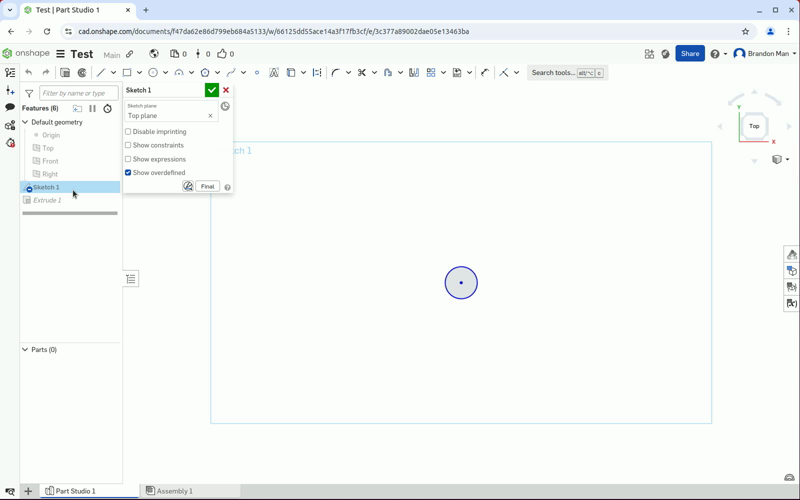
mouse_move(229, 92)
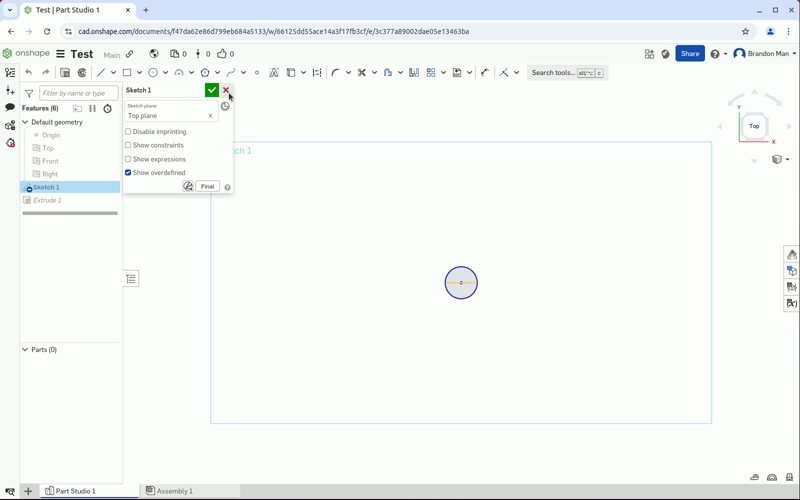
click(229, 92)
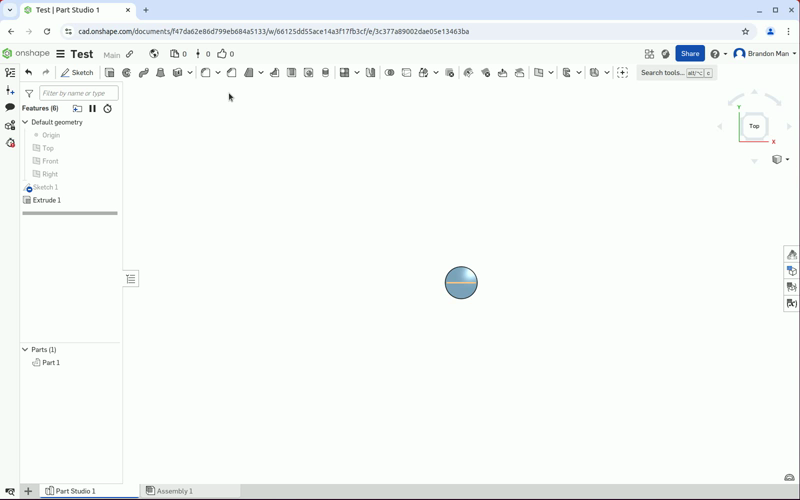
mouse_move(541, 75)
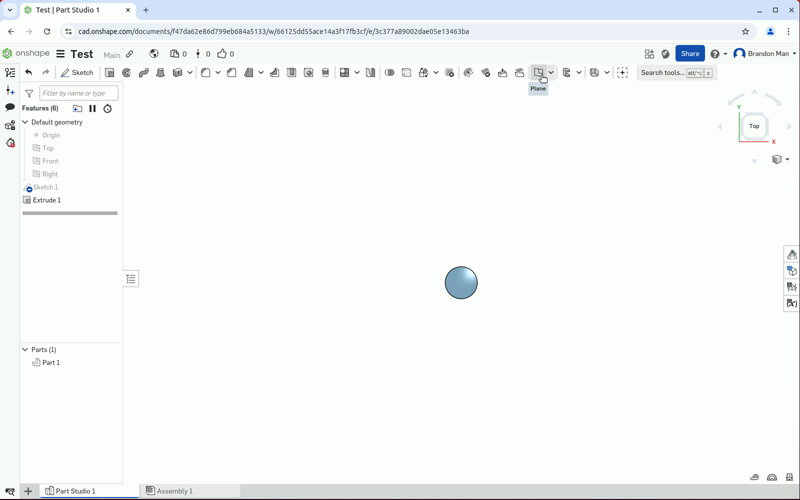
click(541, 75)
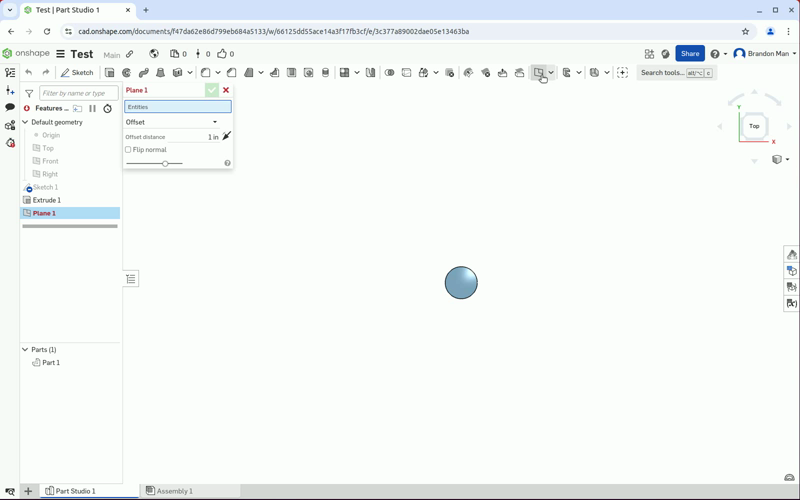
mouse_move(73, 150)
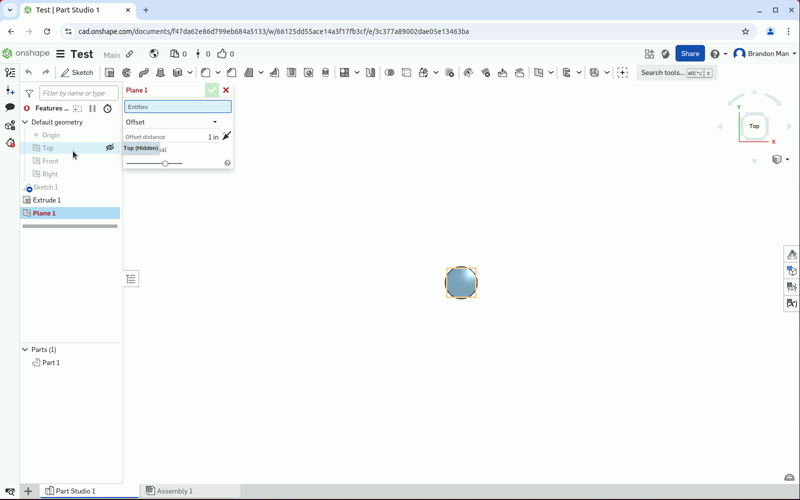
click(73, 150)
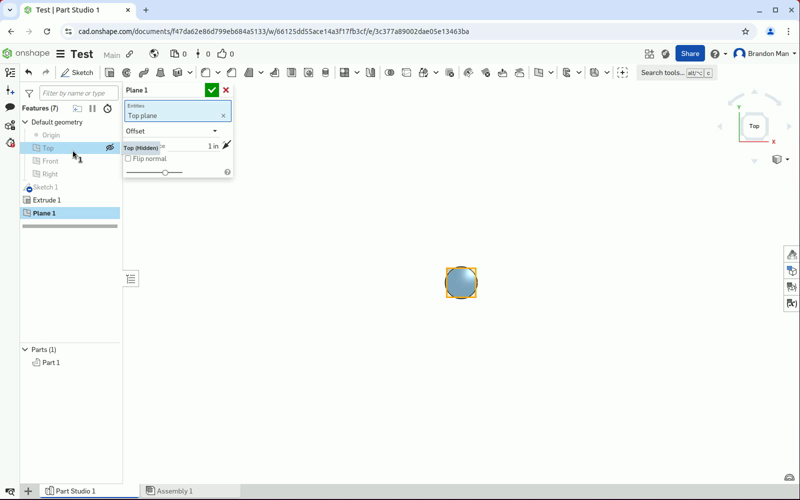
key(tab, 2)
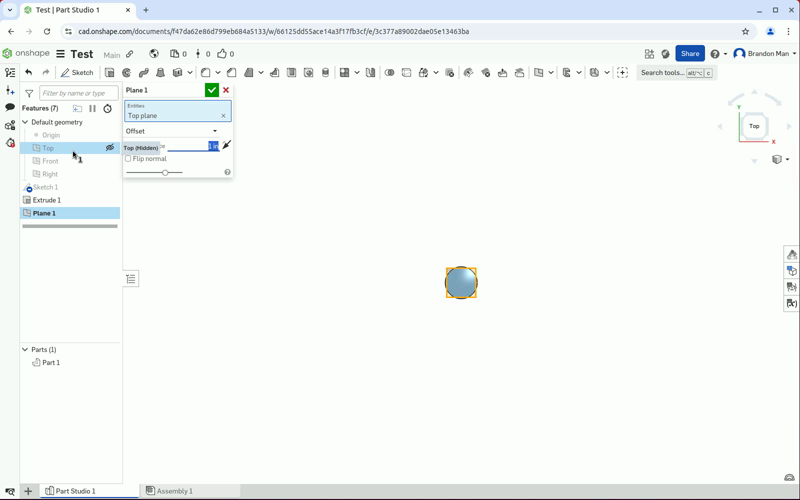
text(6.501)
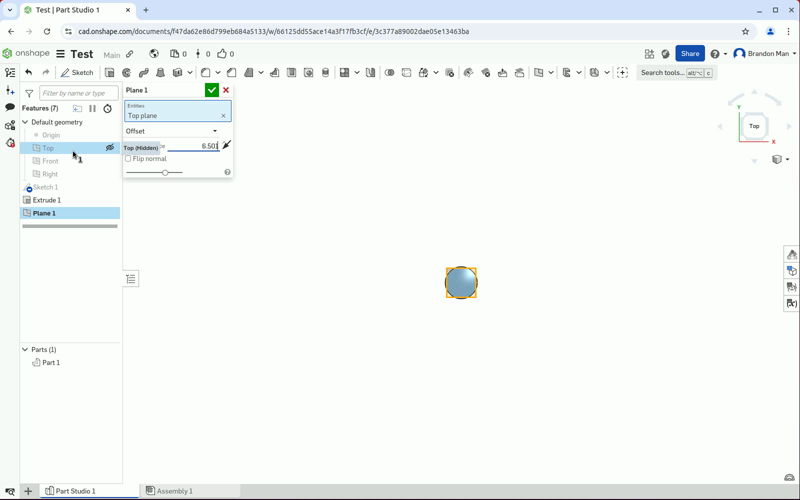
key(enter, 2)
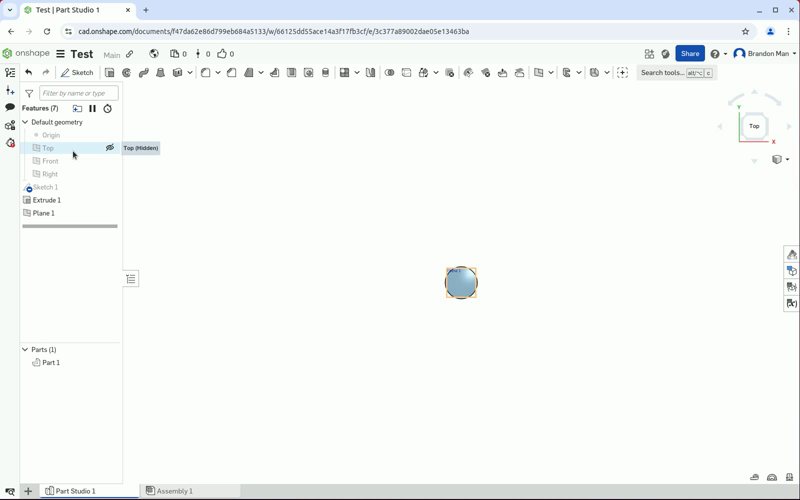
key(shift+s)
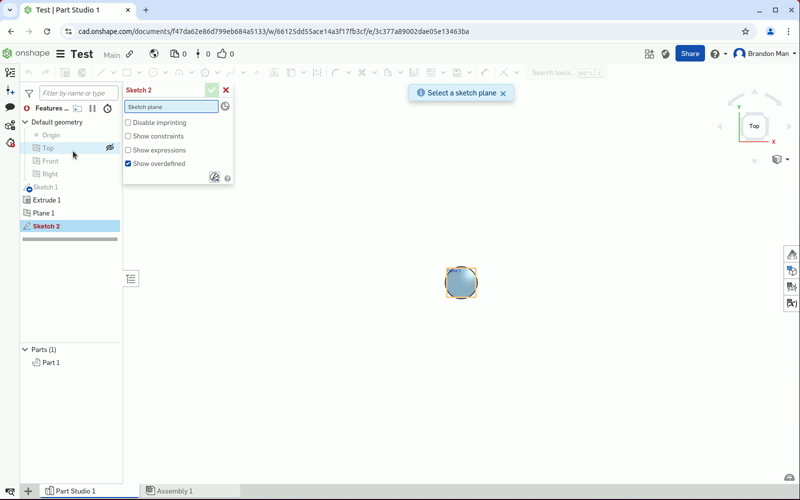
mouse_move(73, 215)
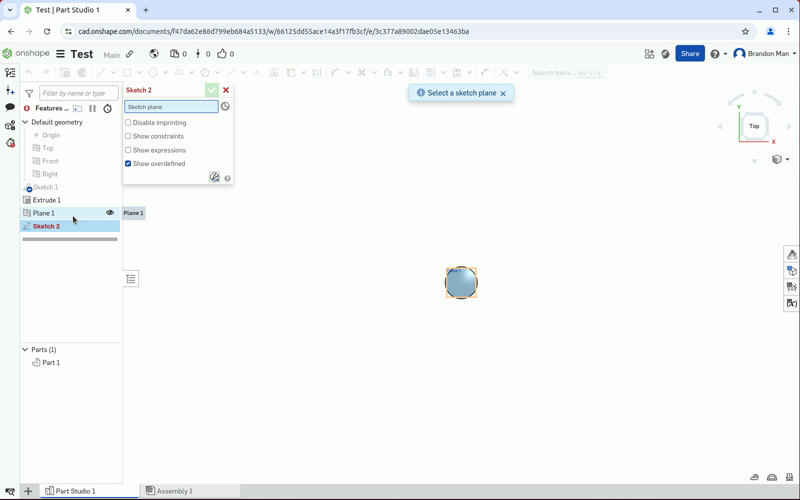
click(73, 215)
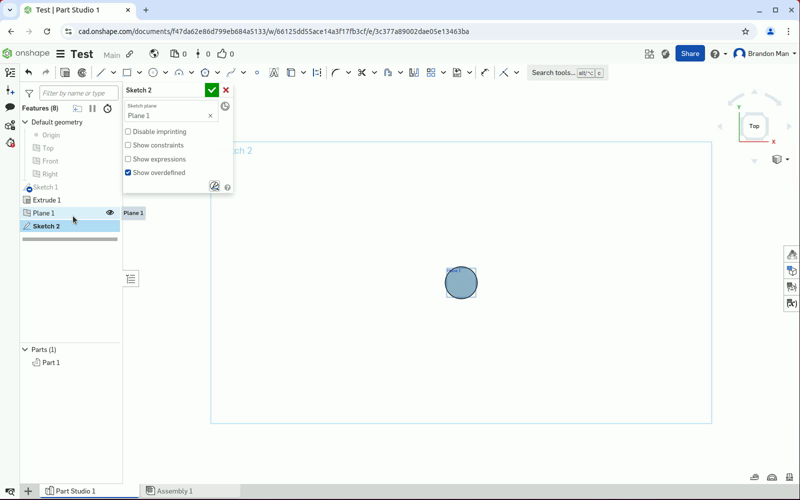
mouse_move(73, 352)
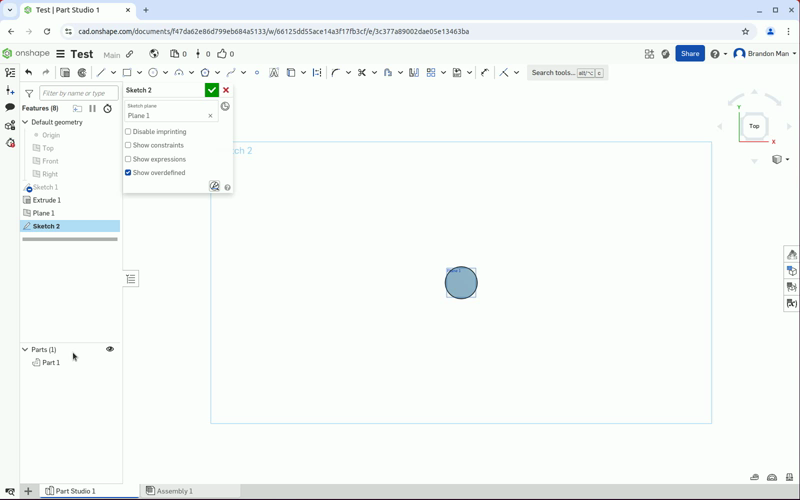
key(y)
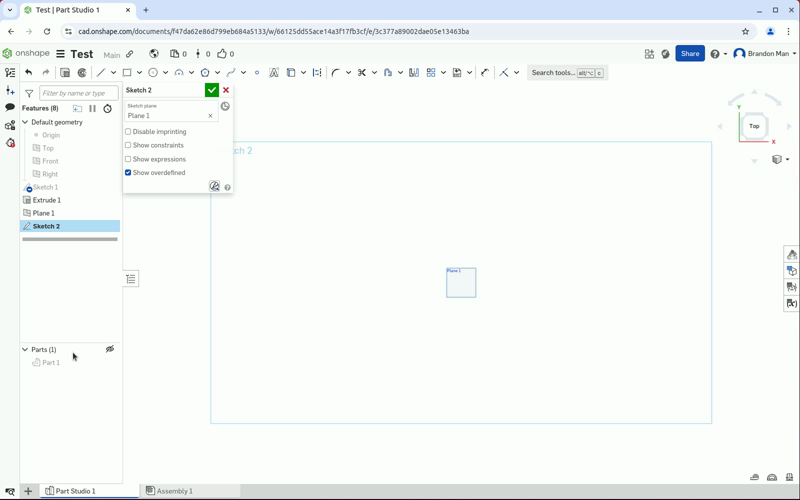
key(c)
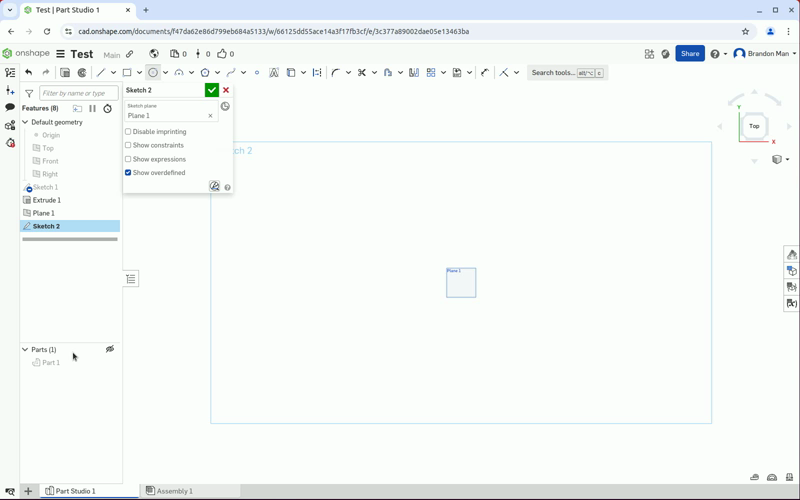
key_down(shift)
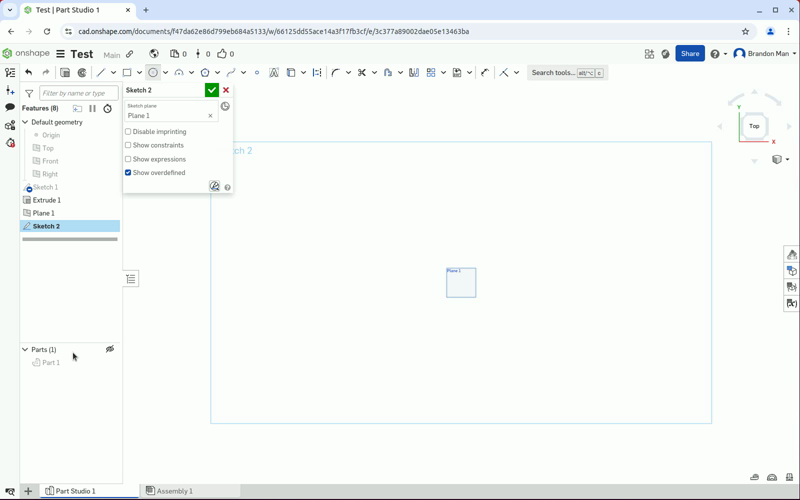
mouse_move(538, 281)
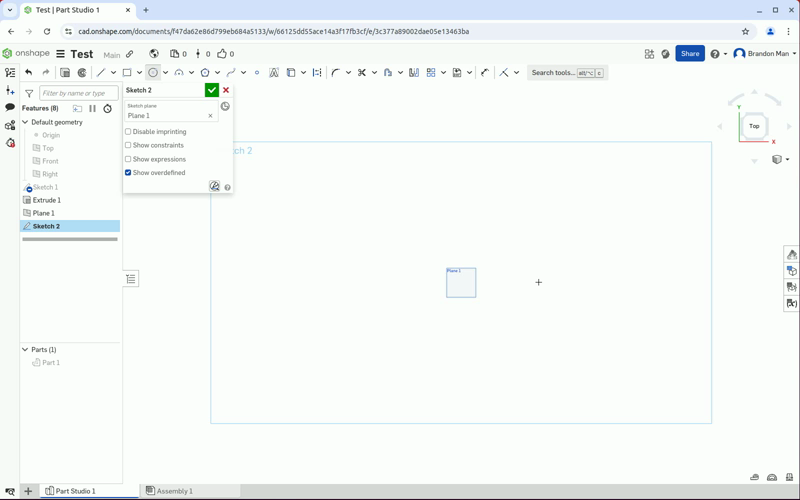
click(538, 281)
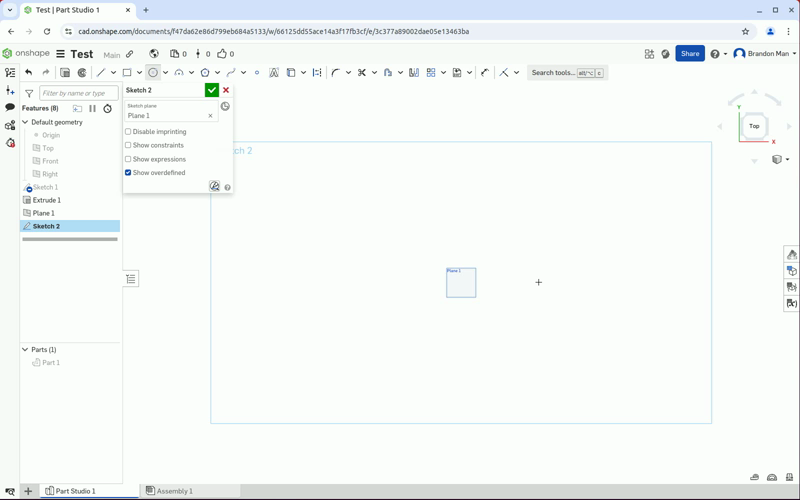
key_up(shift)
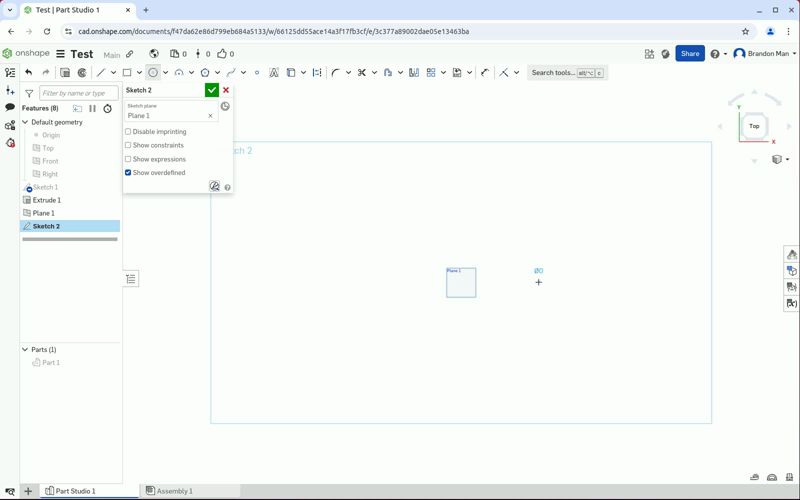
mouse_move(568, 281)
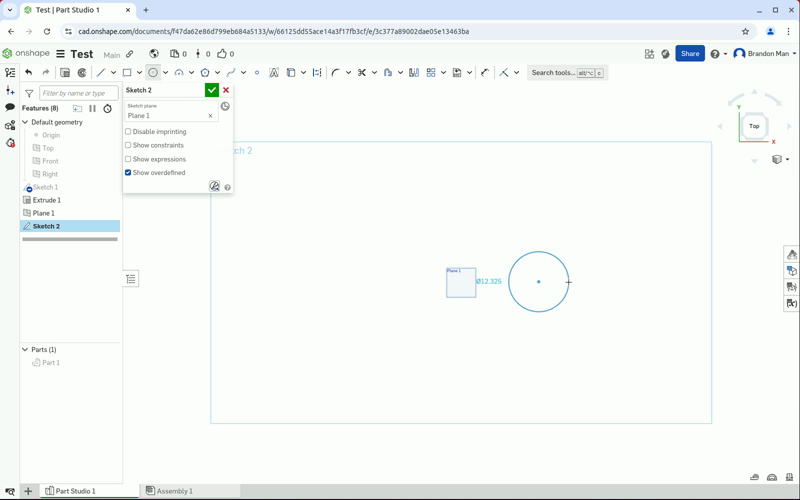
click(568, 281)
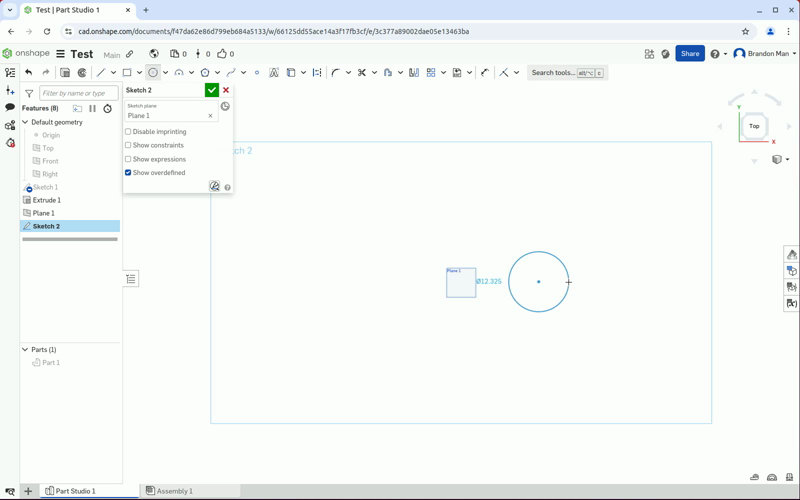
key(esc)
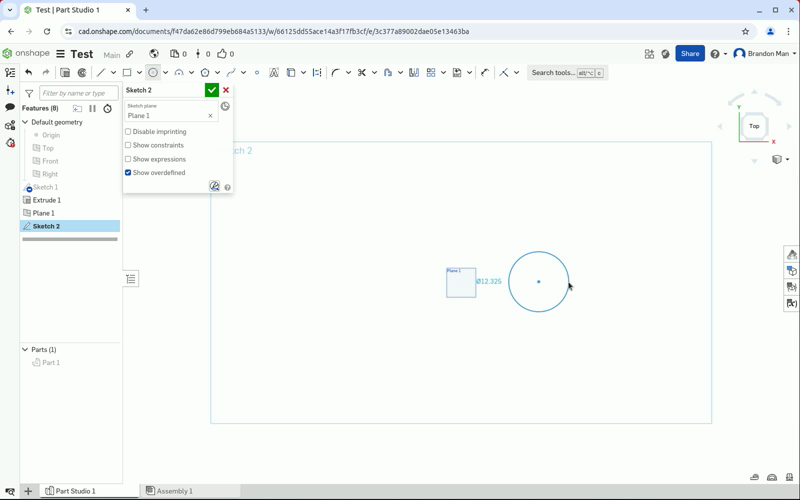
mouse_move(546, 306)
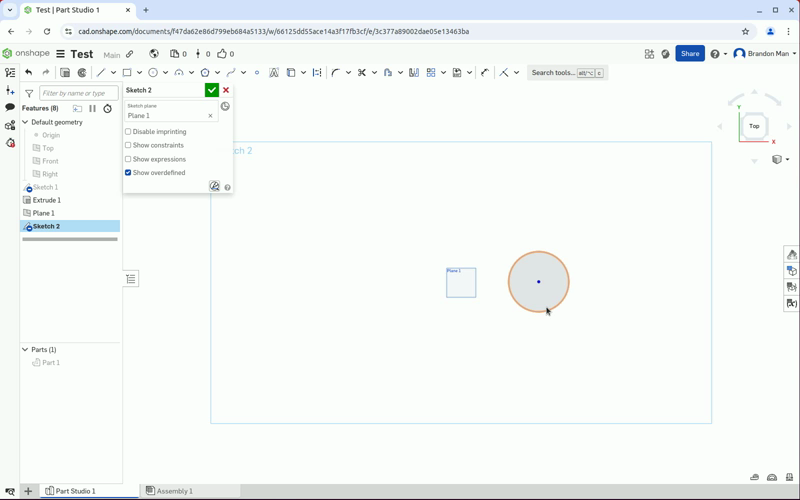
click(546, 306)
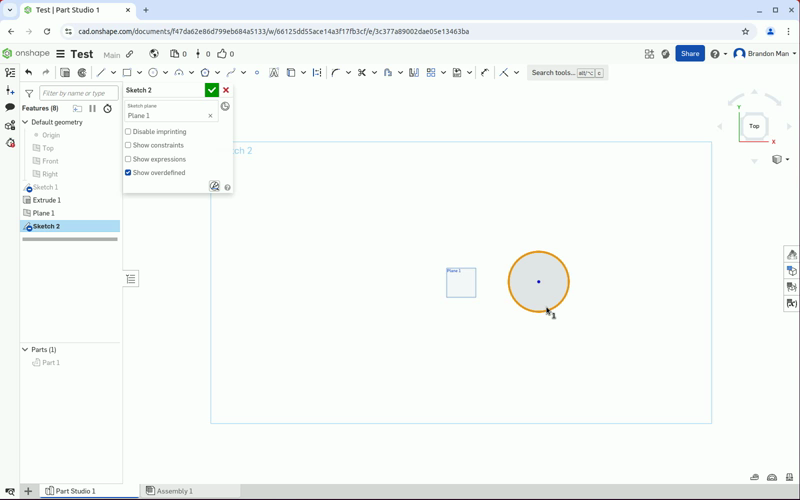
mouse_move(73, 352)
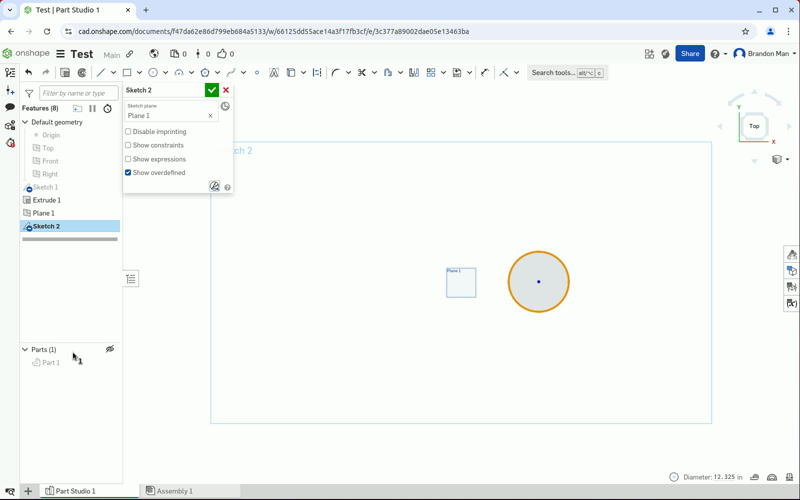
key(shift+y)
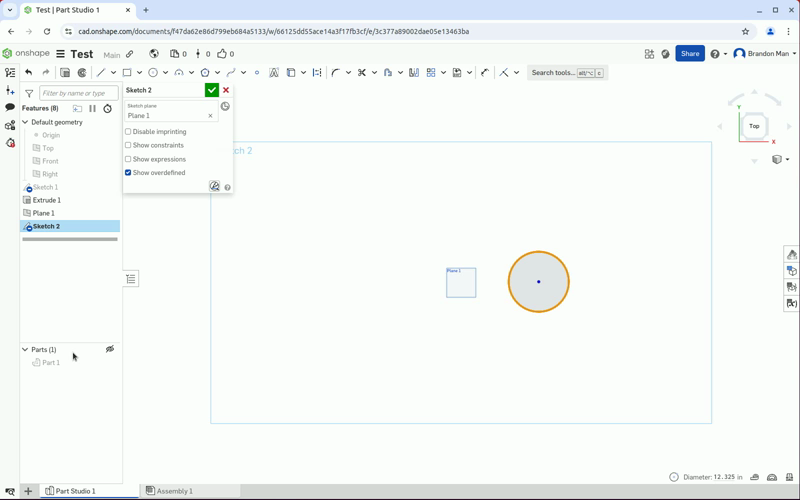
key(shift+e)
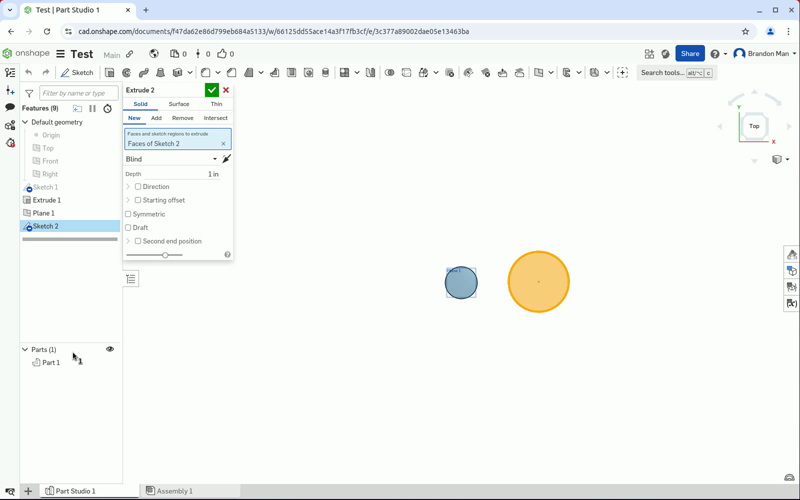
mouse_move(143, 106)
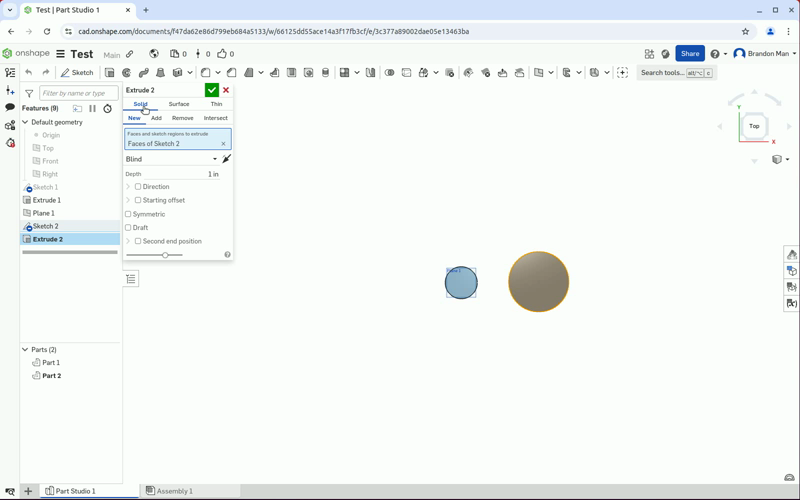
click(143, 106)
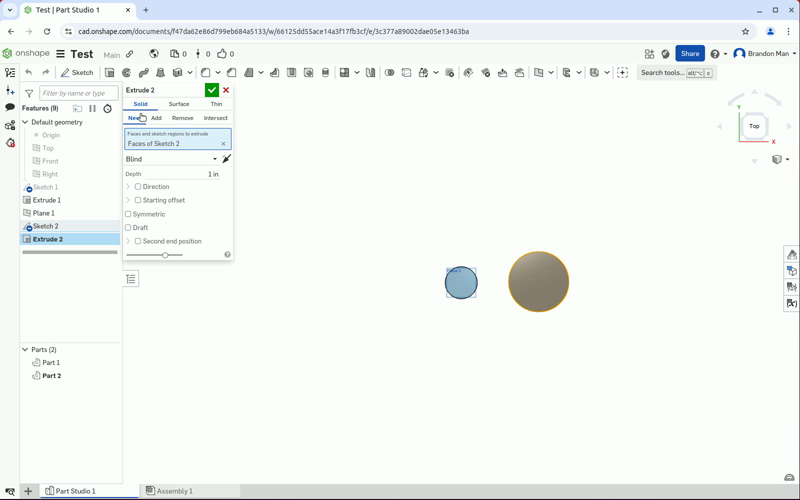
mouse_move(137, 120)
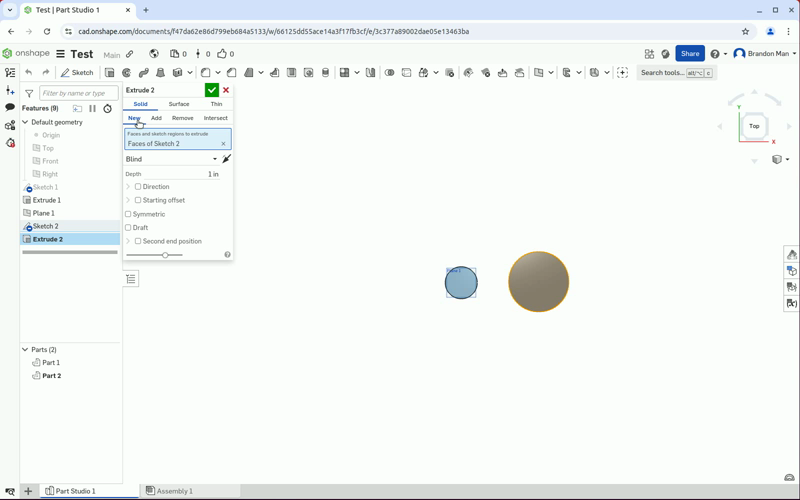
click(137, 120)
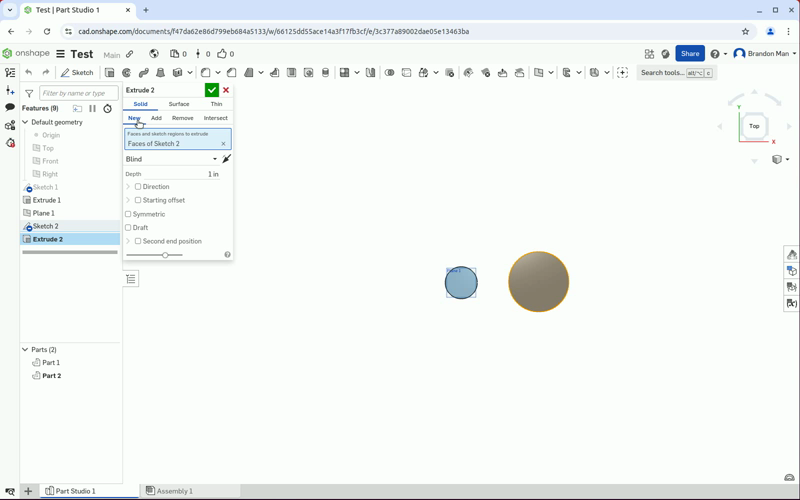
key(tab, 4)
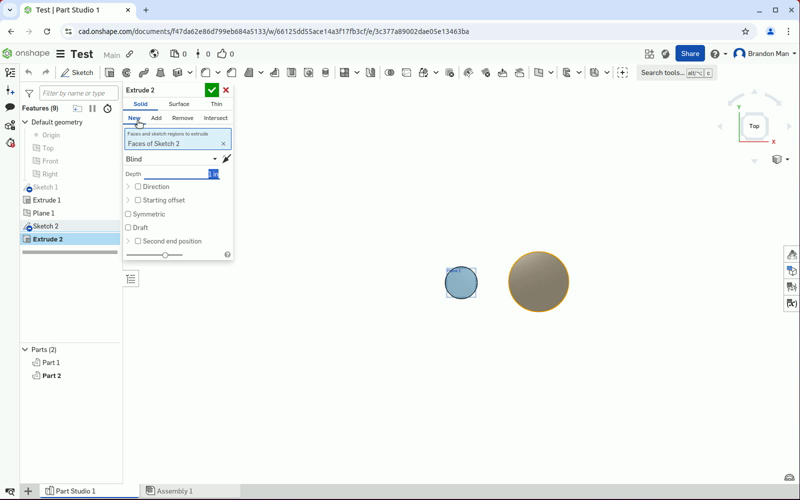
text(1.926)
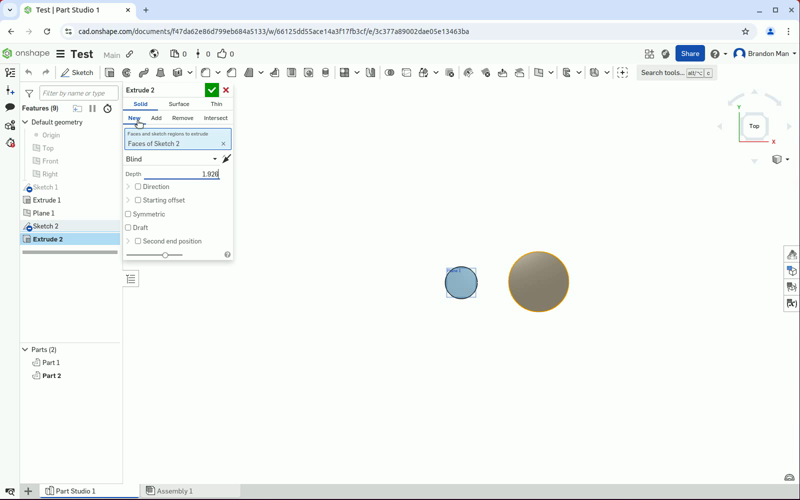
key(enter)
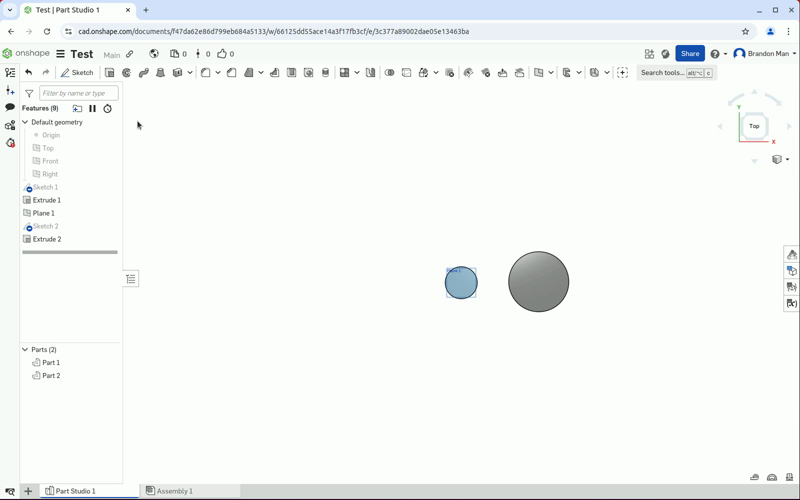
key(shift+h)
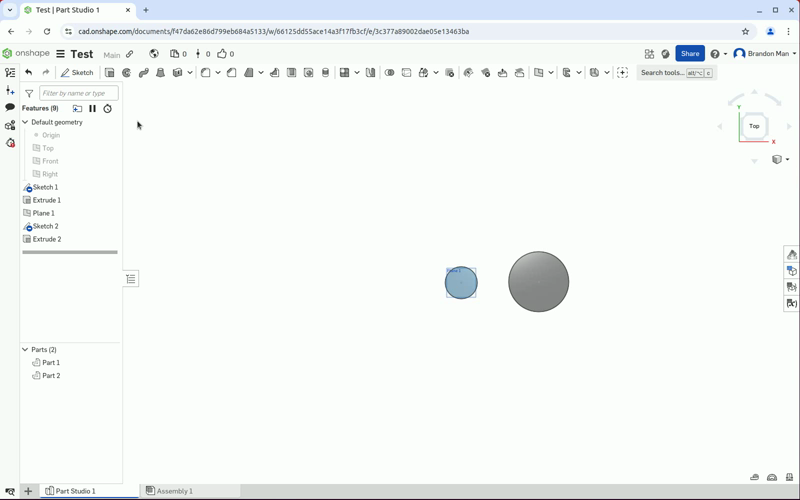
key(shift+h)
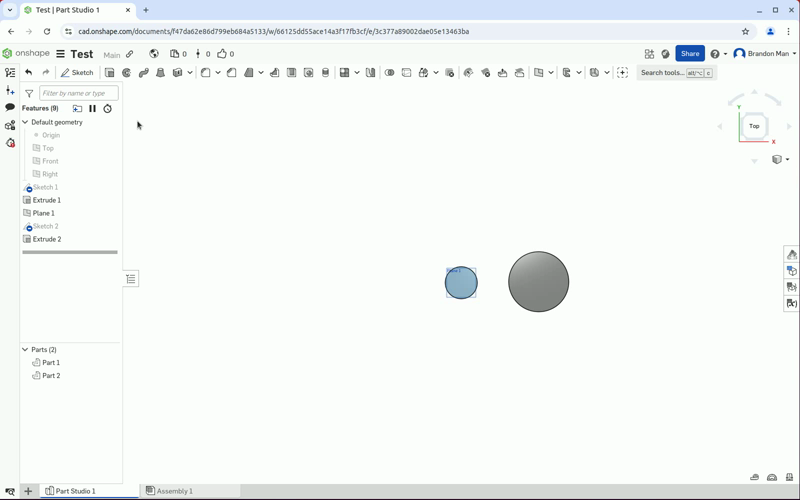
mouse_move(73, 189)
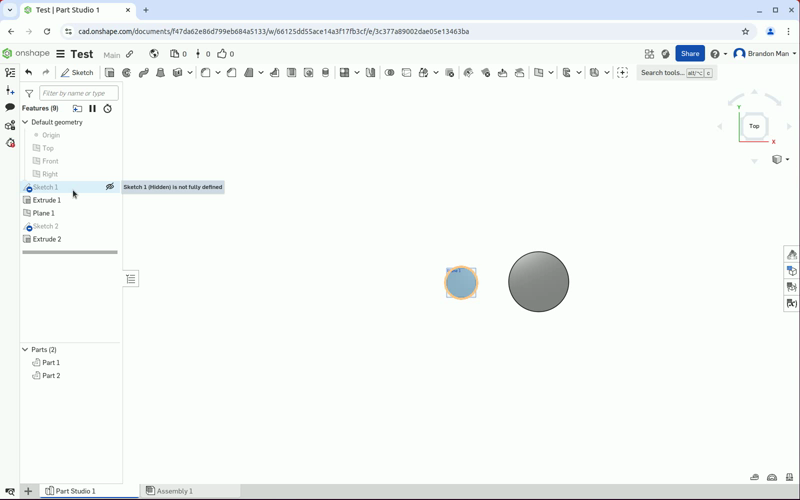
click(73, 189)
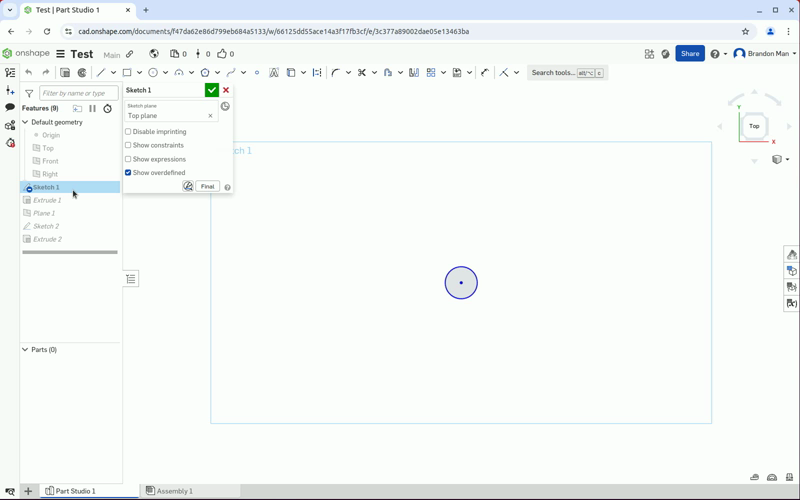
mouse_move(229, 92)
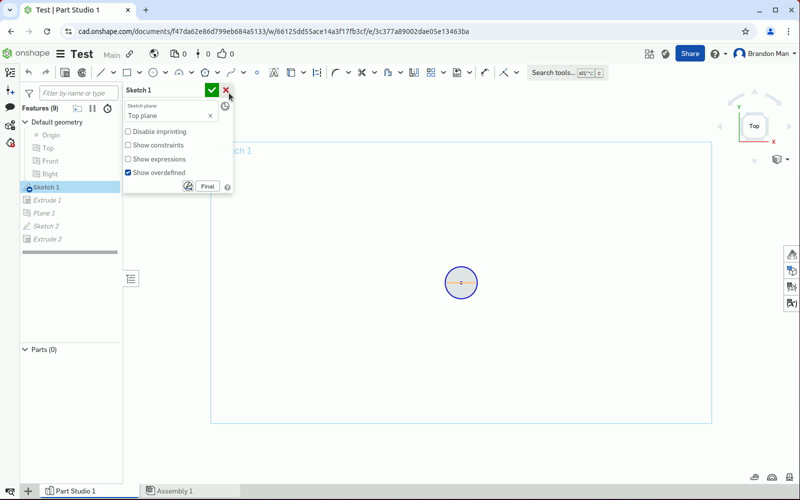
click(229, 92)
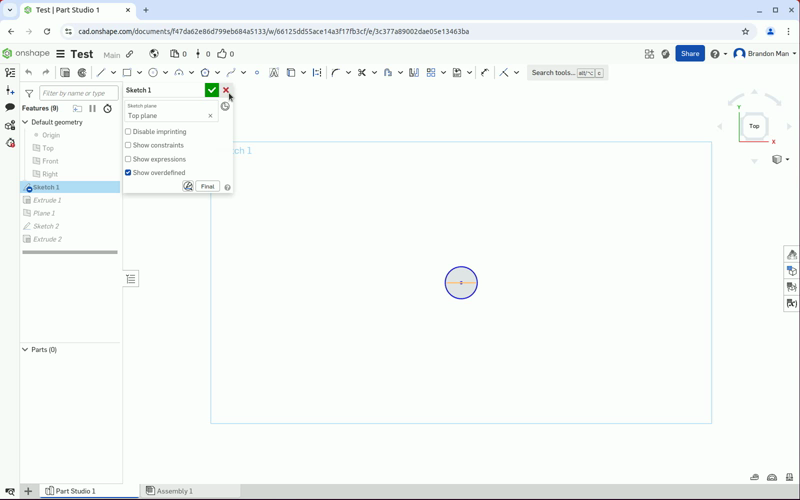
key(shift+s)
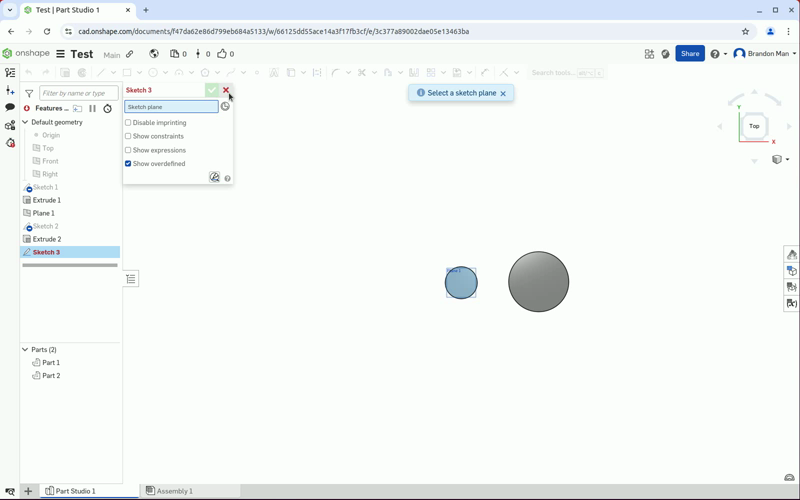
mouse_move(73, 215)
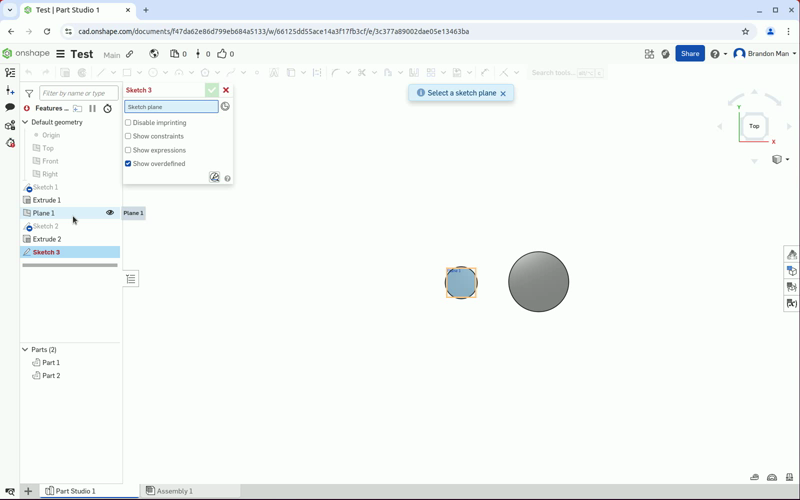
click(73, 215)
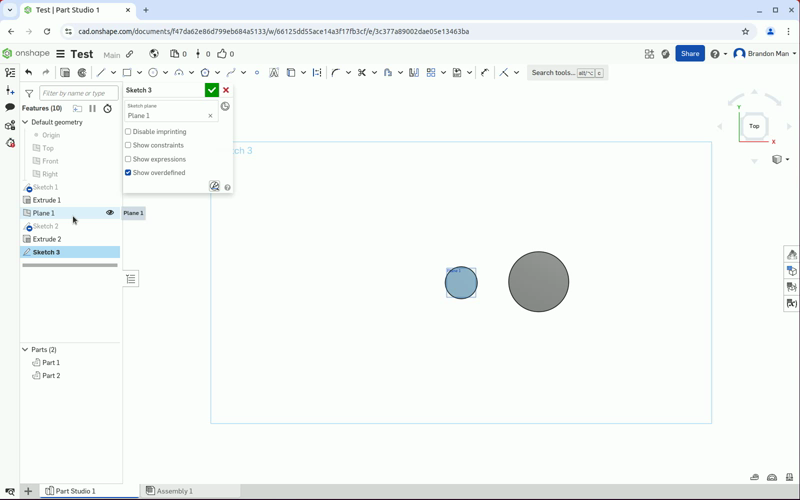
mouse_move(73, 352)
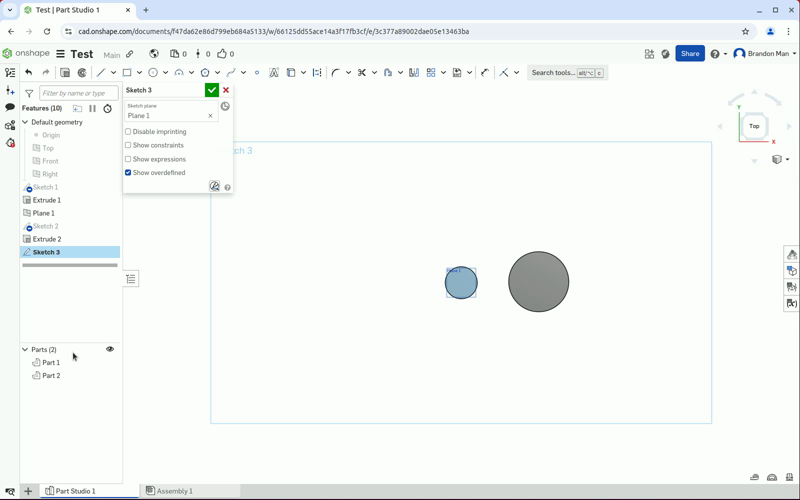
key(y)
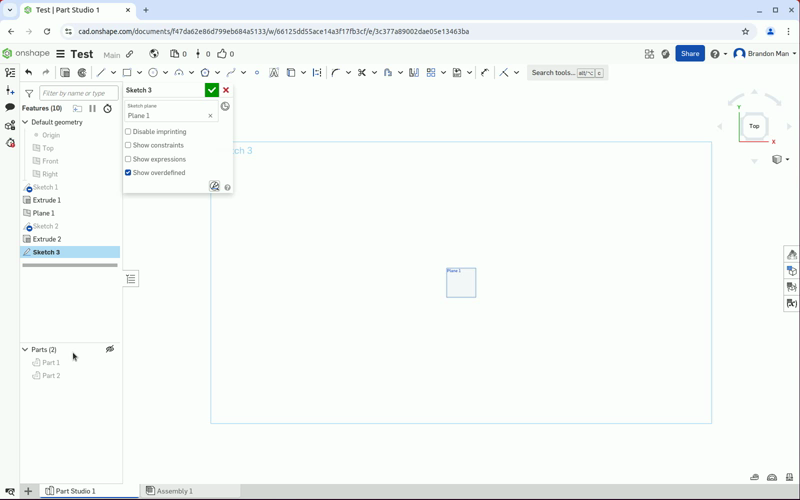
key(c)
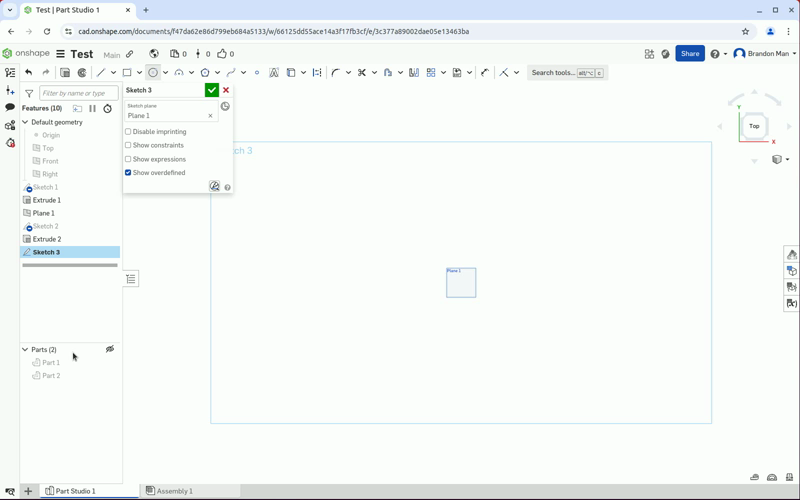
key_down(shift)
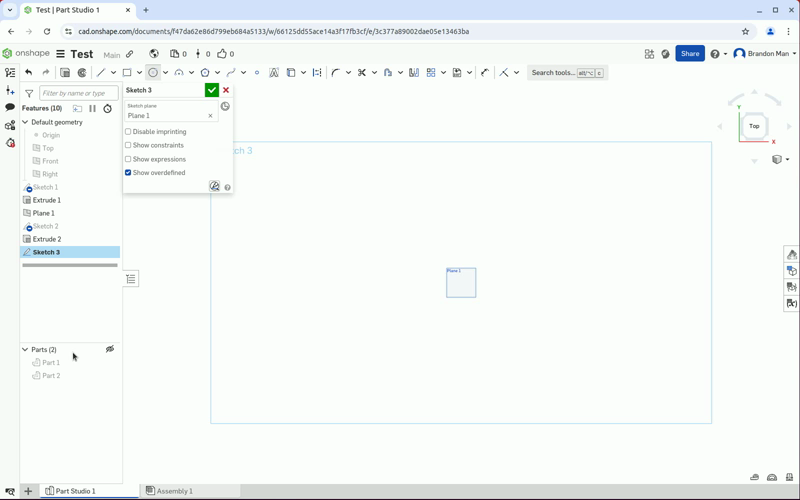
mouse_move(541, 225)
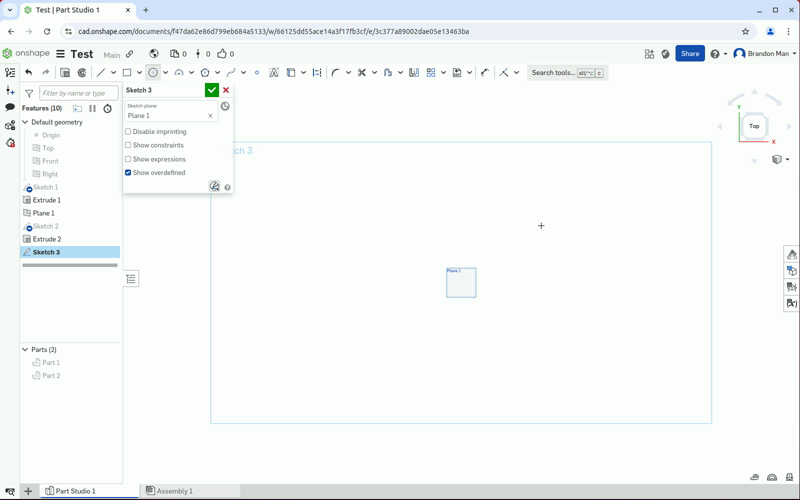
click(541, 225)
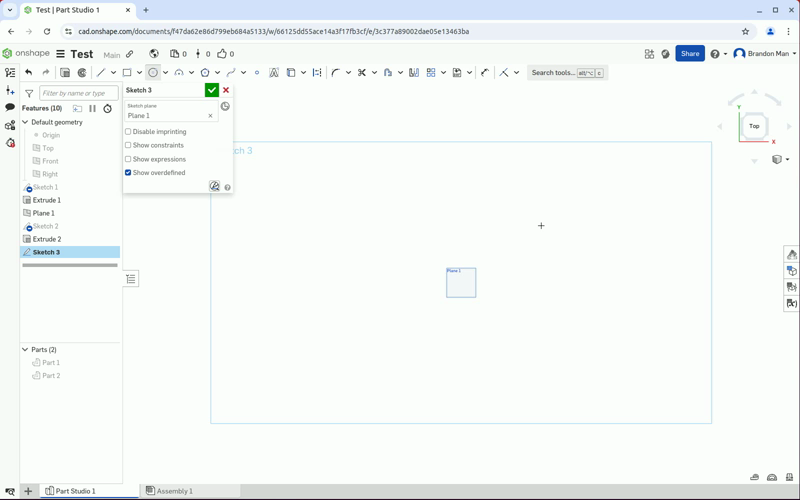
key_up(shift)
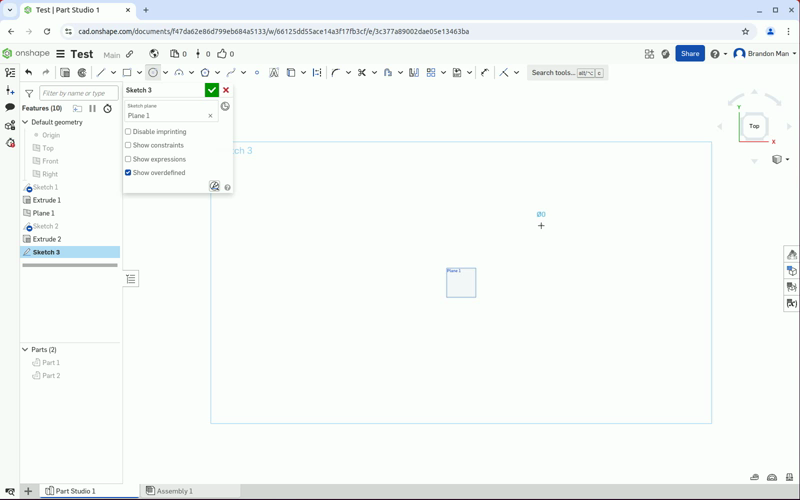
mouse_move(552, 225)
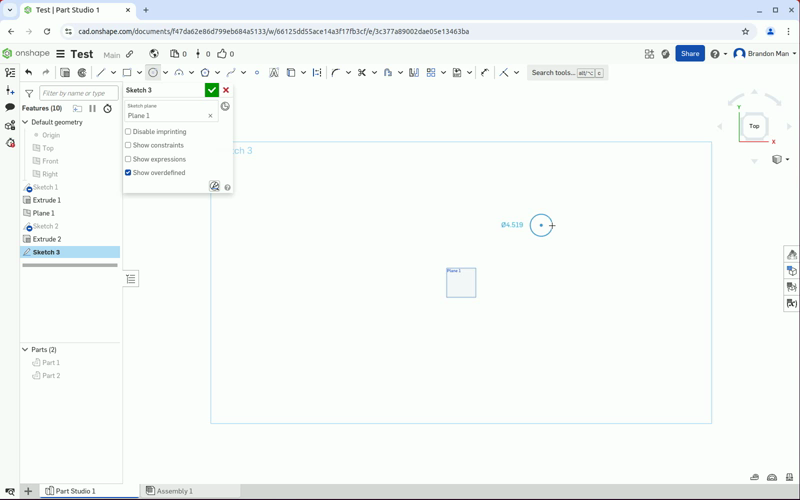
click(552, 225)
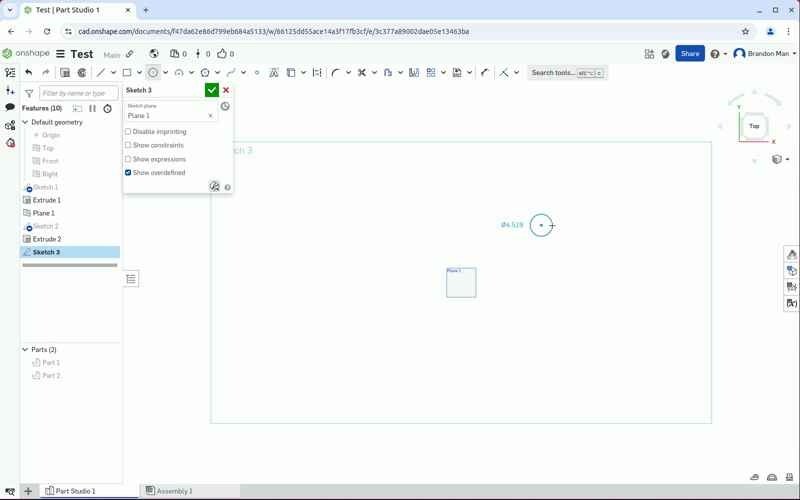
key(esc)
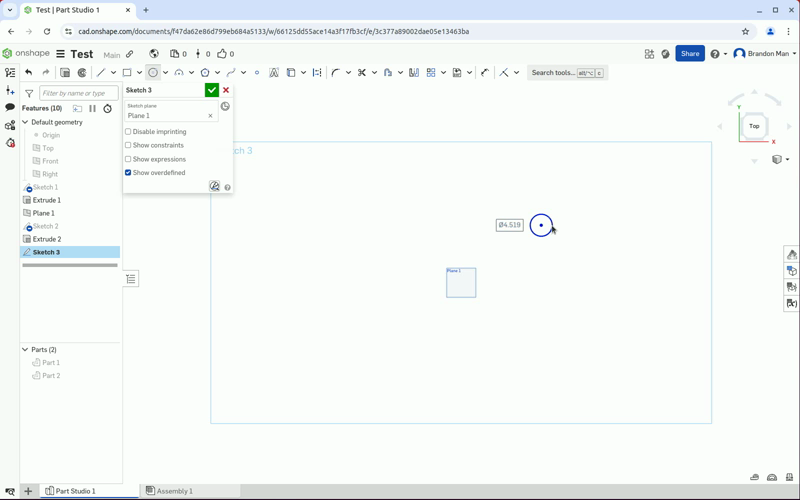
mouse_move(549, 222)
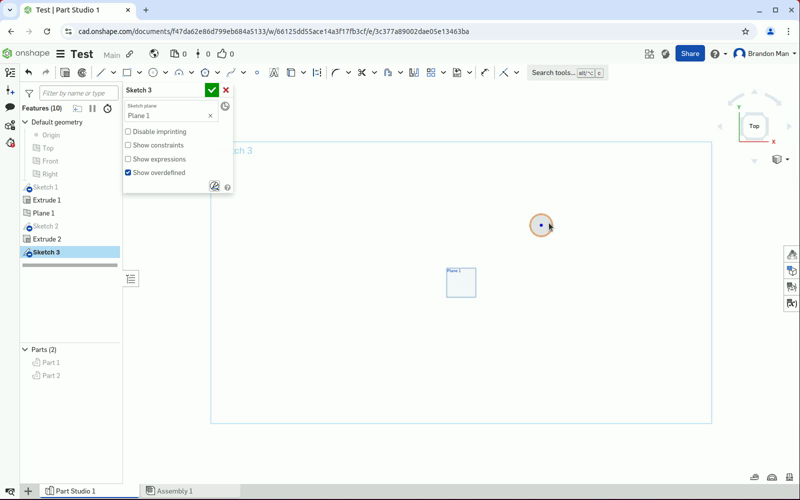
scroll(6)
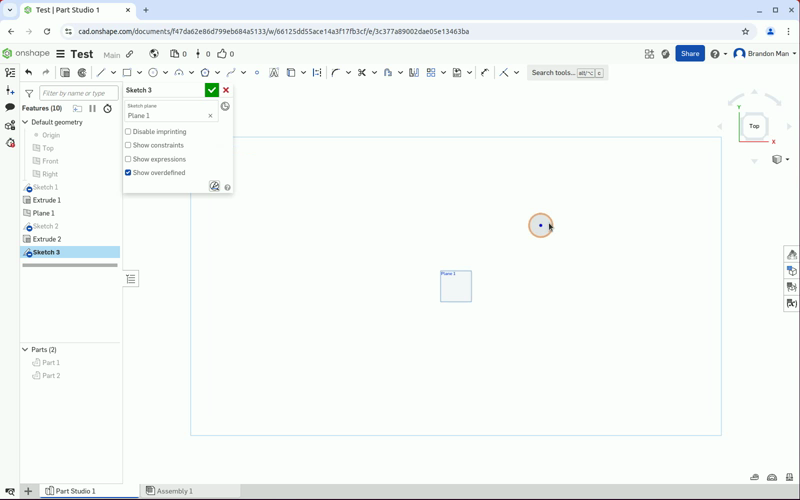
scroll(6)
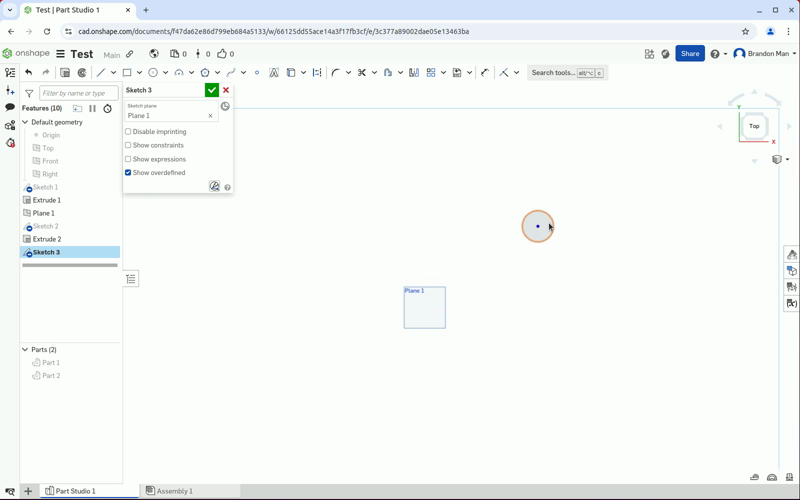
scroll(6)
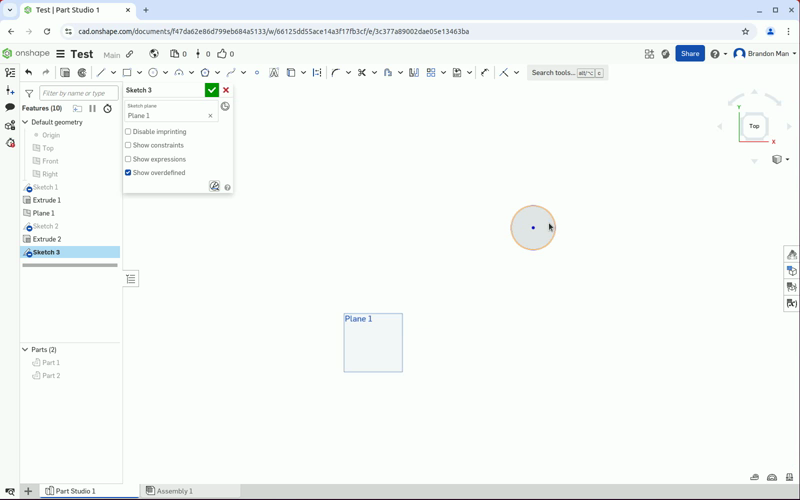
scroll(6)
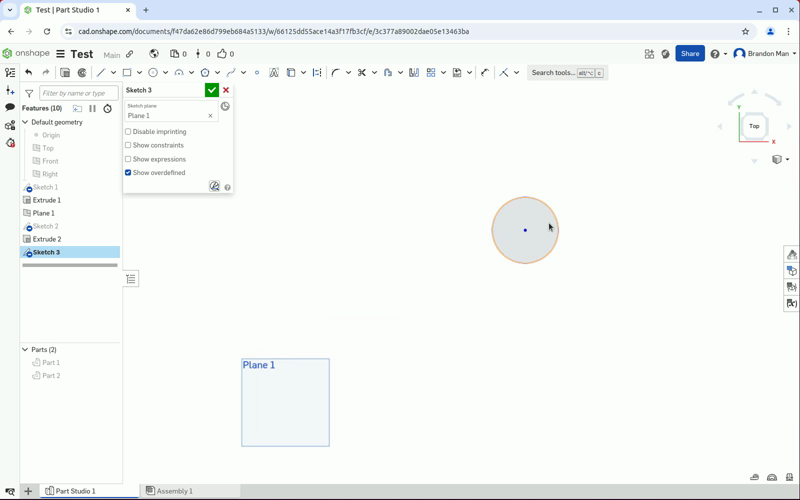
scroll(6)
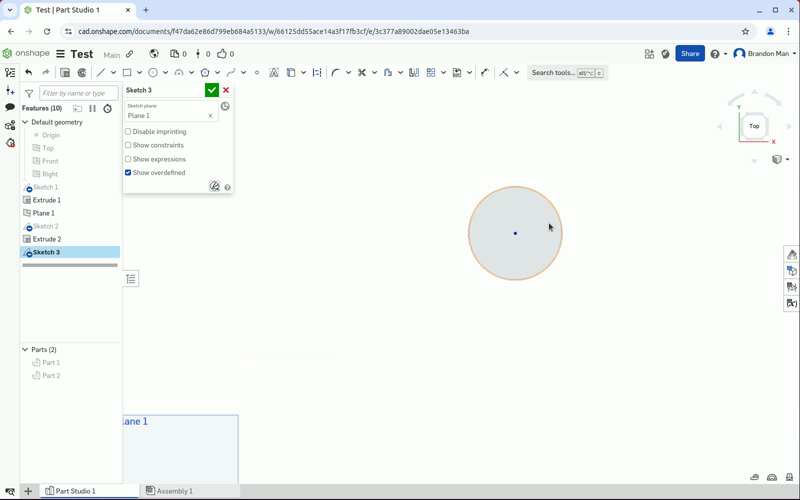
scroll(6)
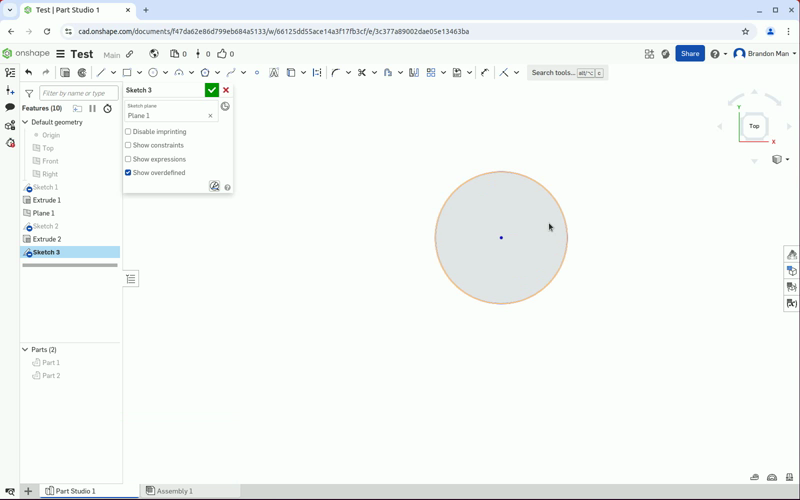
scroll(6)
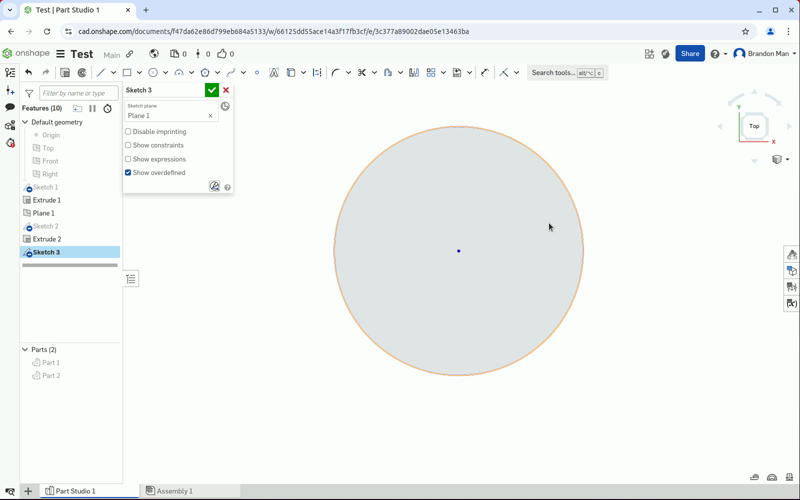
click(549, 222)
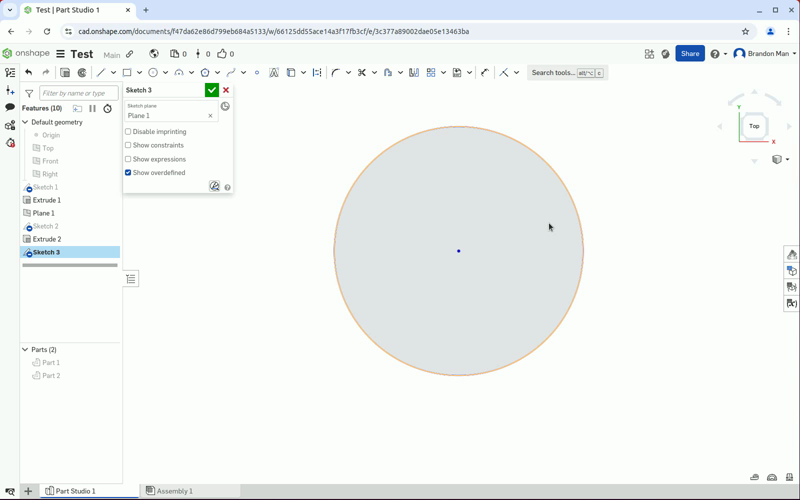
scroll(-6)
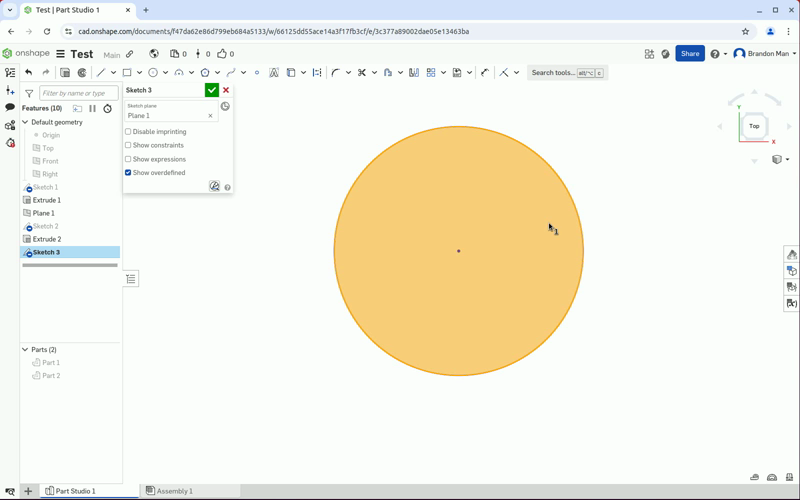
scroll(-6)
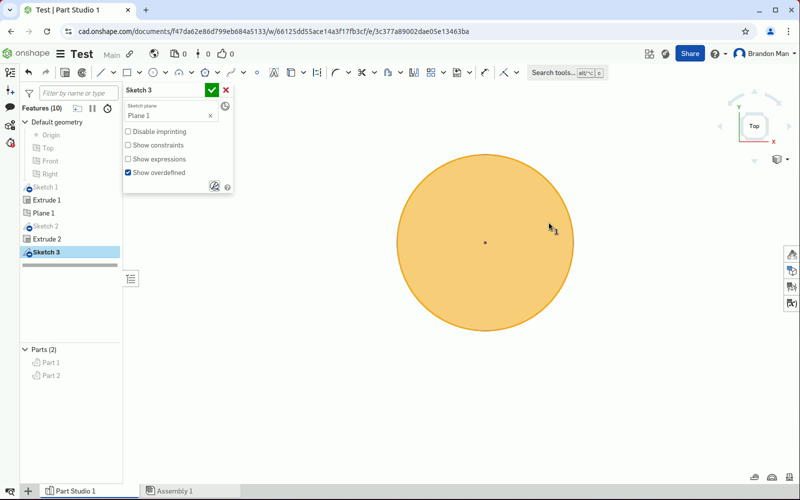
scroll(-6)
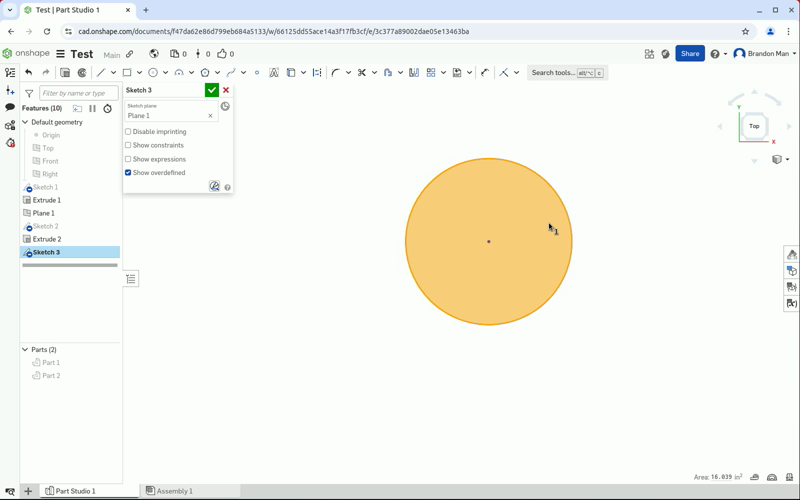
scroll(-6)
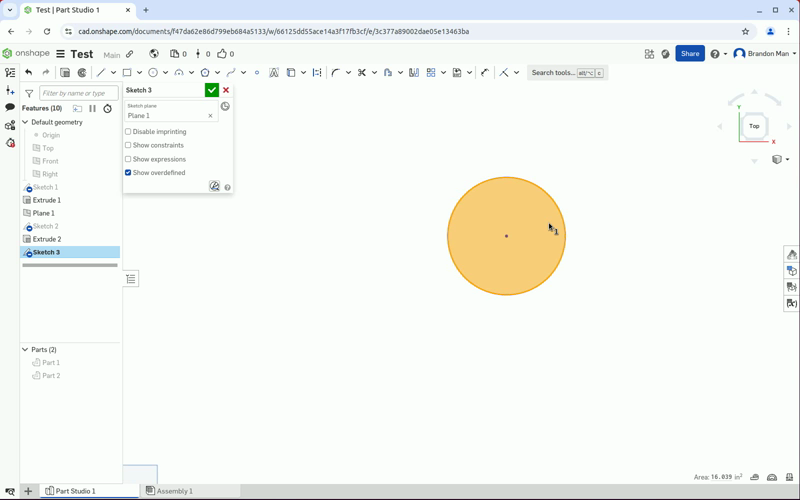
scroll(-6)
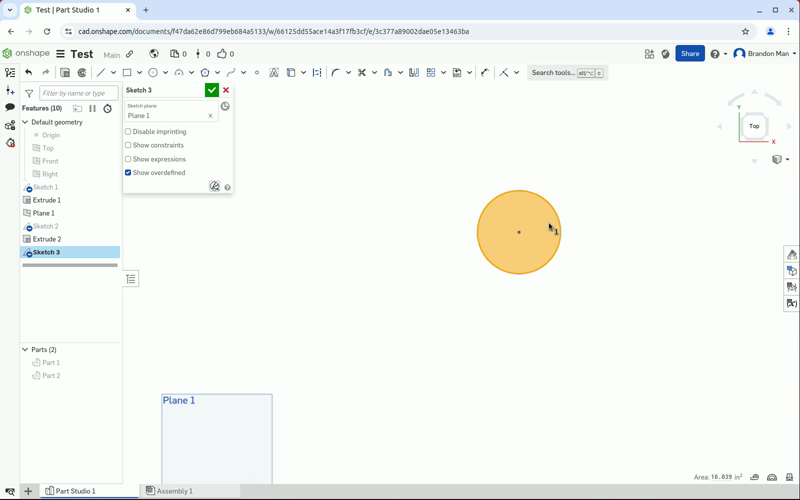
scroll(-6)
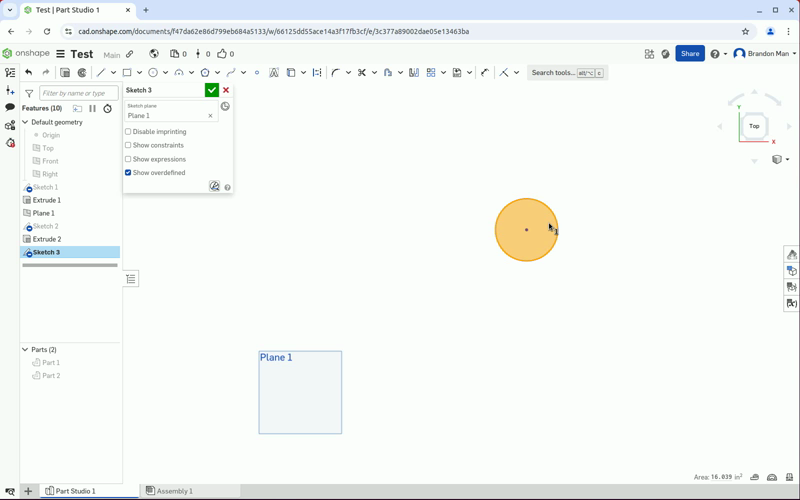
scroll(-6)
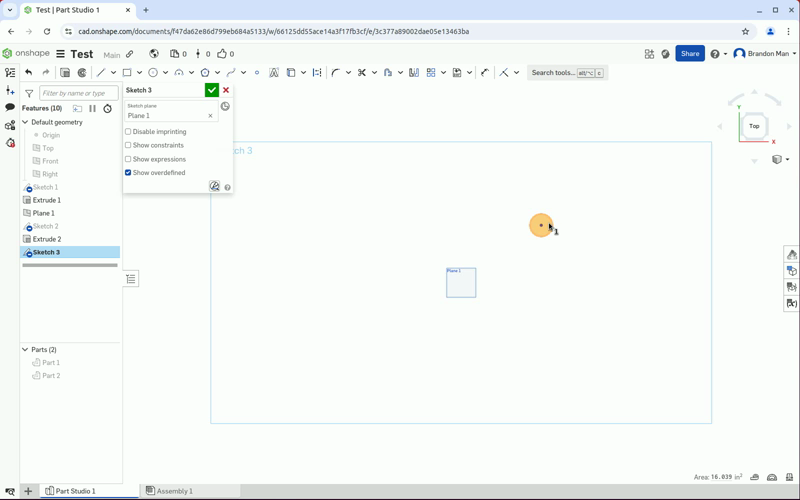
mouse_move(73, 352)
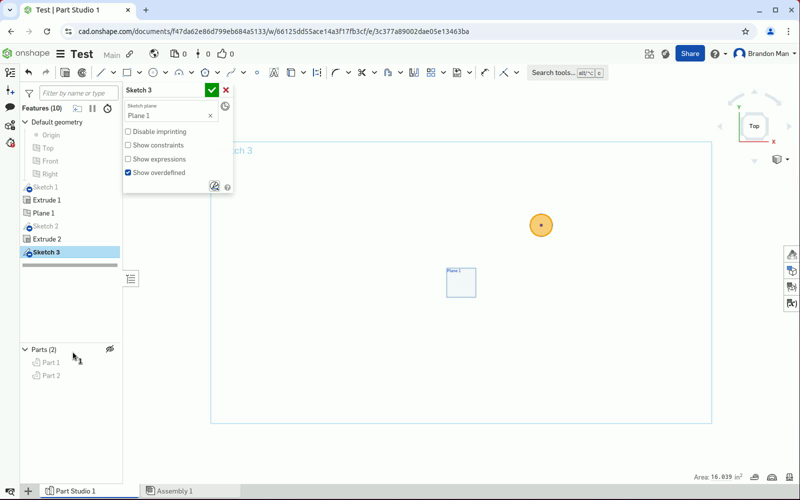
key(shift+y)
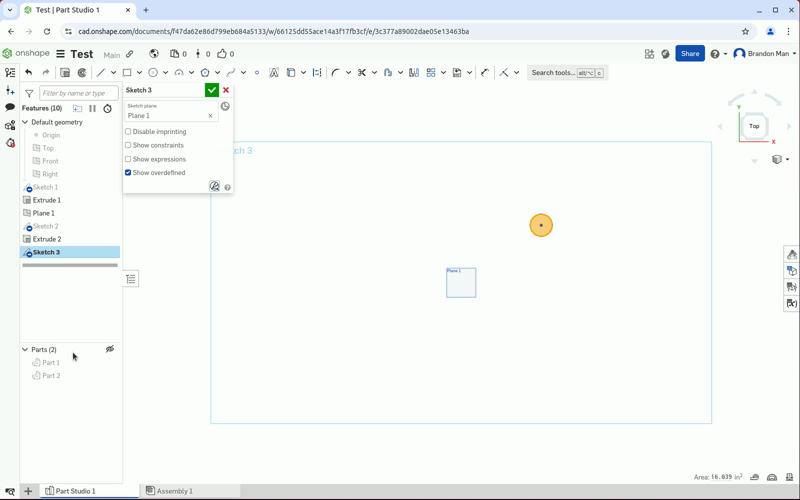
key(shift+e)
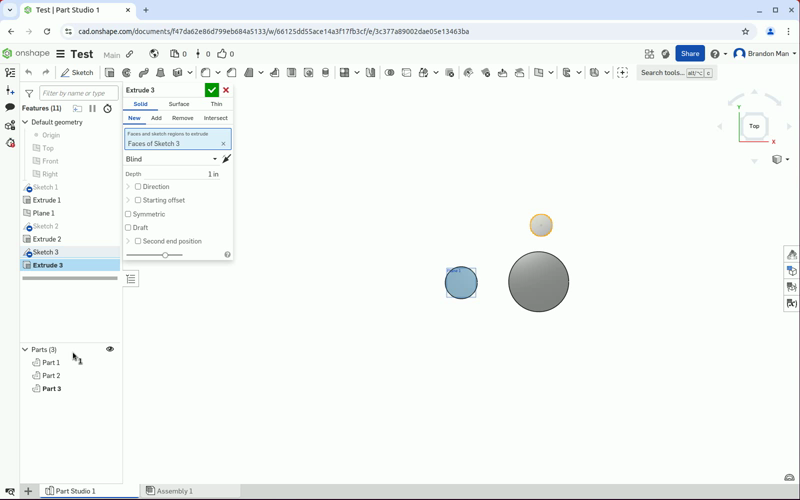
mouse_move(143, 106)
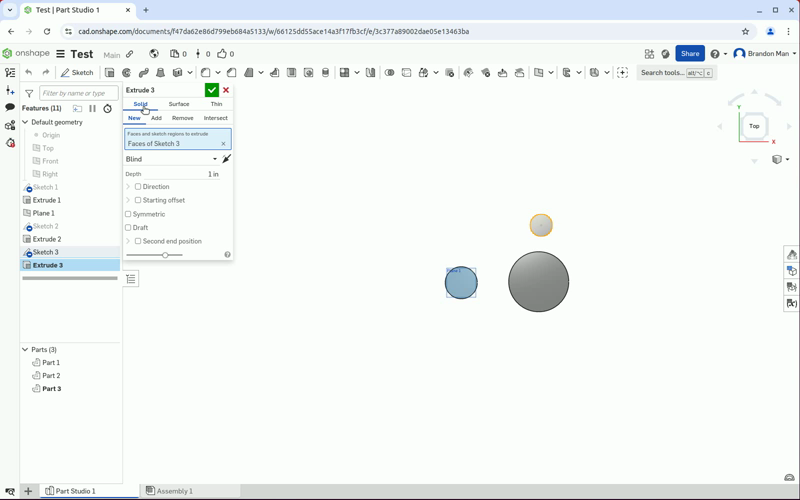
click(143, 106)
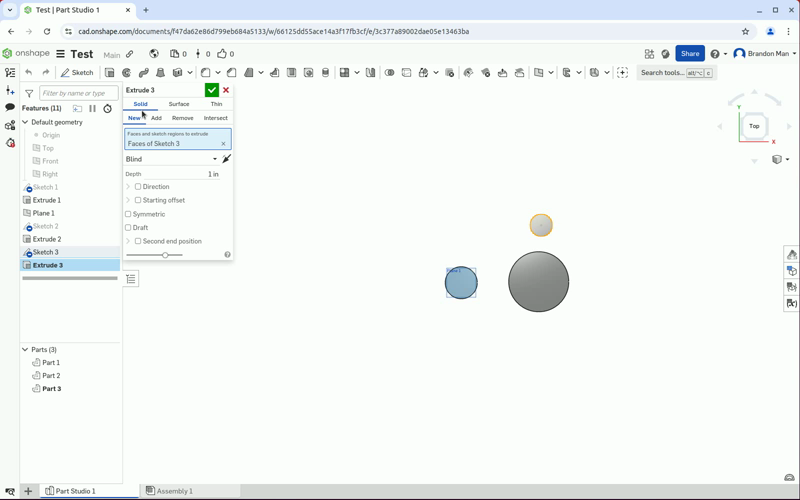
mouse_move(137, 120)
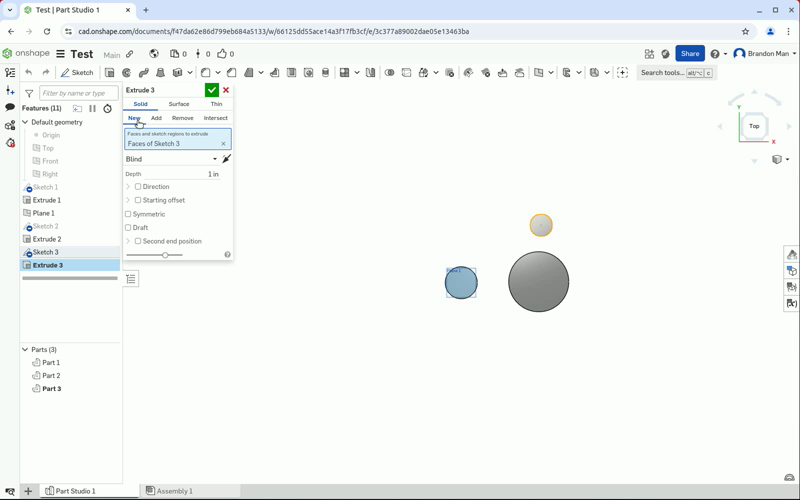
click(137, 120)
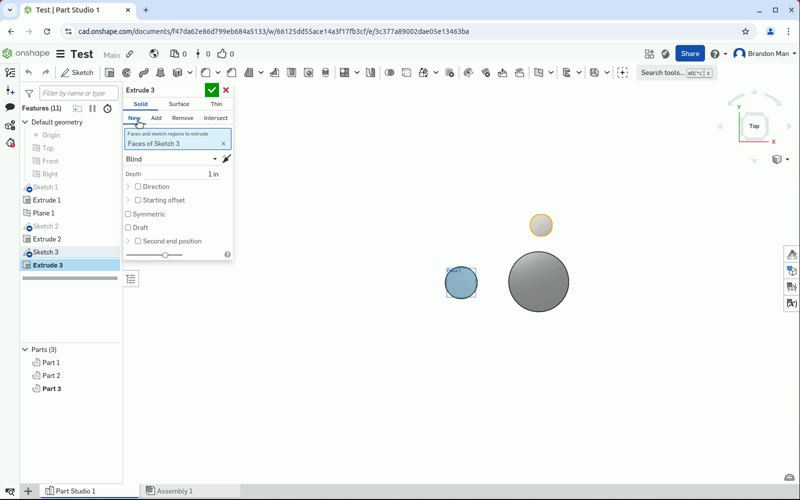
key(tab, 4)
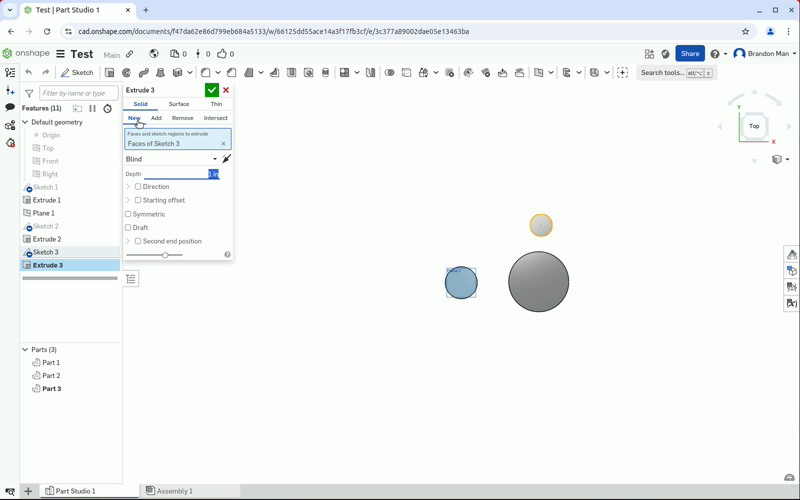
text(1.926)
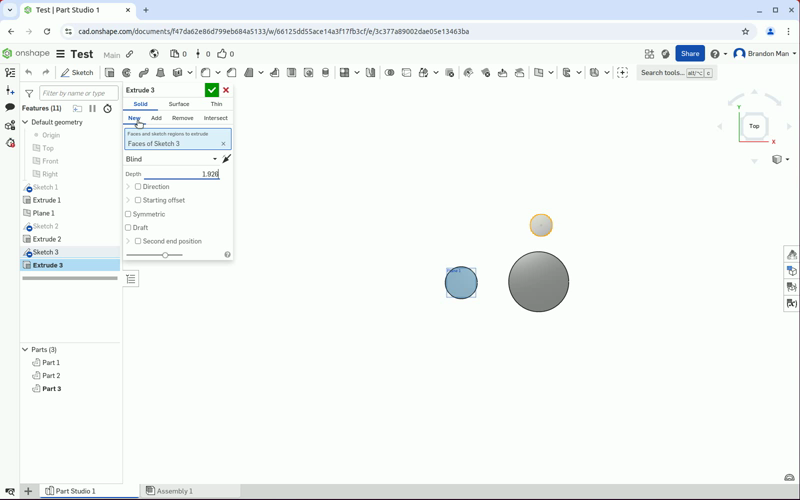
key(enter)
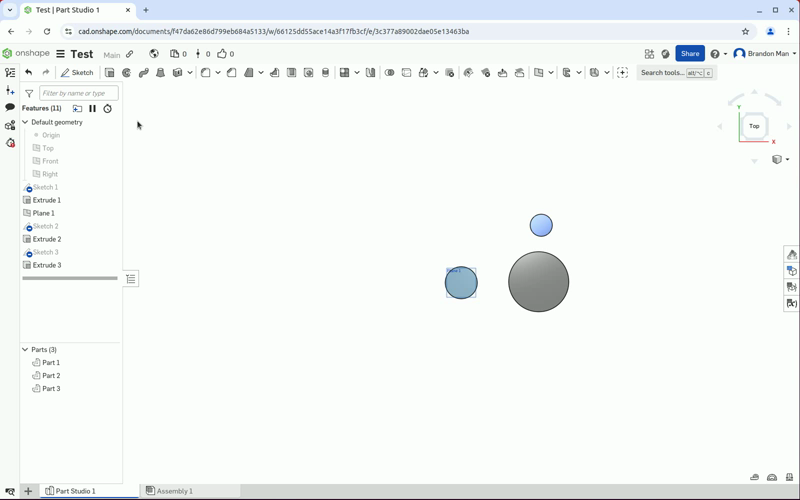
key(shift+h)
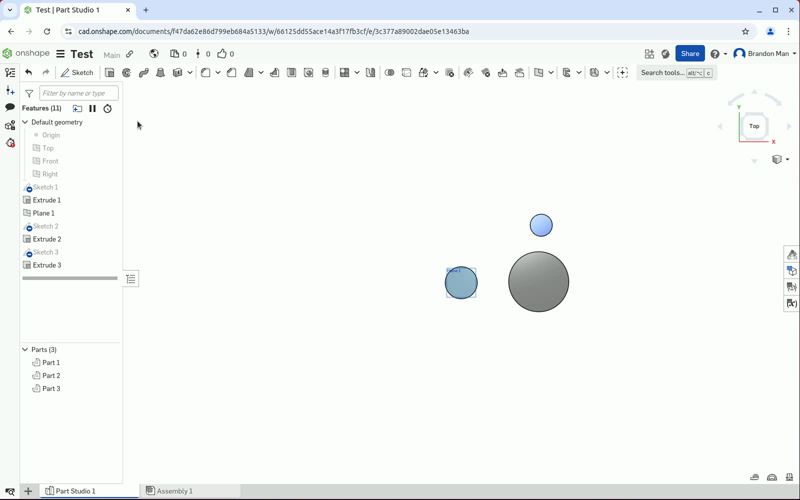
key(shift+h)
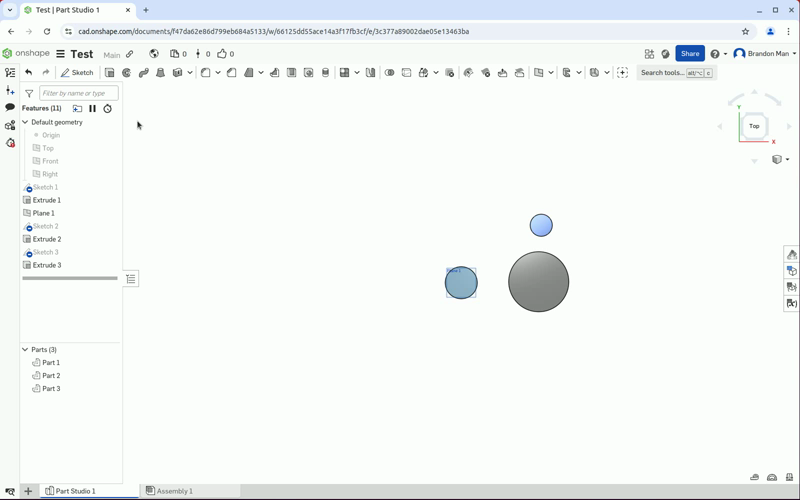
mouse_move(73, 189)
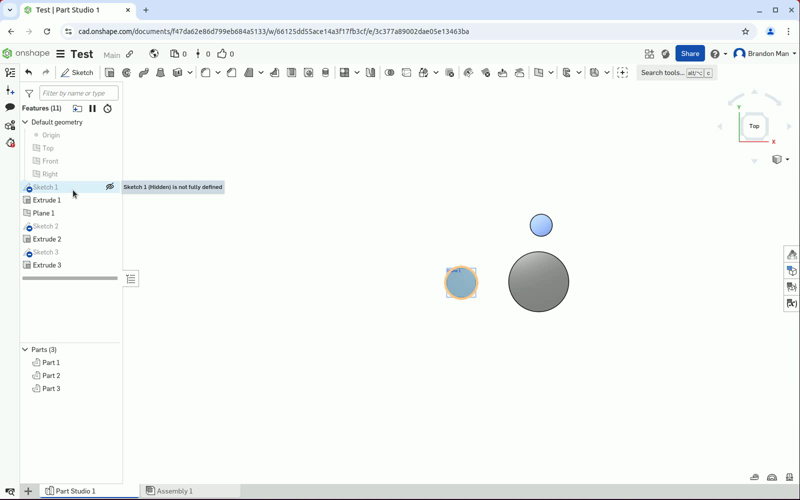
click(73, 189)
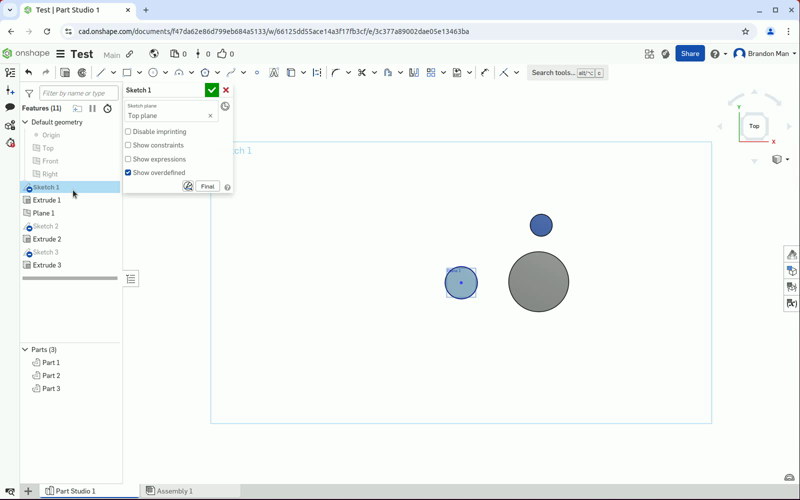
mouse_move(229, 92)
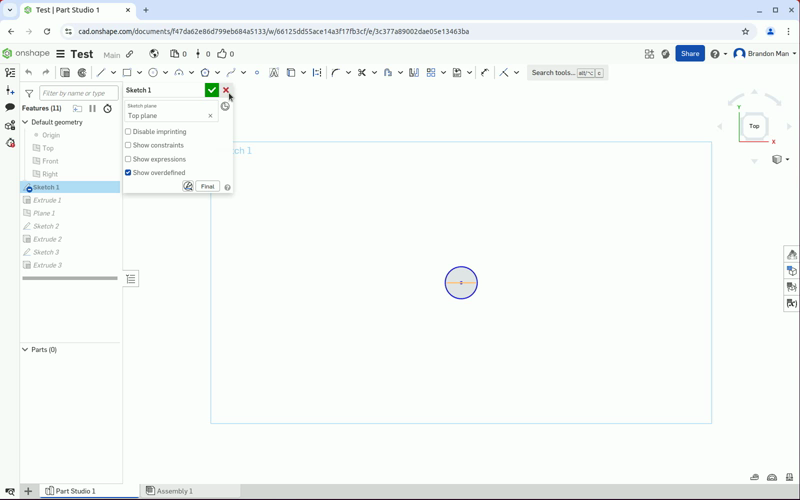
click(229, 92)
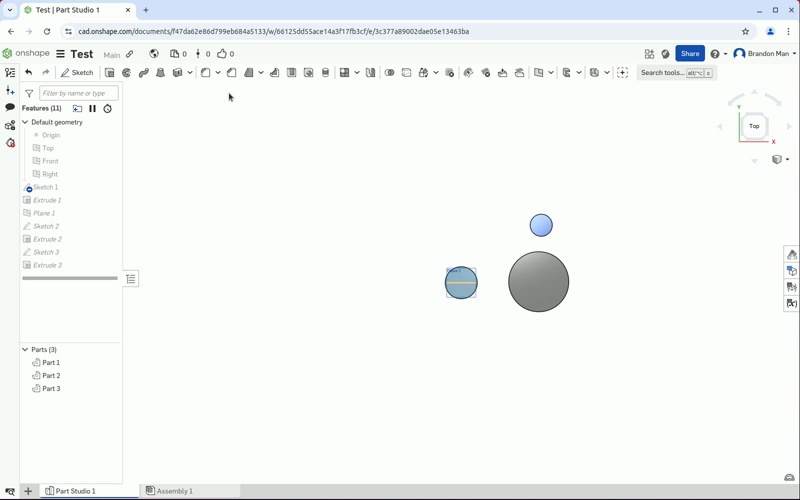
key(shift+s)
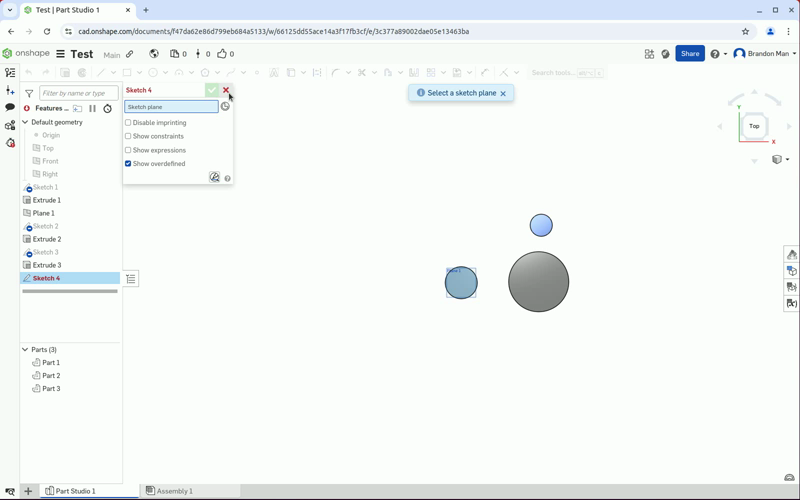
mouse_move(73, 215)
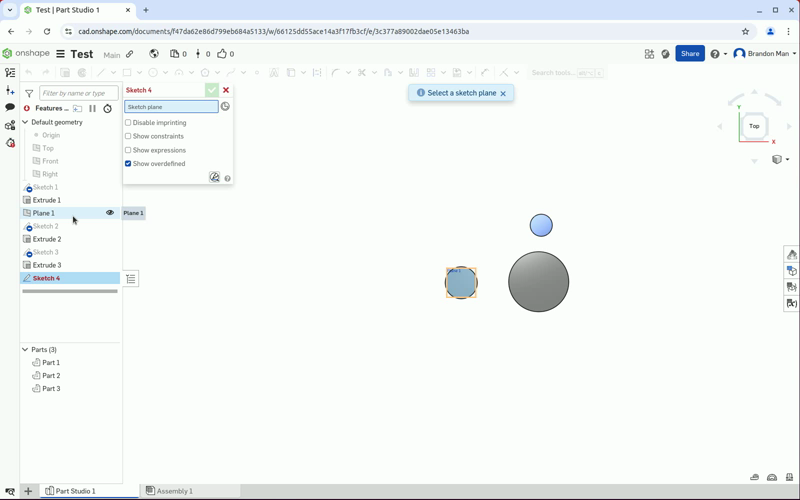
click(73, 215)
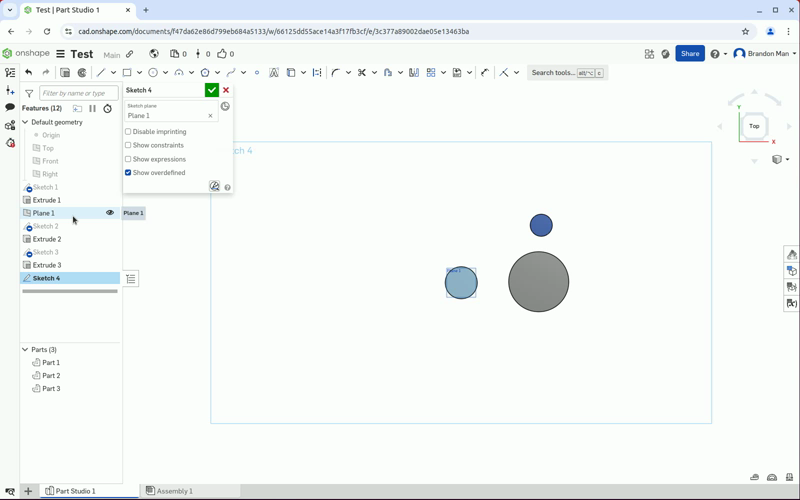
mouse_move(73, 352)
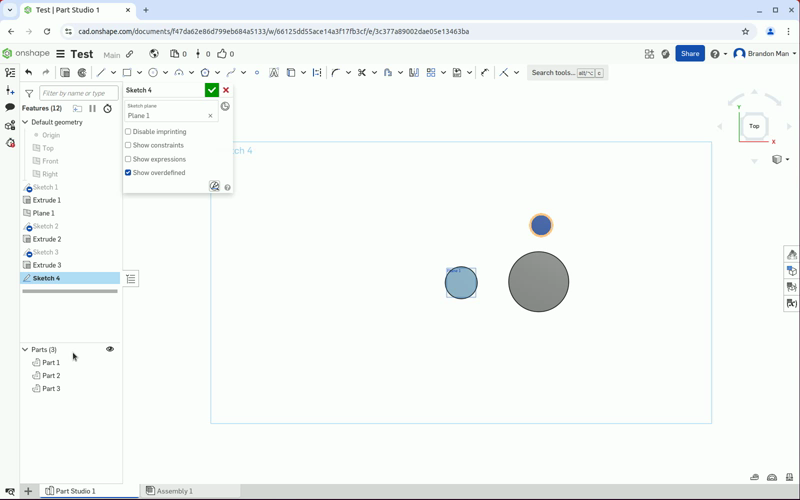
key(y)
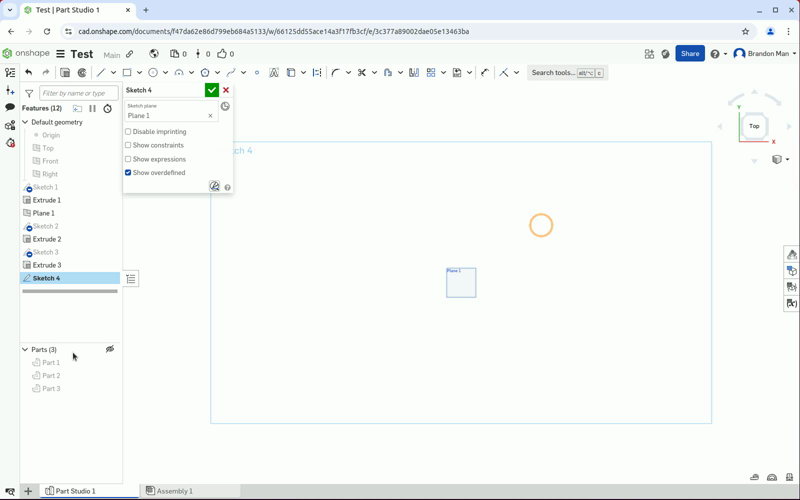
key(c)
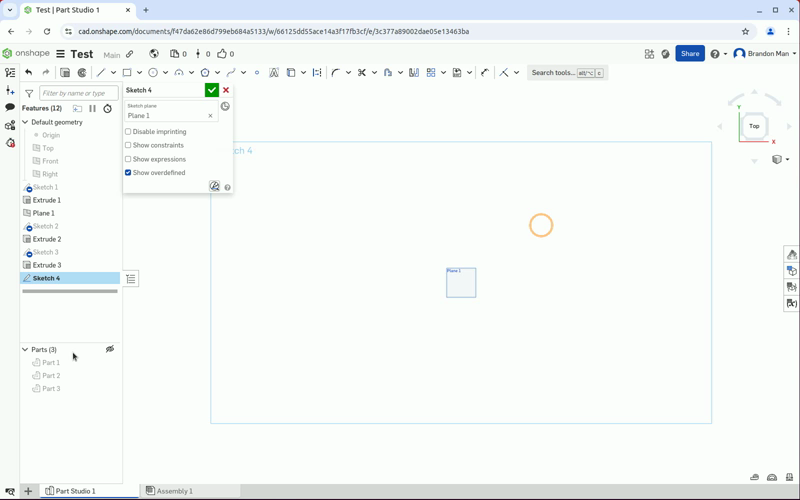
key_down(shift)
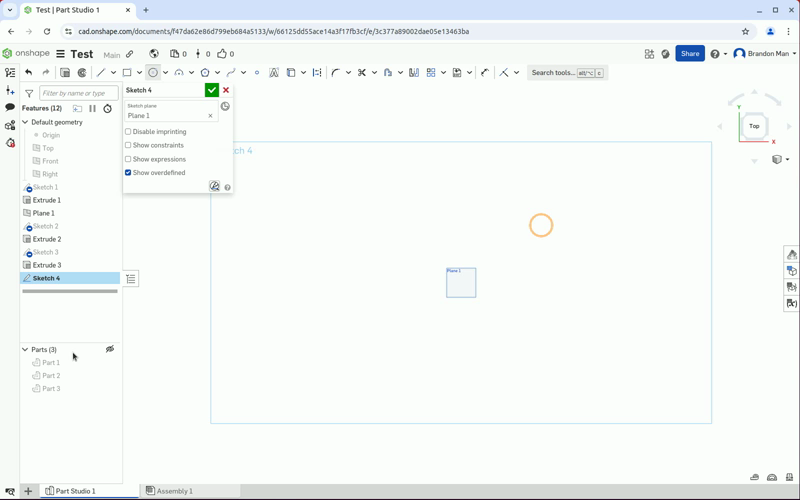
mouse_move(374, 334)
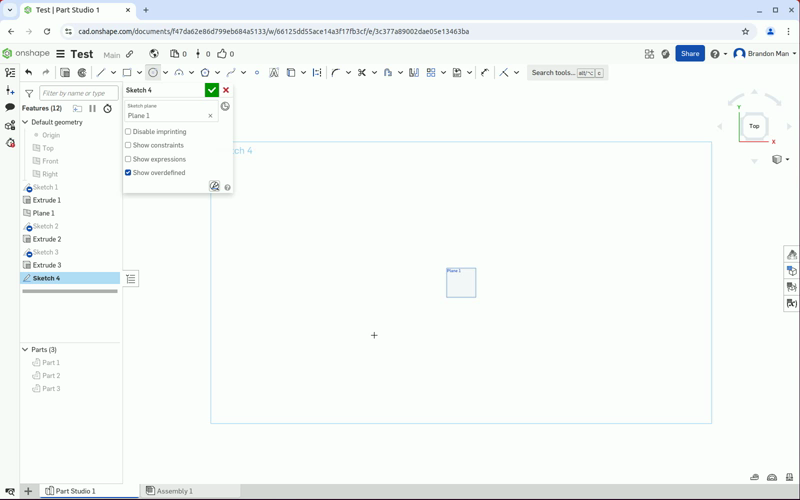
click(374, 334)
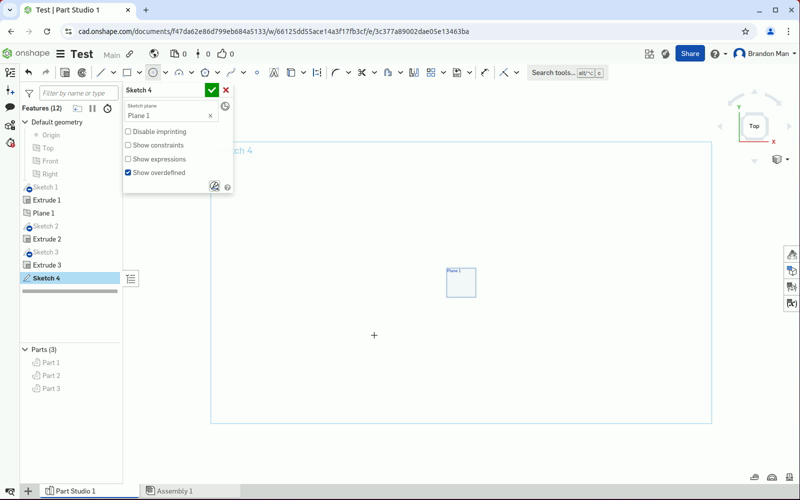
key_up(shift)
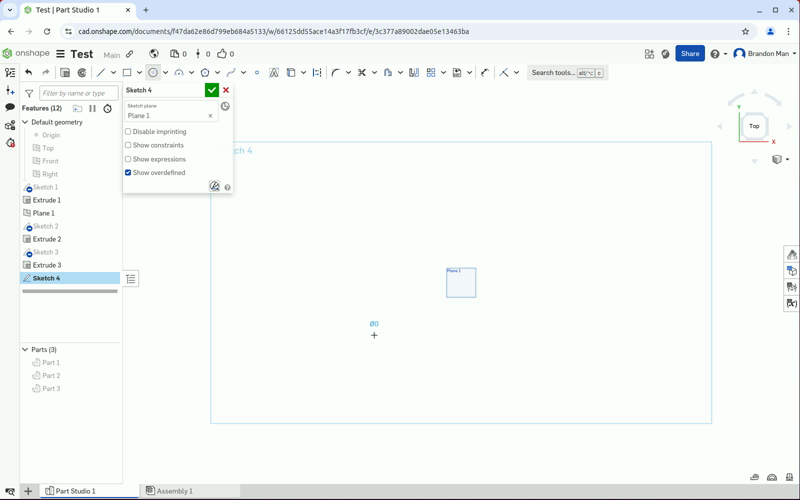
mouse_move(399, 334)
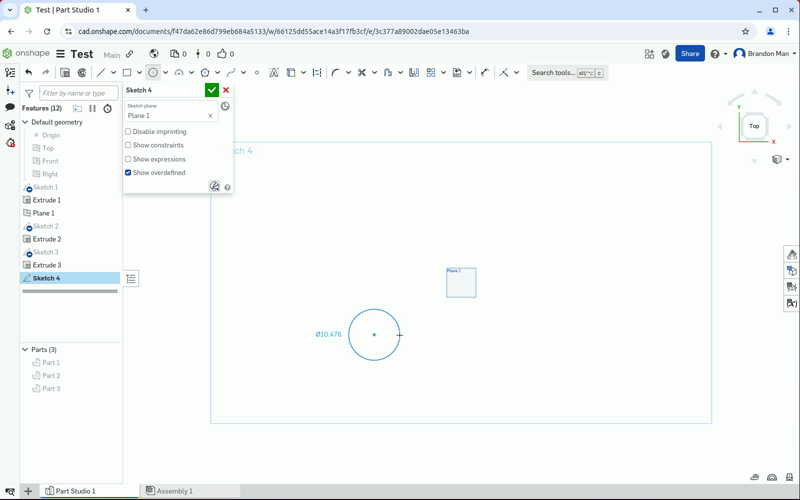
click(399, 334)
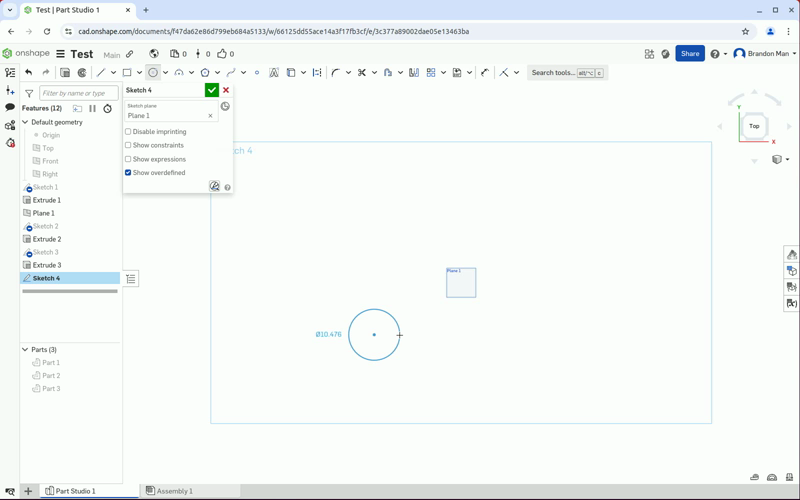
key(esc)
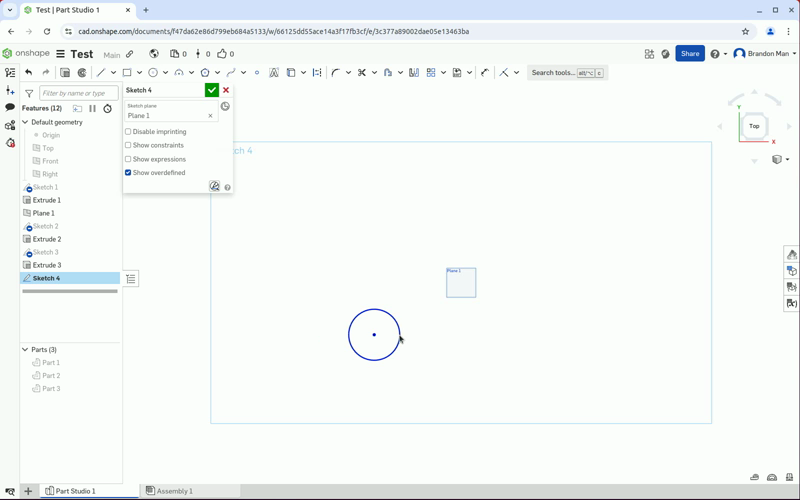
mouse_move(370, 353)
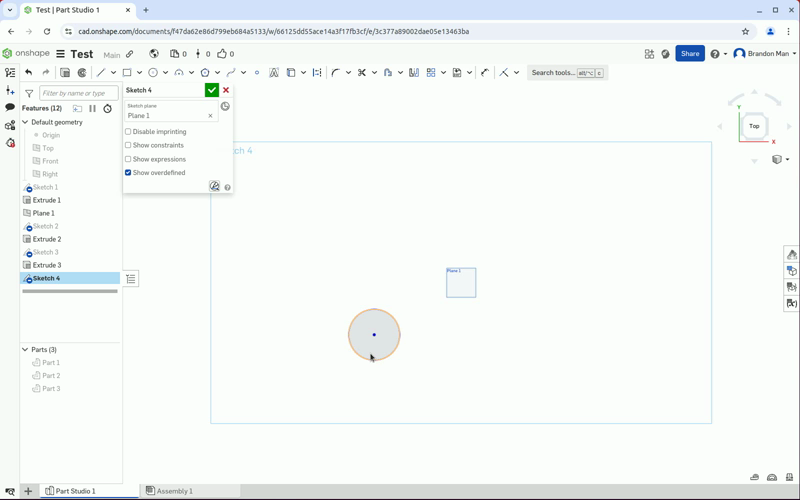
click(370, 353)
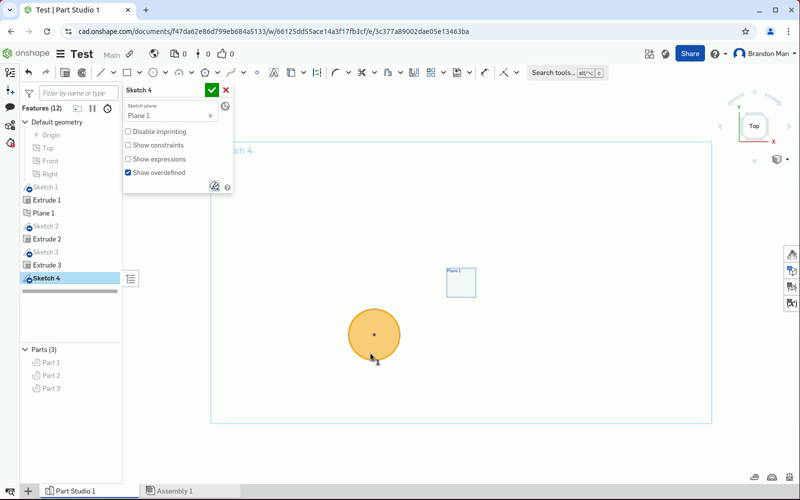
mouse_move(73, 352)
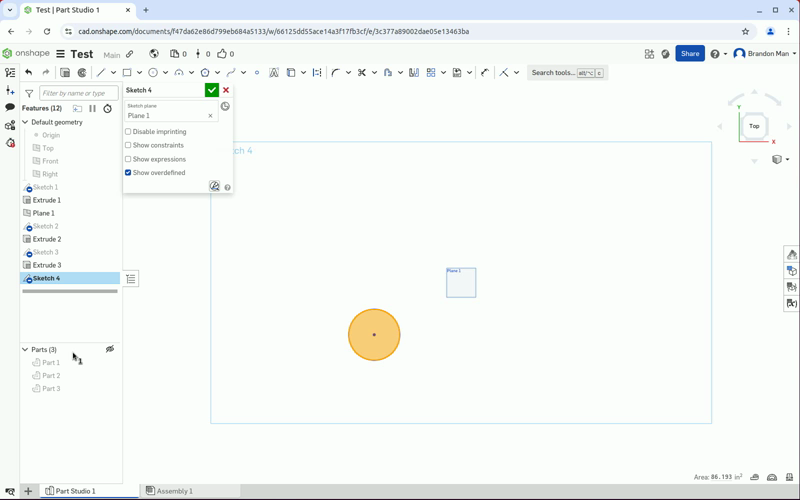
key(shift+y)
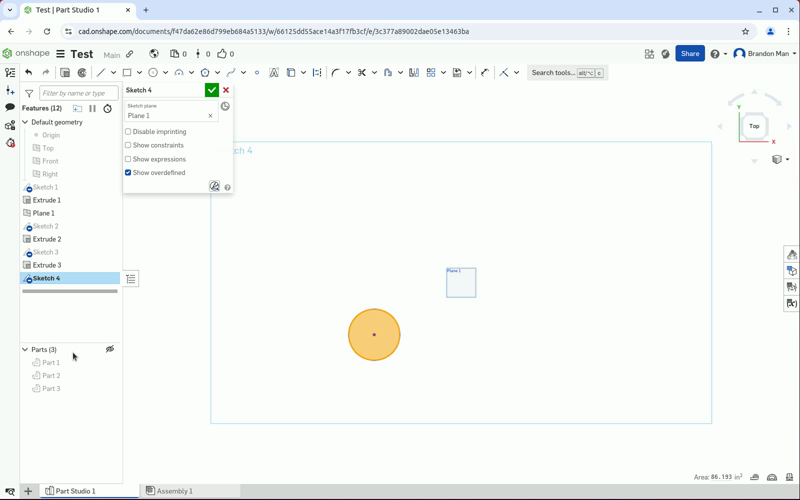
key(shift+e)
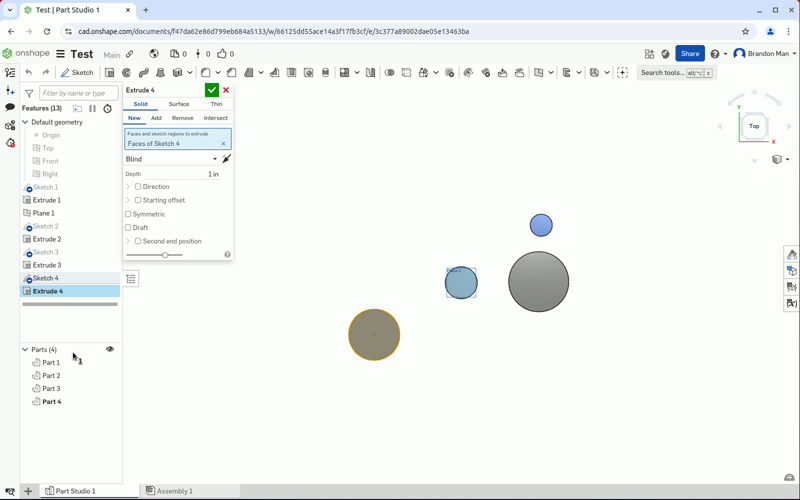
mouse_move(143, 106)
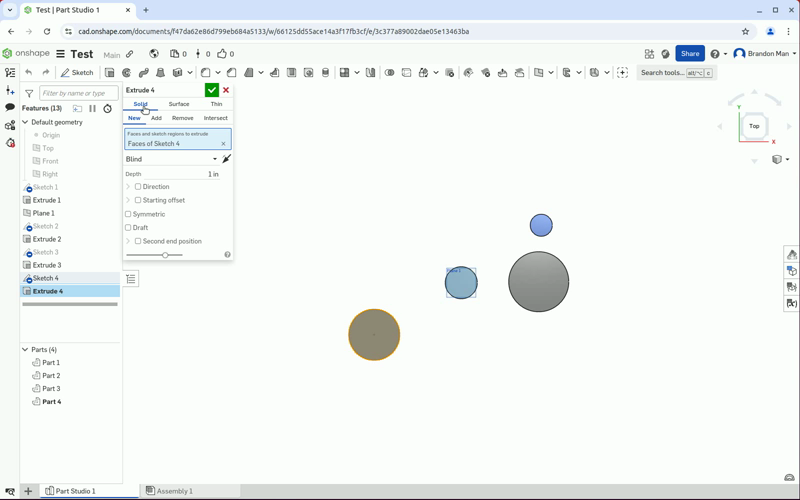
click(143, 106)
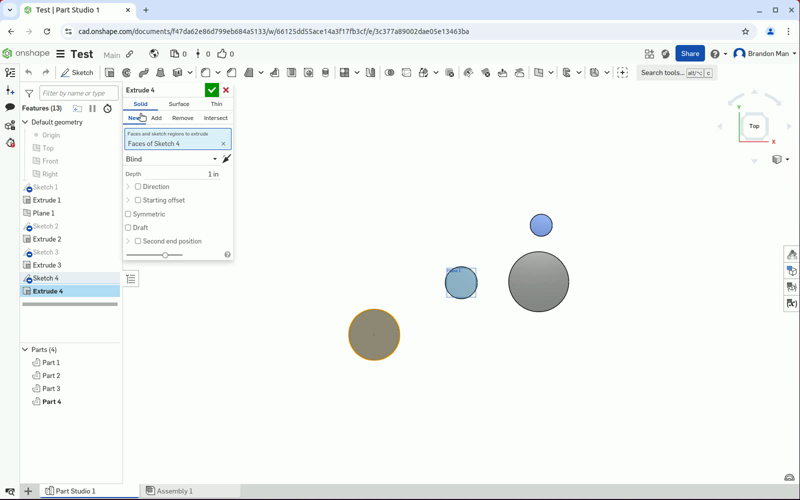
mouse_move(137, 120)
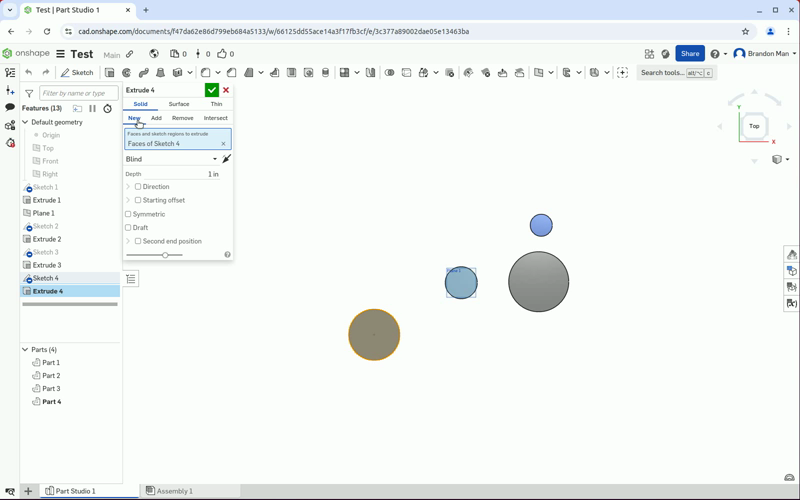
click(137, 120)
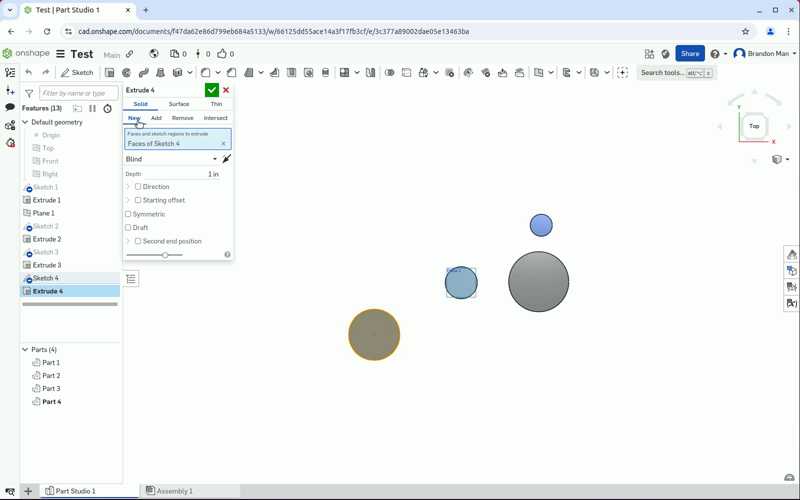
key(tab, 4)
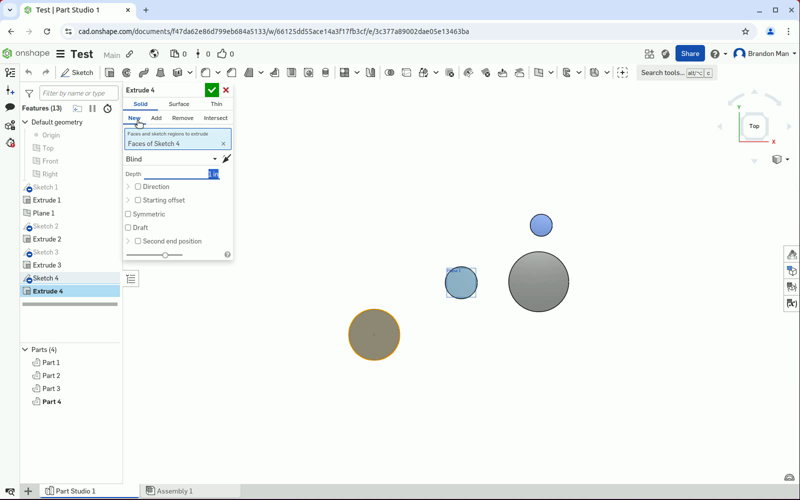
text(1.926)
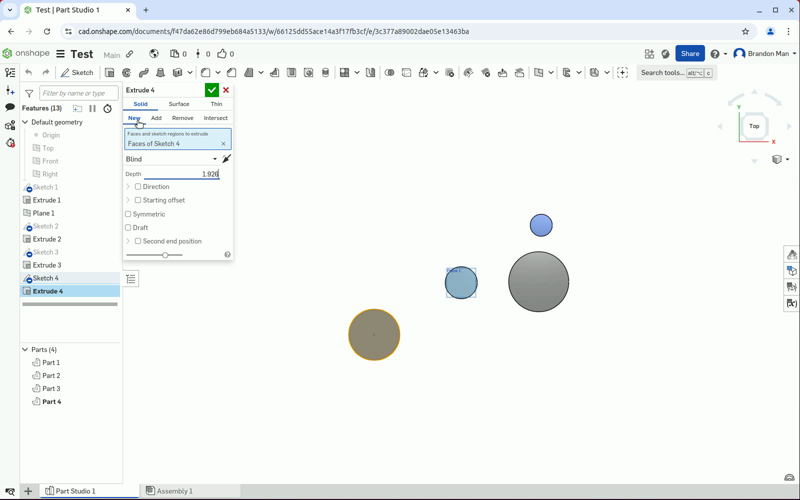
key(enter)
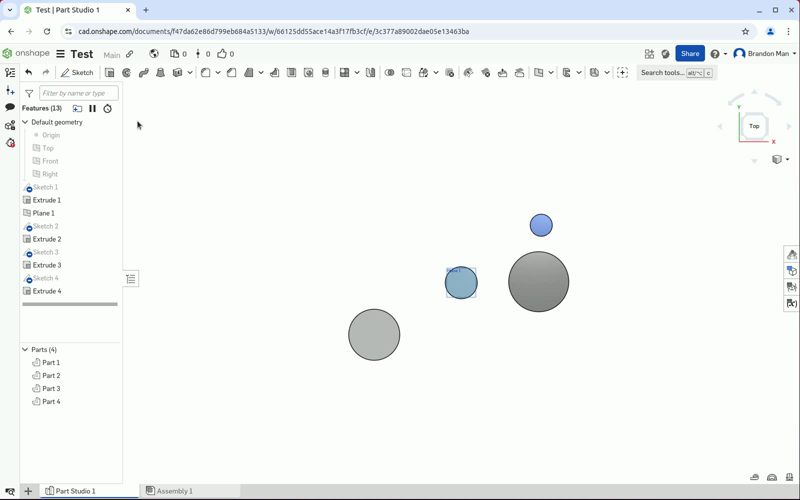
key(shift+h)
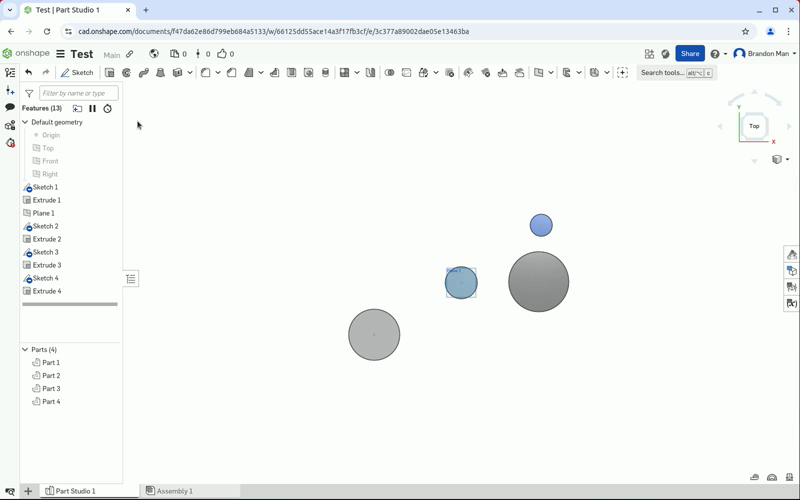
key(shift+h)
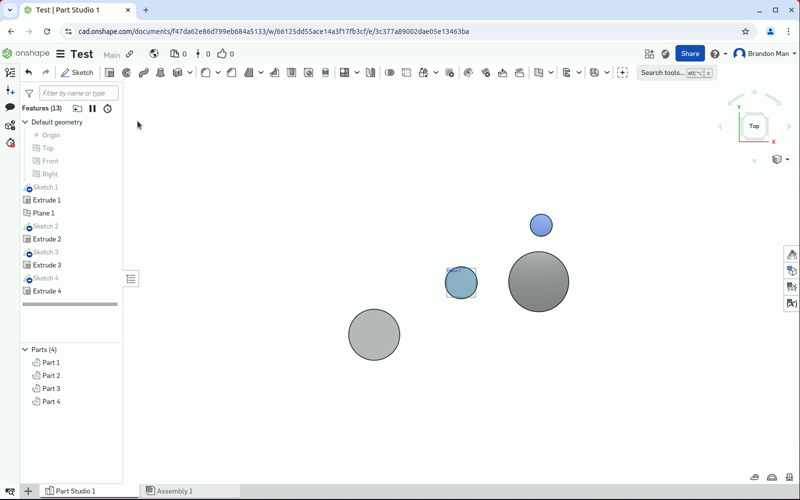
mouse_move(73, 189)
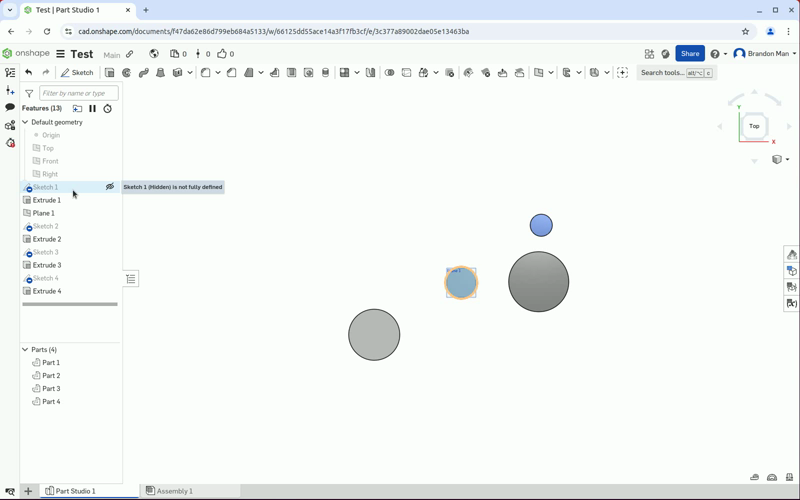
click(73, 189)
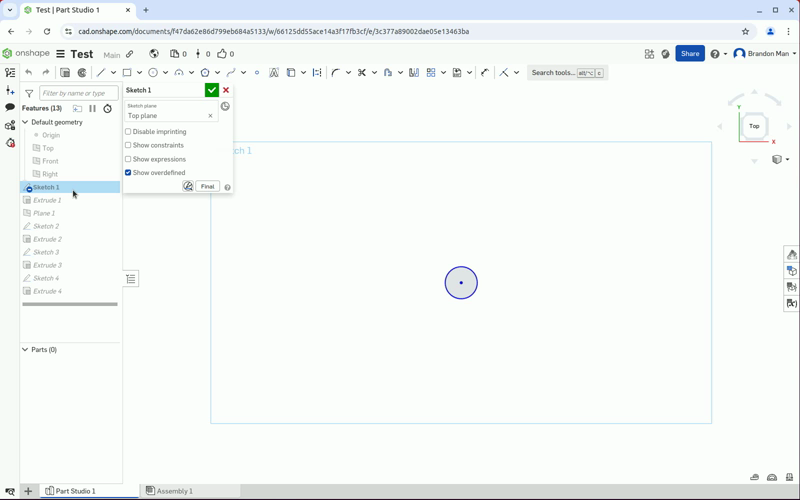
mouse_move(229, 92)
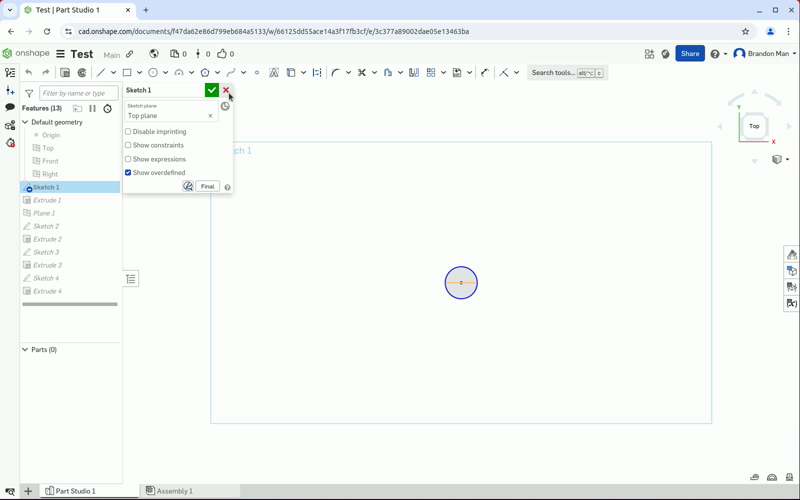
click(229, 92)
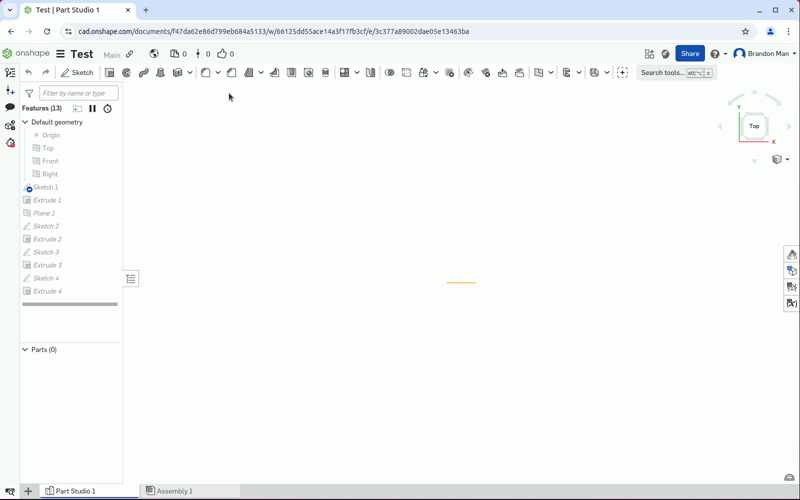
key(shift+s)
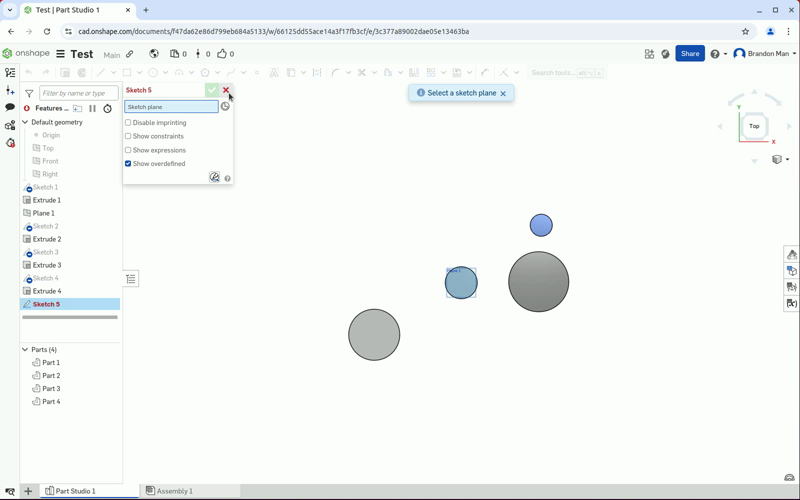
mouse_move(73, 215)
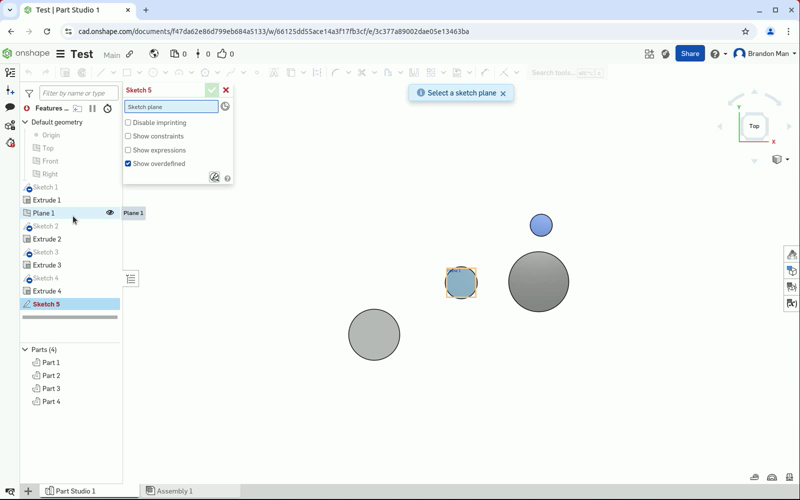
click(73, 215)
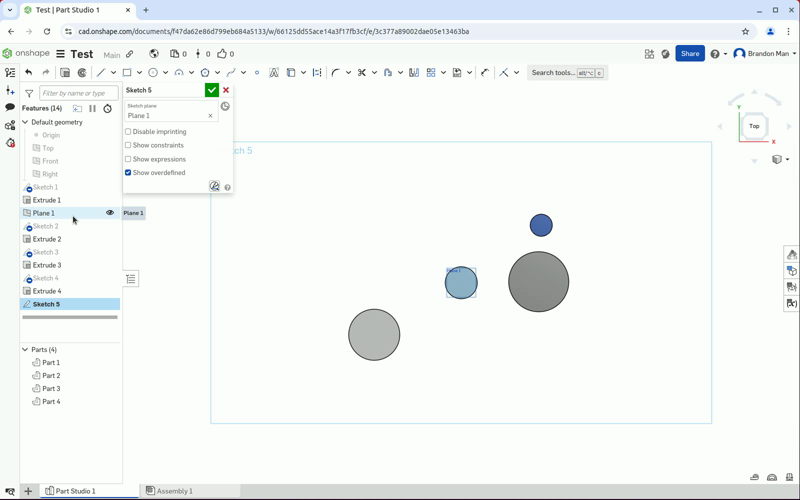
mouse_move(73, 352)
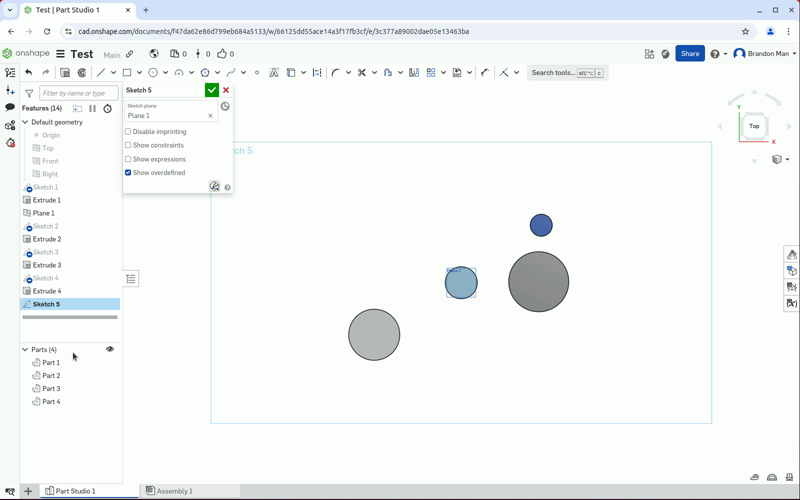
key(y)
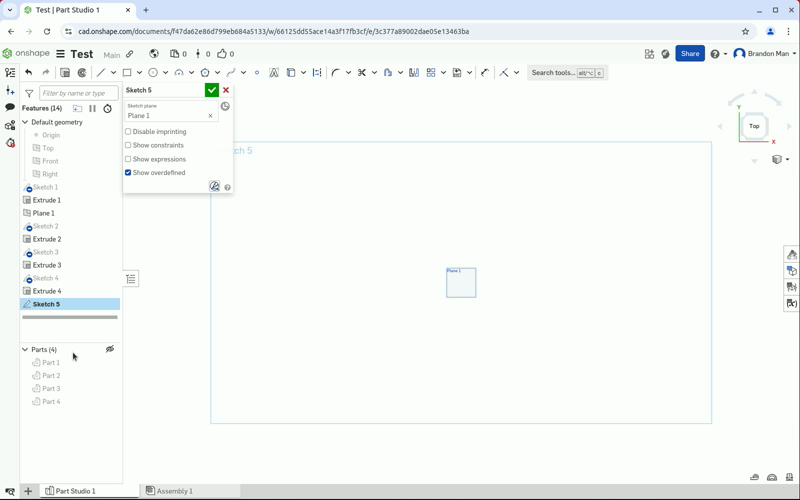
key(c)
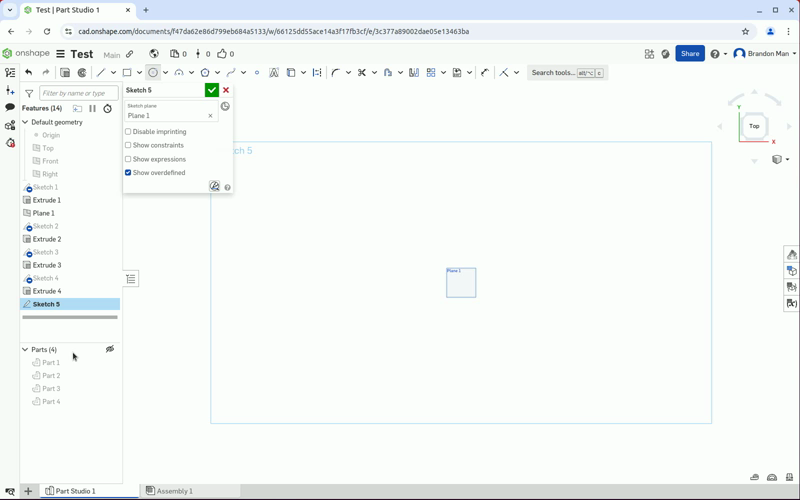
key_down(shift)
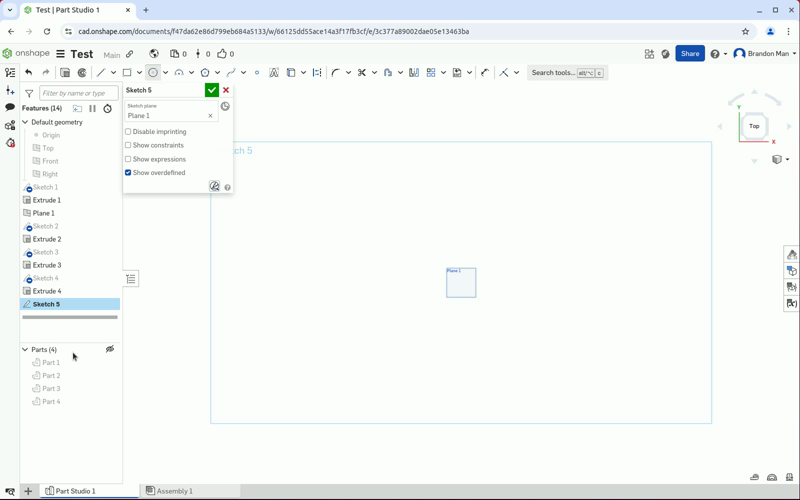
mouse_move(482, 341)
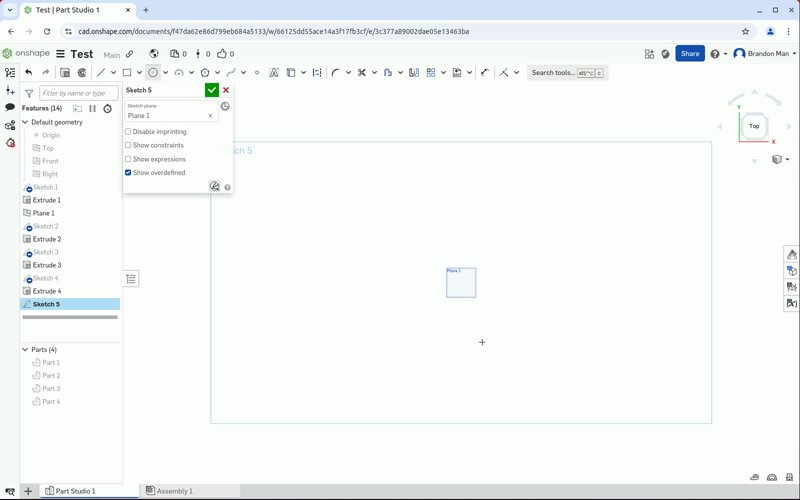
click(482, 341)
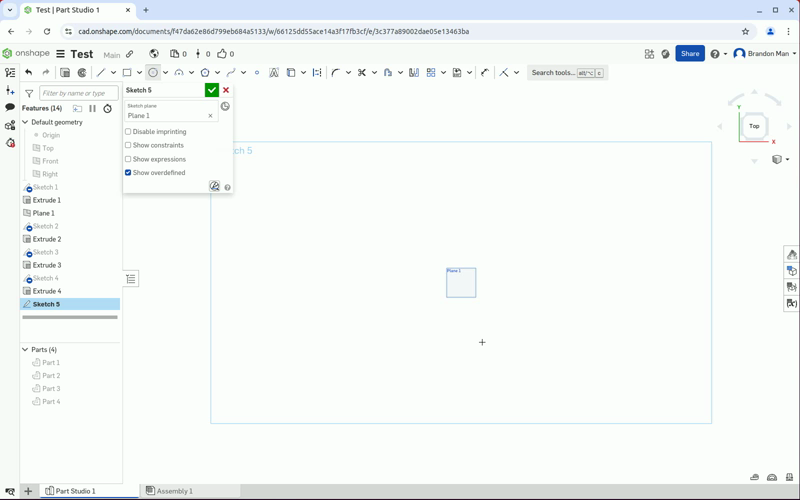
key_up(shift)
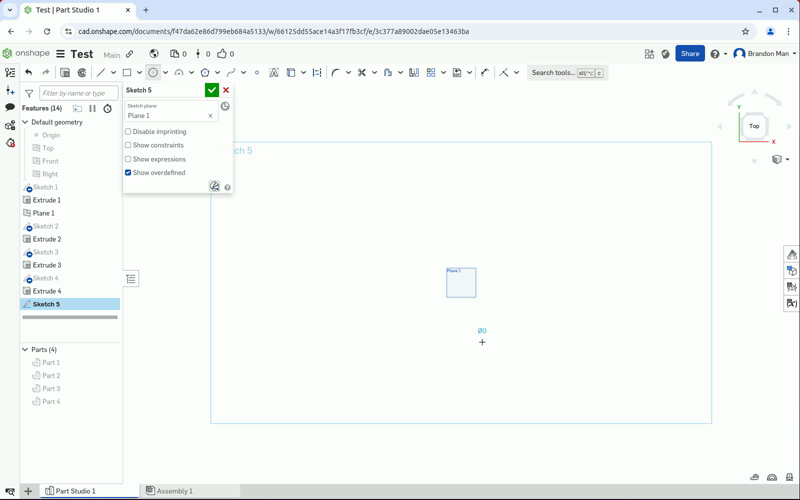
mouse_move(489, 341)
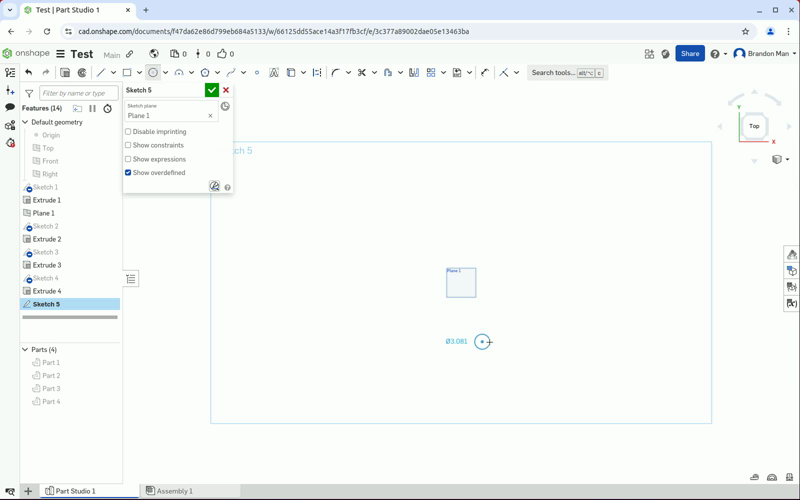
click(489, 341)
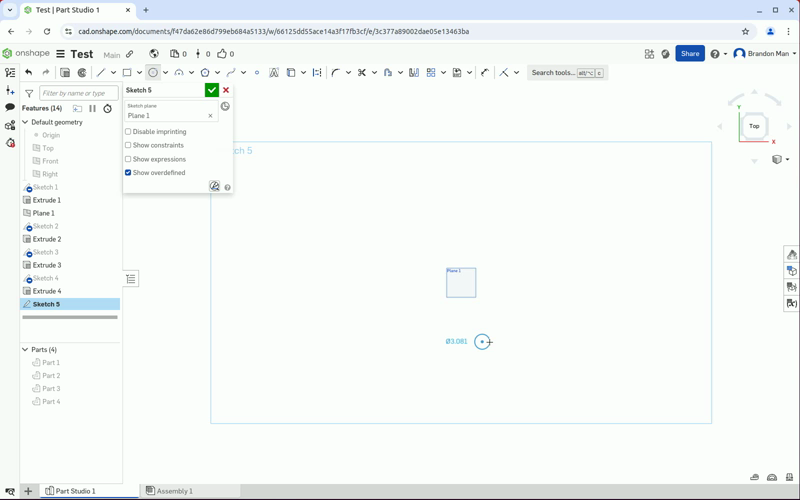
key(esc)
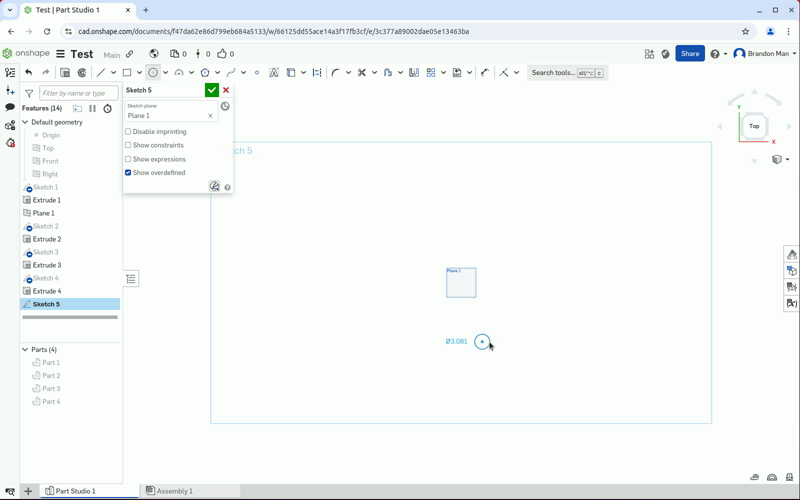
mouse_move(485, 338)
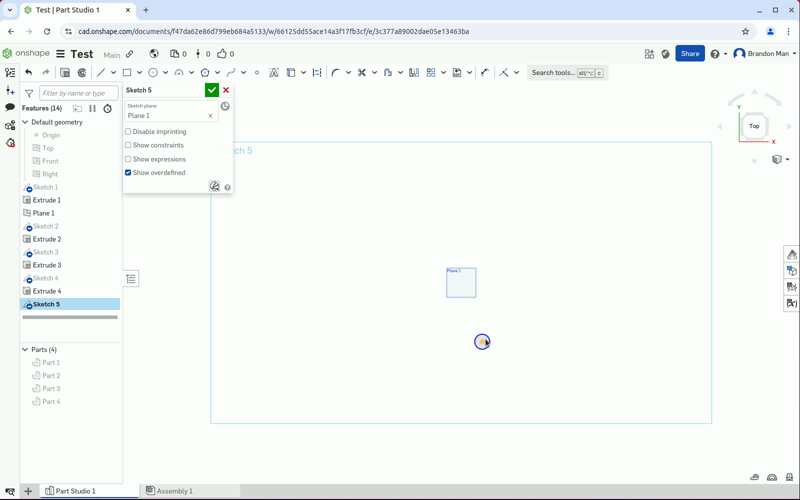
scroll(6)
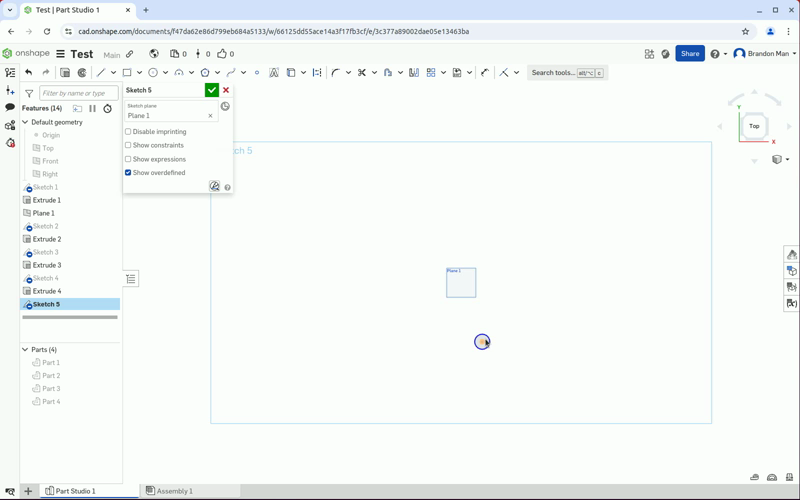
scroll(6)
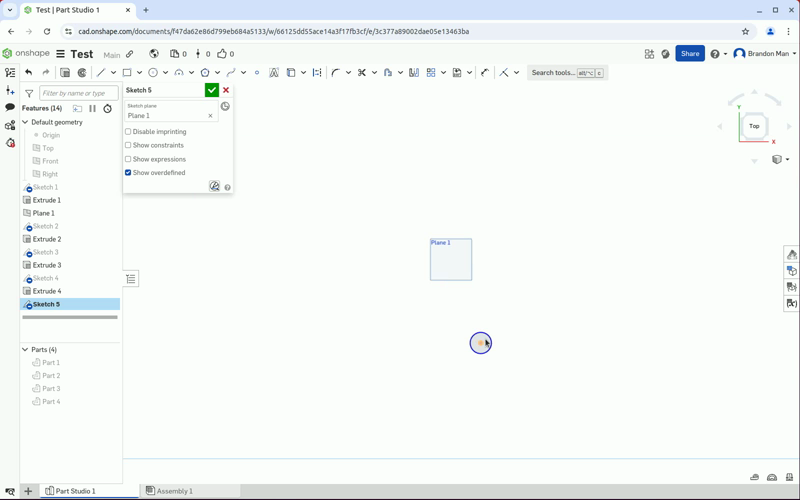
scroll(6)
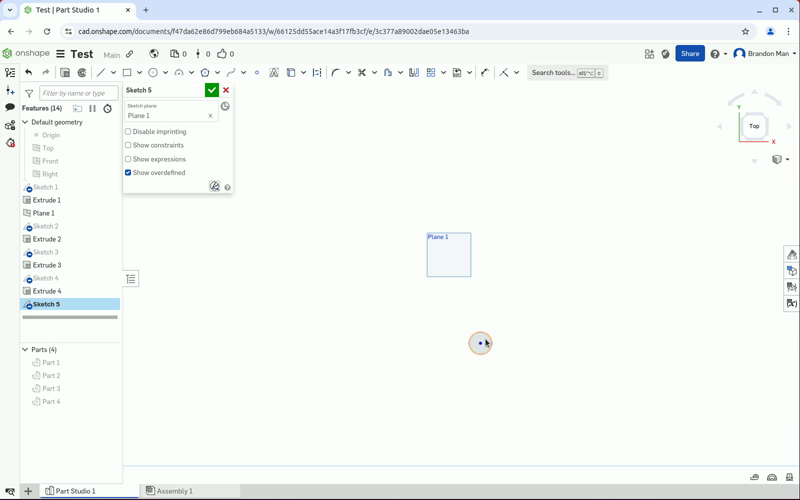
scroll(6)
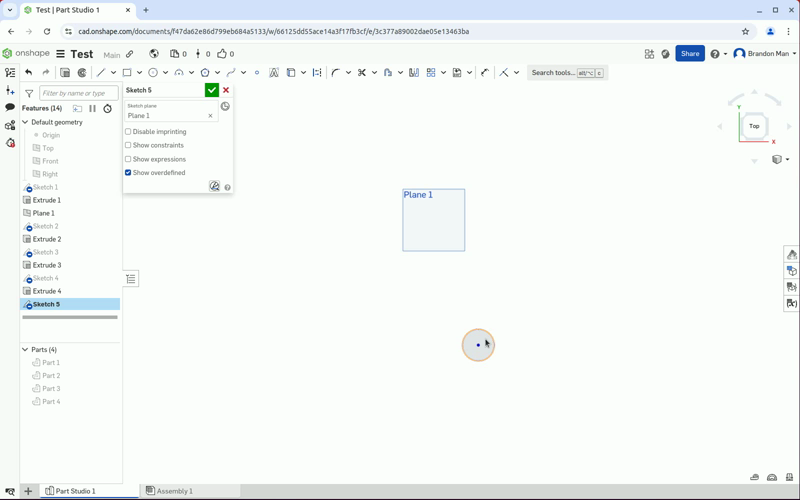
scroll(6)
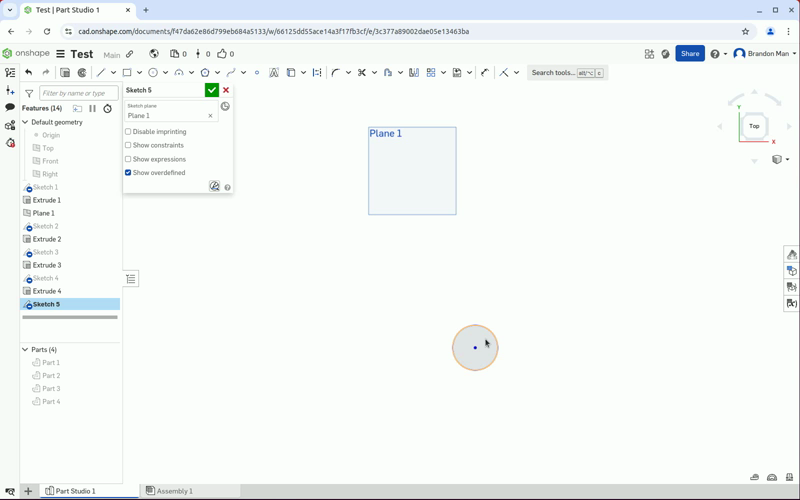
scroll(6)
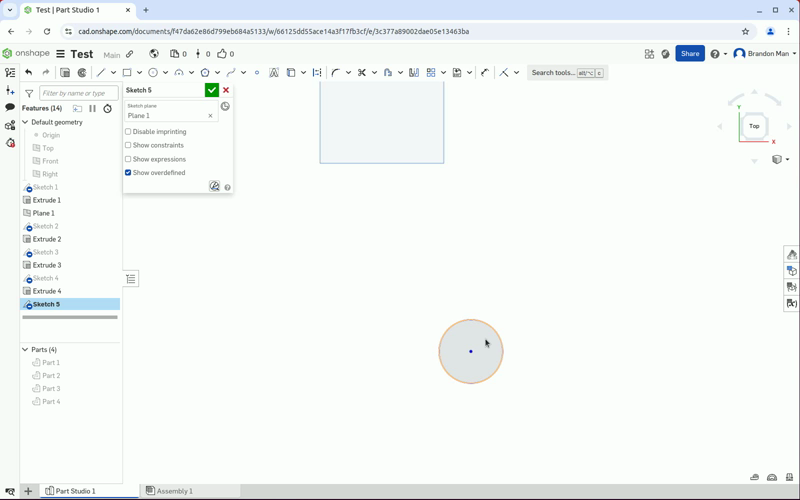
scroll(6)
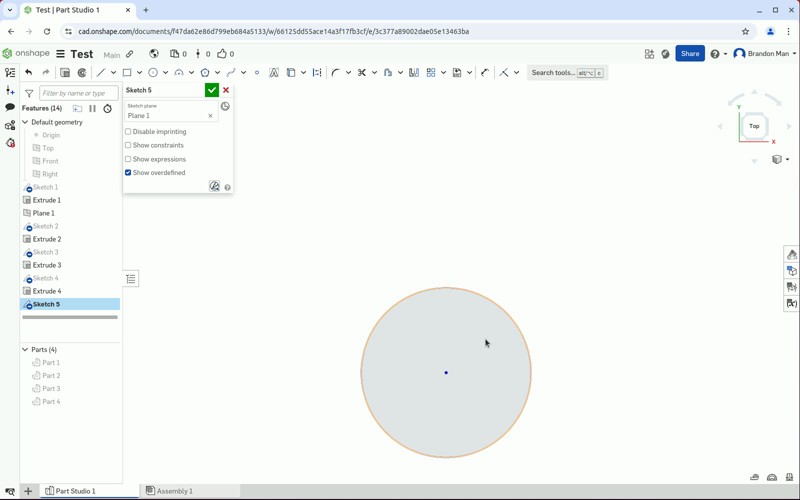
click(485, 338)
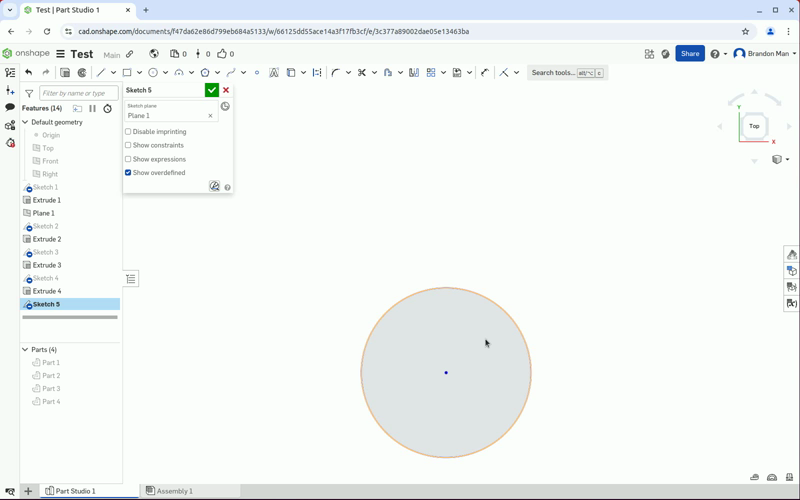
scroll(-6)
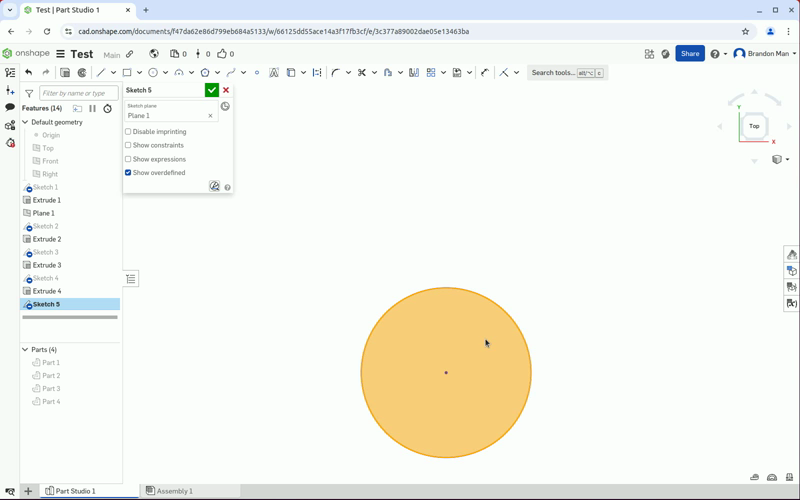
scroll(-6)
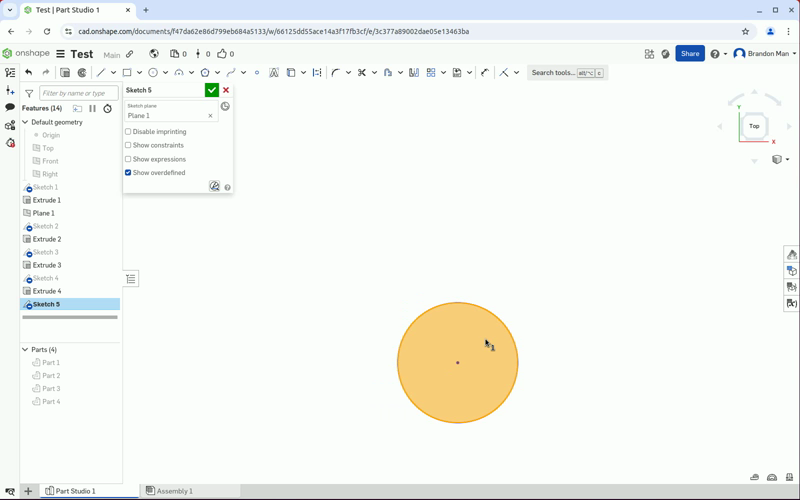
scroll(-6)
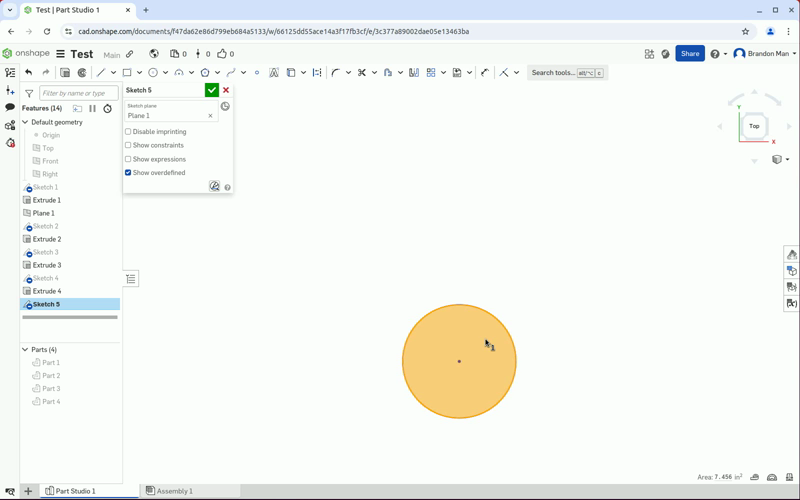
scroll(-6)
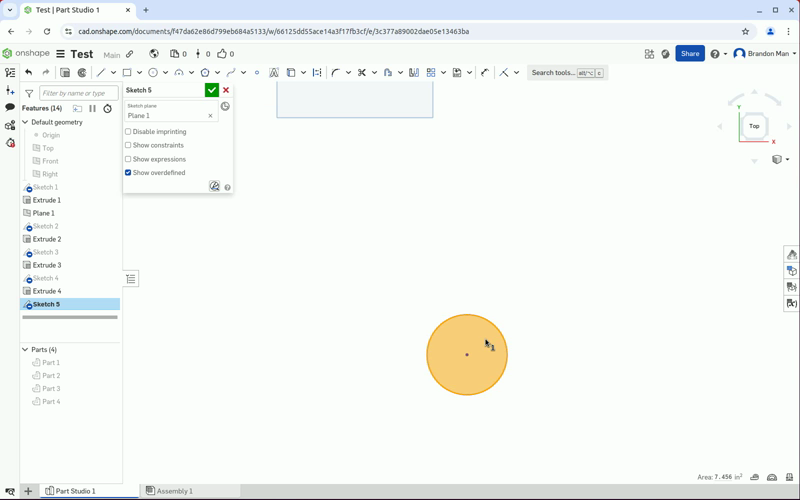
scroll(-6)
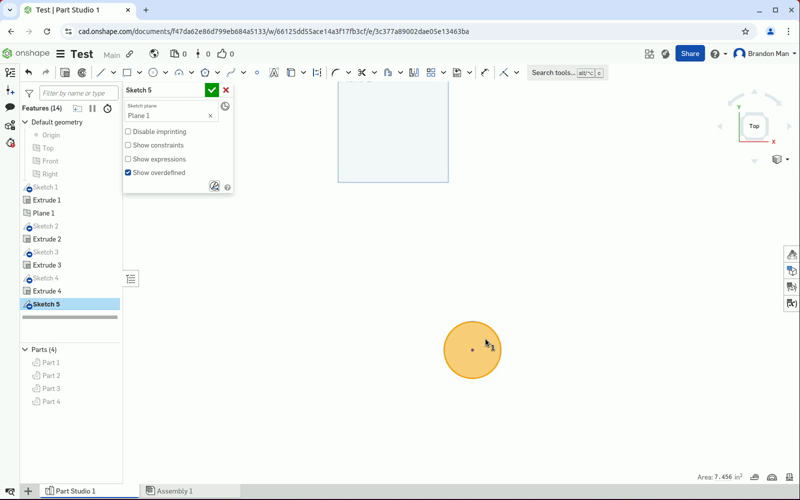
scroll(-6)
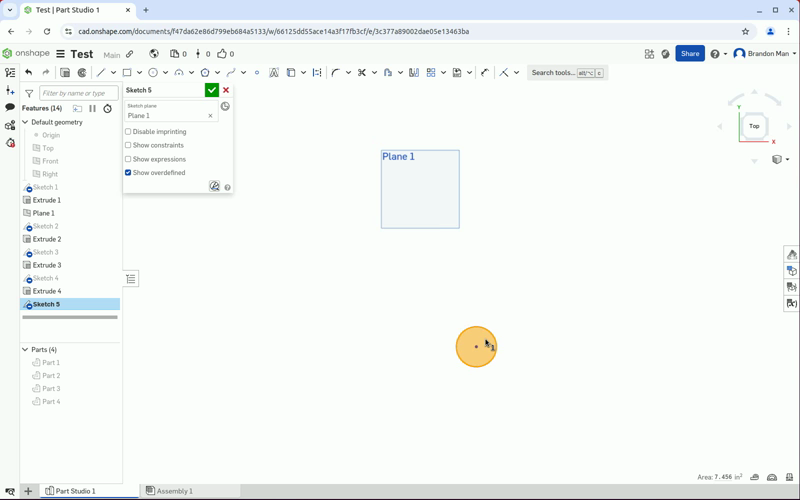
scroll(-6)
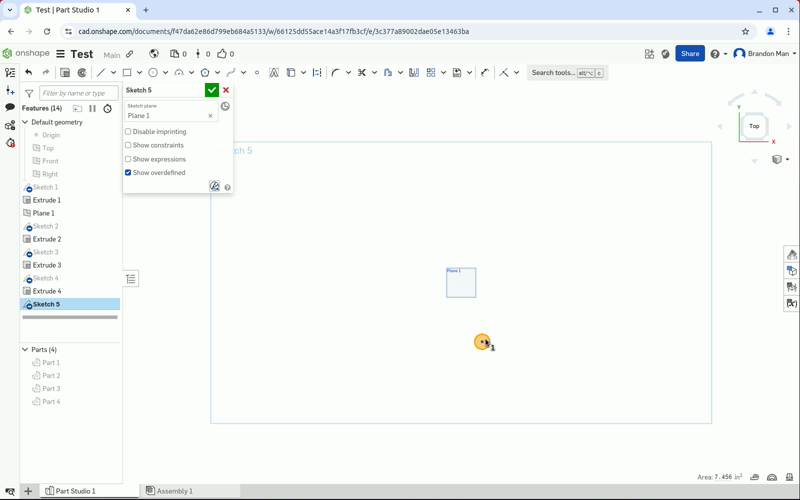
mouse_move(73, 352)
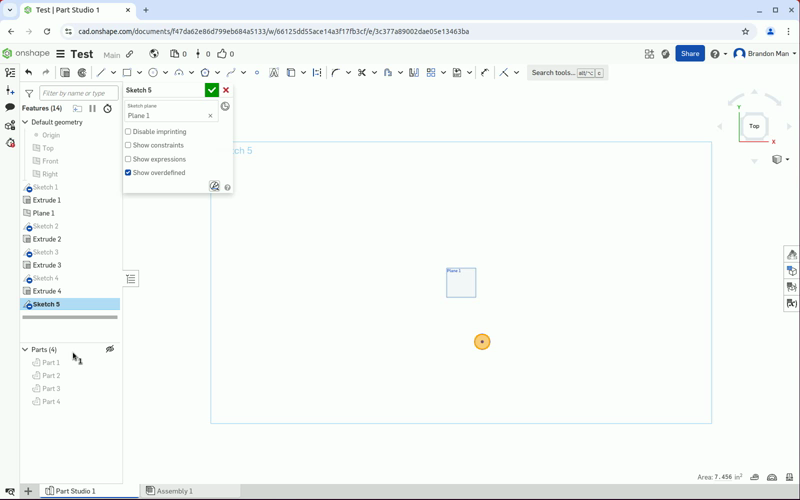
key(shift+y)
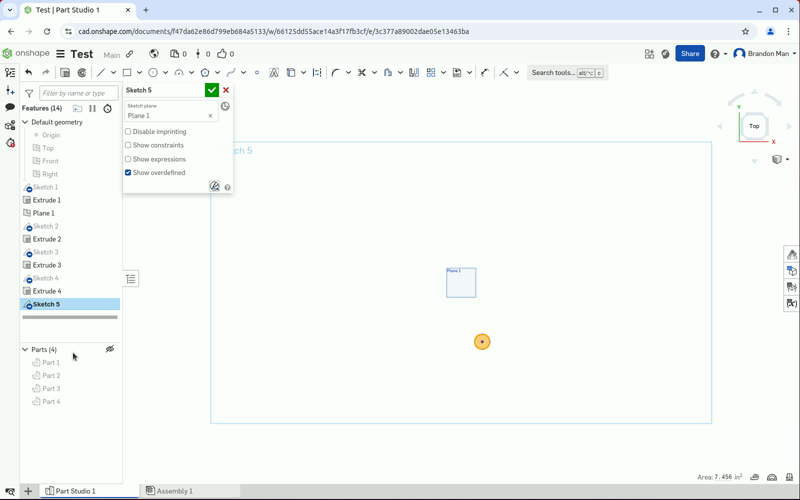
key(shift+e)
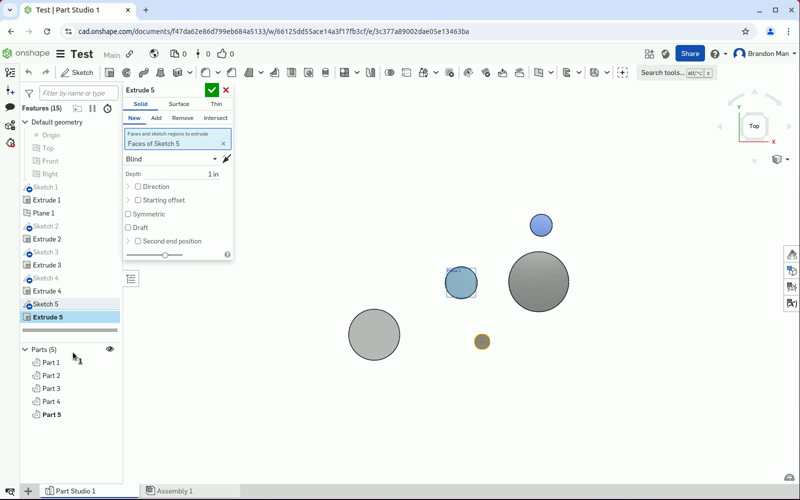
mouse_move(143, 106)
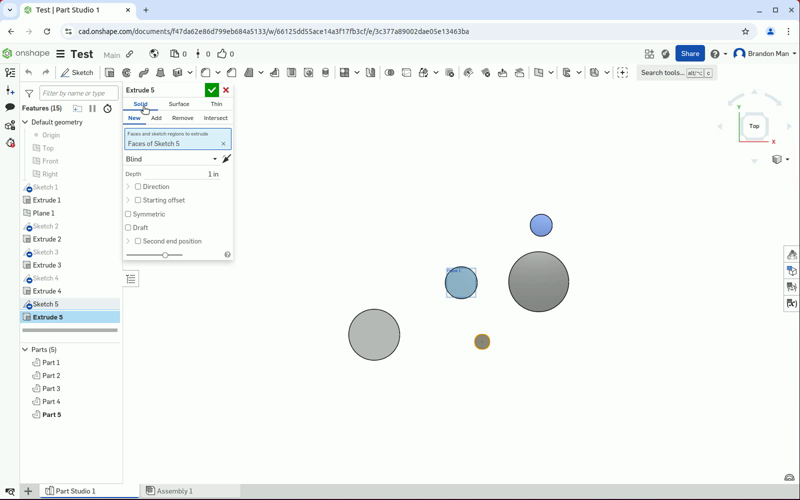
click(143, 106)
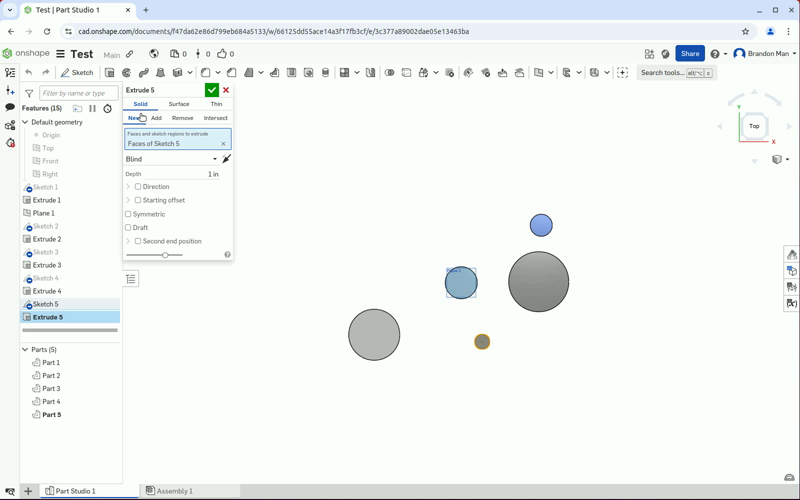
mouse_move(137, 120)
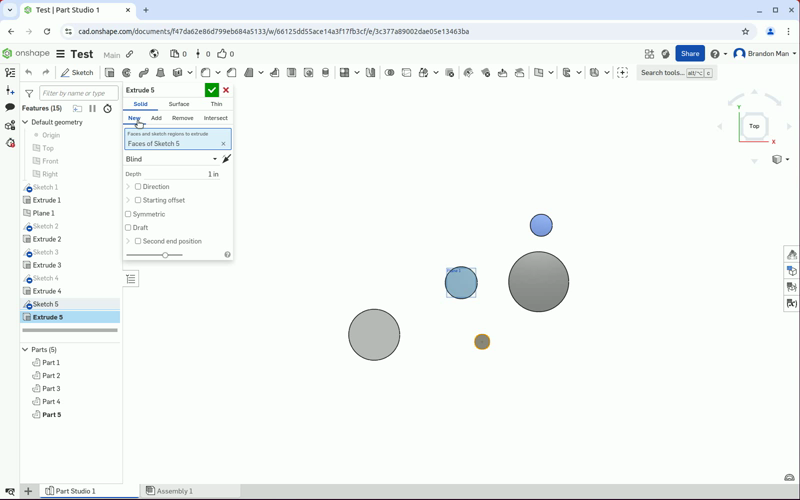
click(137, 120)
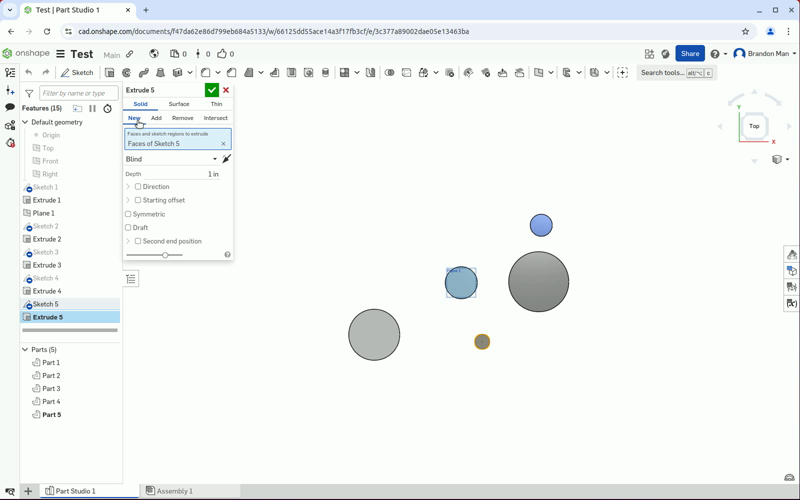
key(tab, 4)
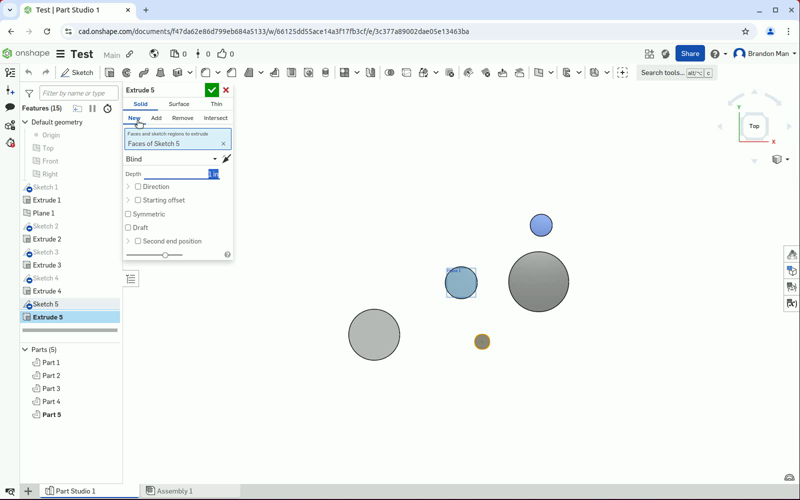
text(1.926)
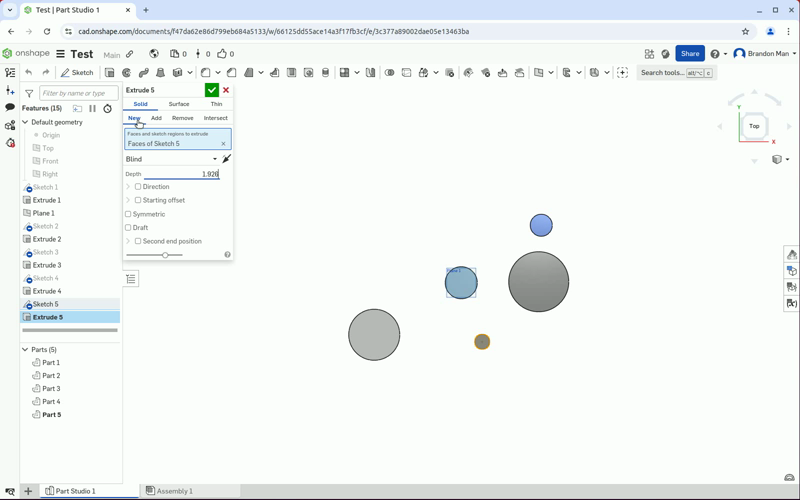
key(enter)
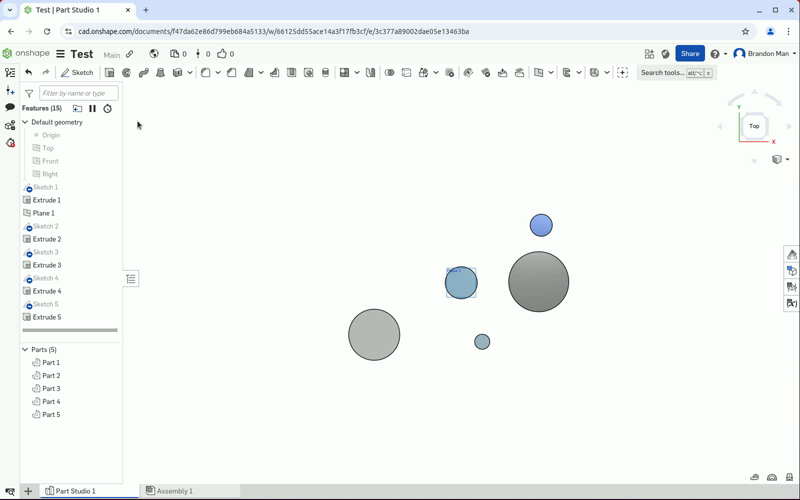
key(shift+h)
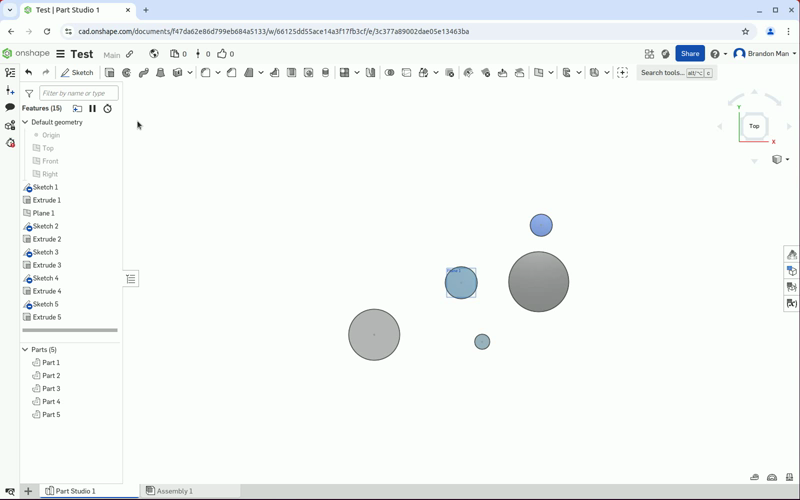
key(shift+h)
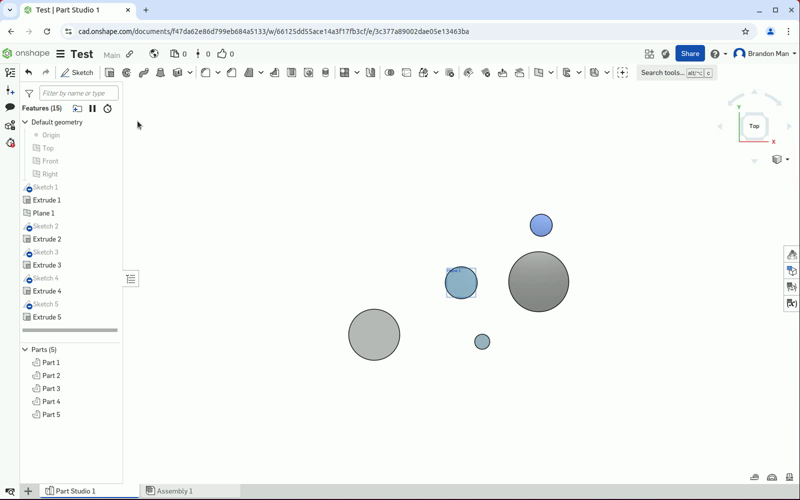
mouse_move(73, 189)
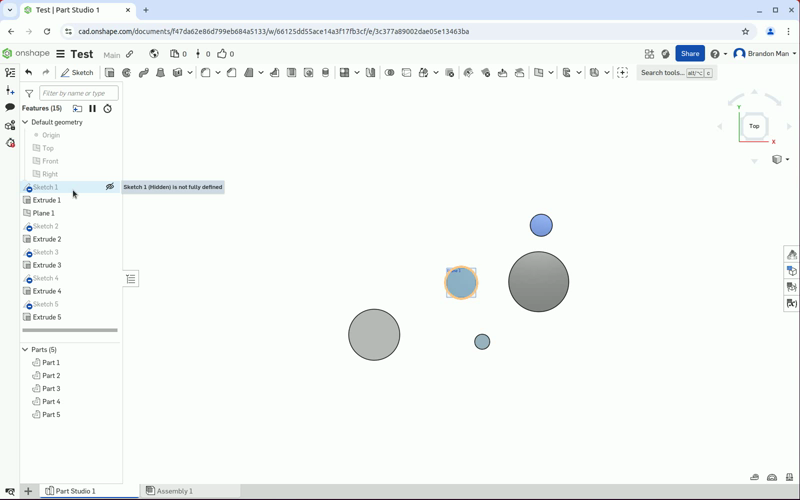
click(73, 189)
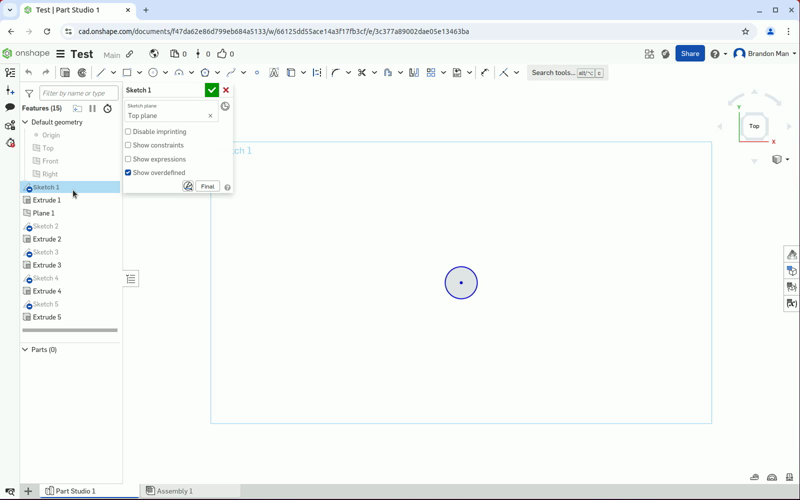
mouse_move(229, 92)
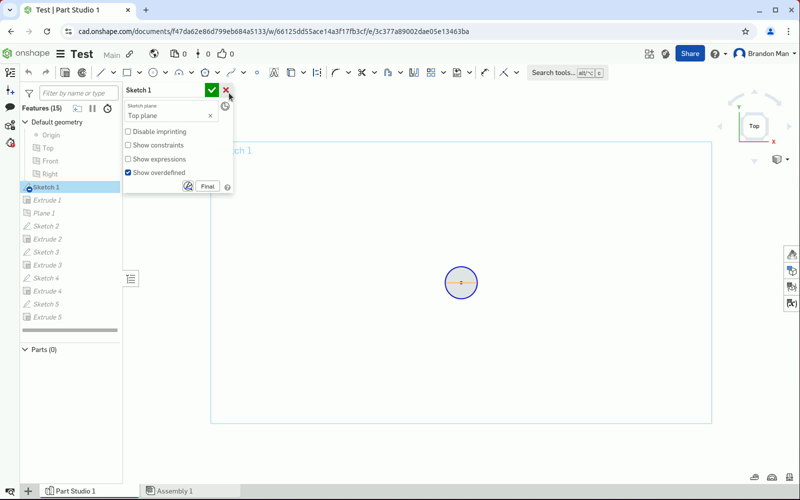
click(229, 92)
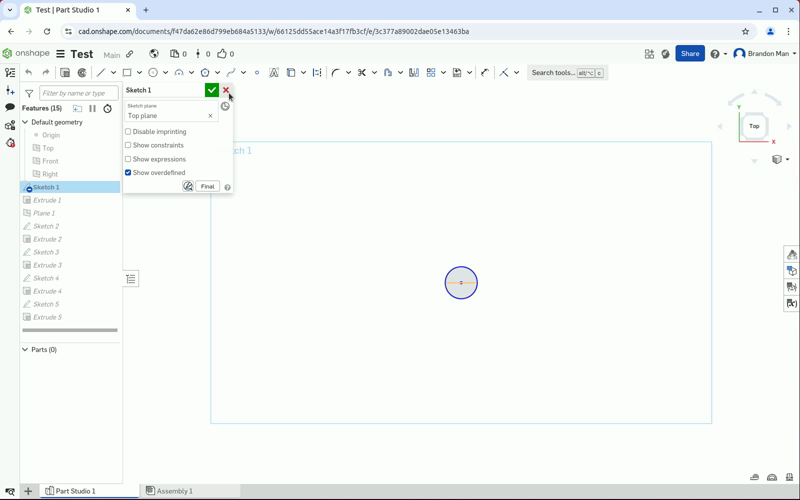
key(shift+s)
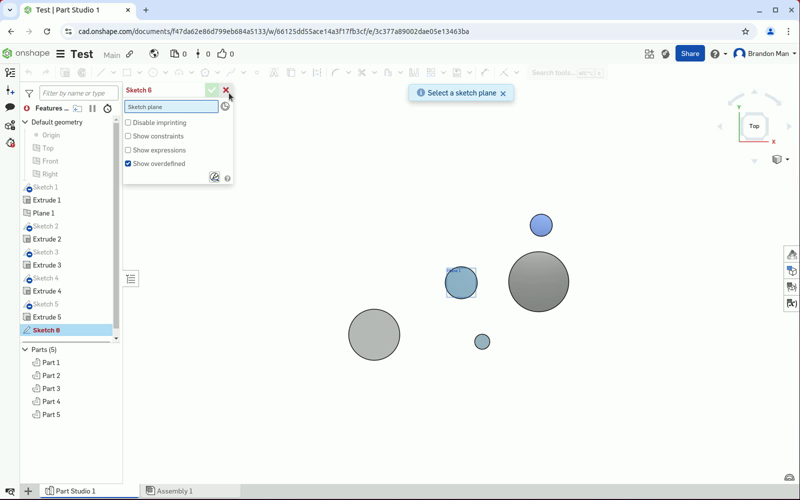
mouse_move(69, 215)
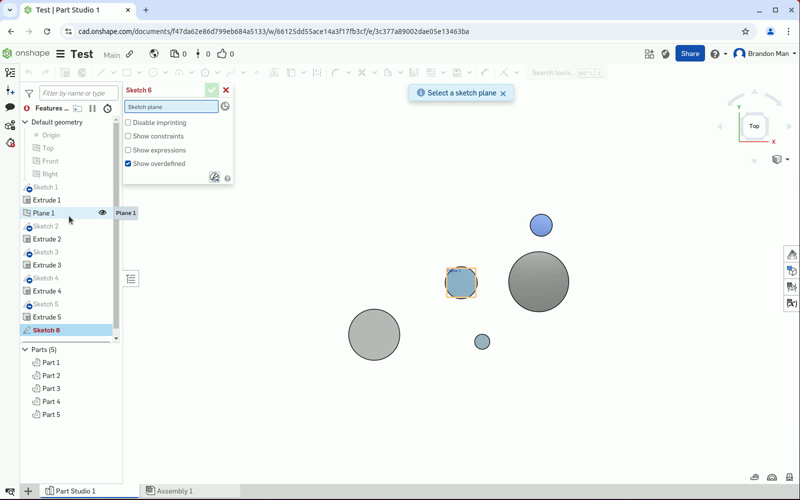
click(69, 215)
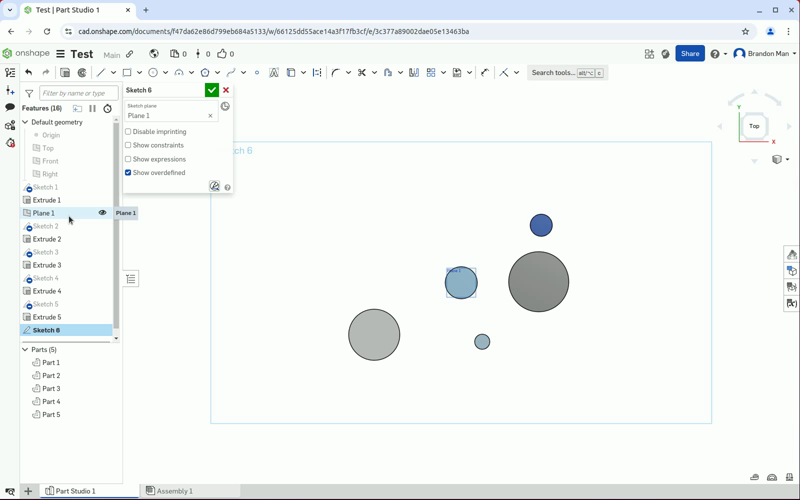
mouse_move(73, 352)
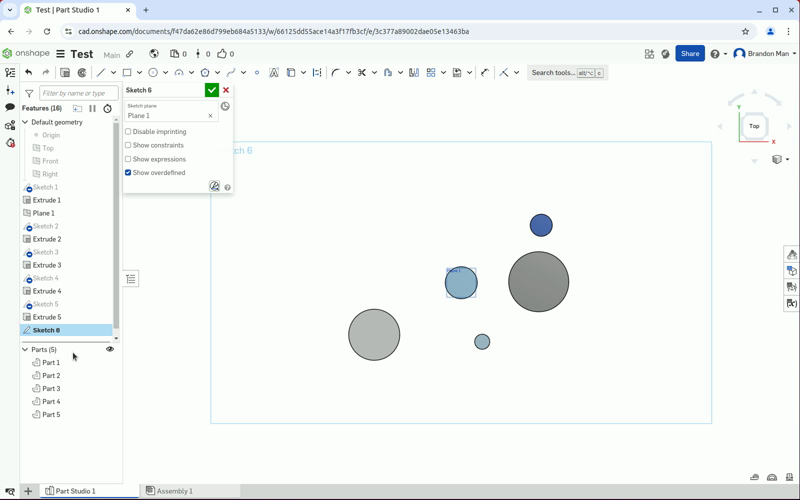
key(y)
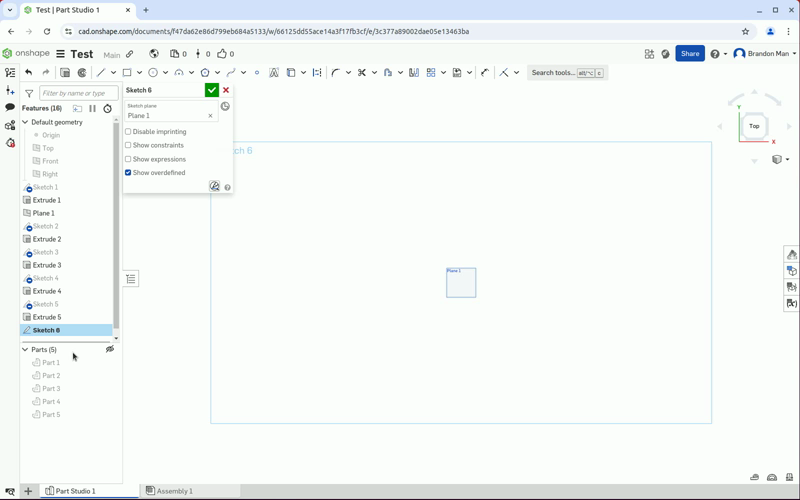
key(c)
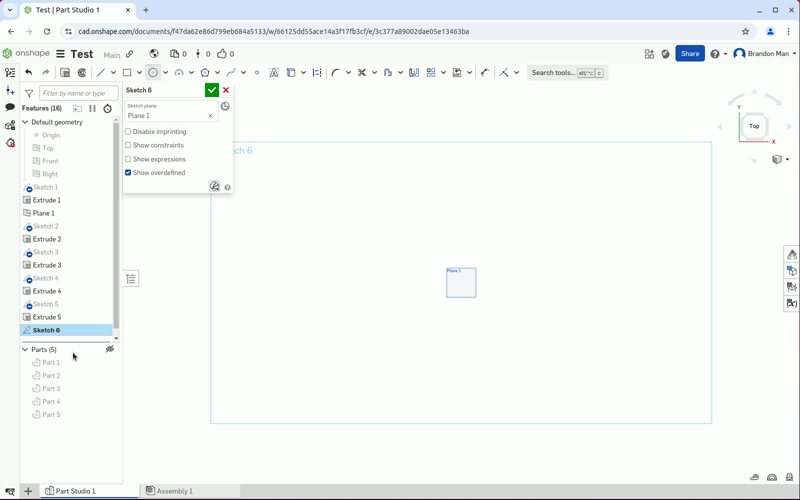
key_down(shift)
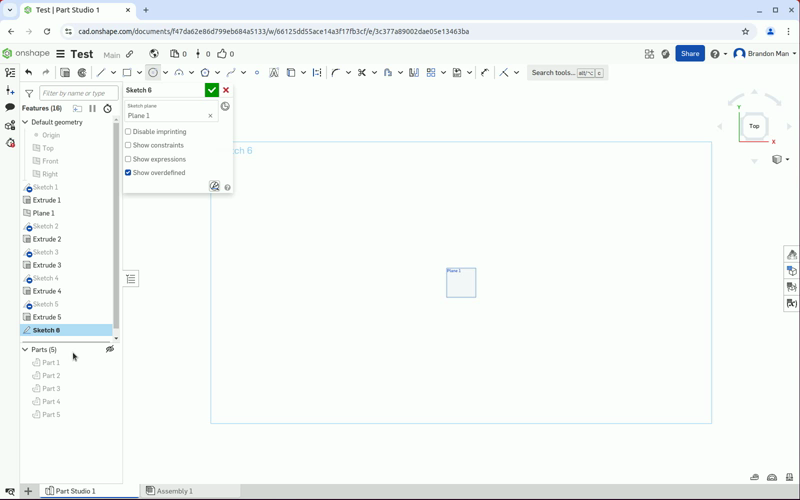
mouse_move(389, 270)
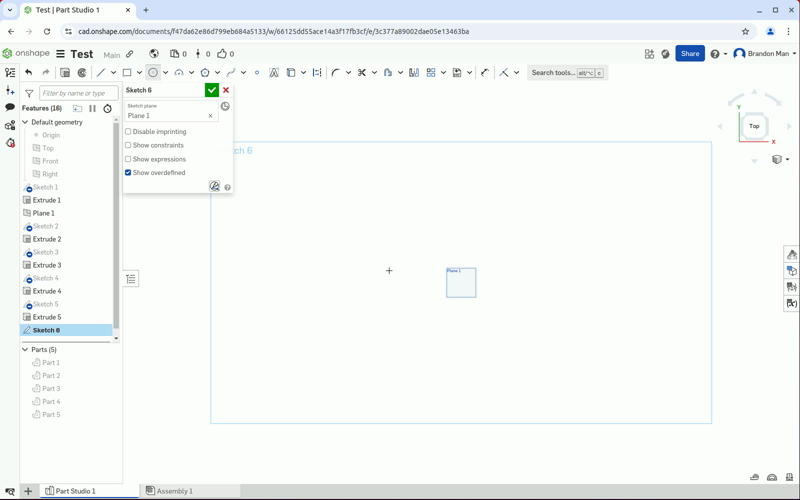
click(389, 270)
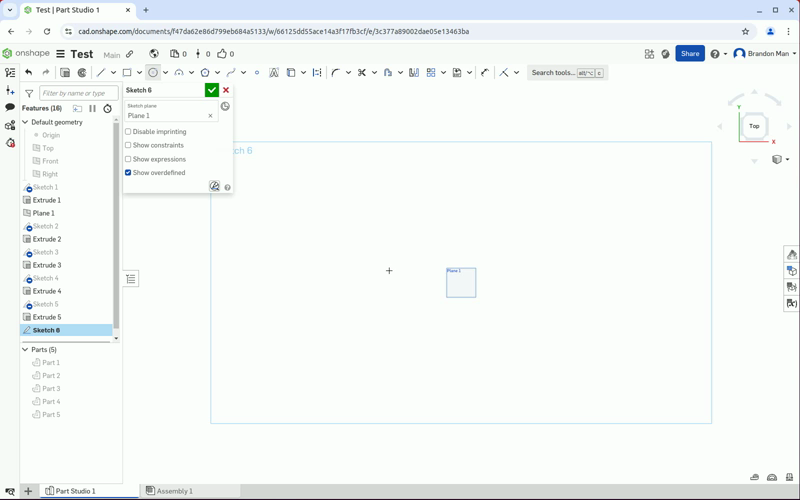
key_up(shift)
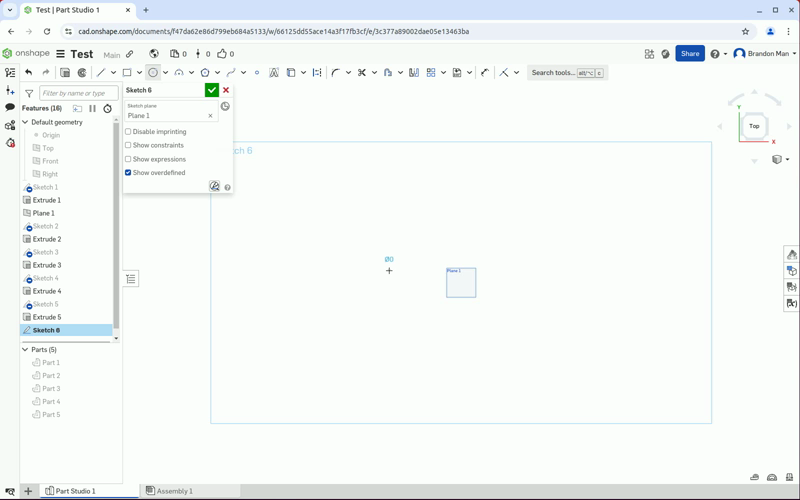
mouse_move(409, 270)
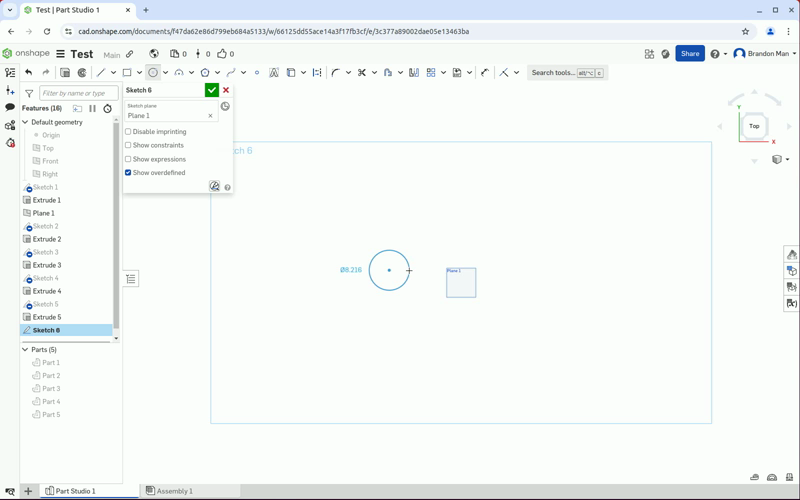
click(409, 270)
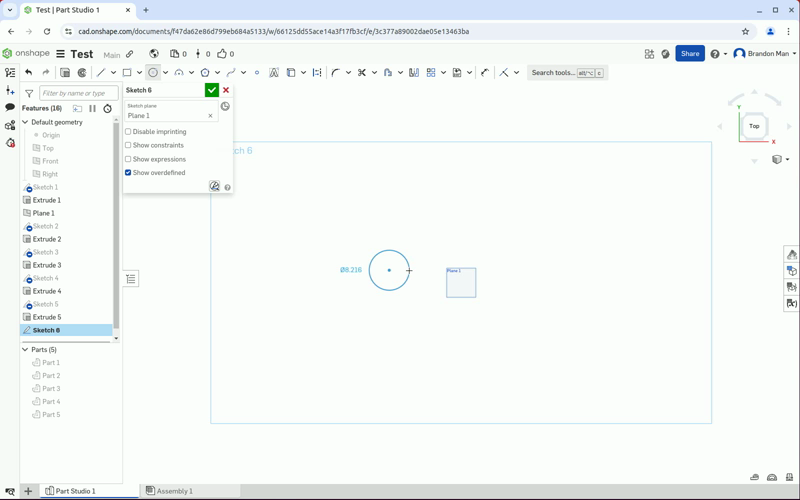
key(esc)
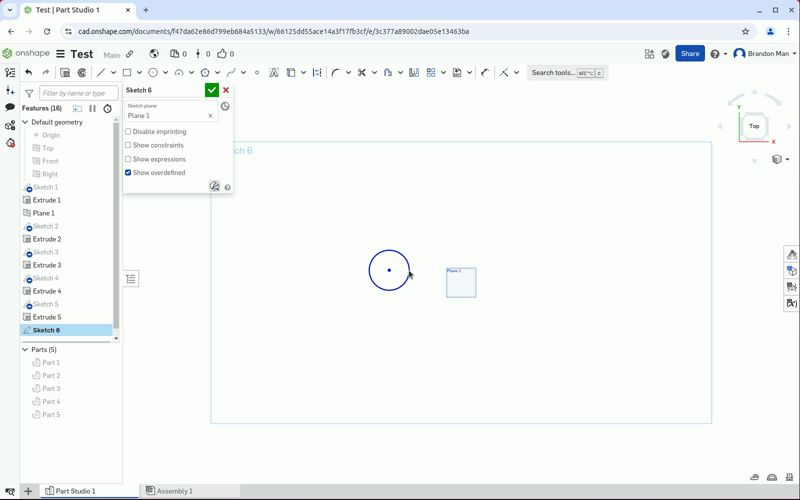
mouse_move(383, 273)
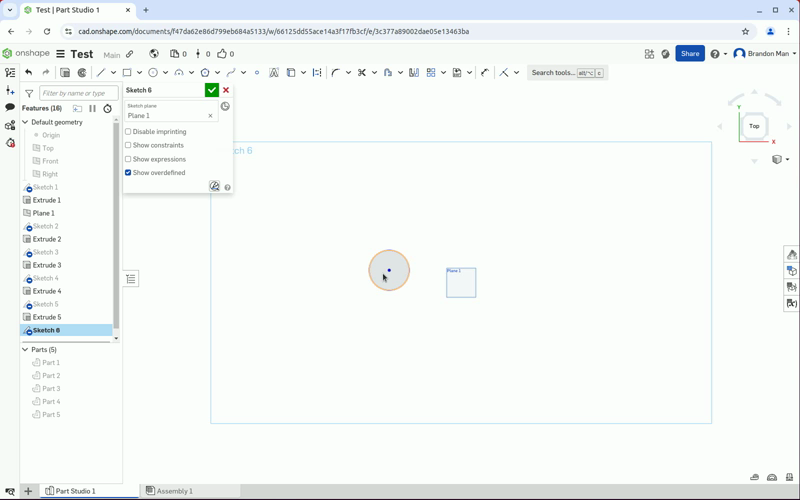
scroll(6)
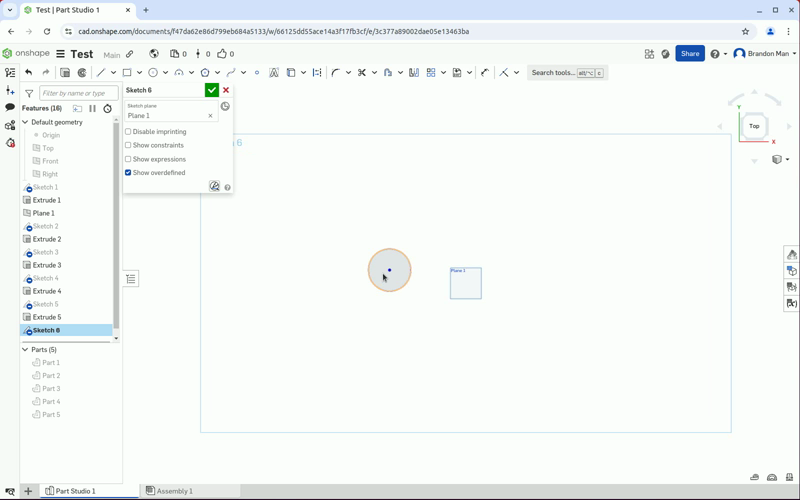
scroll(6)
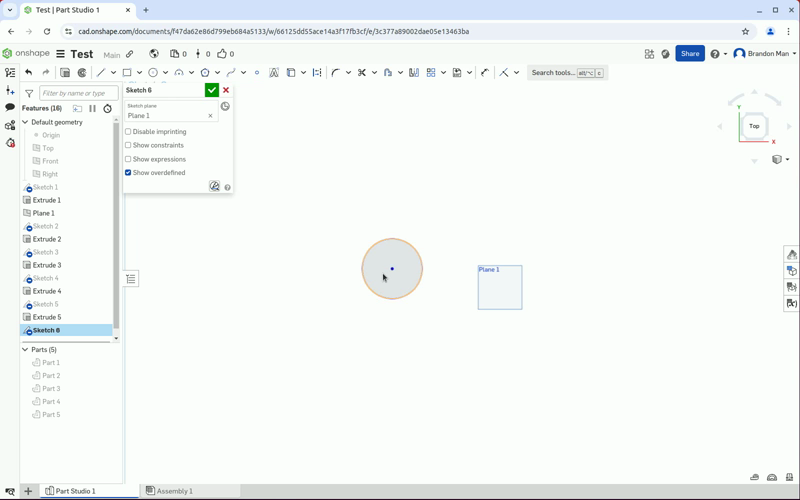
scroll(6)
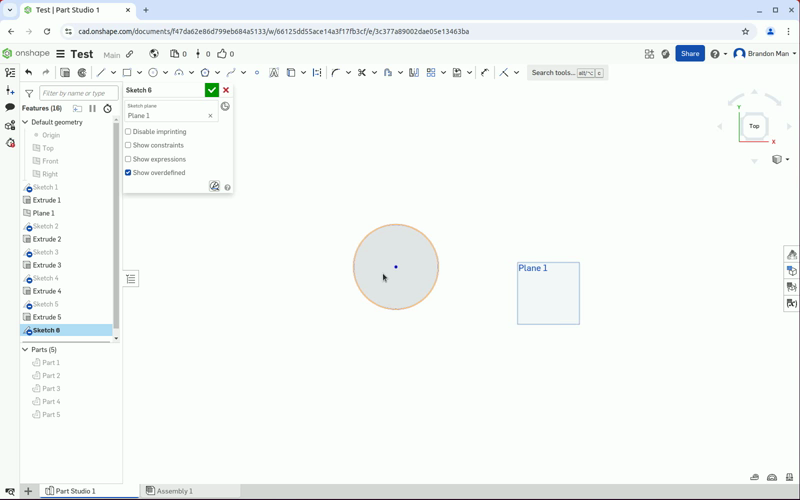
scroll(6)
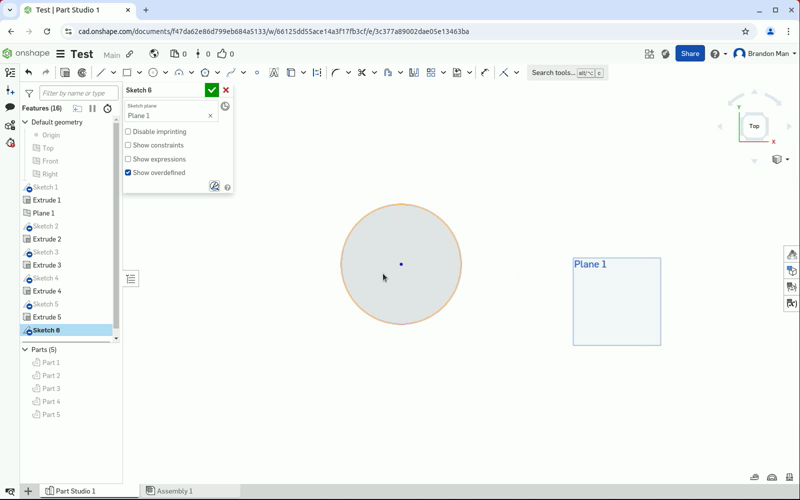
scroll(6)
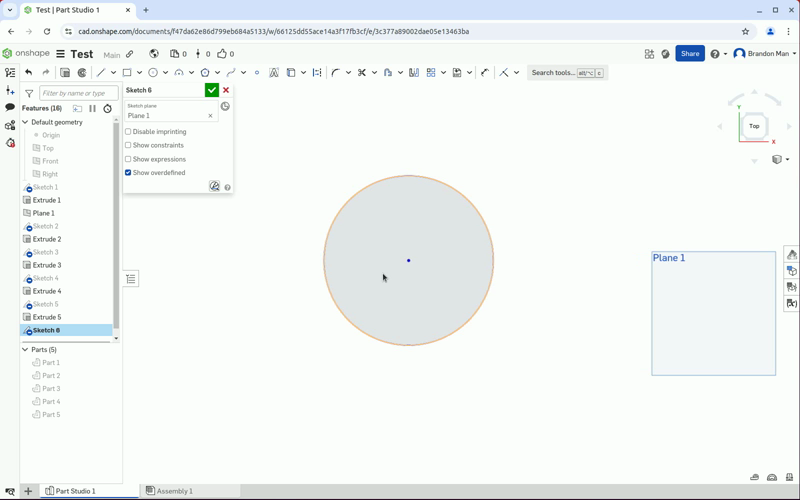
scroll(6)
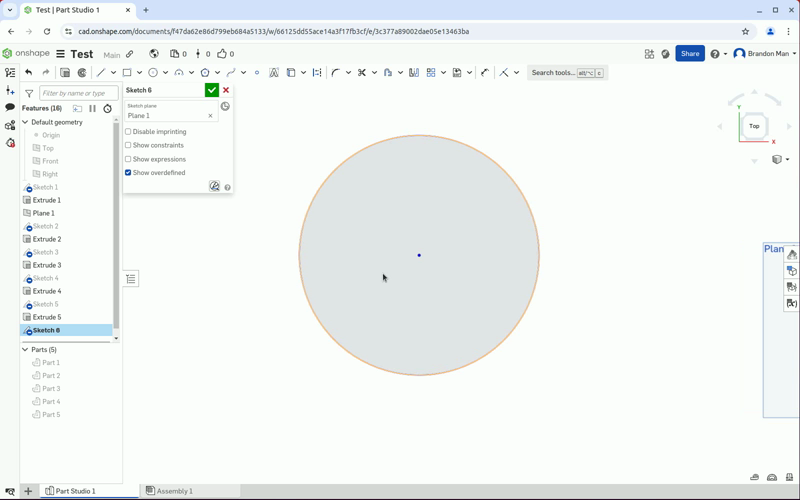
scroll(6)
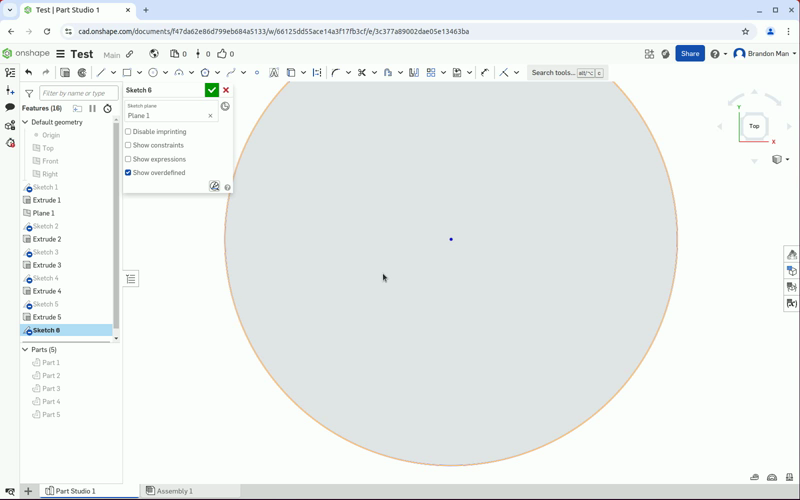
click(383, 273)
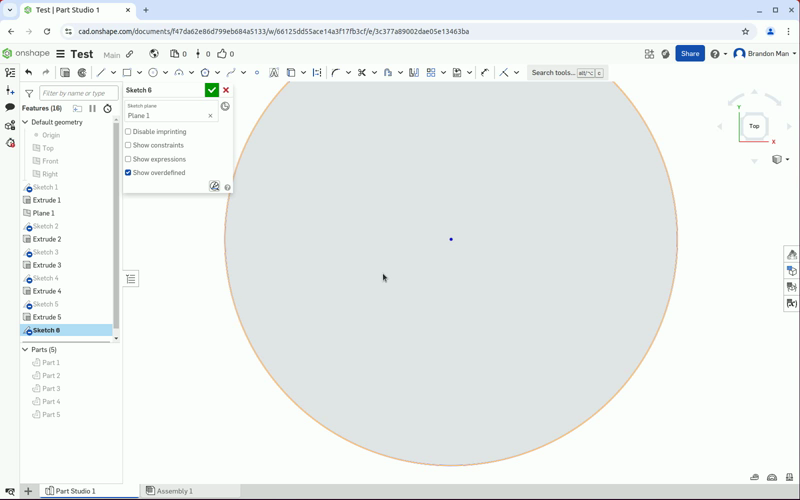
scroll(-6)
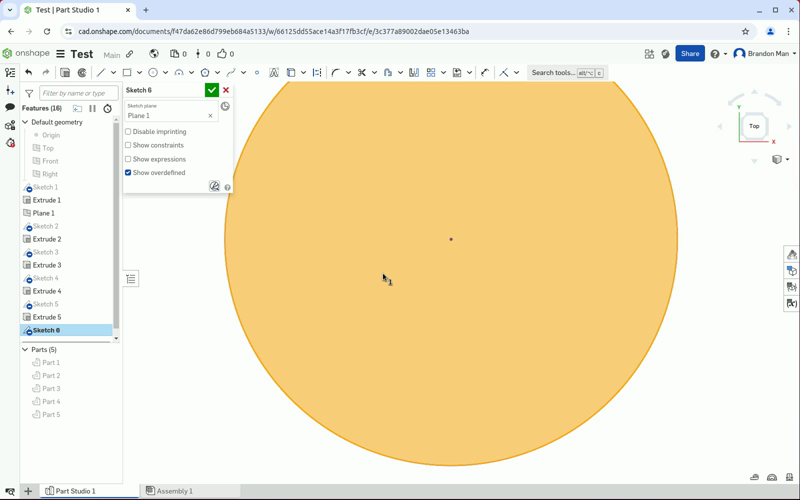
scroll(-6)
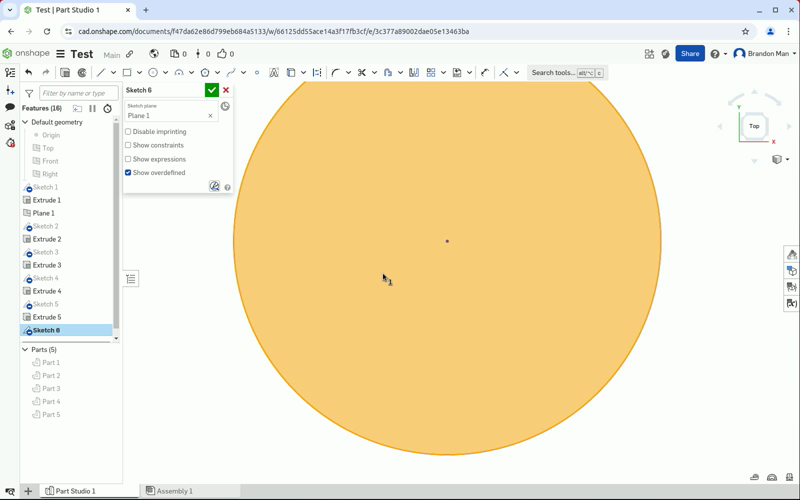
scroll(-6)
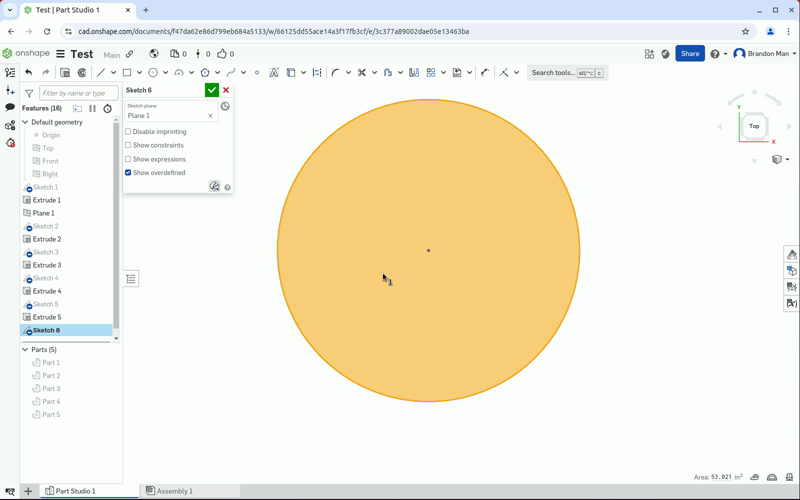
scroll(-6)
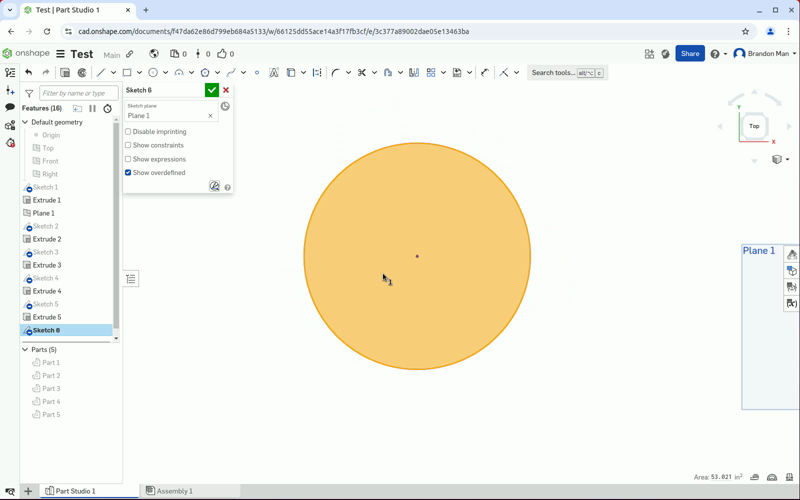
scroll(-6)
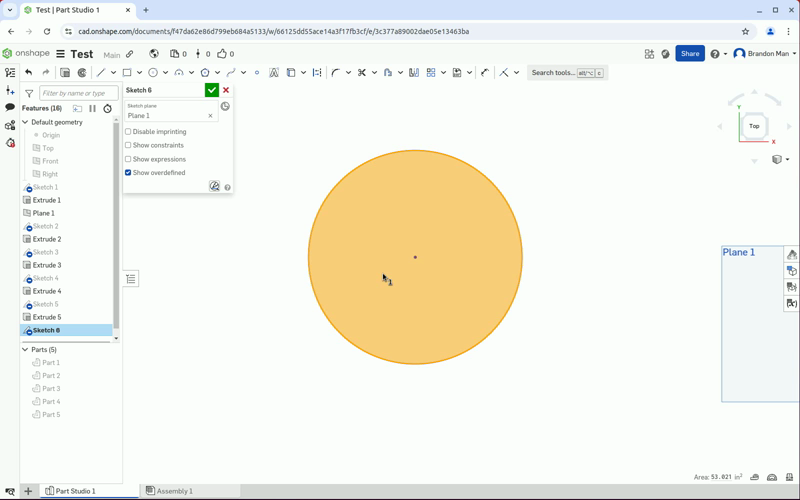
scroll(-6)
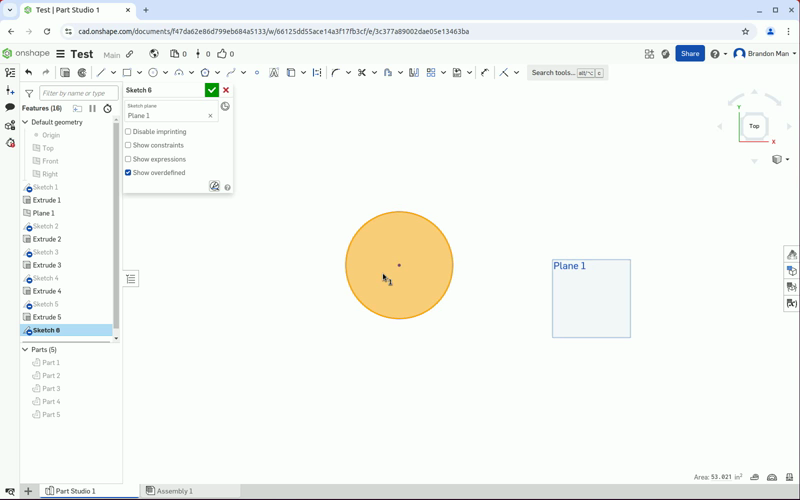
scroll(-6)
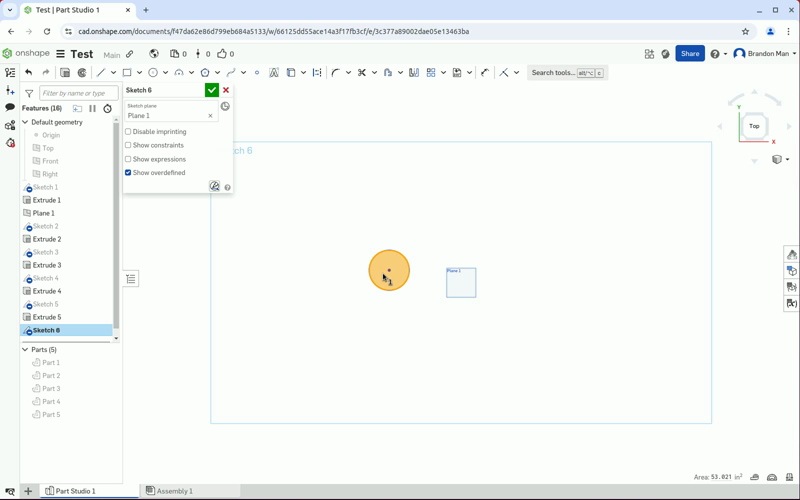
mouse_move(73, 352)
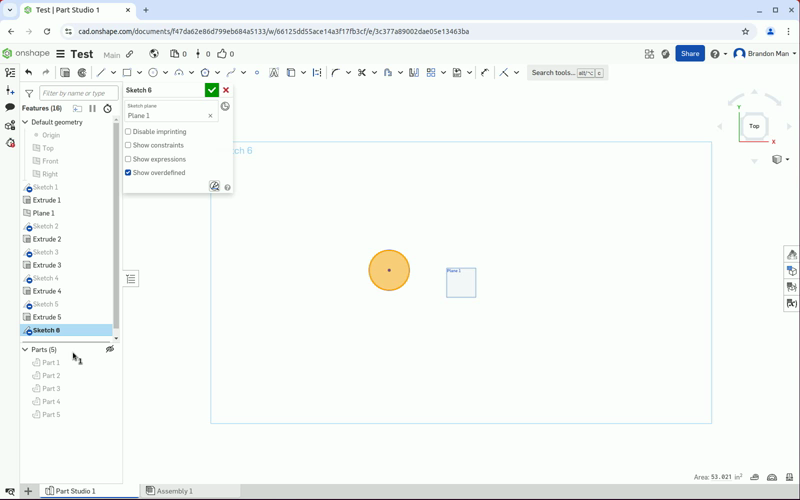
key(shift+y)
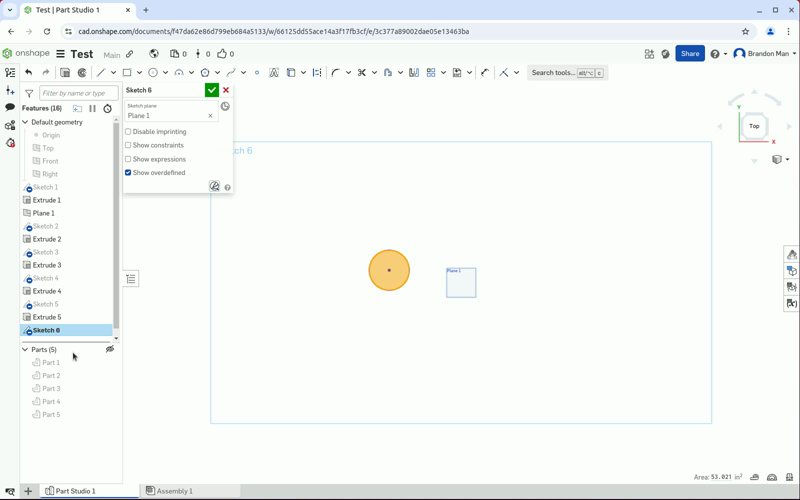
key(shift+e)
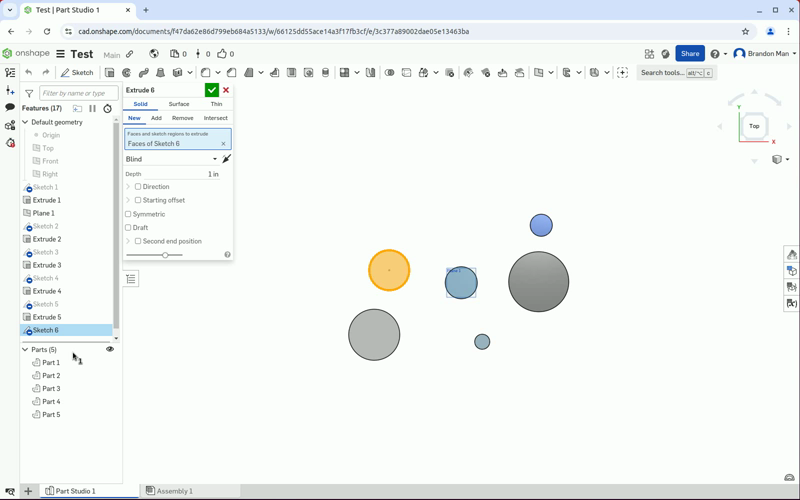
mouse_move(143, 106)
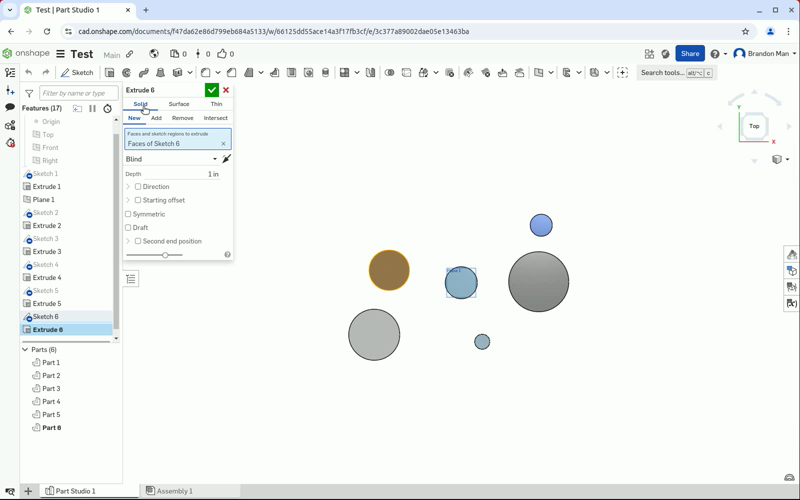
click(143, 106)
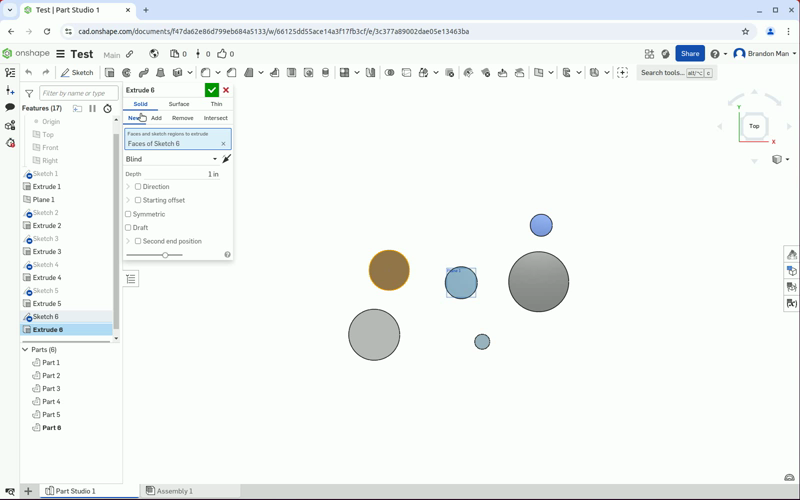
mouse_move(137, 120)
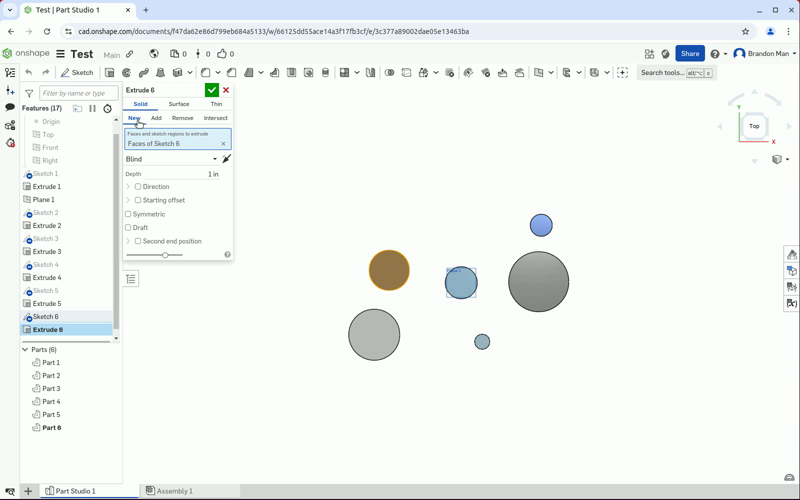
click(137, 120)
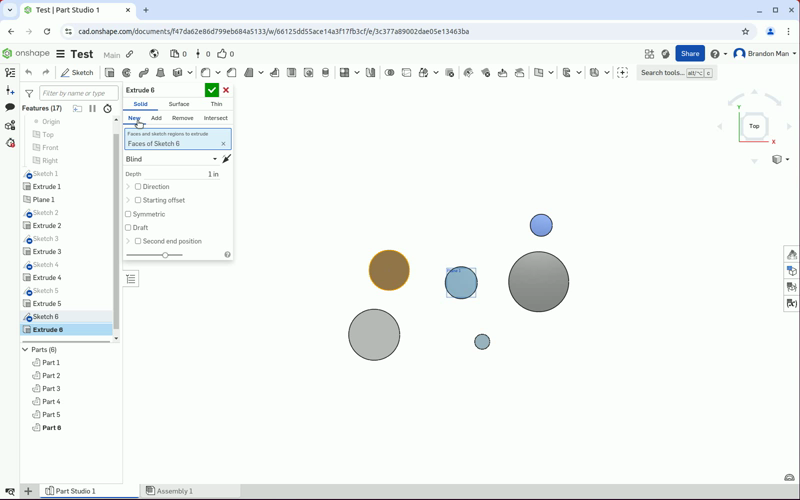
key(tab, 4)
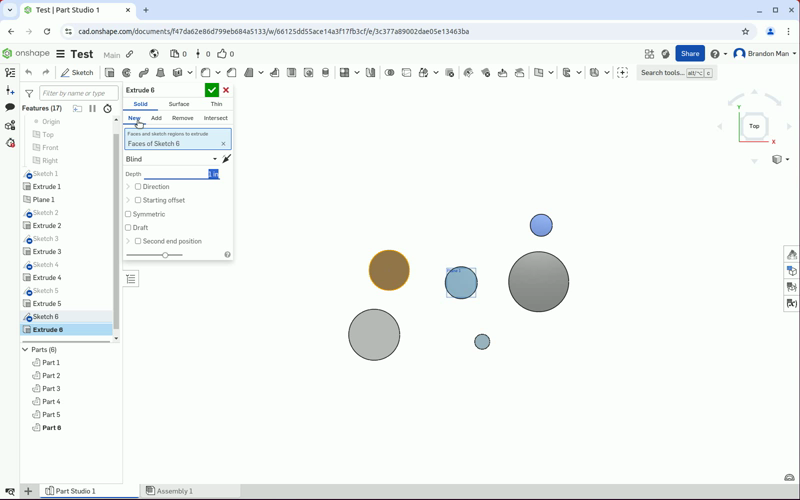
text(1.926)
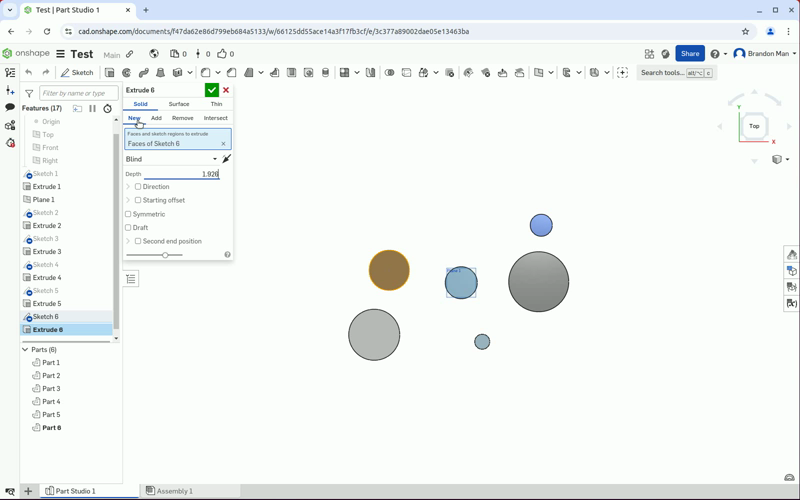
key(enter)
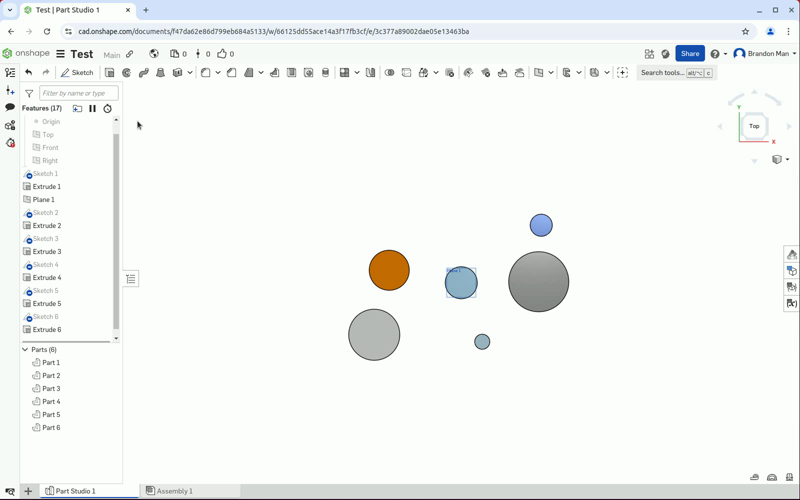
key(shift+h)
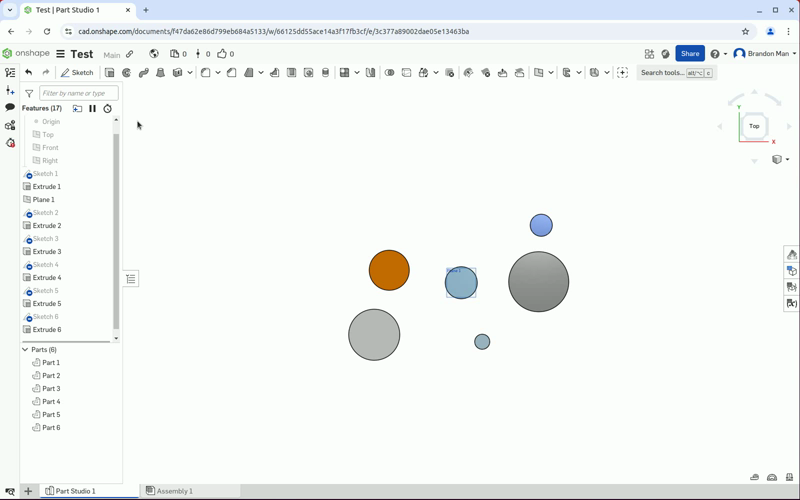
key(shift+h)
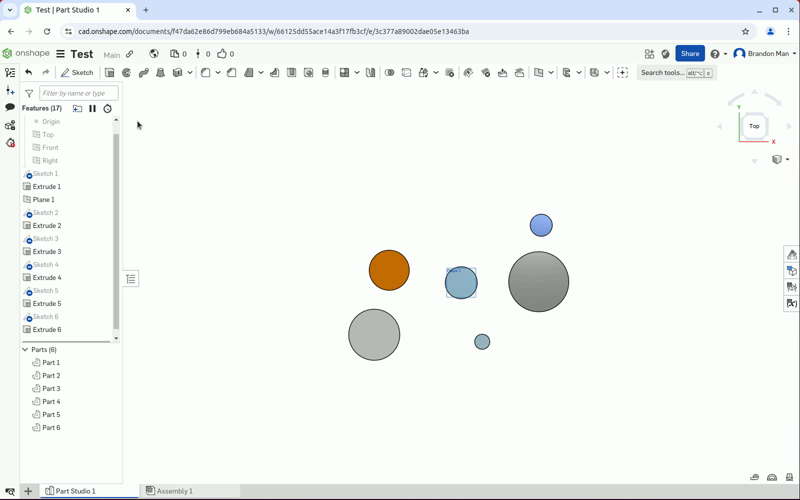
mouse_move(69, 176)
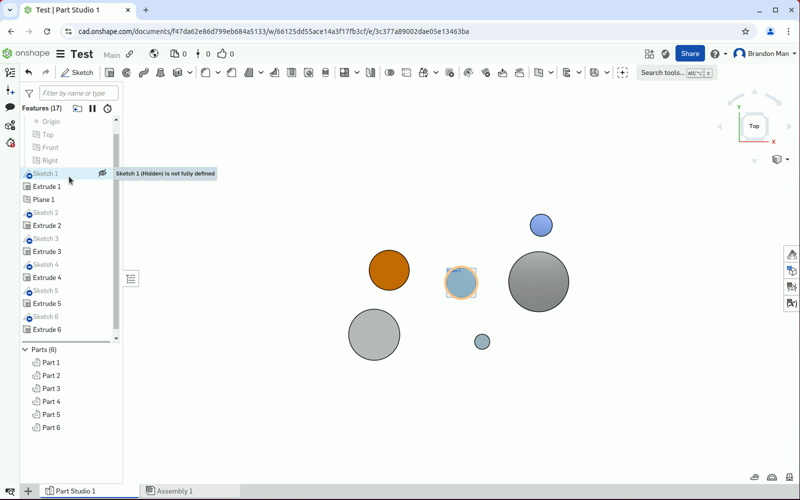
click(69, 176)
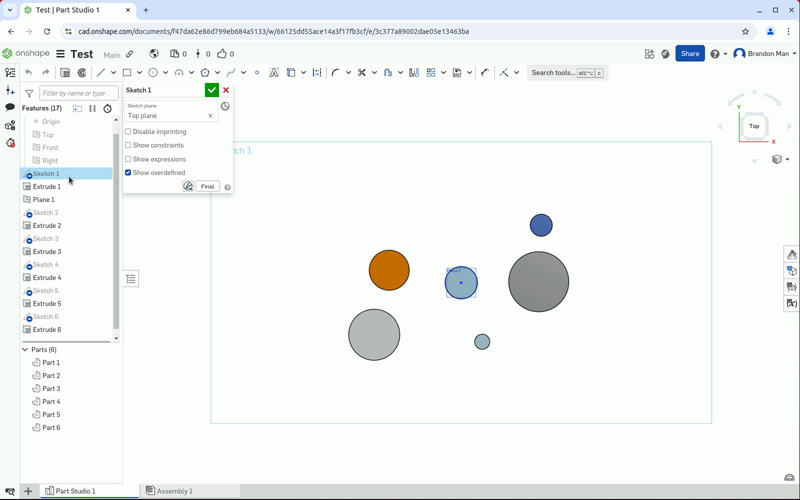
mouse_move(229, 92)
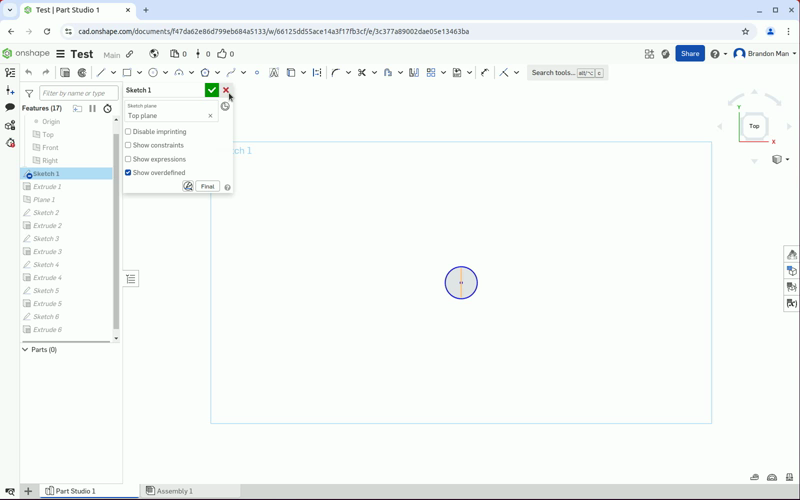
click(229, 92)
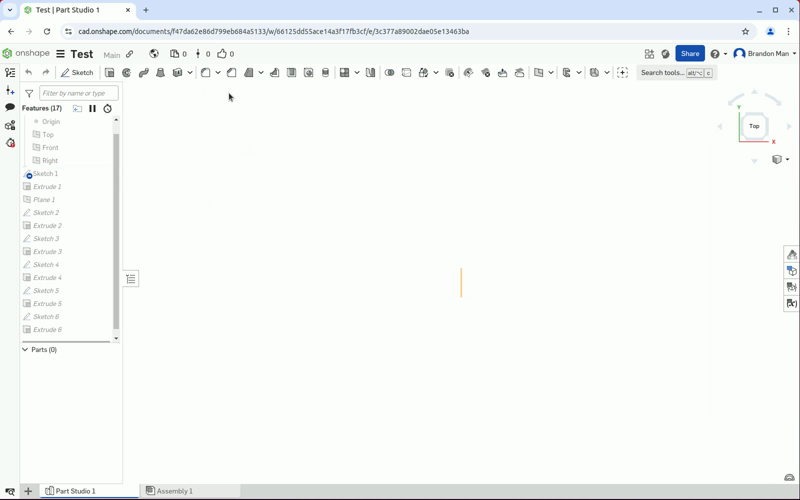
key(shift+s)
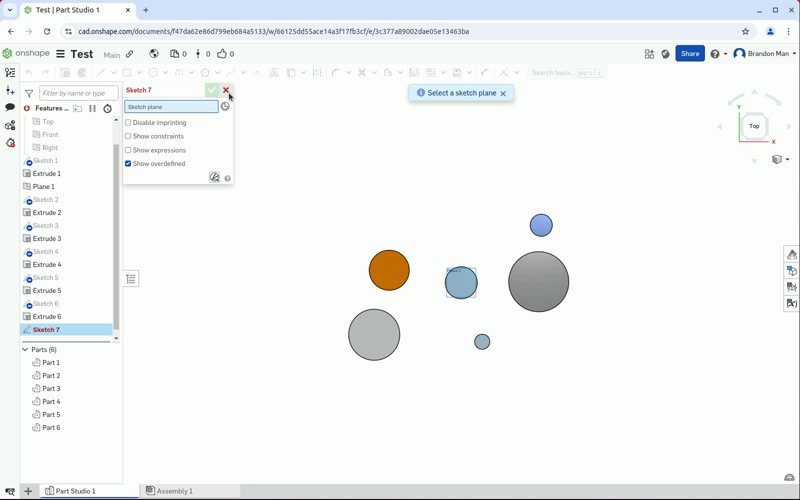
mouse_move(69, 189)
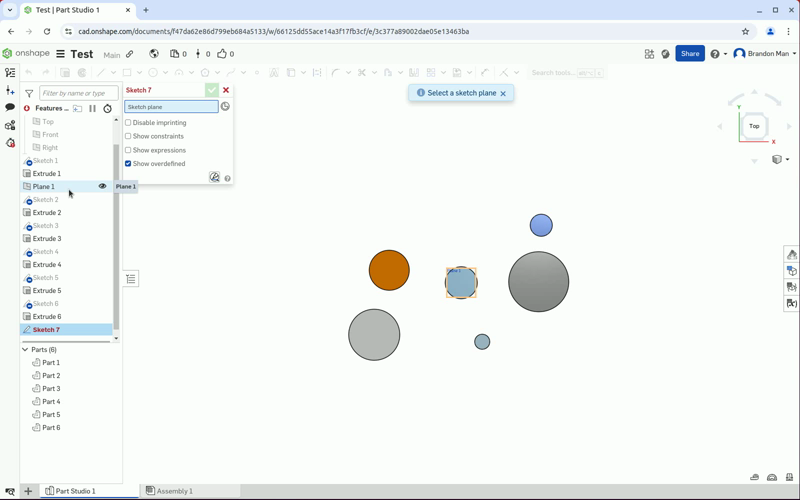
click(69, 189)
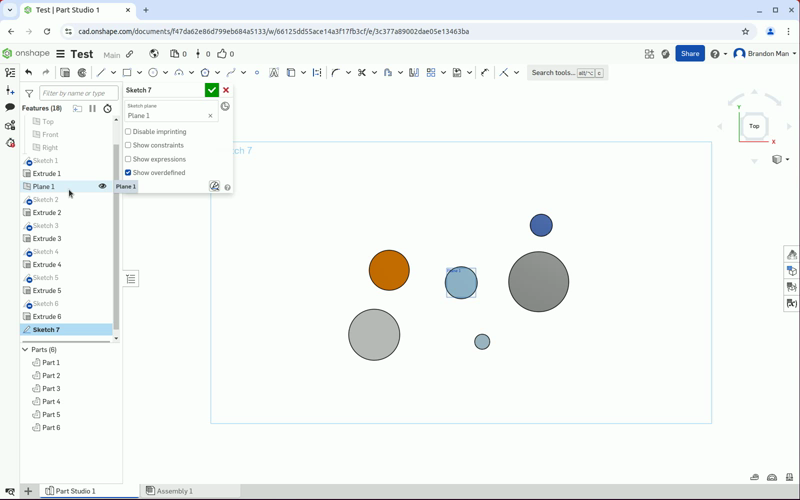
mouse_move(73, 352)
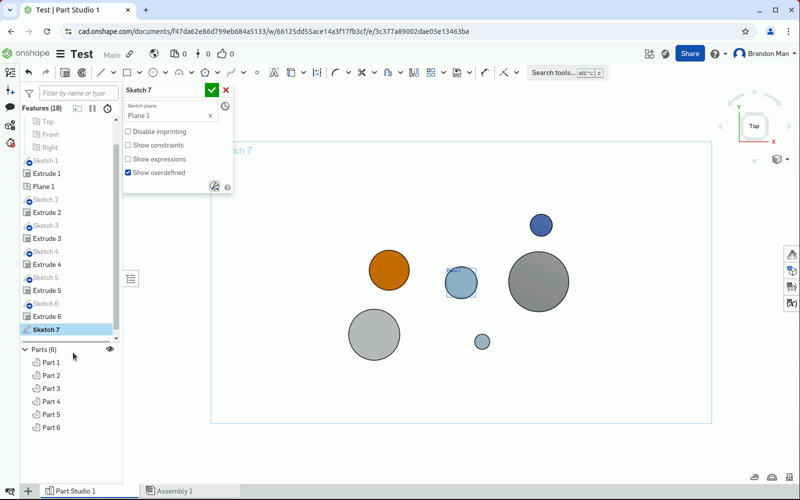
key(y)
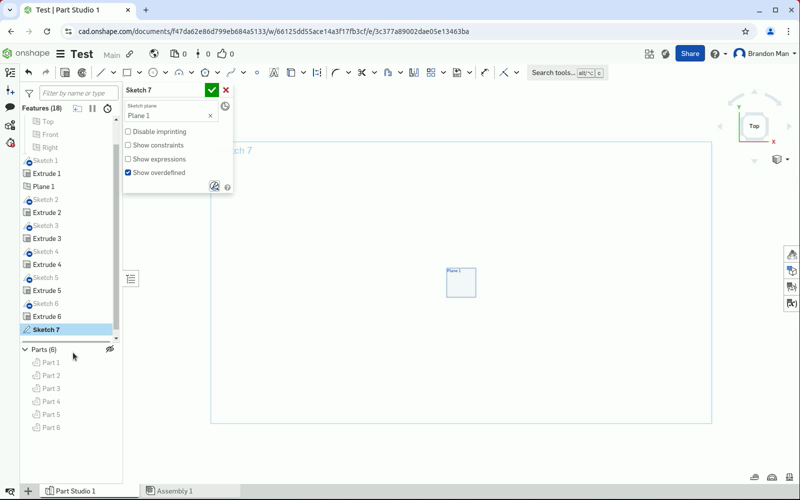
key(l)
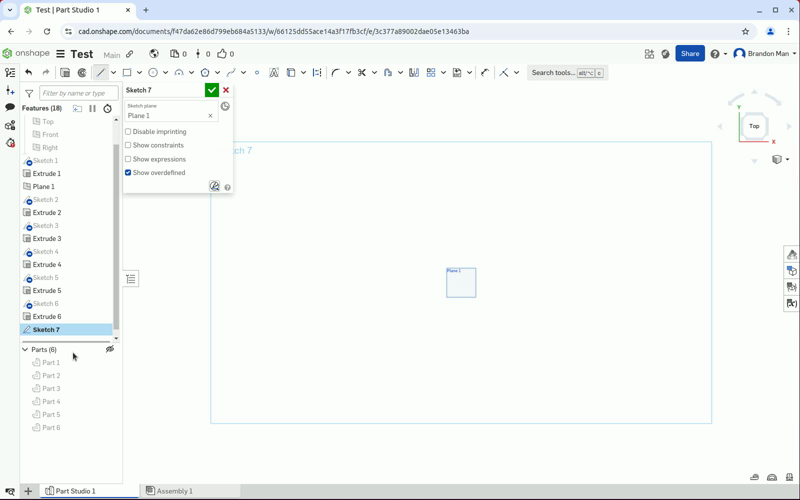
key_down(shift)
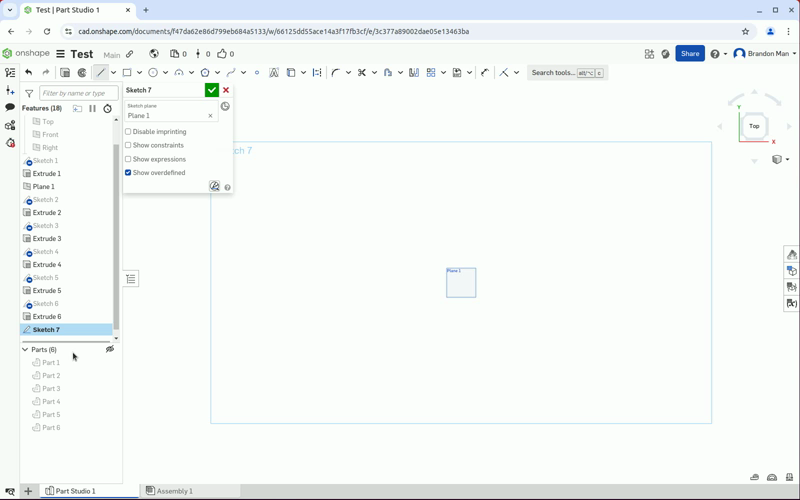
mouse_move(424, 314)
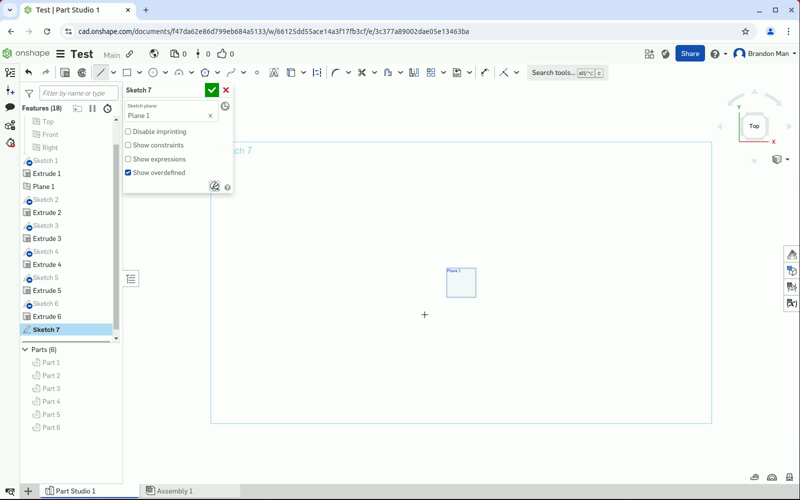
click(424, 314)
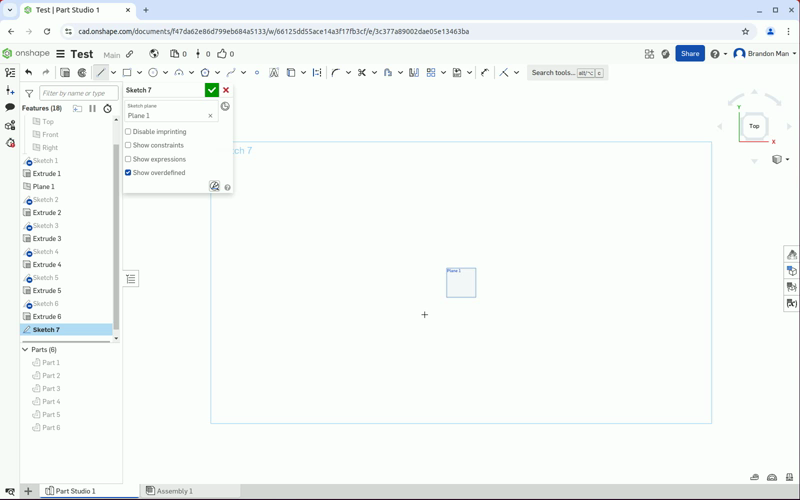
key_up(shift)
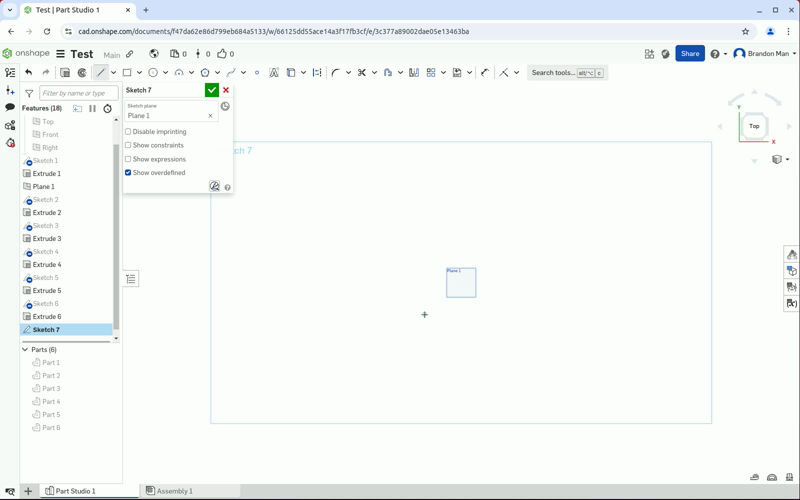
key_down(shift)
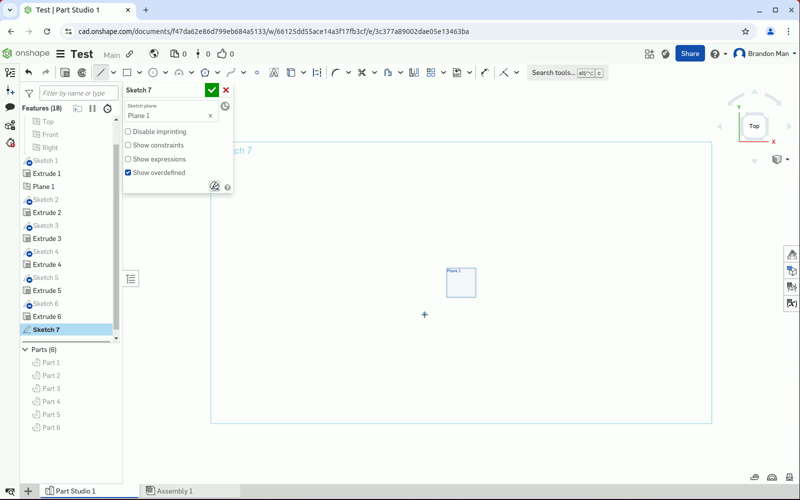
mouse_move(497, 314)
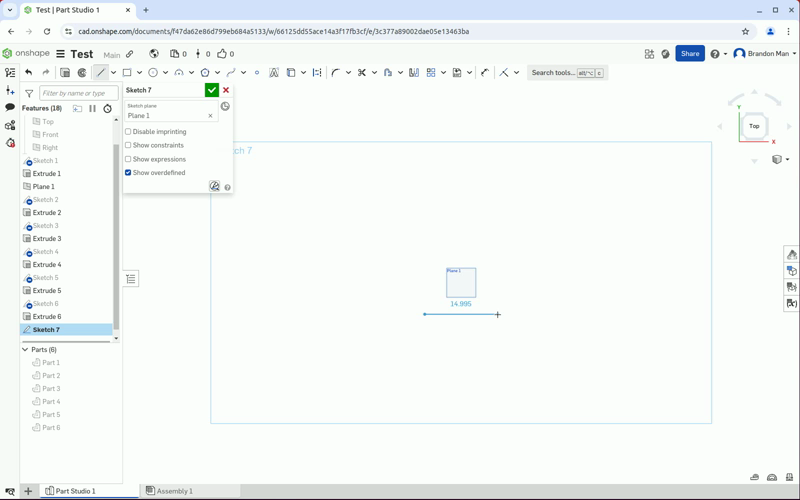
click(497, 314)
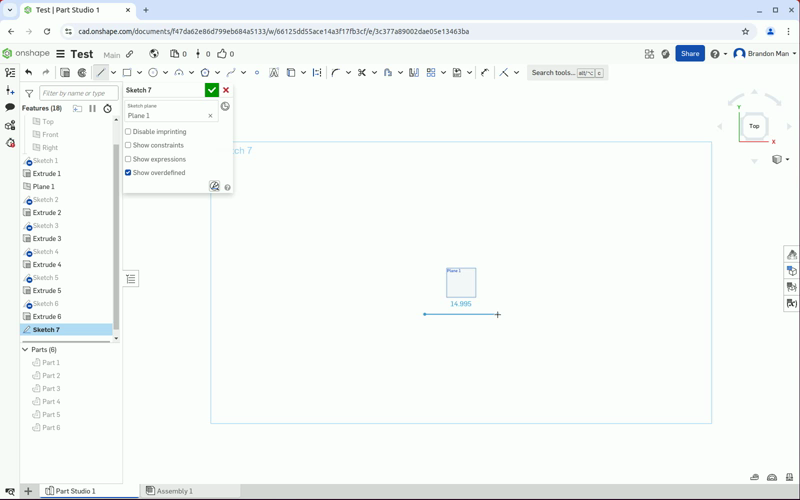
key_up(shift)
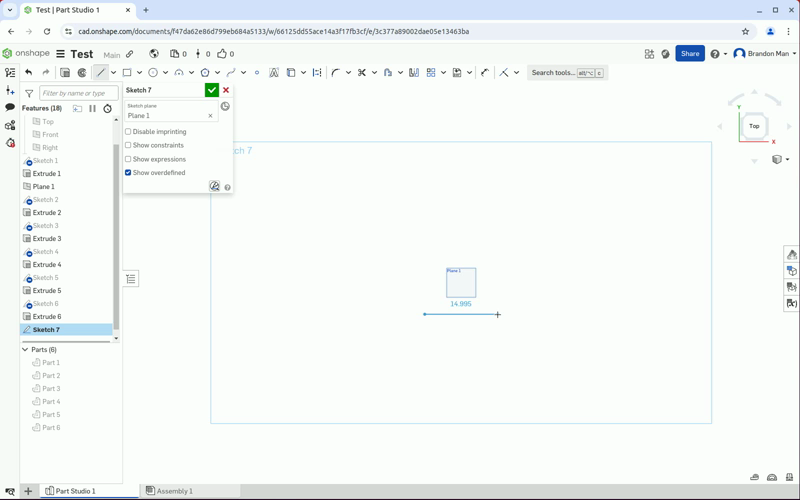
key_down(shift)
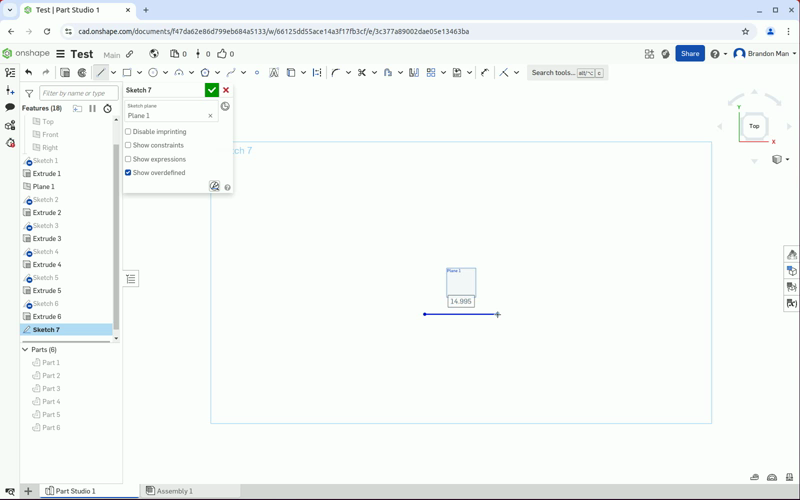
mouse_move(497, 251)
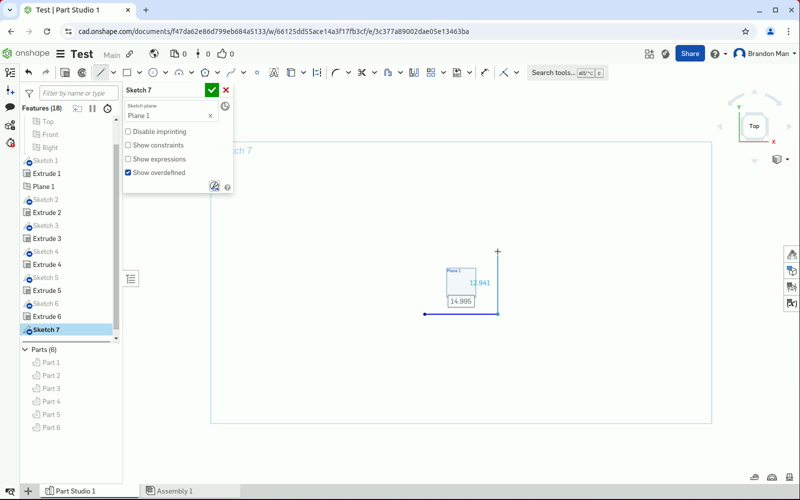
click(497, 251)
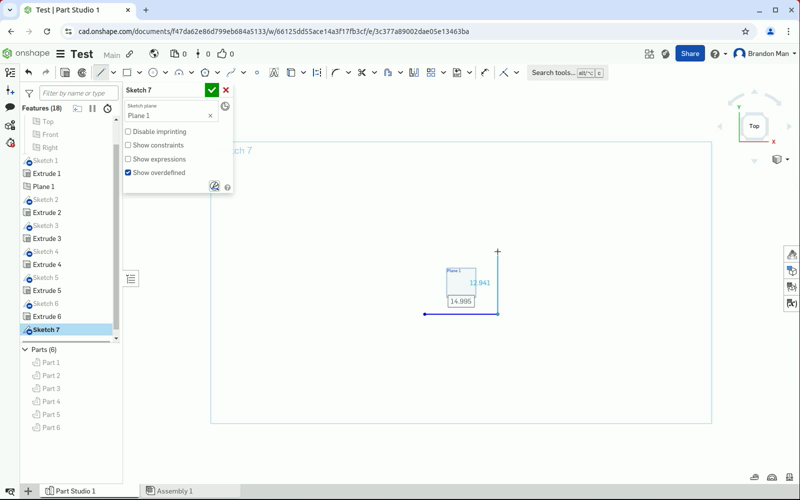
key_up(shift)
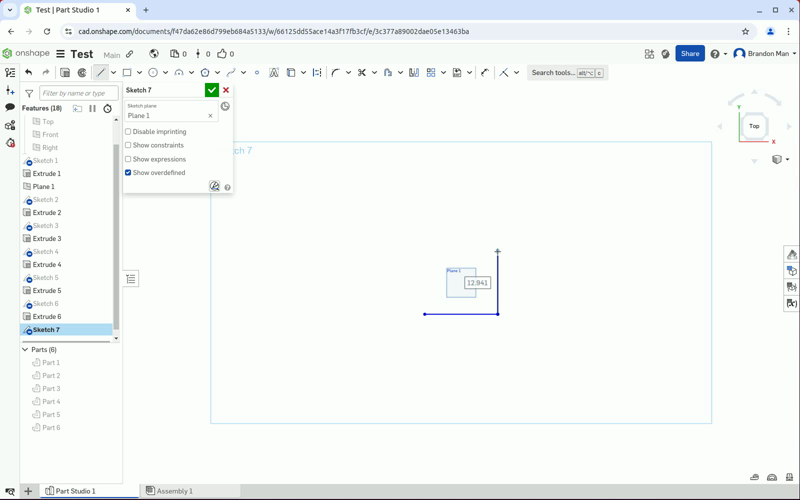
key_down(shift)
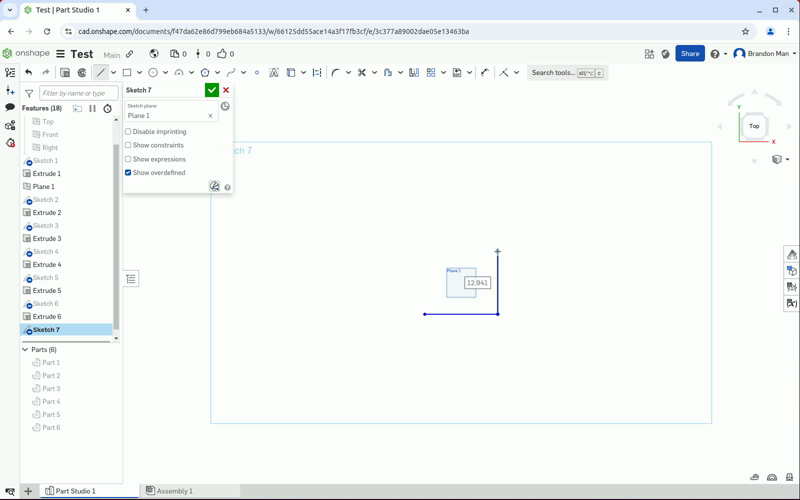
mouse_move(424, 251)
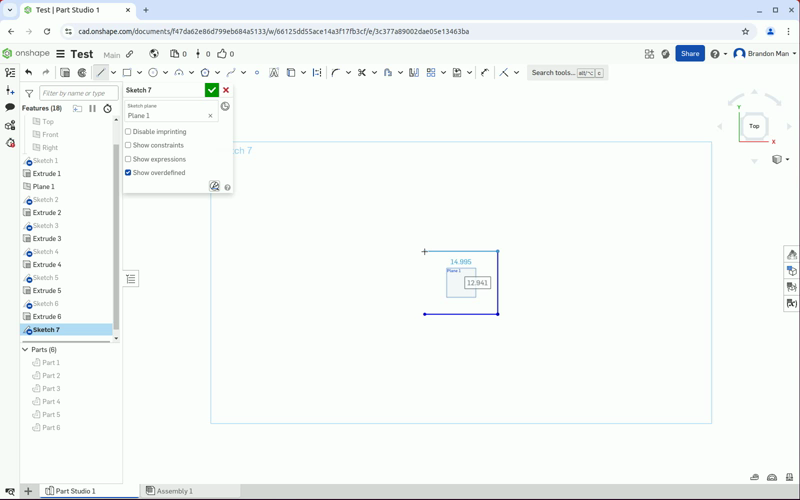
click(424, 251)
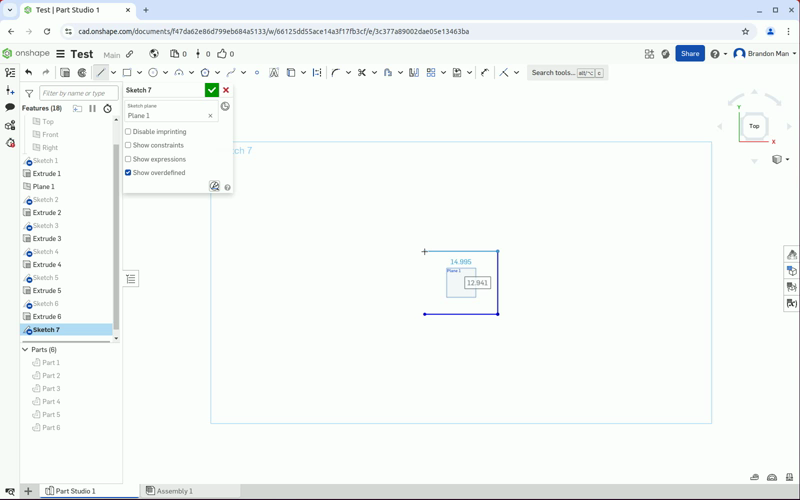
key_up(shift)
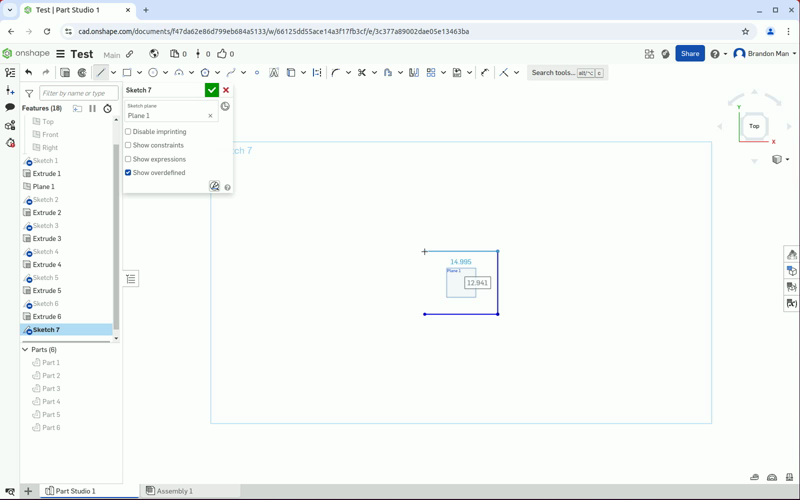
key_down(shift)
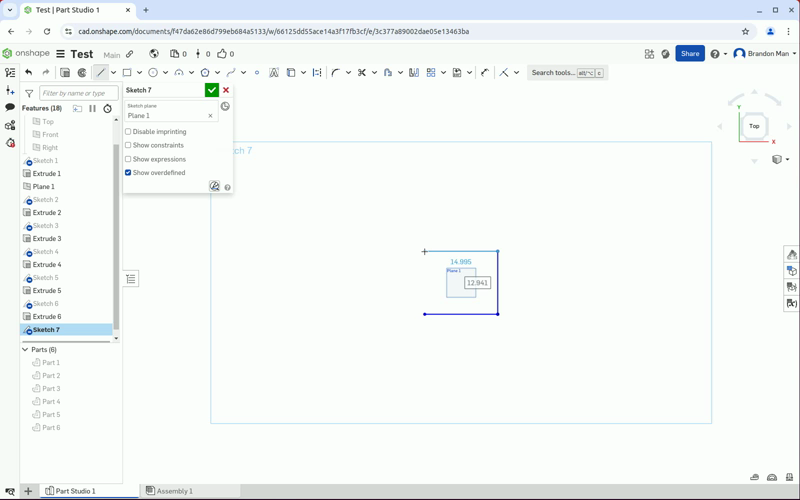
mouse_move(424, 314)
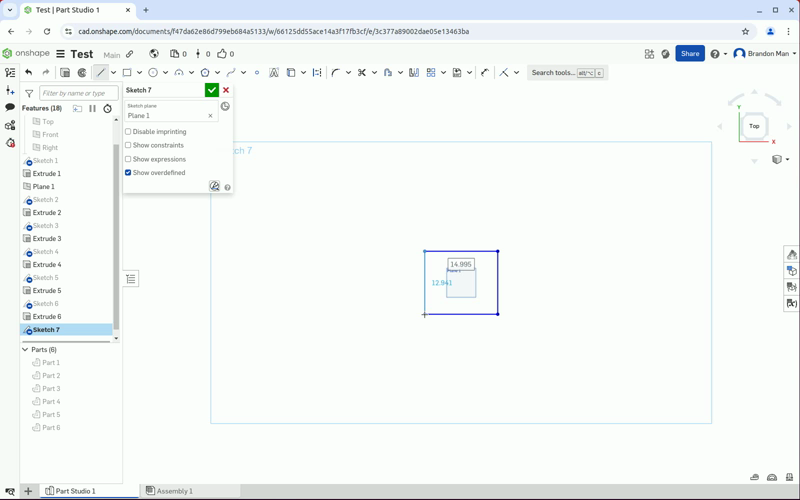
key_up(shift)
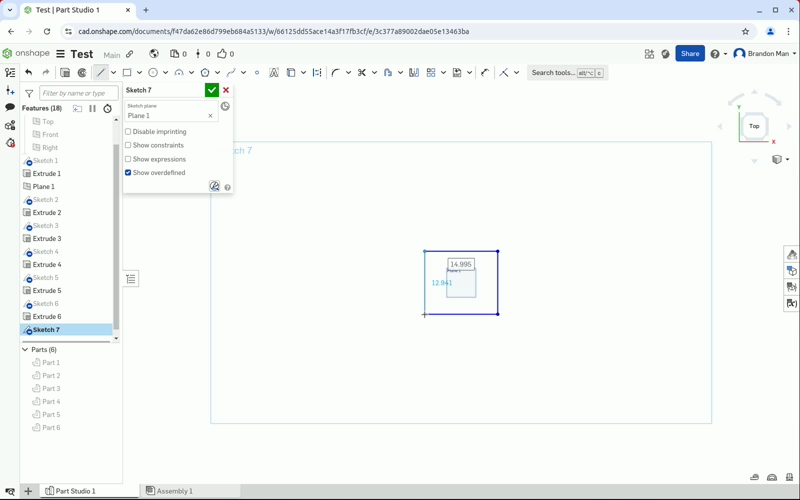
click(424, 314)
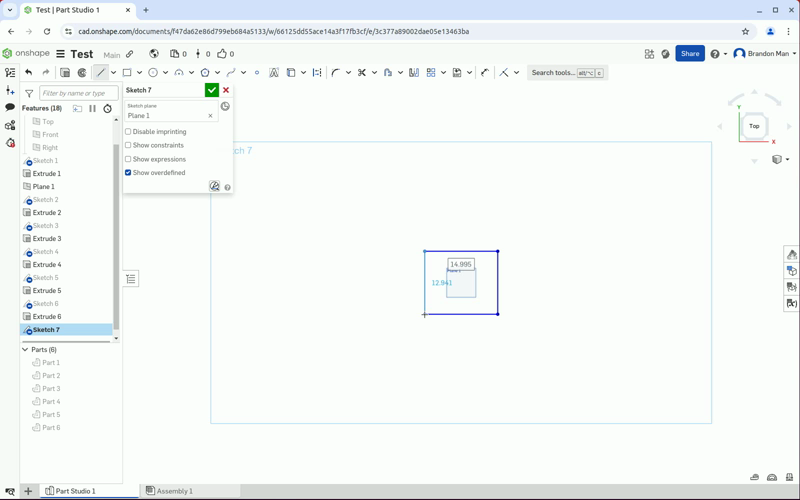
key(esc)
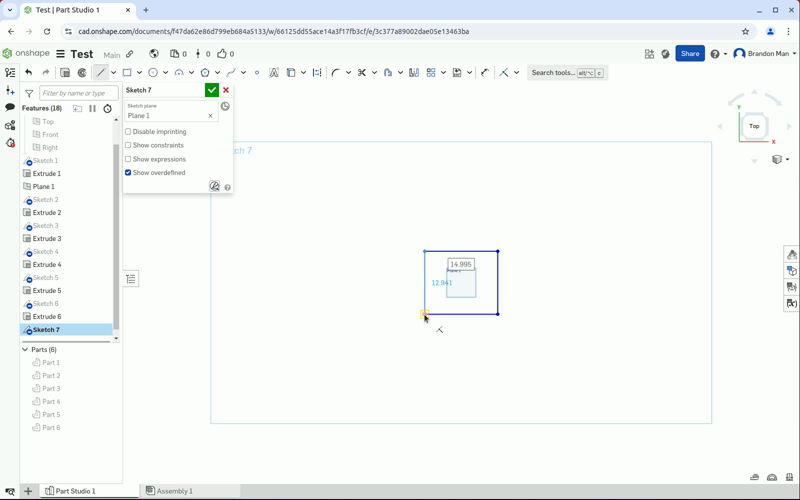
key(a)
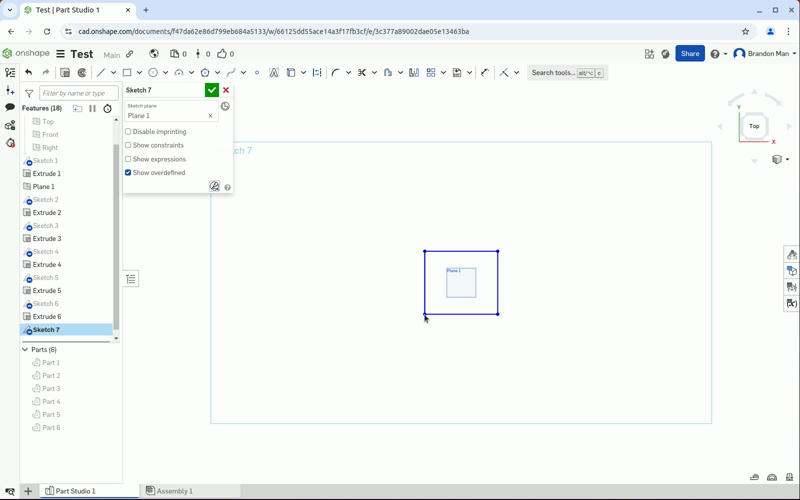
key_down(shift)
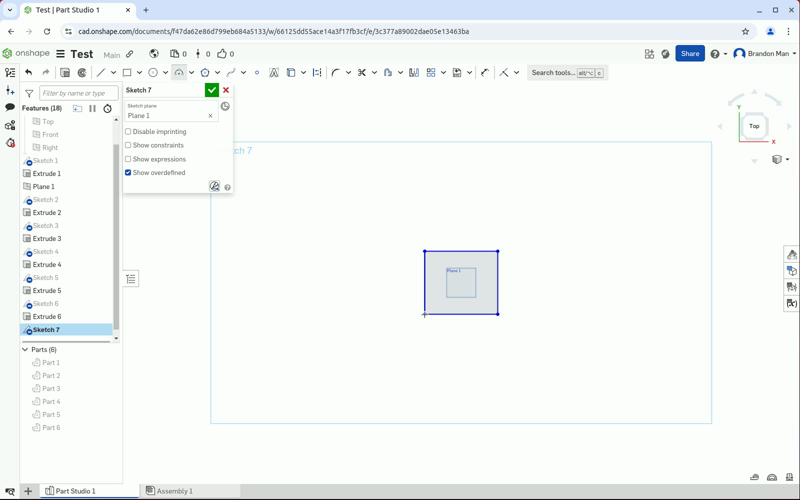
mouse_move(464, 267)
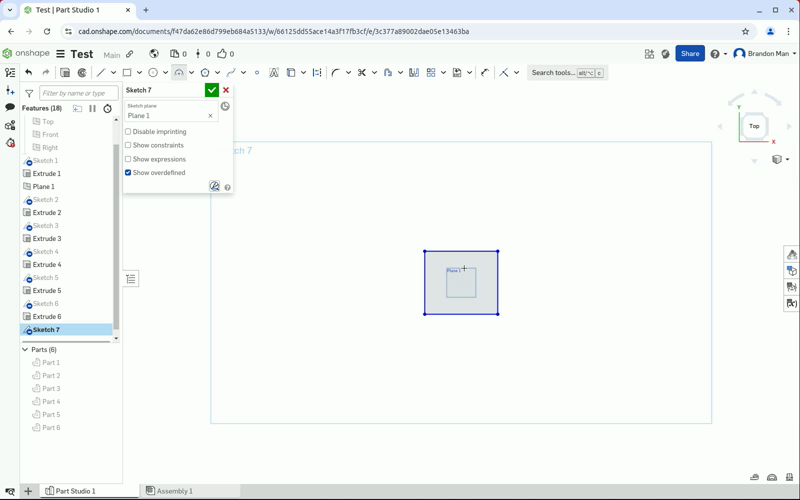
click(464, 267)
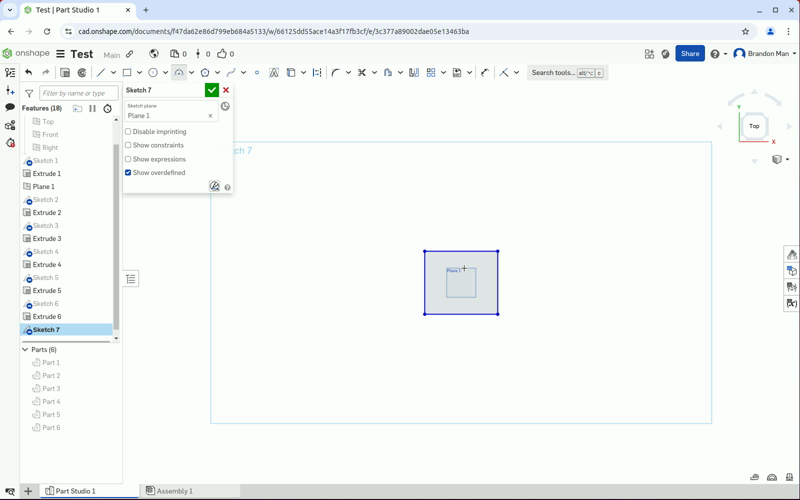
key_up(shift)
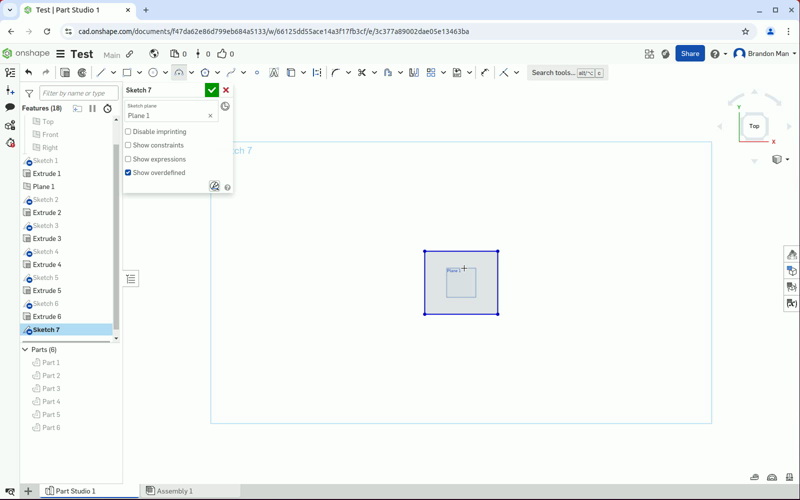
key_down(shift)
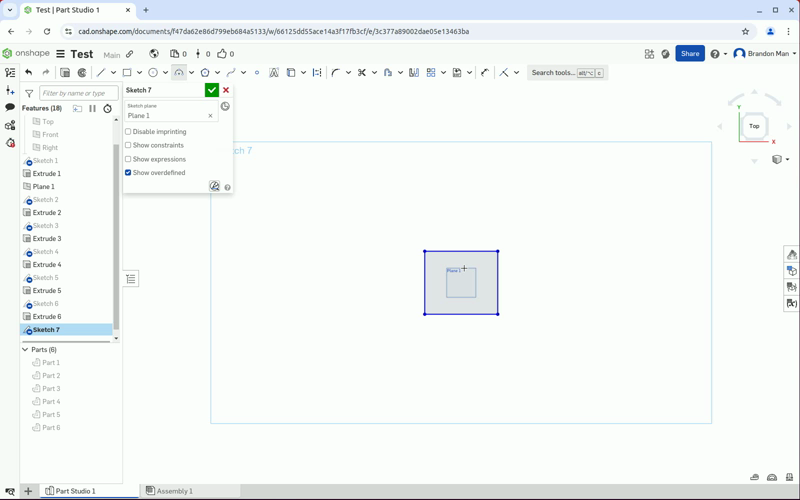
mouse_move(472, 273)
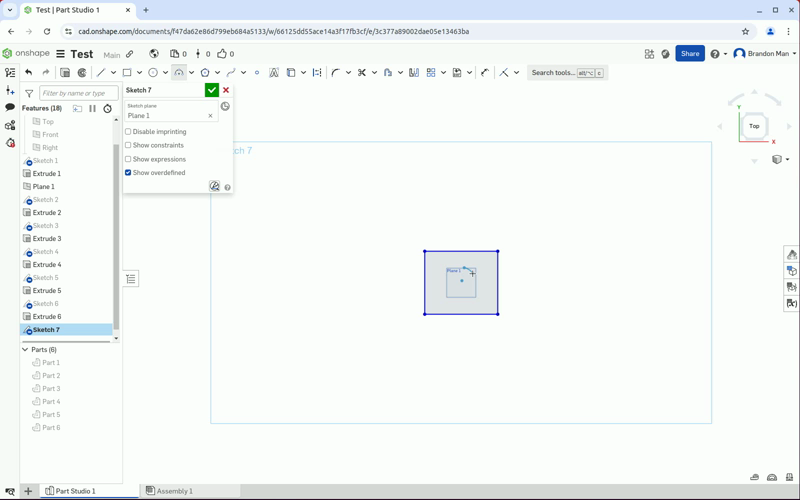
click(472, 273)
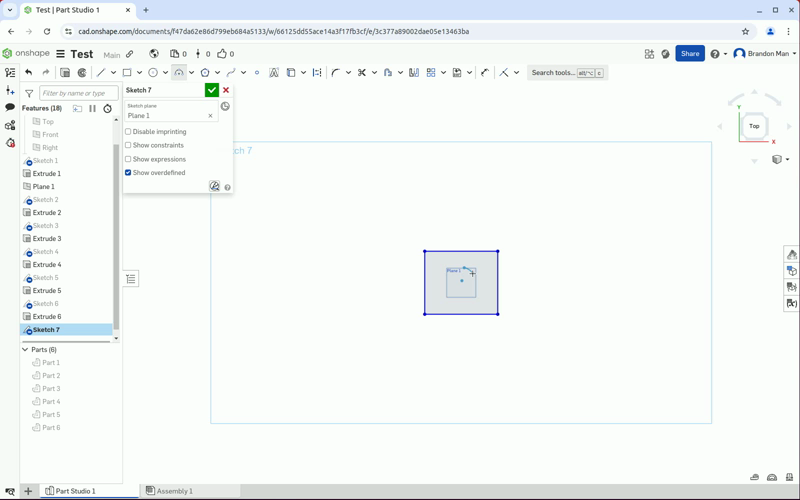
mouse_move(451, 297)
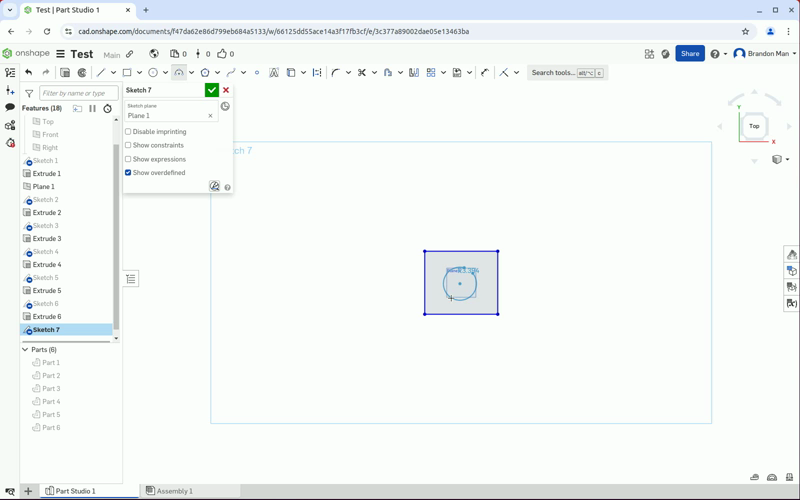
click(451, 297)
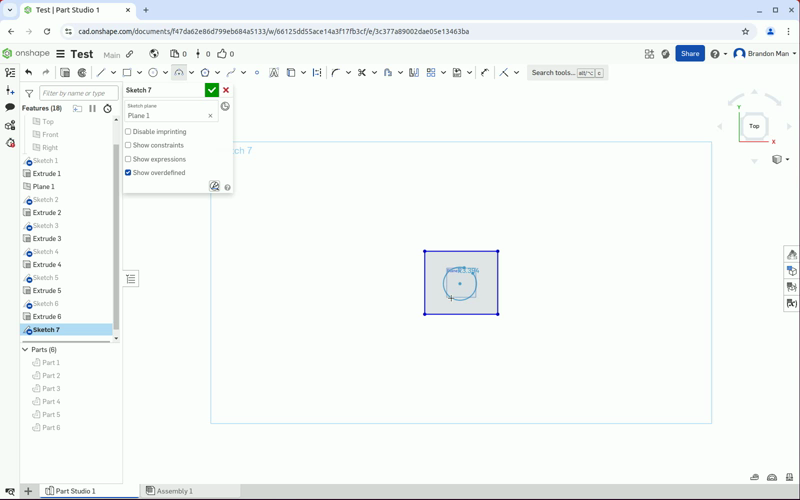
key_up(shift)
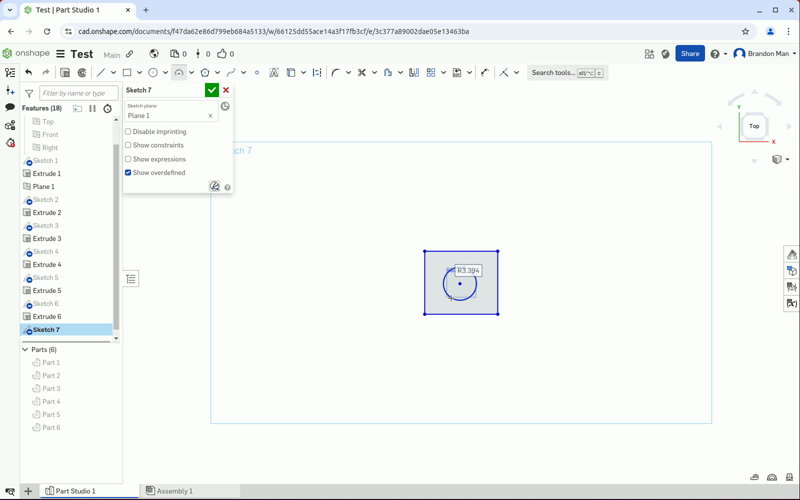
mouse_move(472, 273)
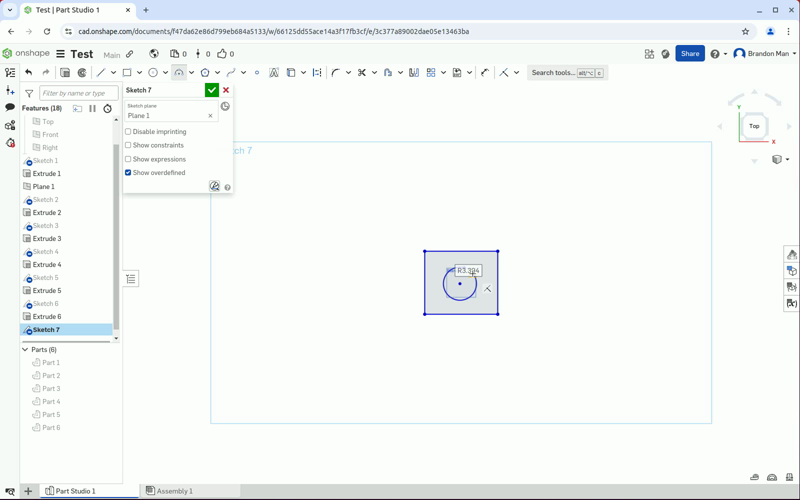
click(472, 273)
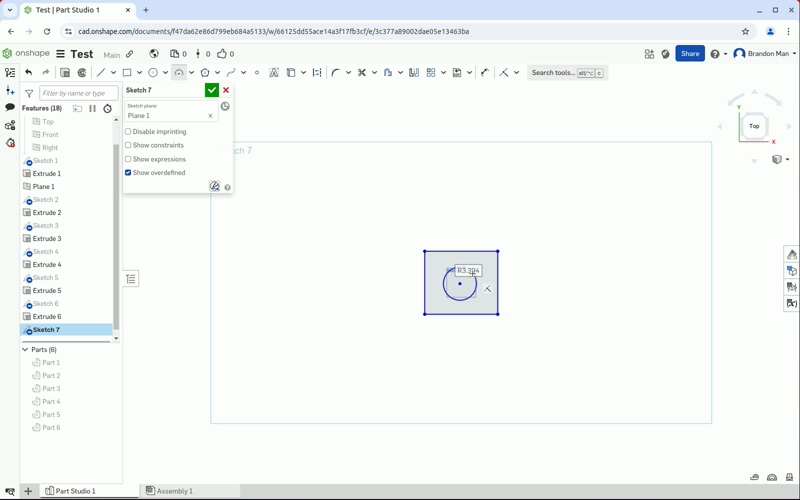
mouse_move(464, 267)
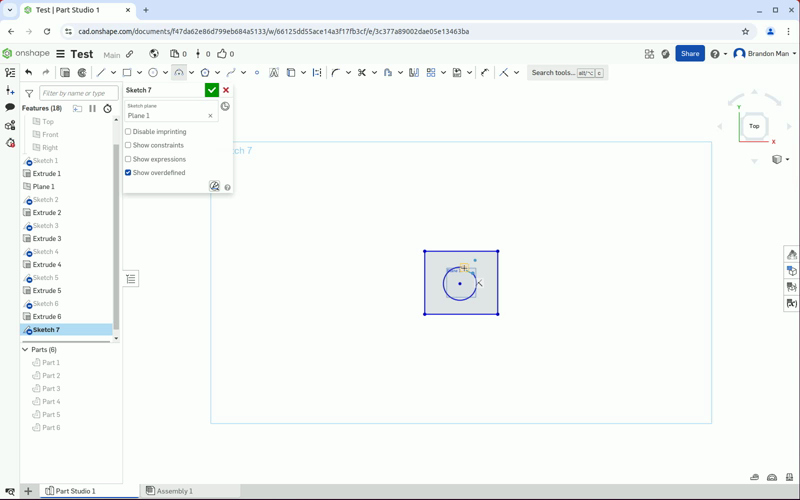
click(464, 267)
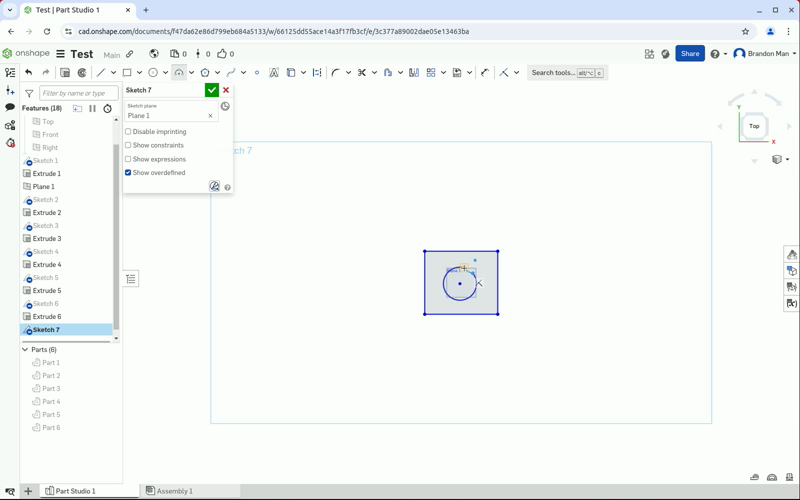
key_down(shift)
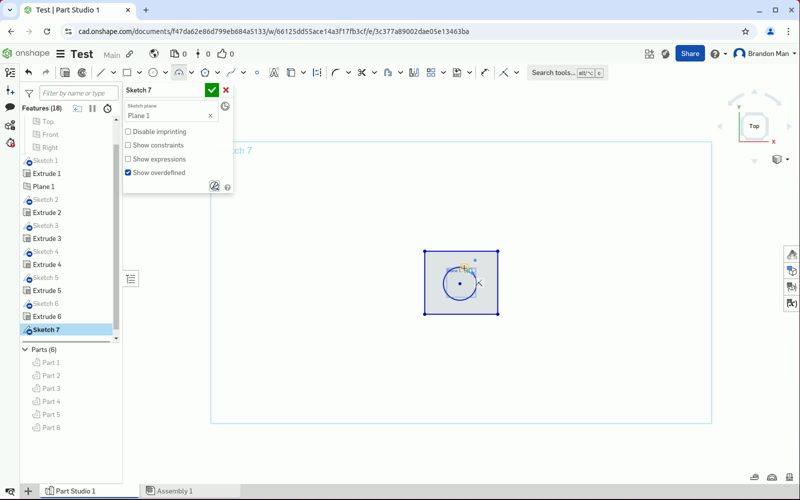
mouse_move(478, 254)
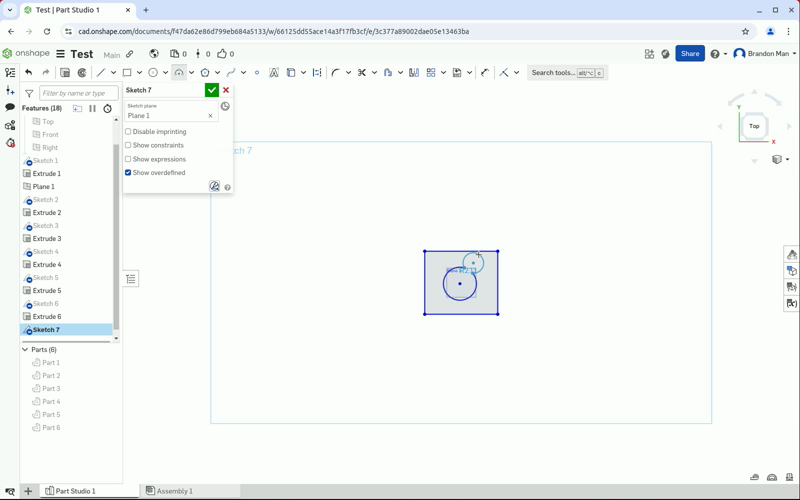
click(478, 254)
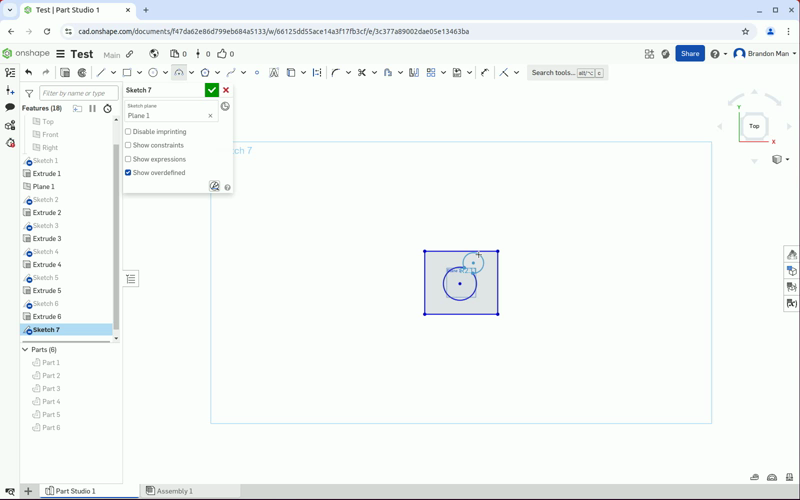
key_up(shift)
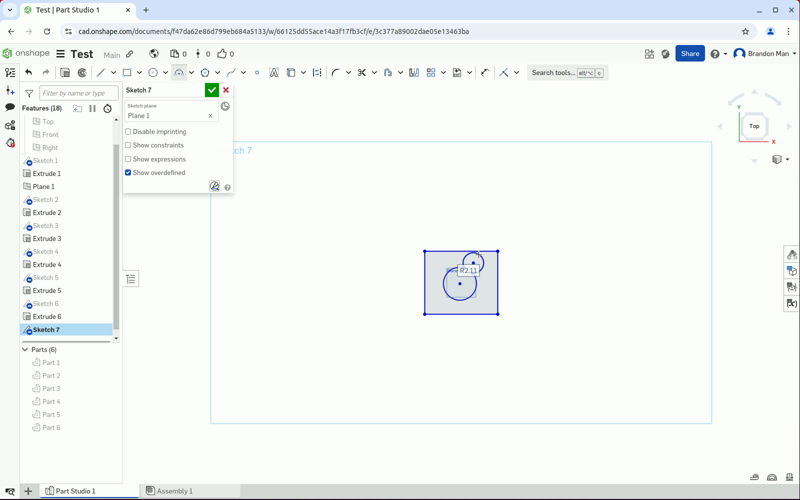
key(esc)
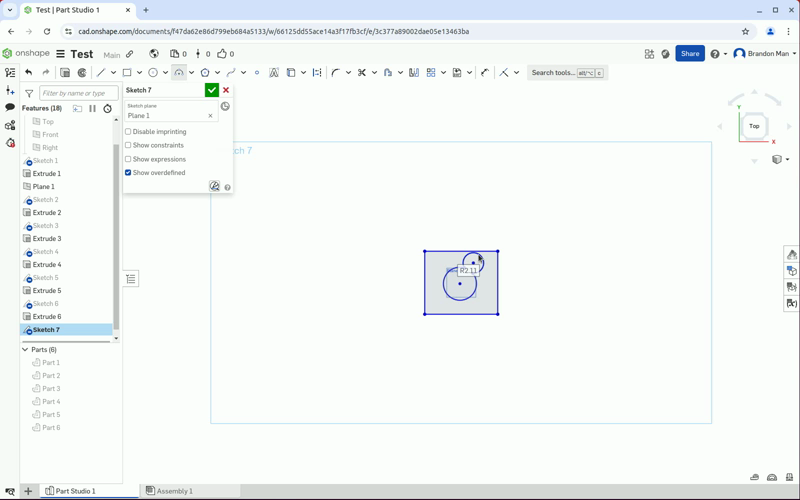
key(c)
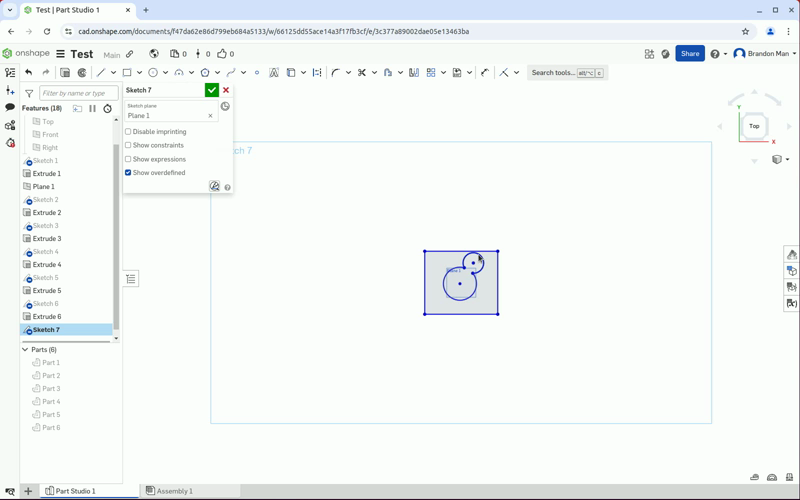
key_down(shift)
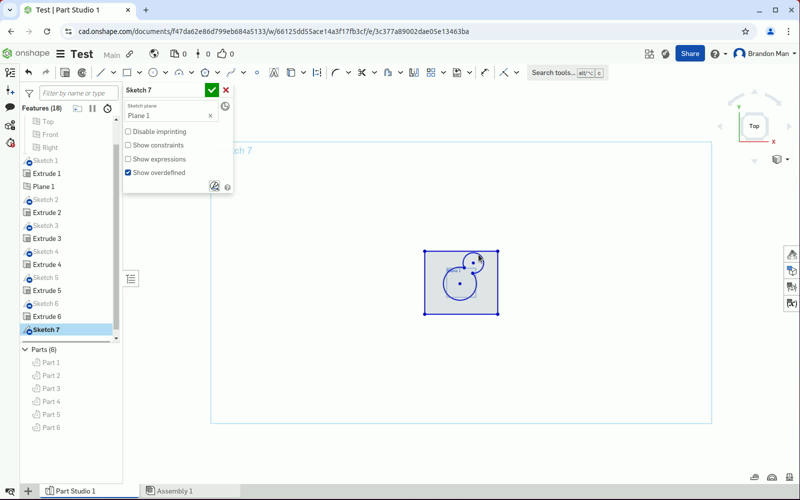
mouse_move(484, 303)
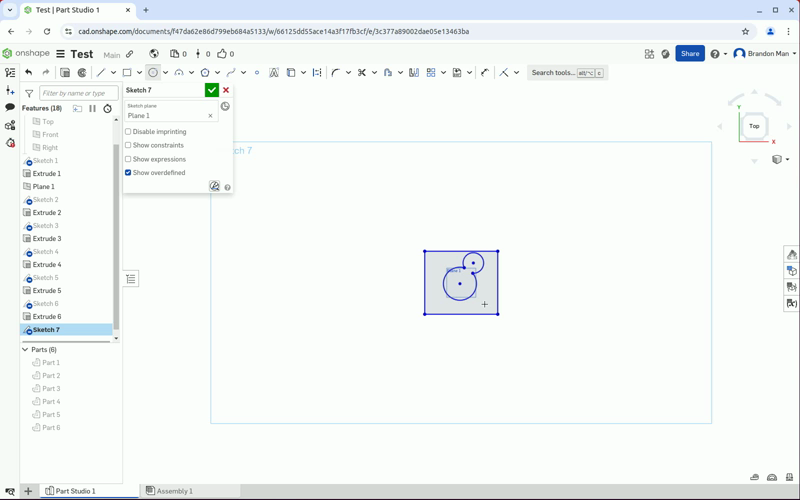
click(484, 303)
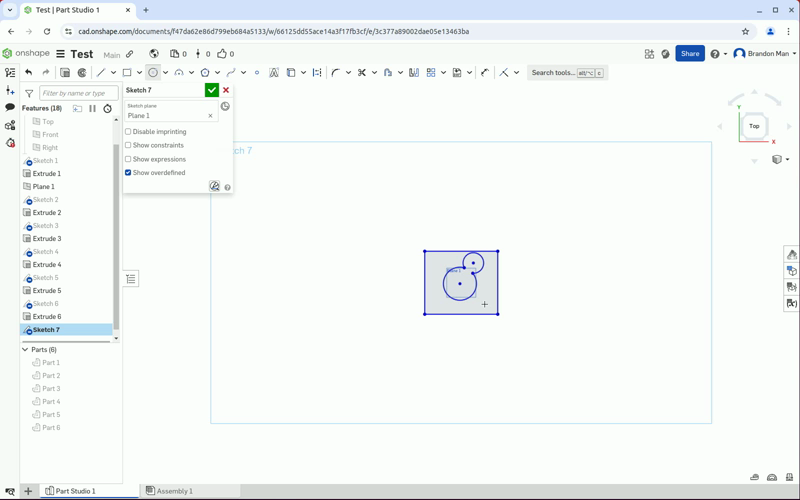
key_up(shift)
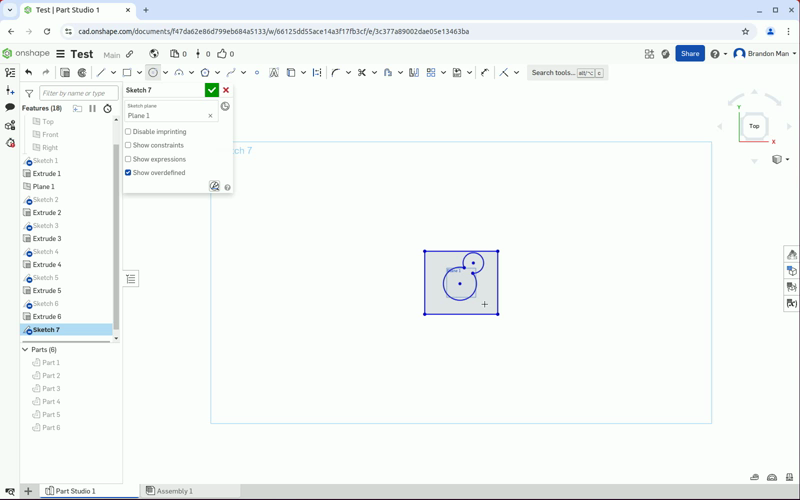
mouse_move(491, 303)
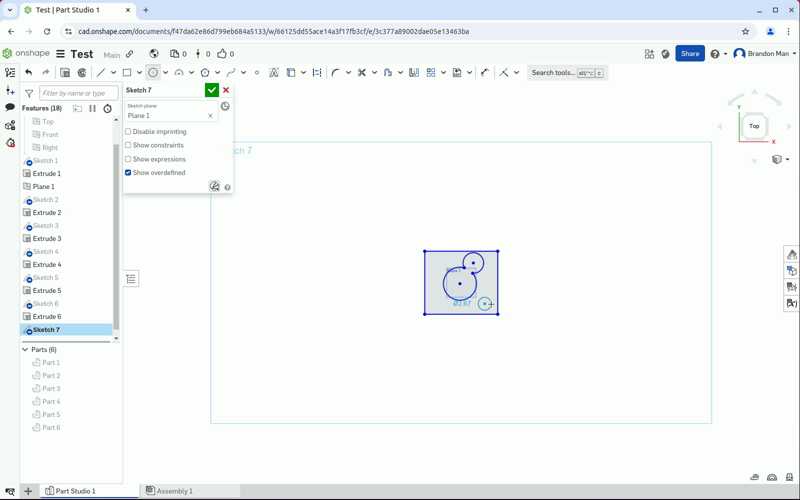
click(491, 303)
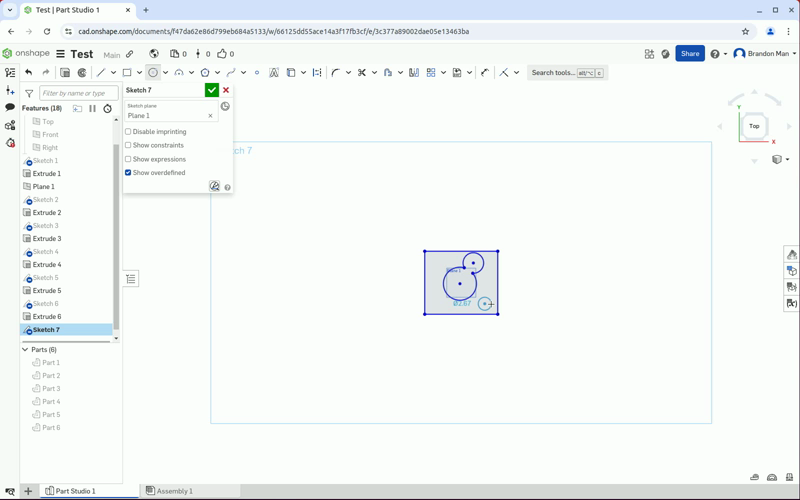
key(esc)
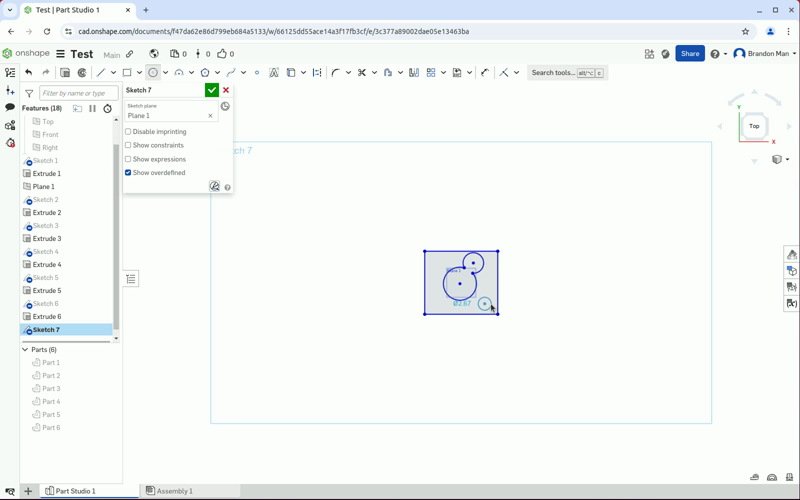
key(c)
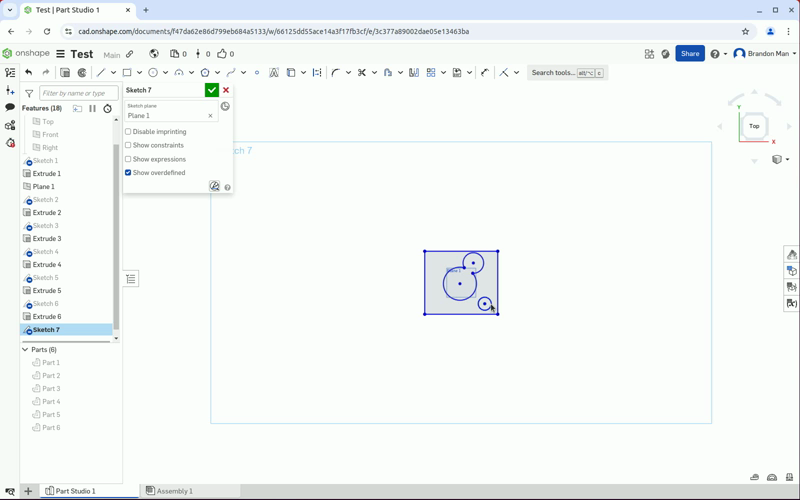
key_down(shift)
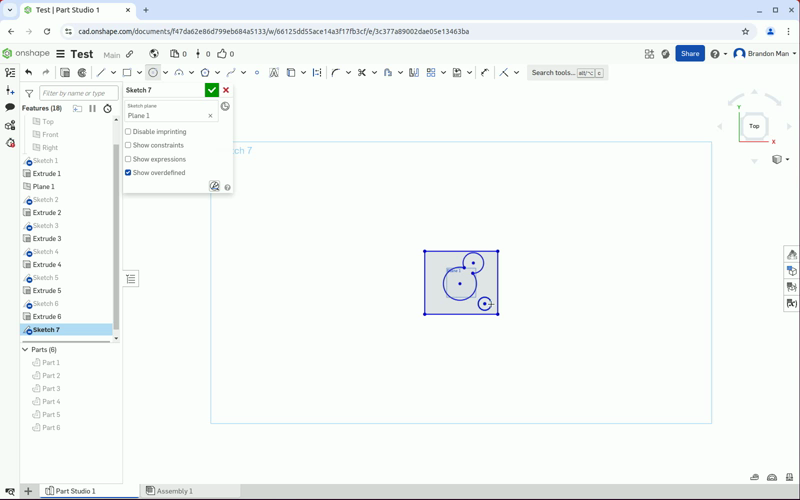
mouse_move(486, 276)
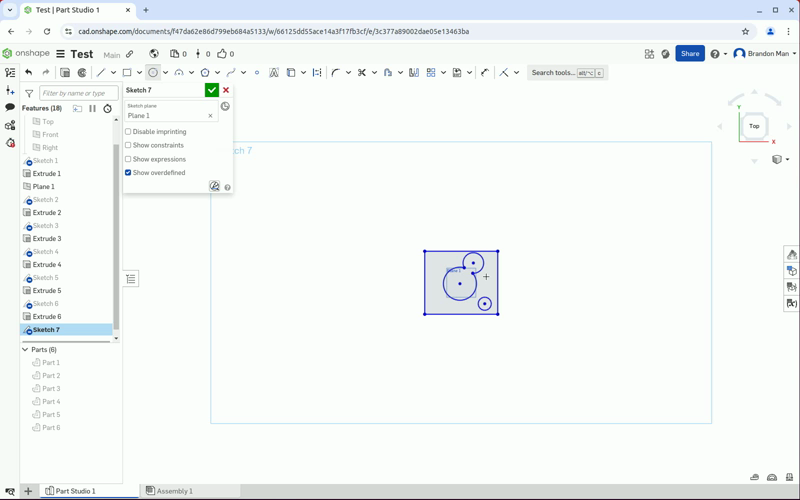
click(486, 276)
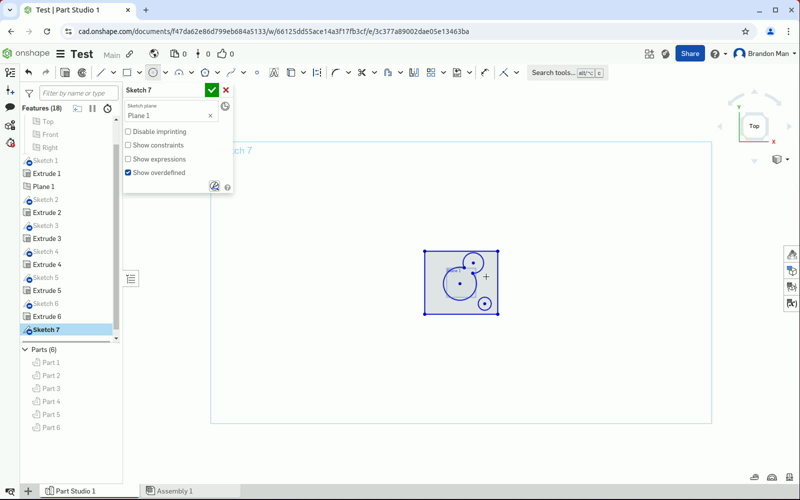
key_up(shift)
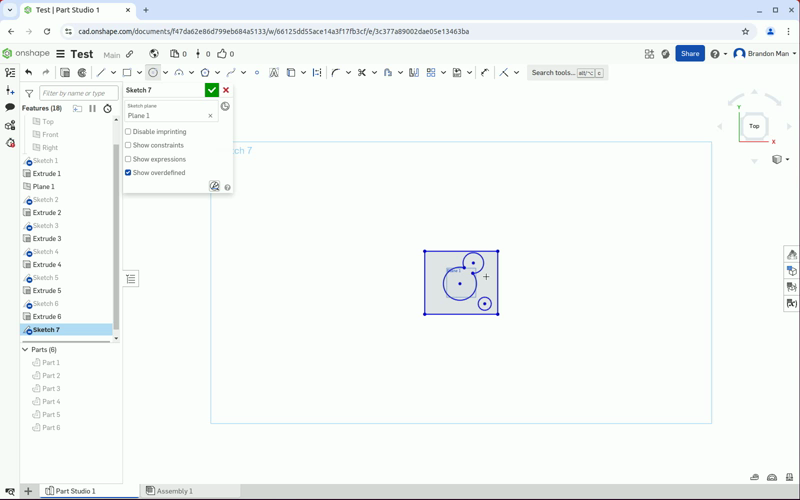
mouse_move(492, 276)
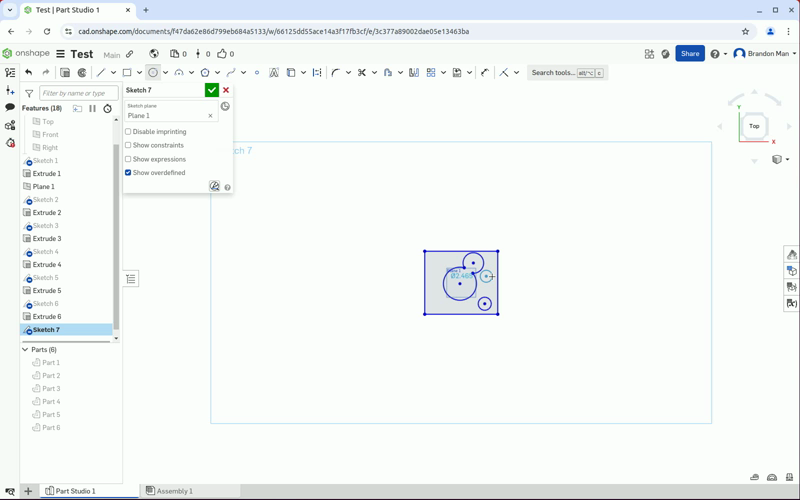
click(492, 276)
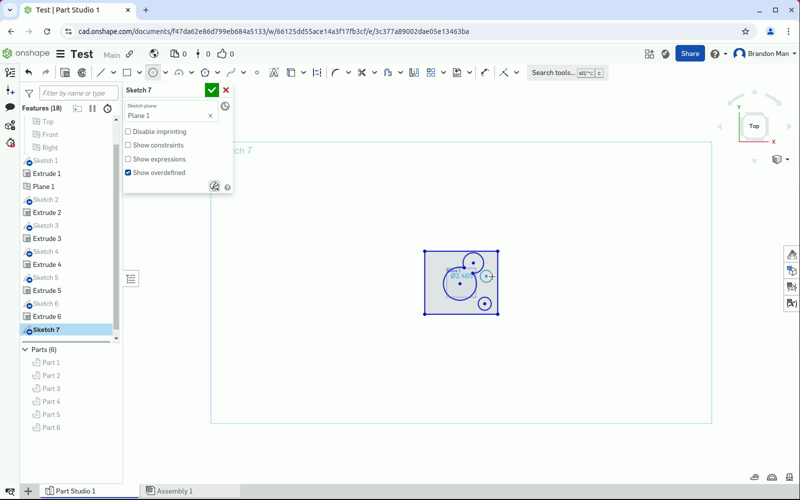
key(esc)
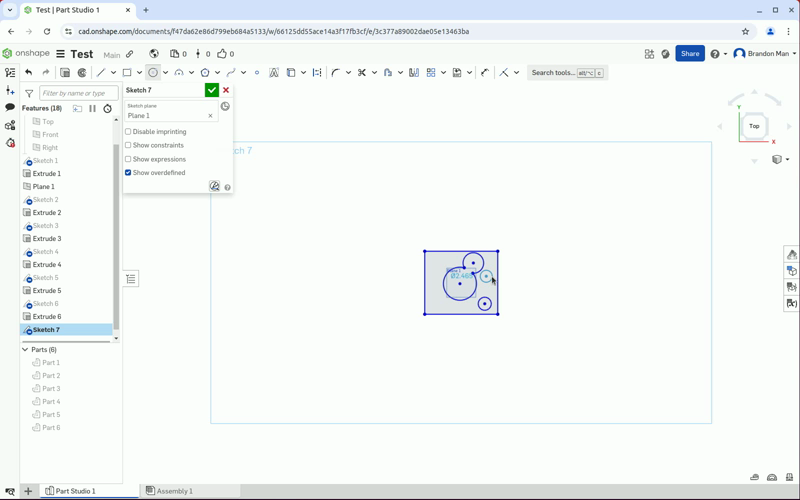
mouse_move(427, 292)
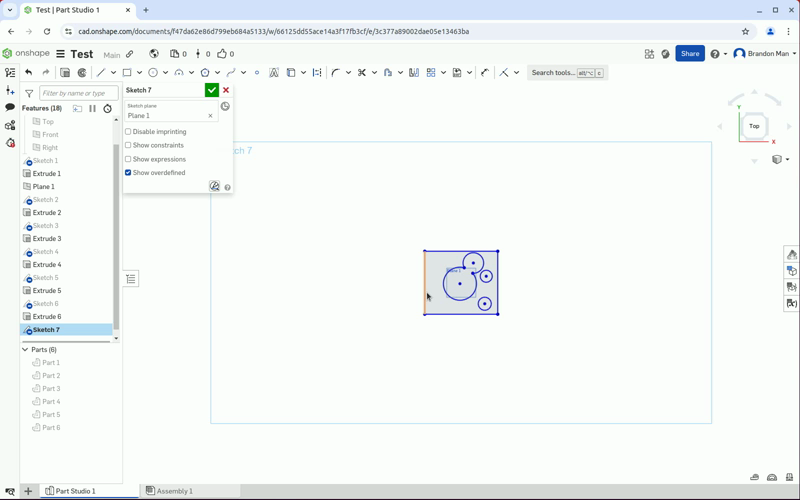
click(427, 292)
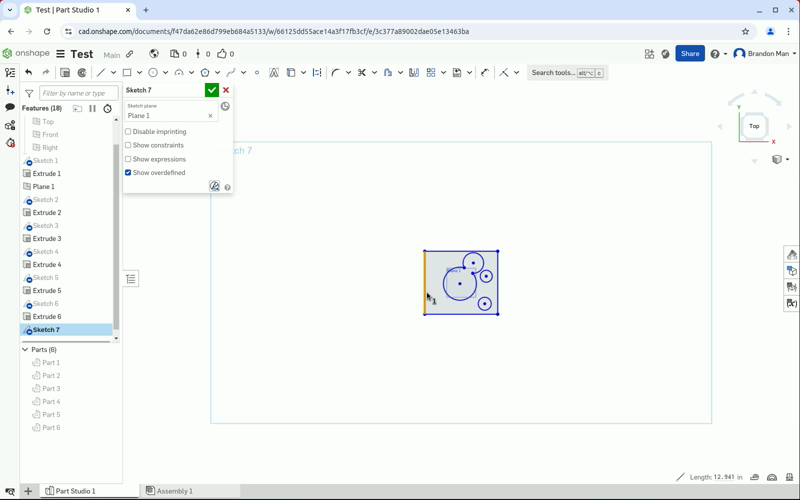
mouse_move(73, 352)
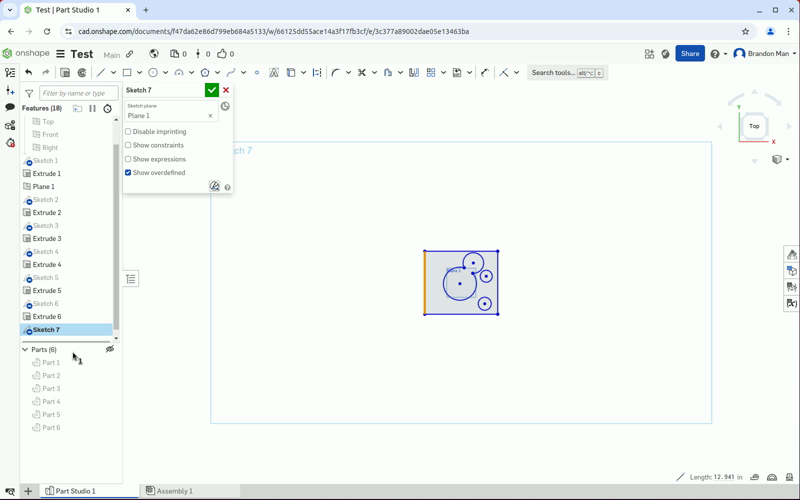
key(shift+y)
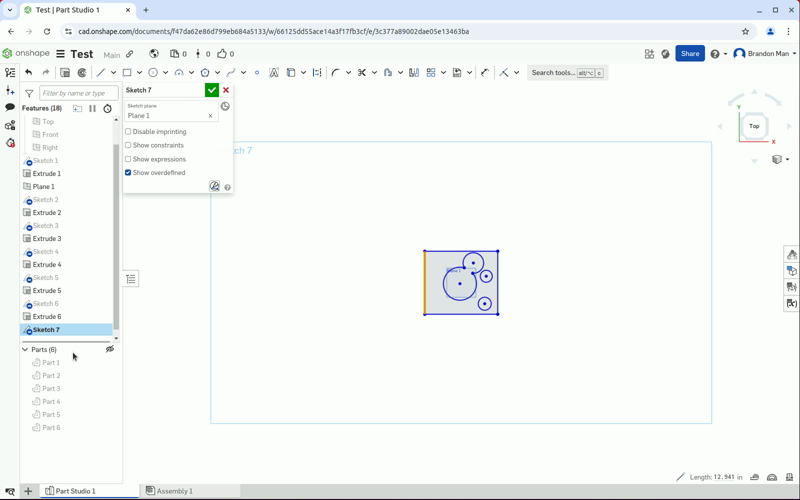
key(shift+e)
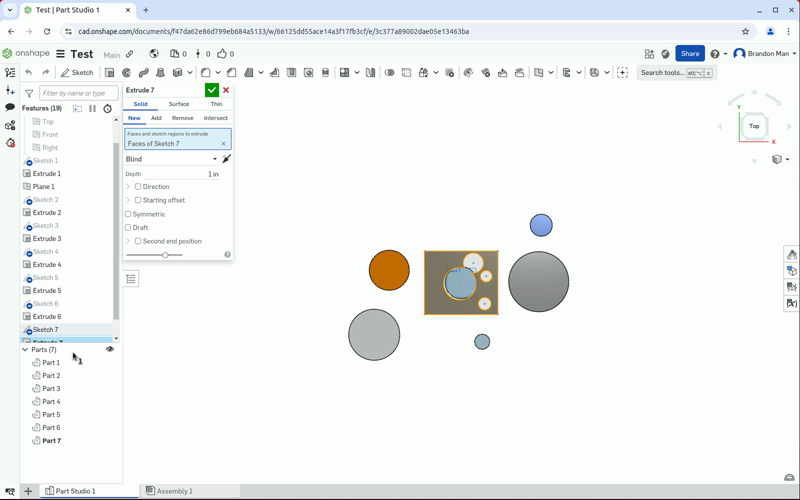
mouse_move(143, 106)
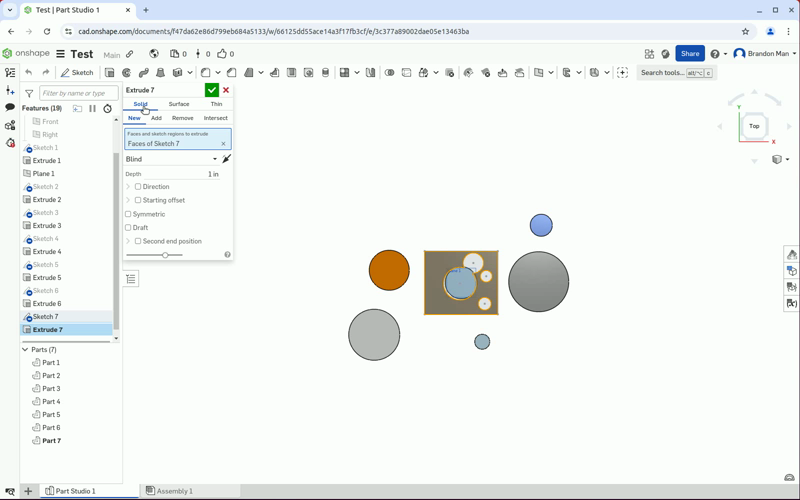
click(143, 106)
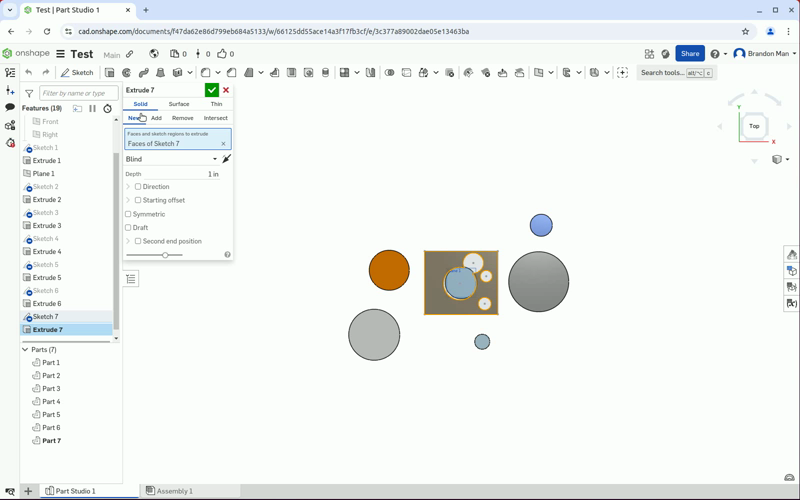
mouse_move(137, 120)
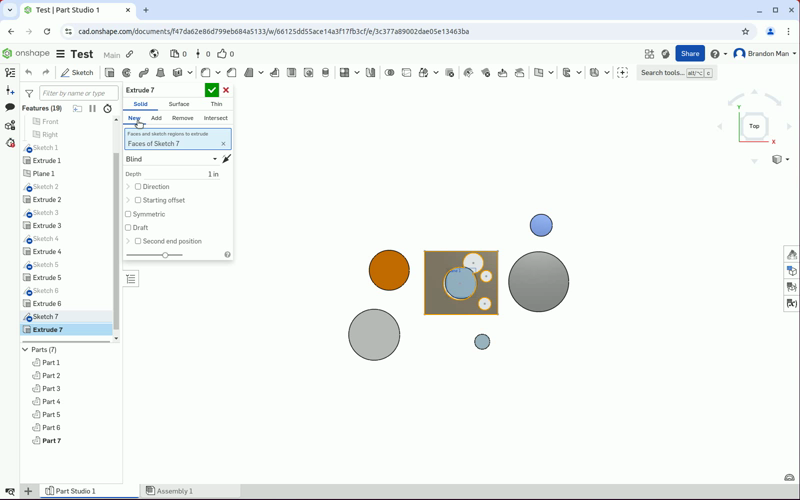
click(137, 120)
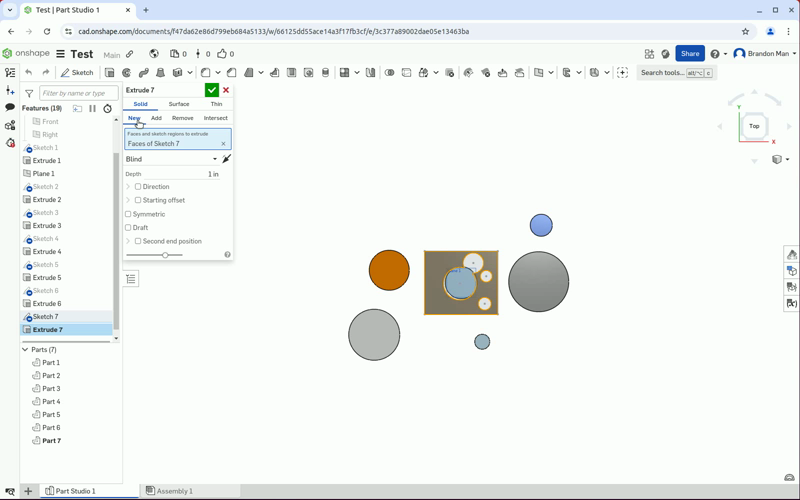
key(tab, 4)
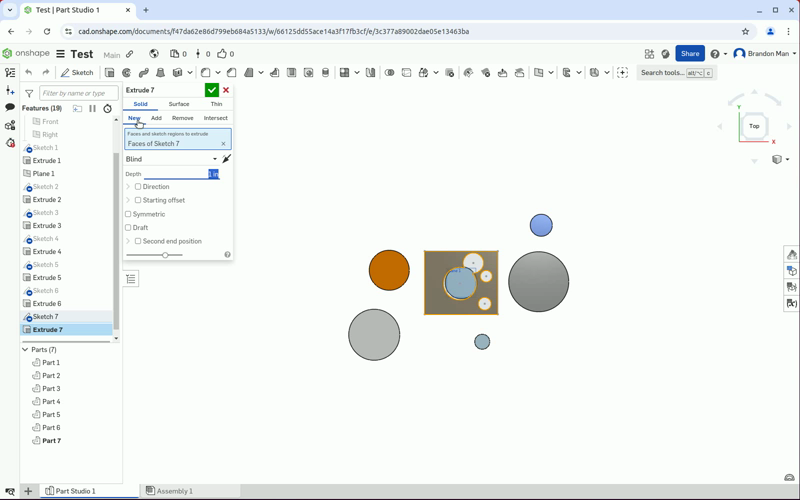
text(1.926)
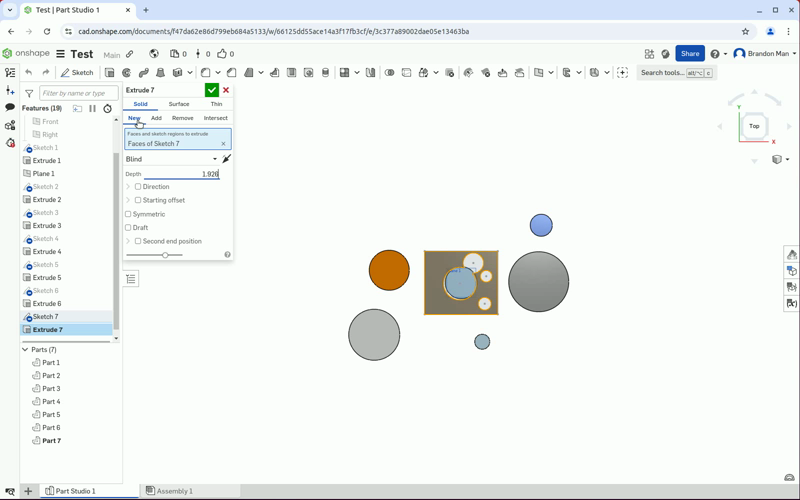
key(enter)
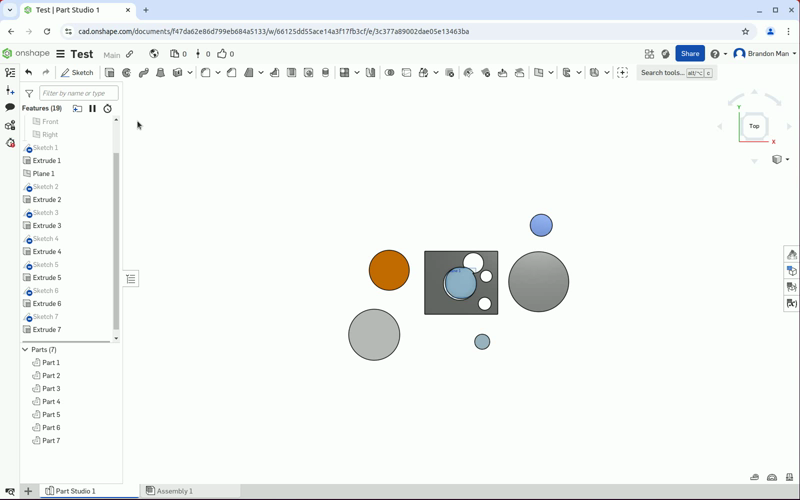
key(shift+h)
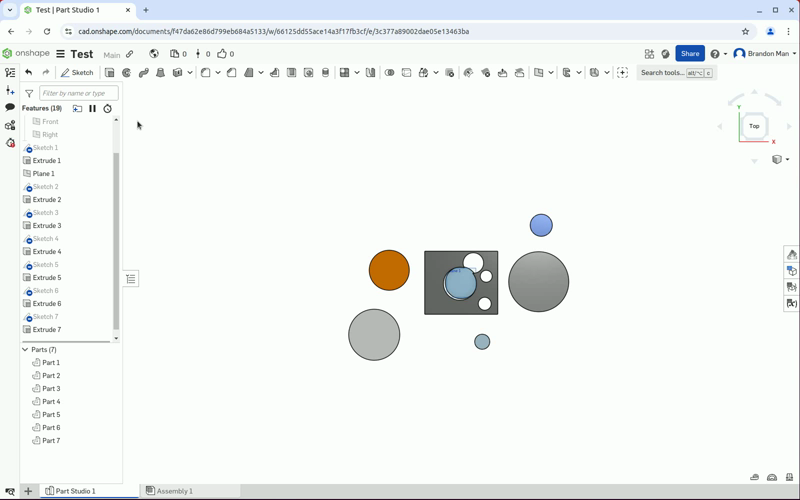
key(shift+h)
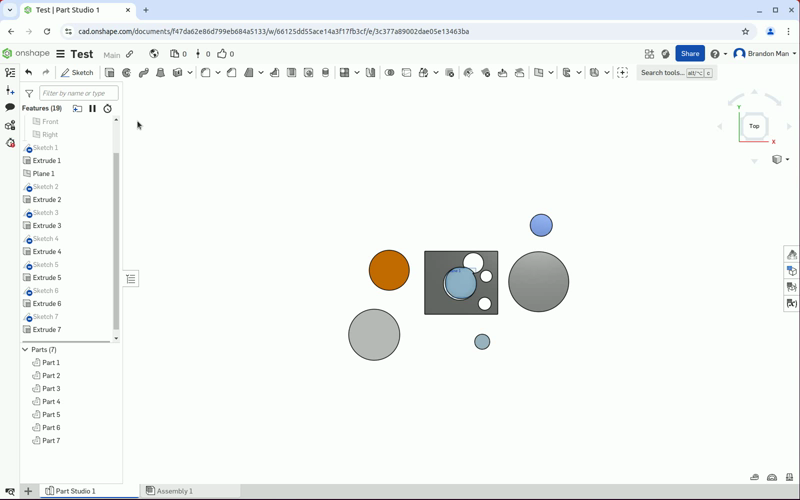
mouse_move(69, 150)
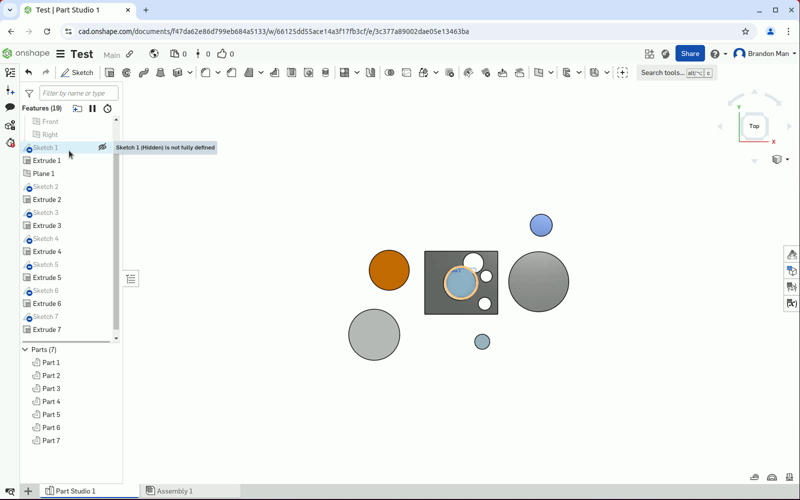
click(69, 150)
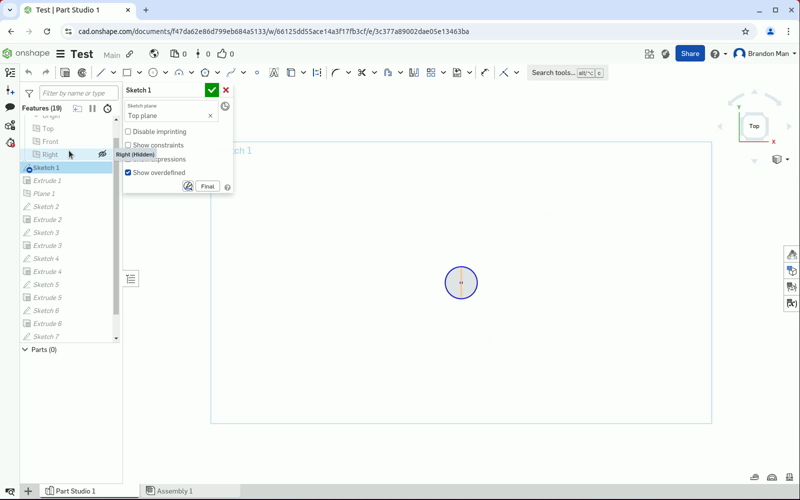
mouse_move(229, 92)
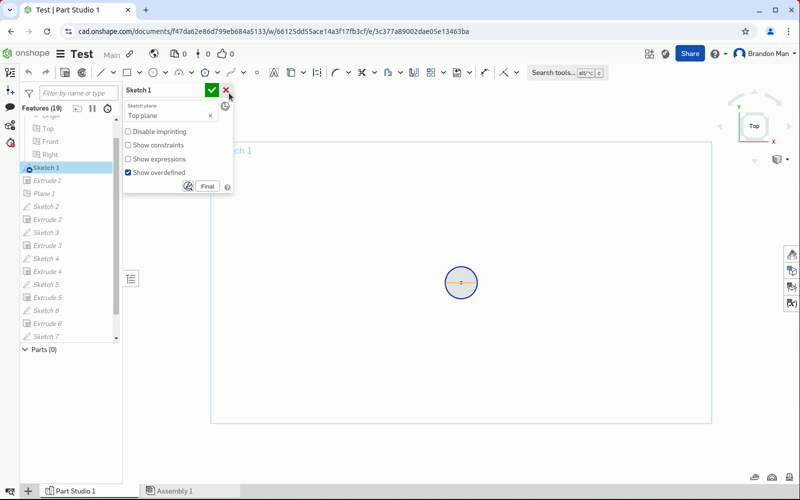
click(229, 92)
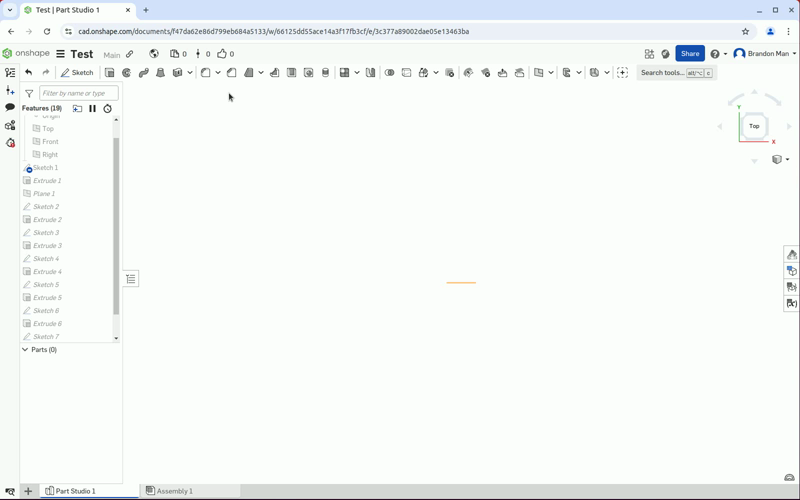
key(shift+s)
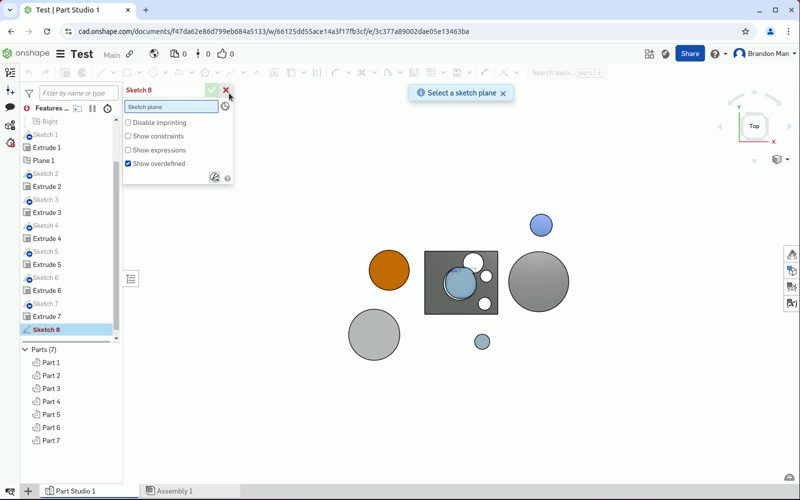
mouse_move(69, 163)
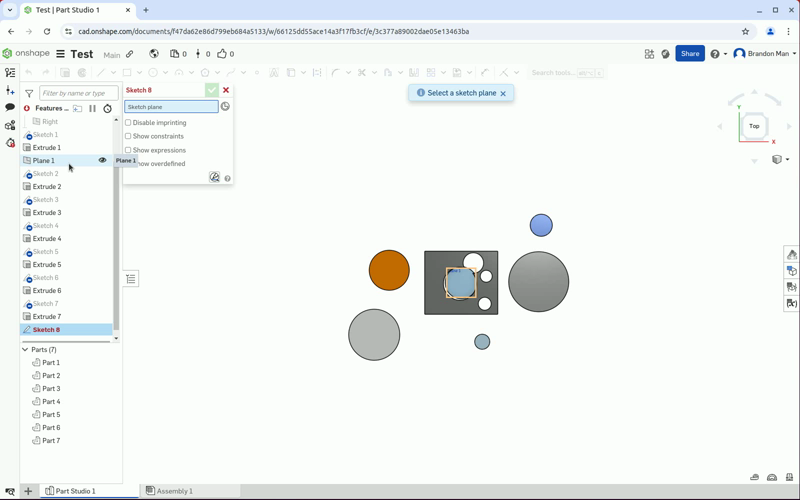
click(69, 163)
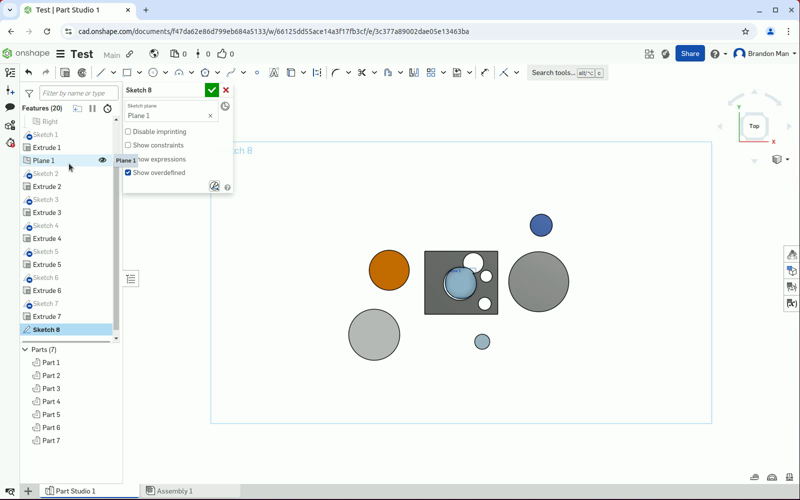
mouse_move(73, 352)
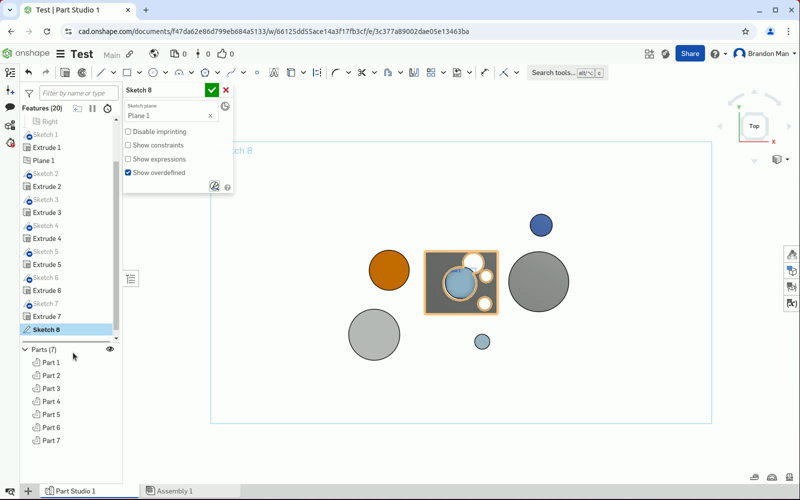
key(y)
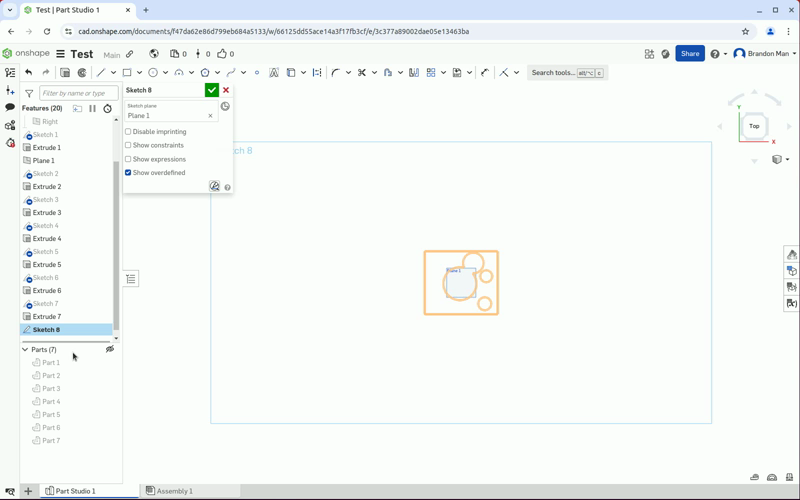
key(a)
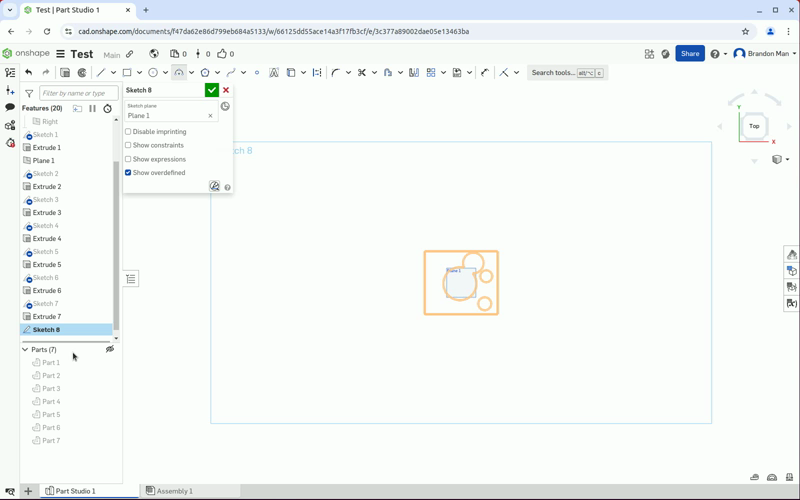
key_down(shift)
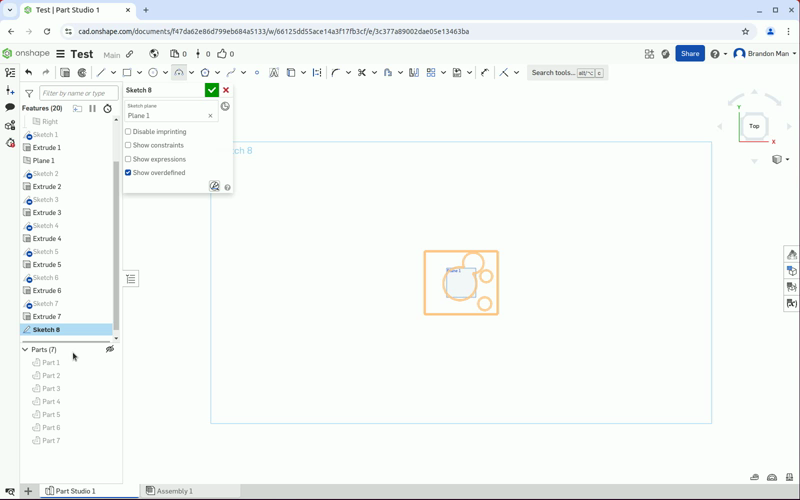
mouse_move(464, 267)
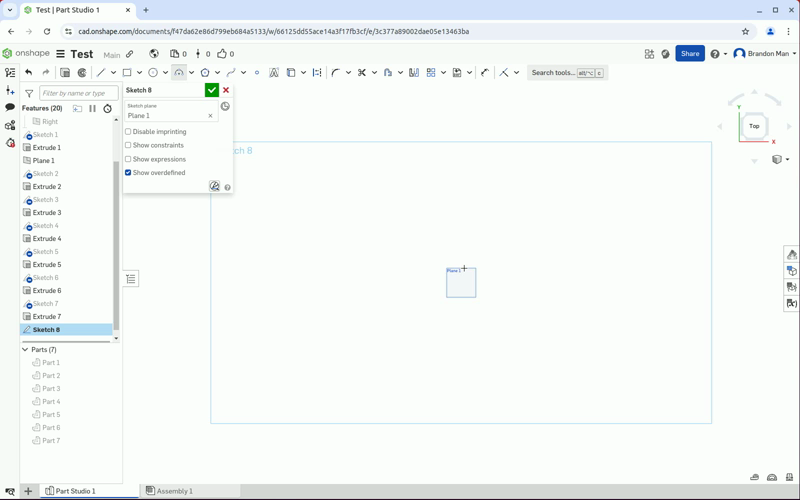
click(464, 267)
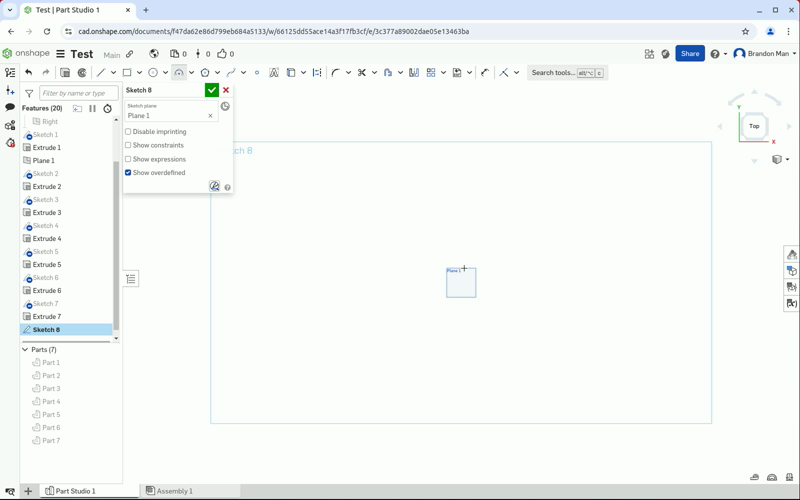
key_up(shift)
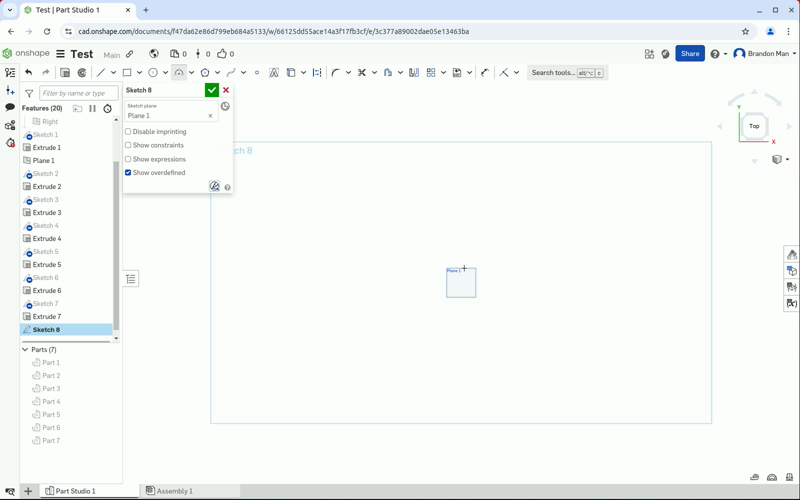
key_down(shift)
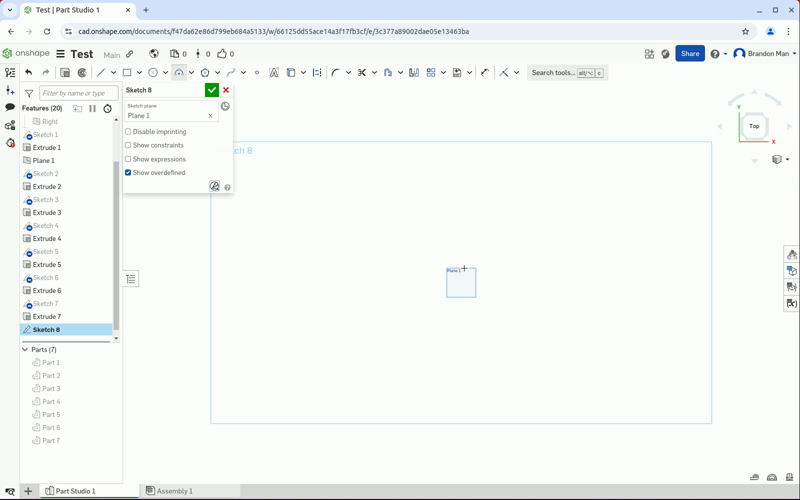
mouse_move(472, 272)
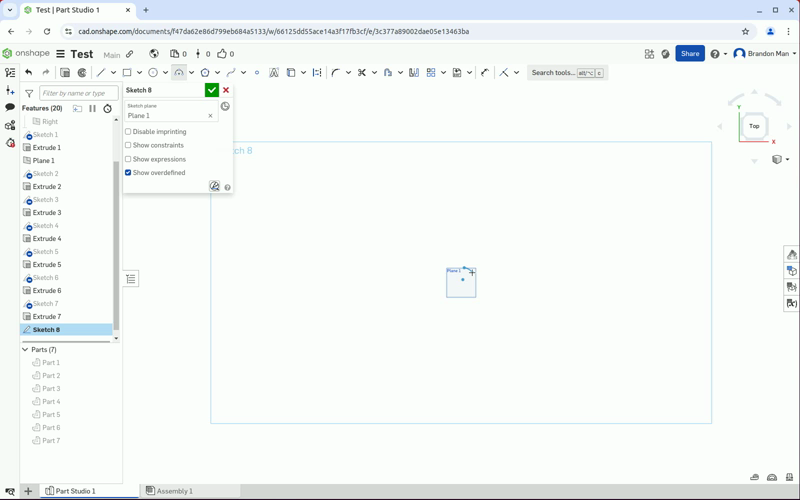
click(472, 272)
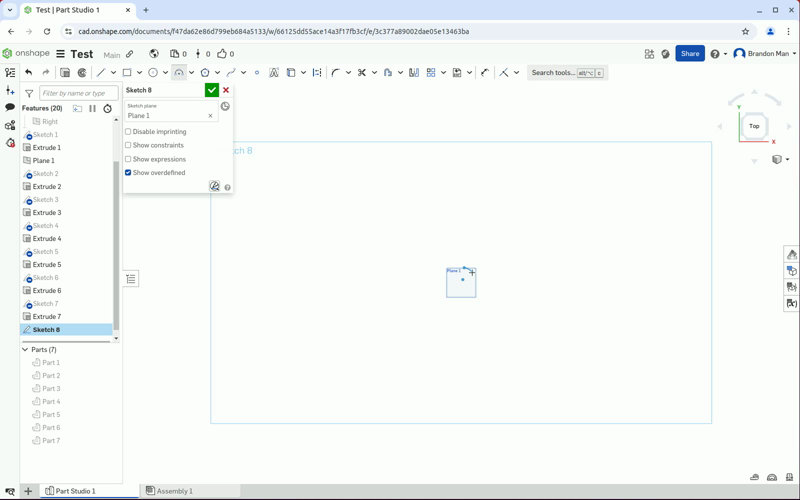
mouse_move(452, 296)
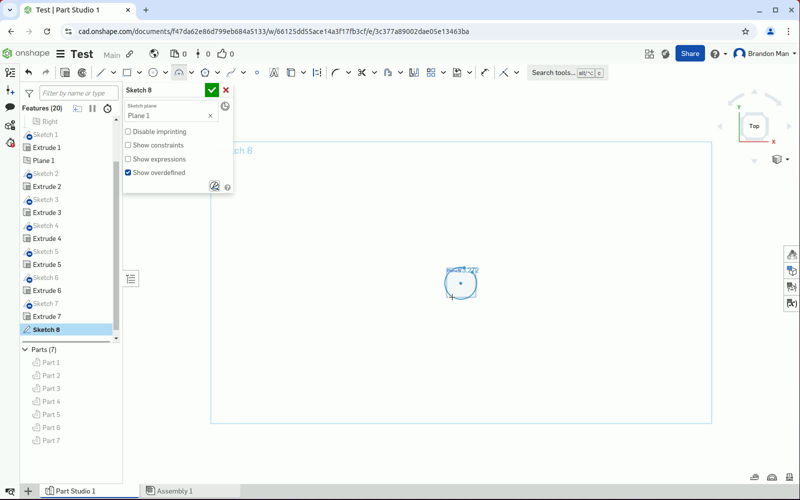
click(452, 296)
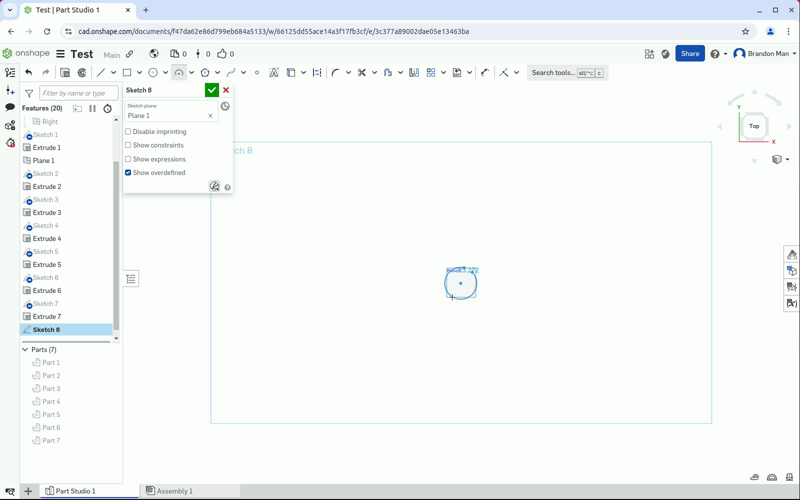
key_up(shift)
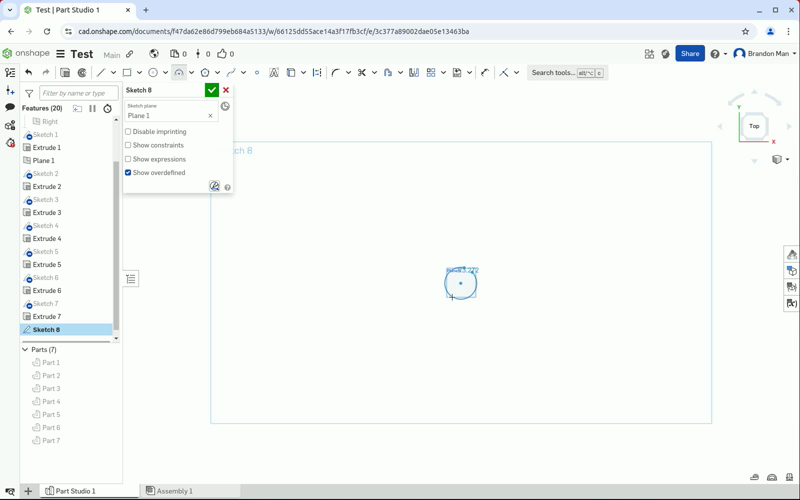
mouse_move(472, 272)
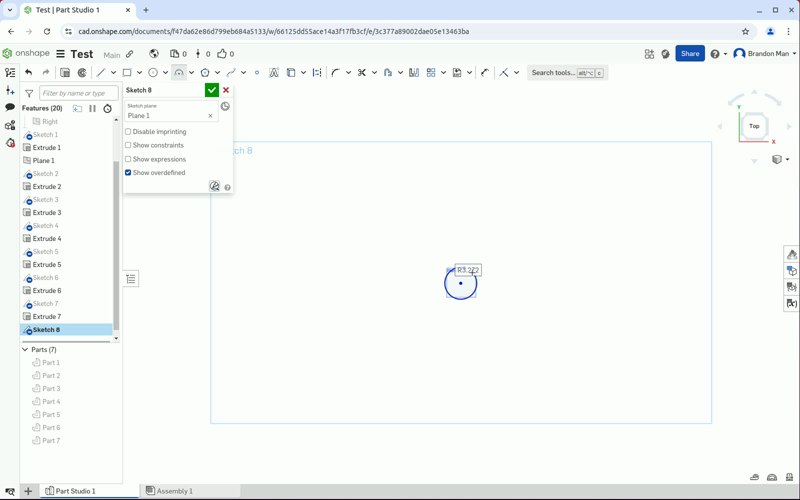
click(472, 272)
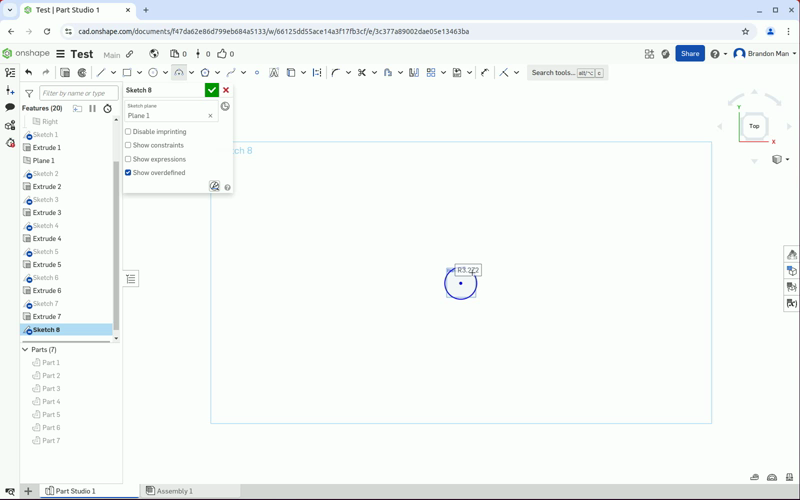
mouse_move(464, 267)
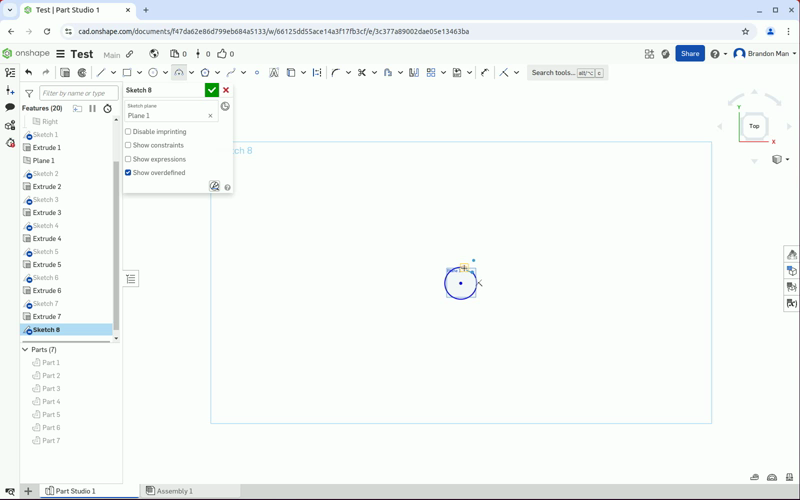
click(464, 267)
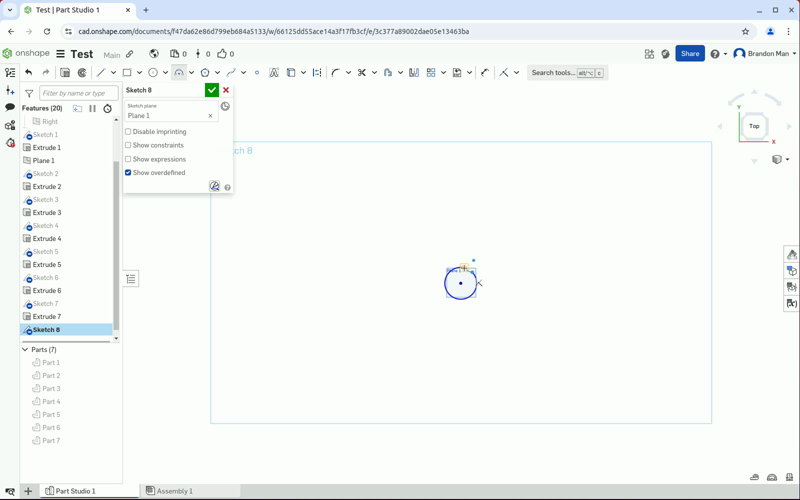
key_down(shift)
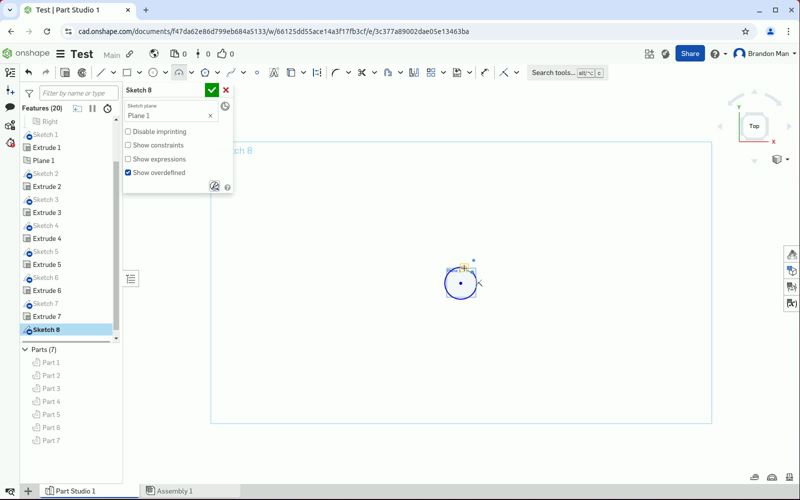
mouse_move(467, 271)
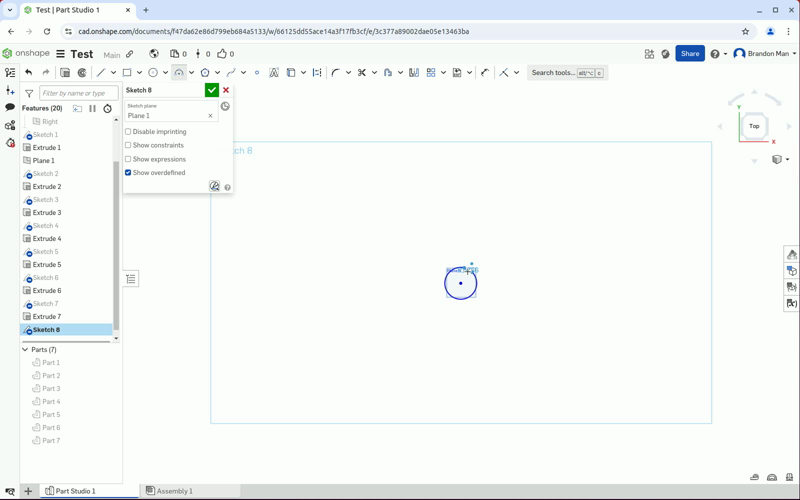
click(467, 271)
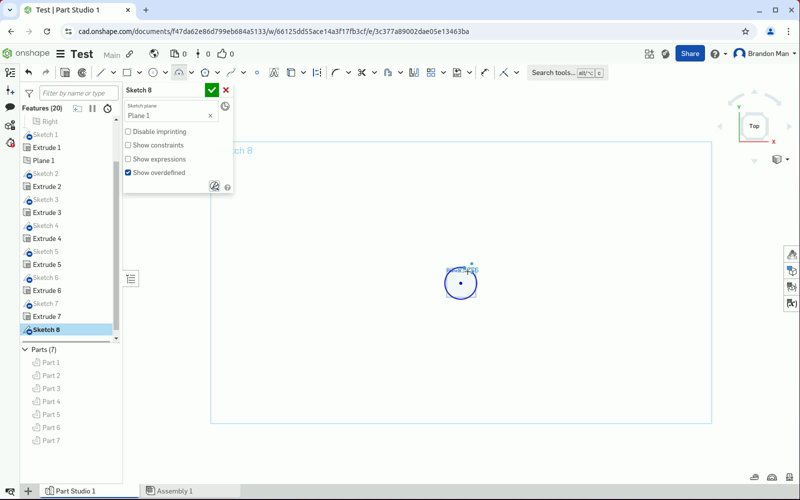
key_up(shift)
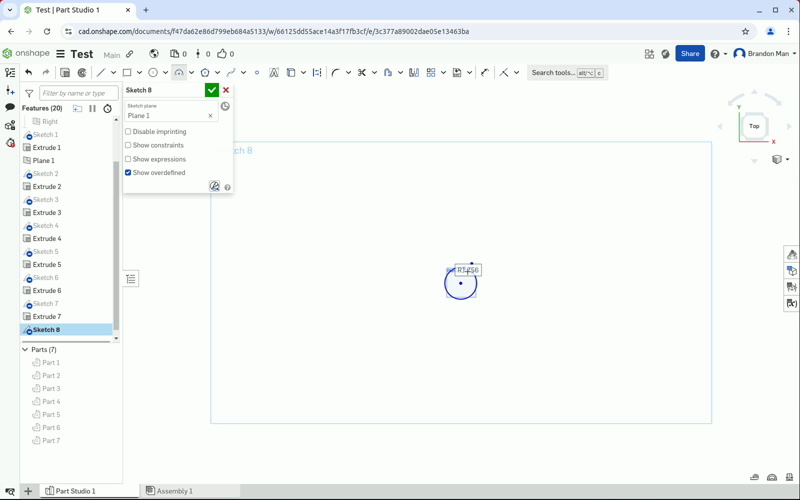
key(esc)
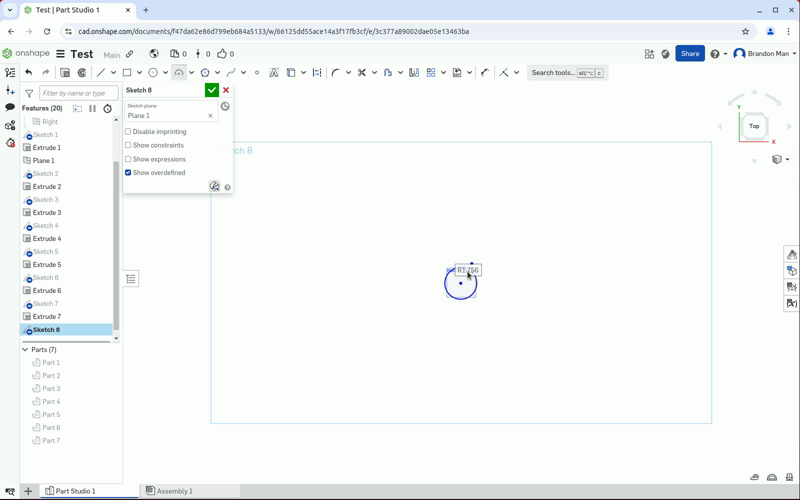
mouse_move(456, 272)
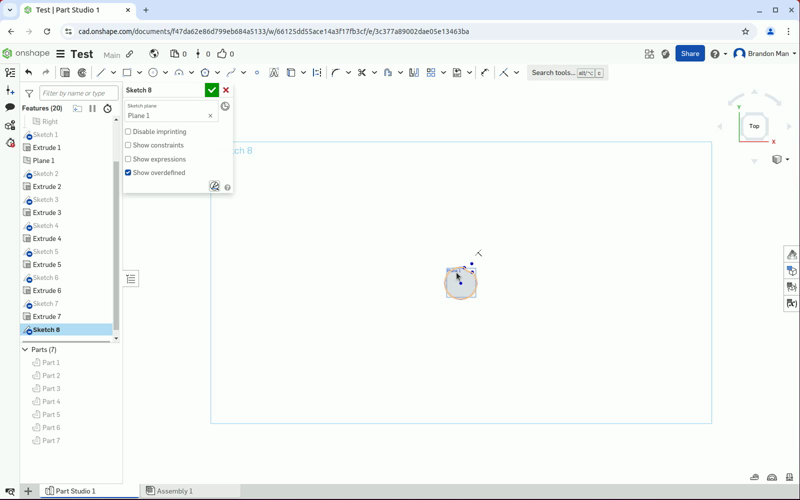
scroll(6)
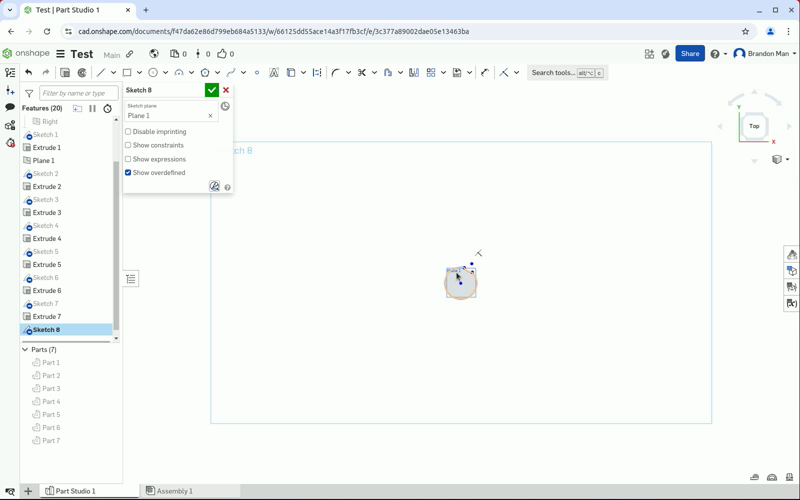
scroll(6)
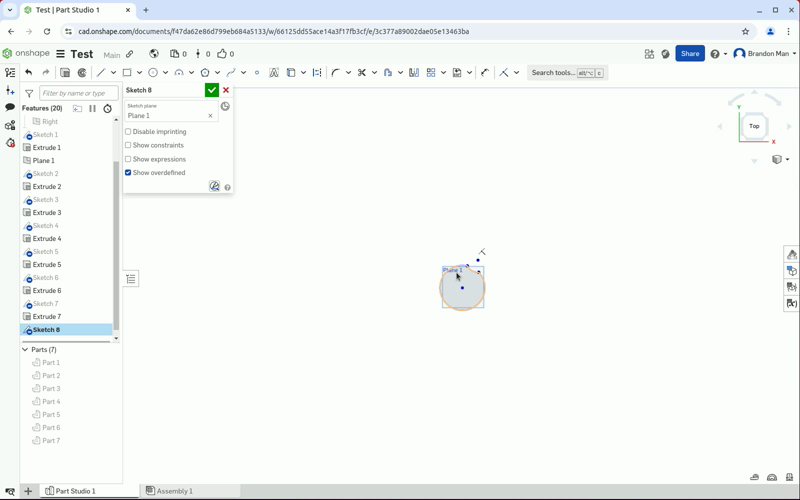
scroll(6)
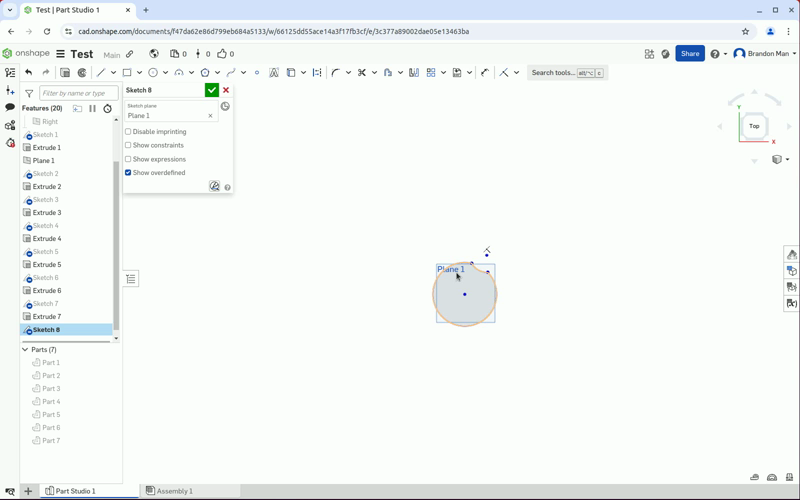
scroll(6)
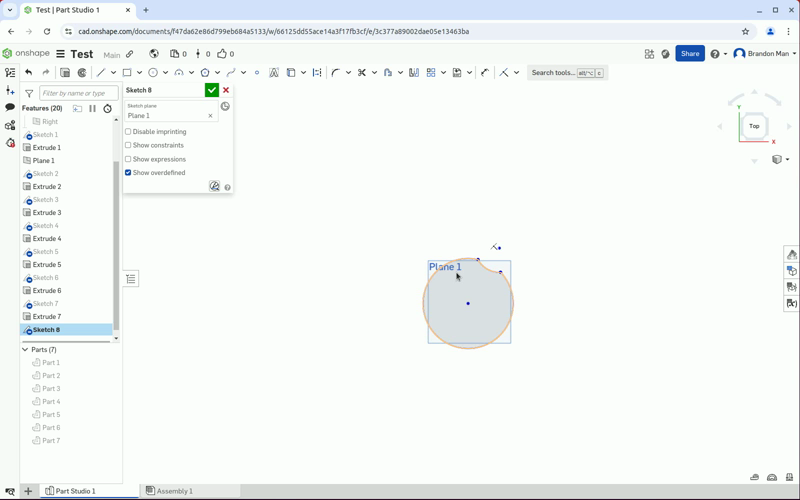
scroll(6)
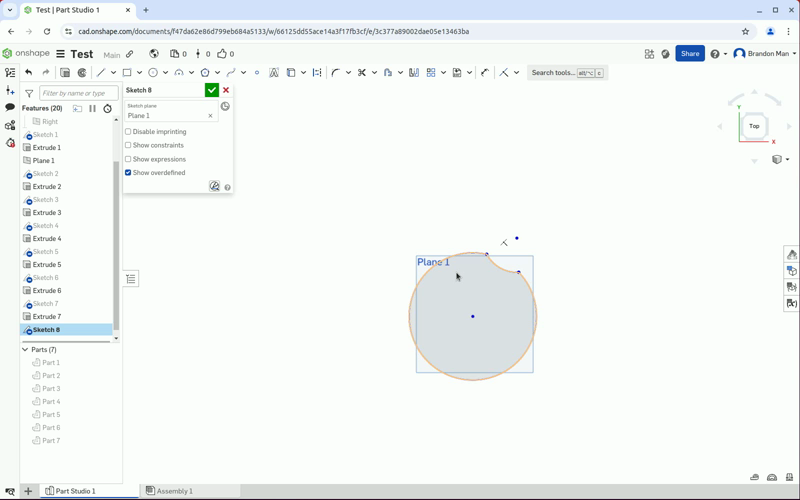
scroll(6)
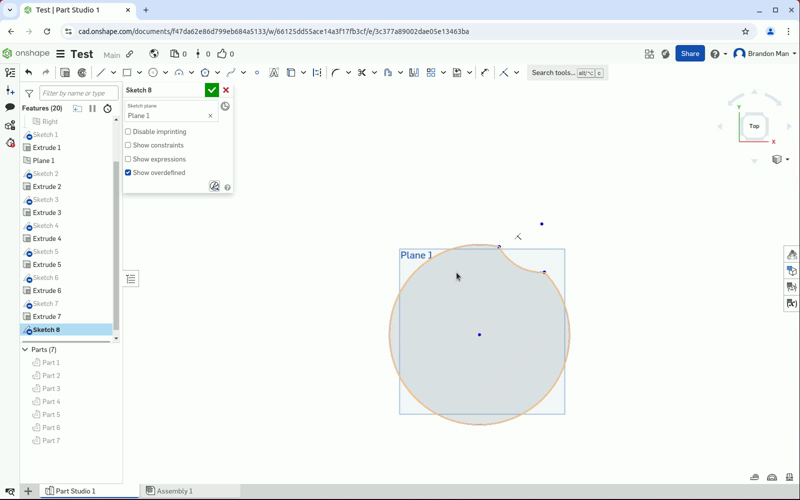
scroll(6)
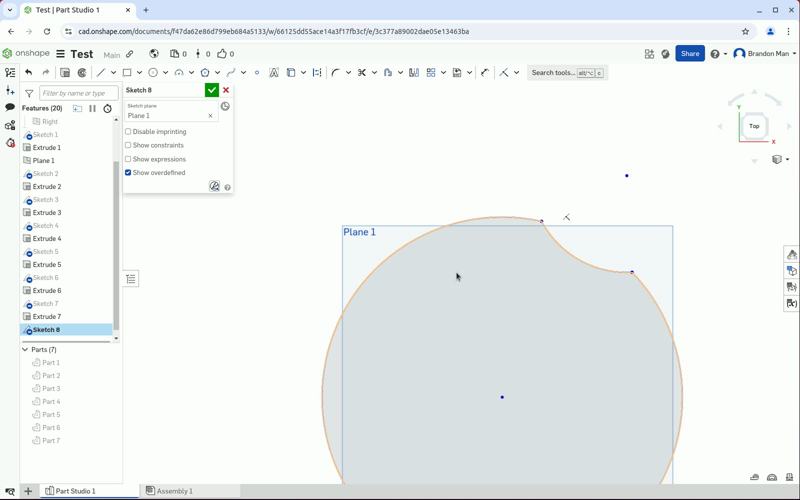
click(456, 272)
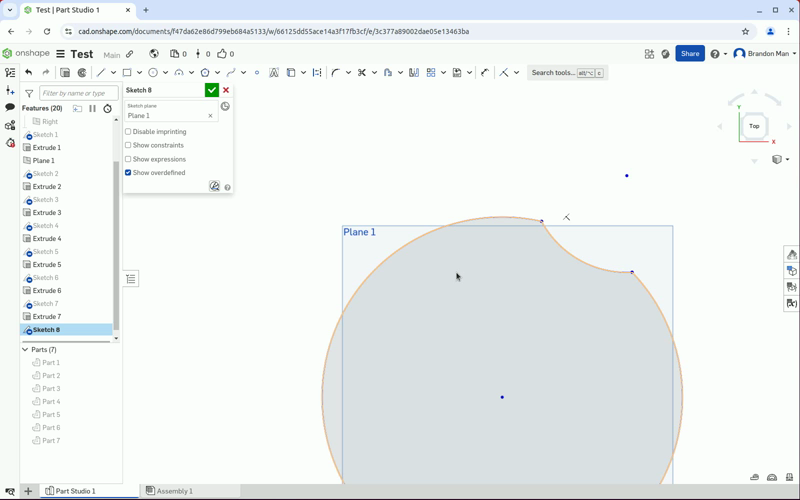
scroll(-6)
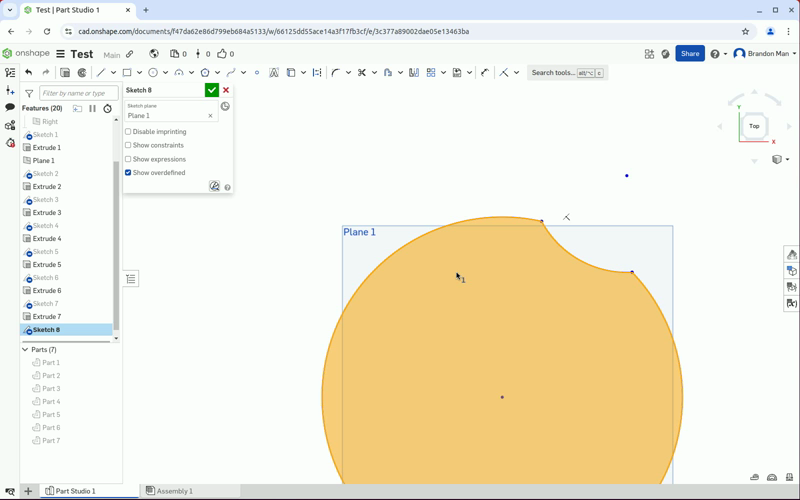
scroll(-6)
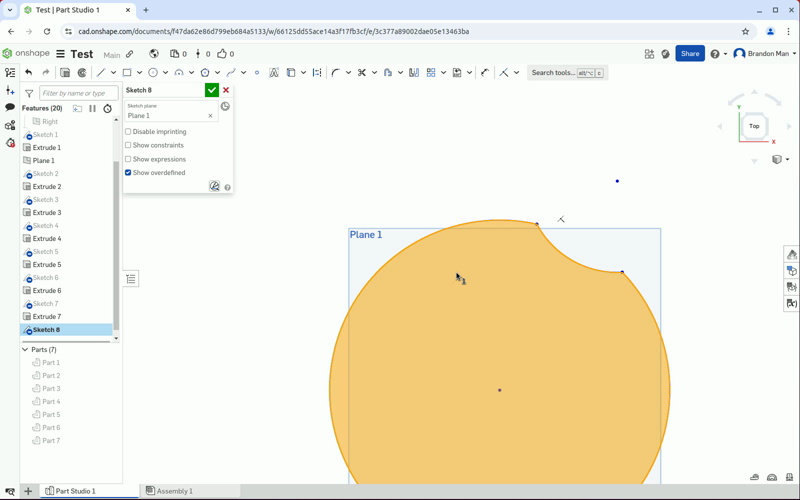
scroll(-6)
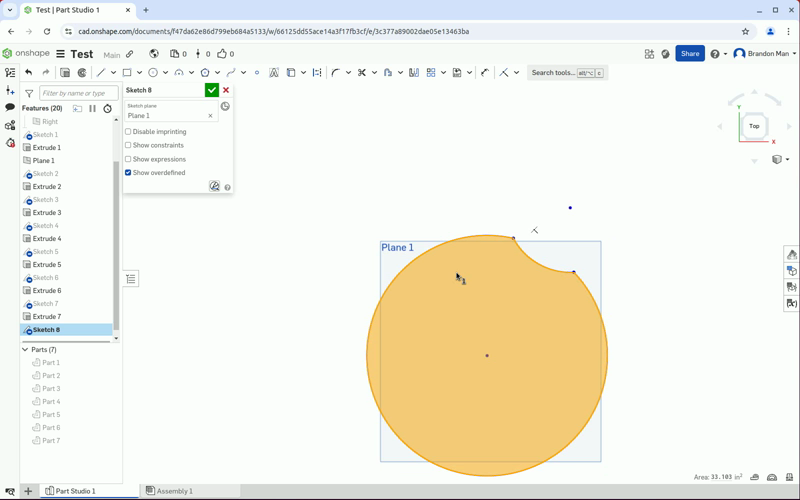
scroll(-6)
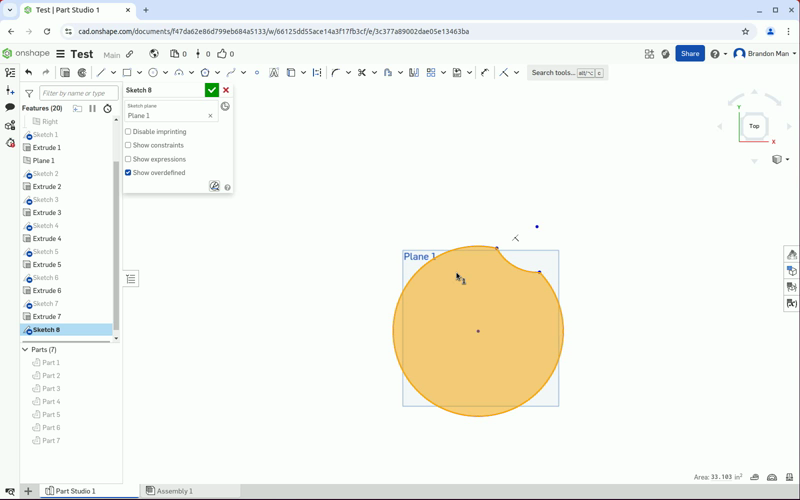
scroll(-6)
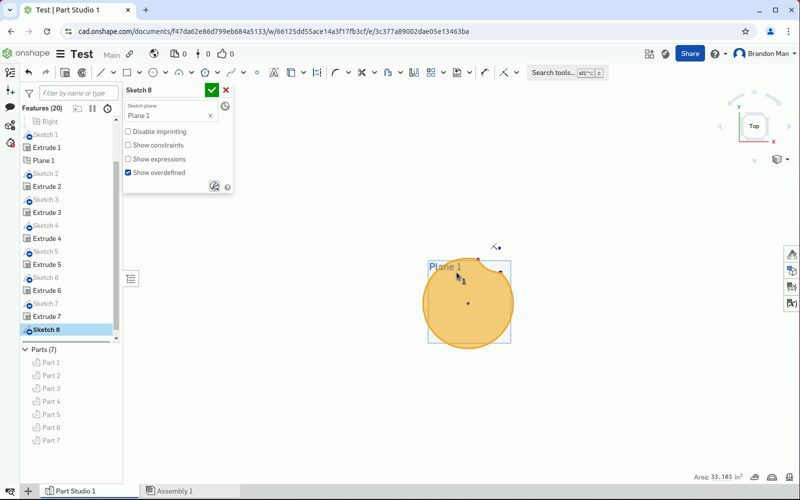
scroll(-6)
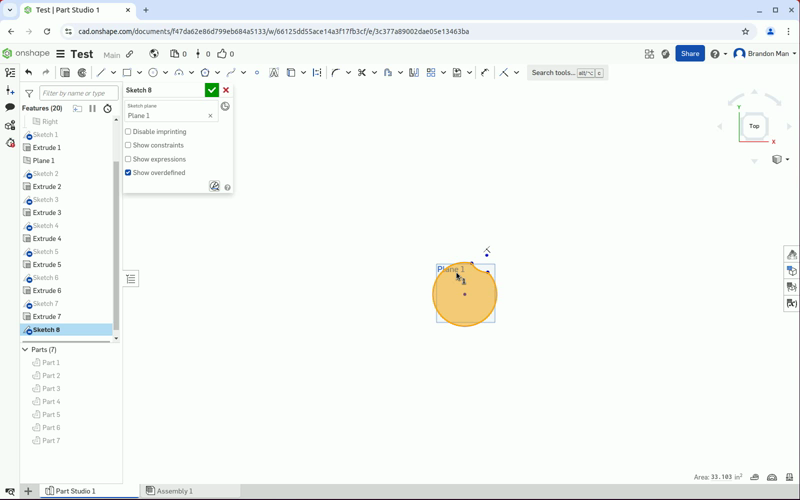
scroll(-6)
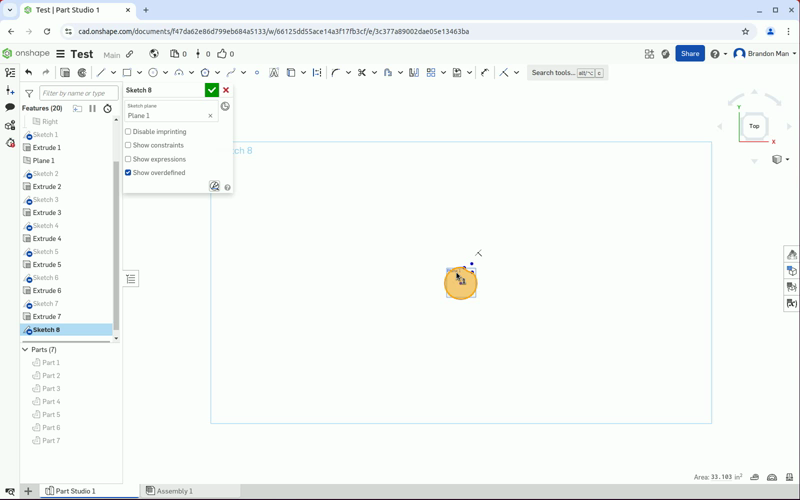
mouse_move(73, 352)
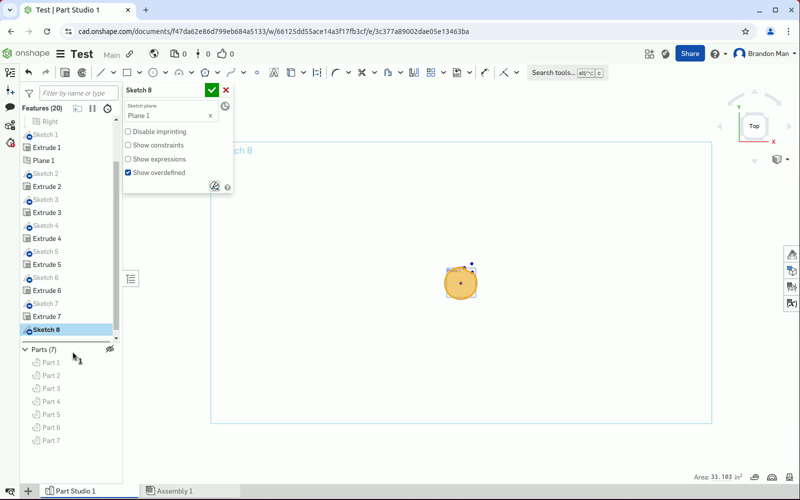
key(shift+y)
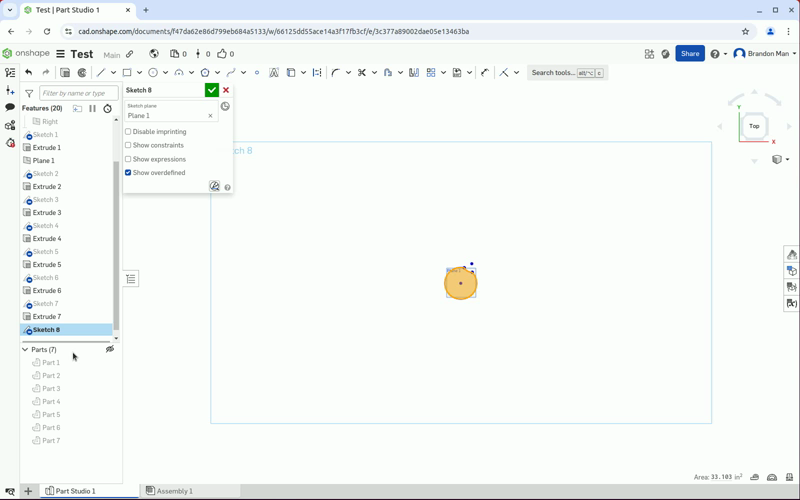
key(shift+e)
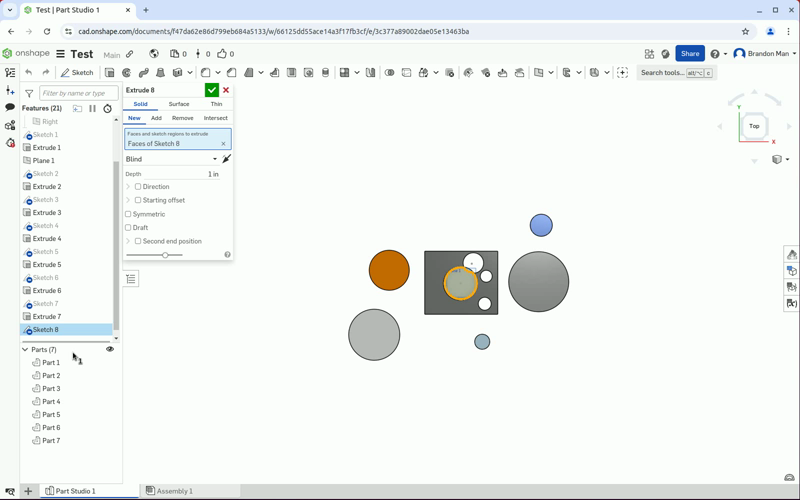
mouse_move(143, 106)
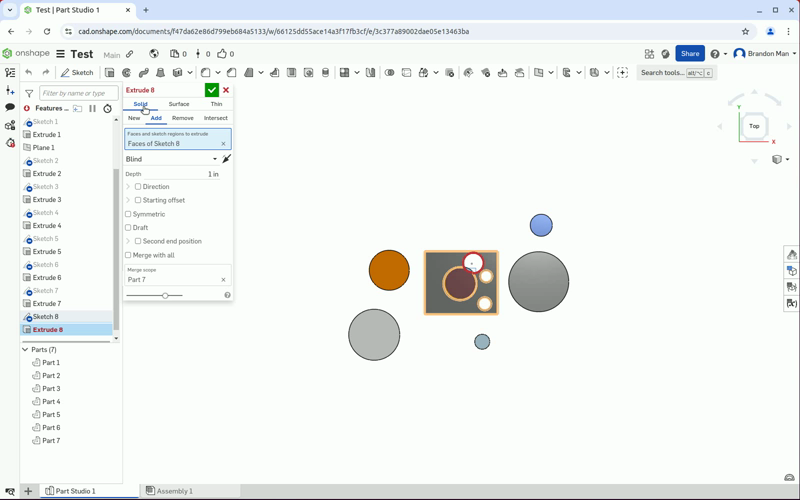
click(143, 106)
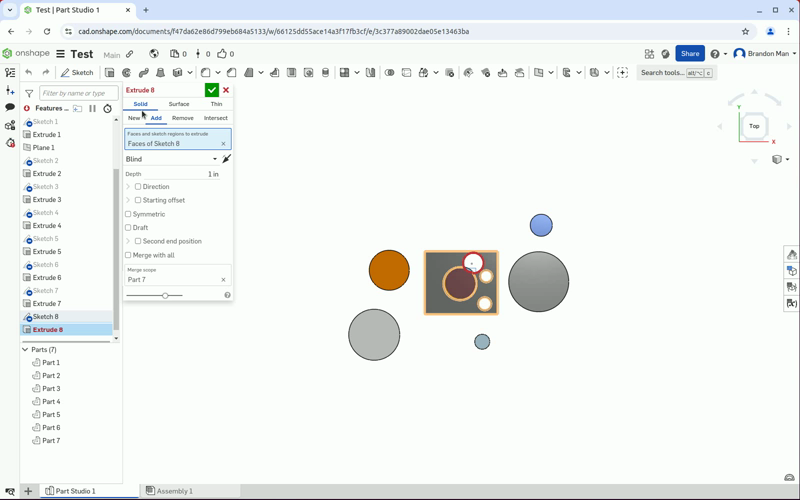
mouse_move(137, 120)
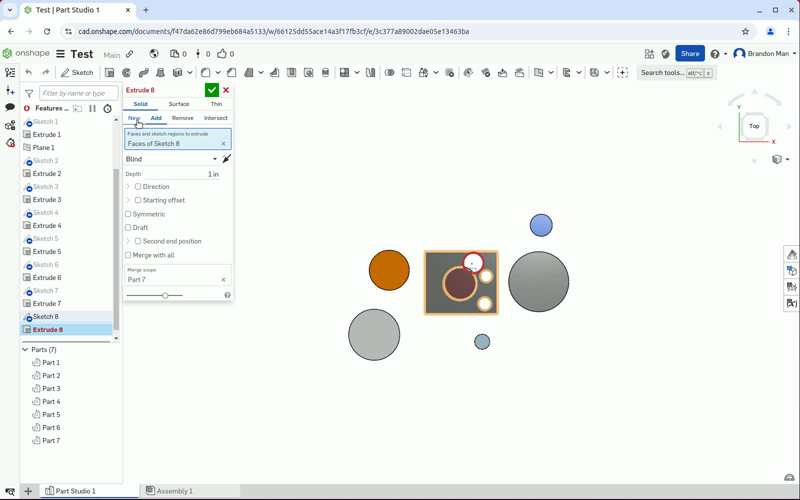
click(137, 120)
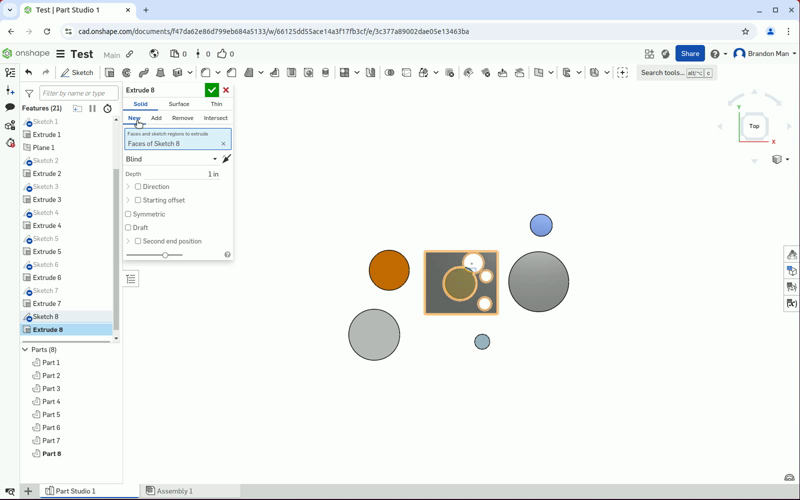
key(tab, 4)
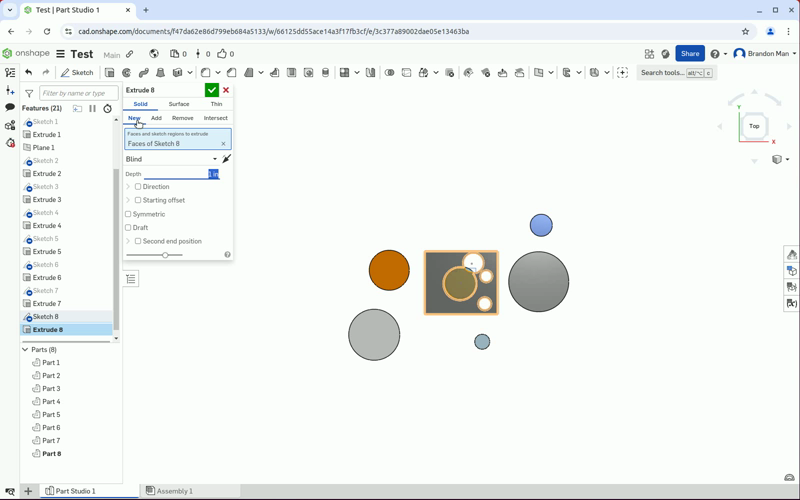
text(1.926)
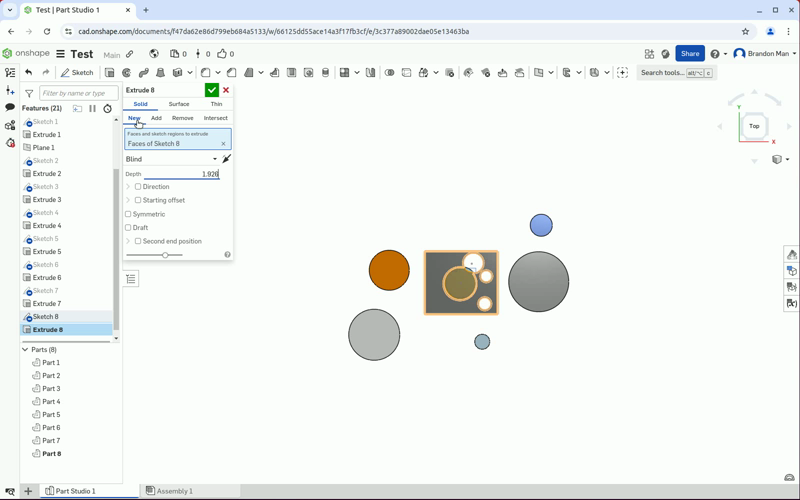
key(enter)
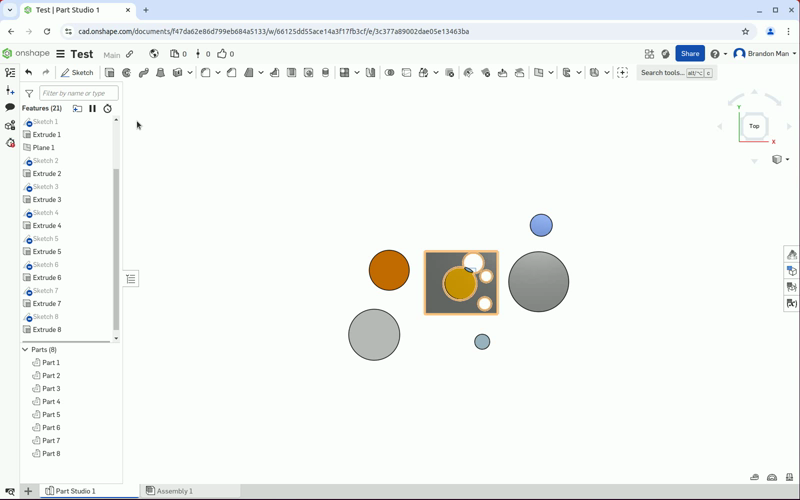
key(shift+h)
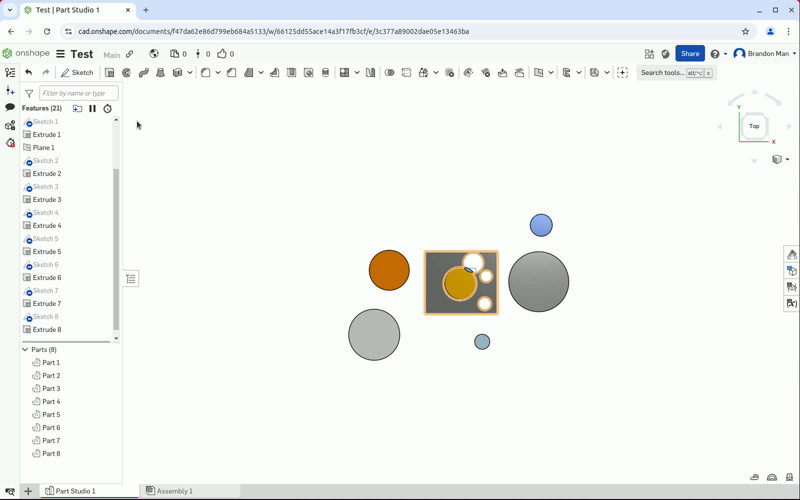
key(shift+h)
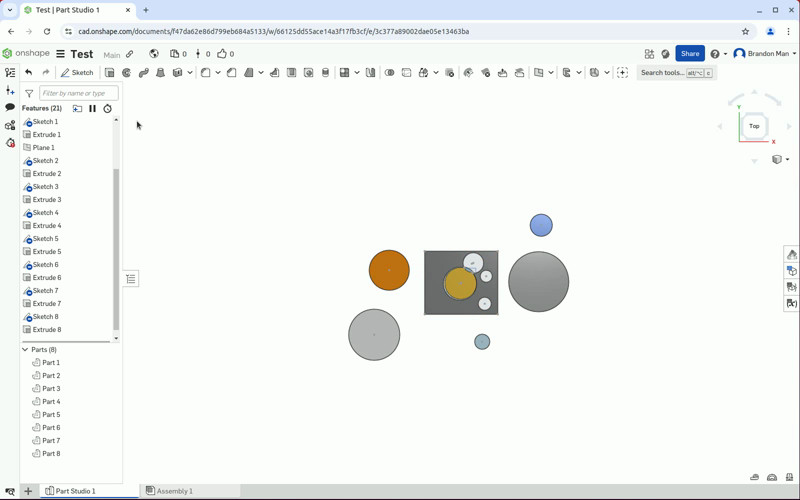
key(shift+7)
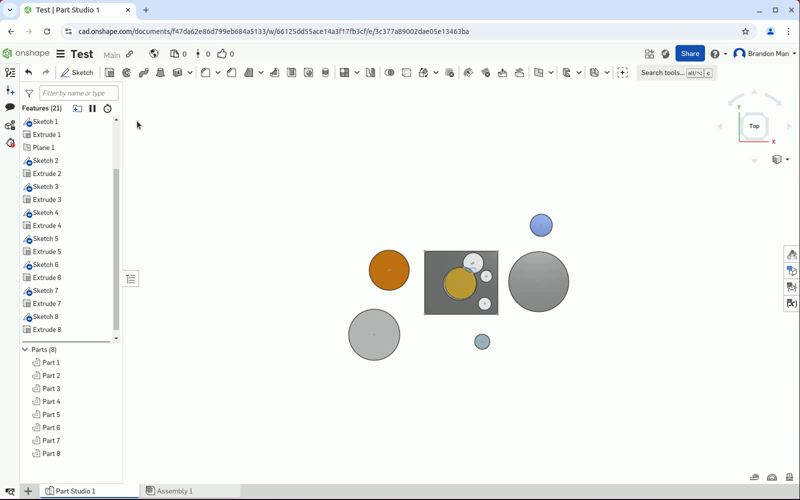
key(up, 3)
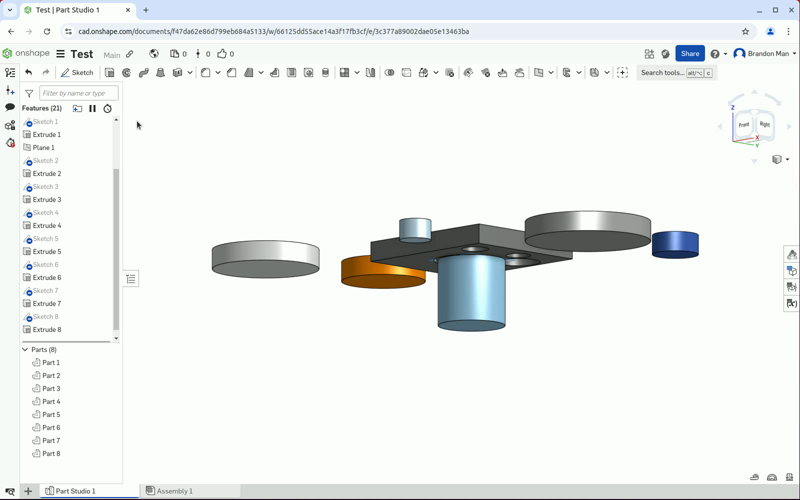
key(left, 3)
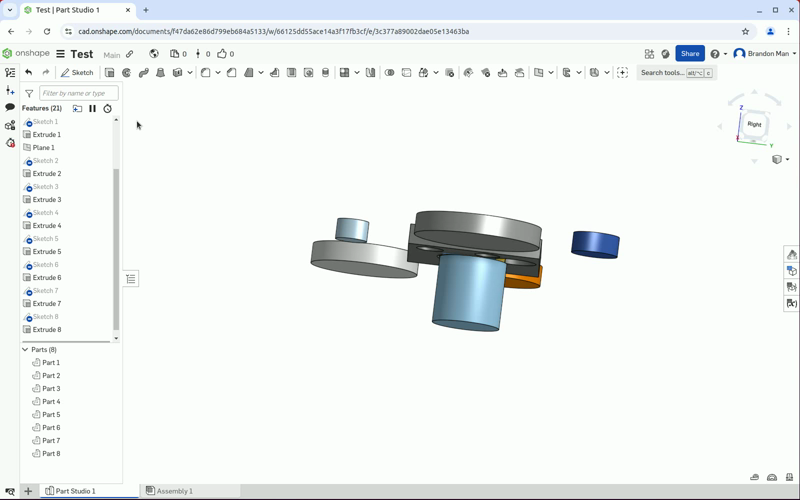
key(right, 3)
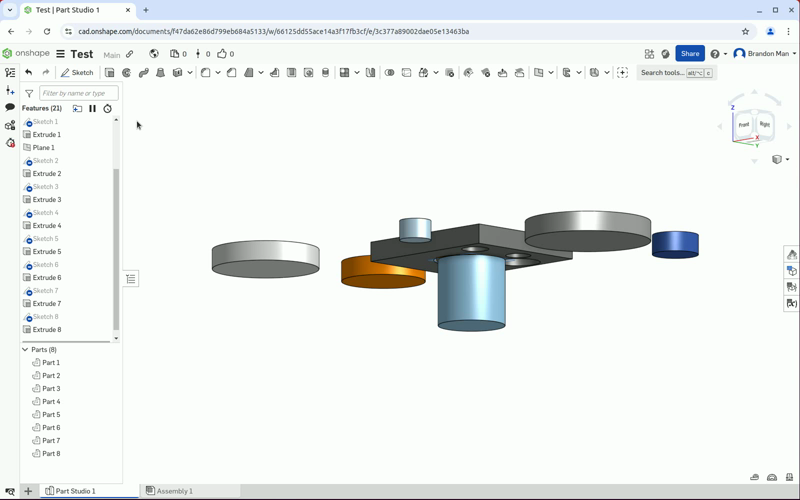
key(down, 3)
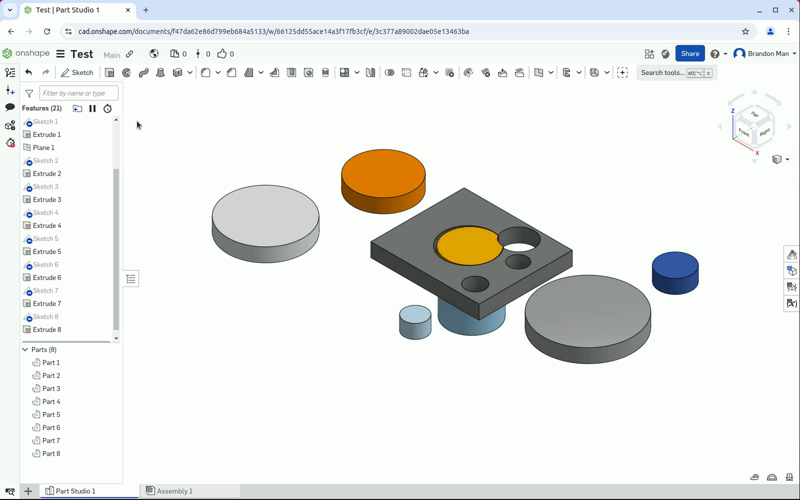
mouse_move(69, 124)
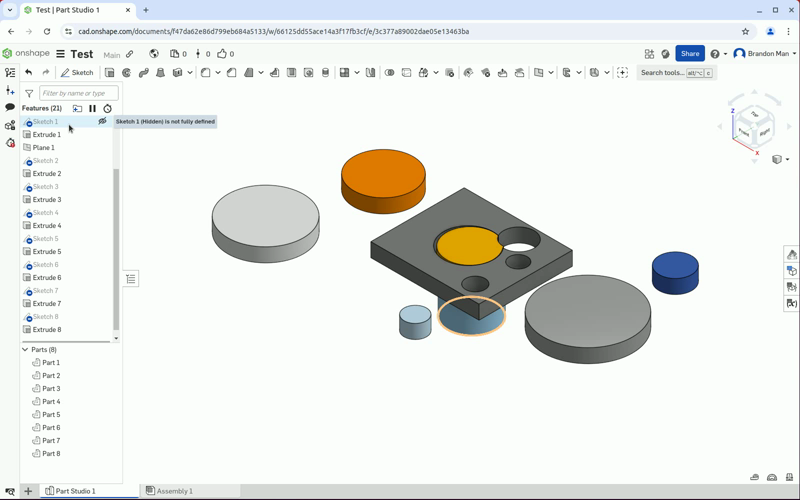
click(69, 124)